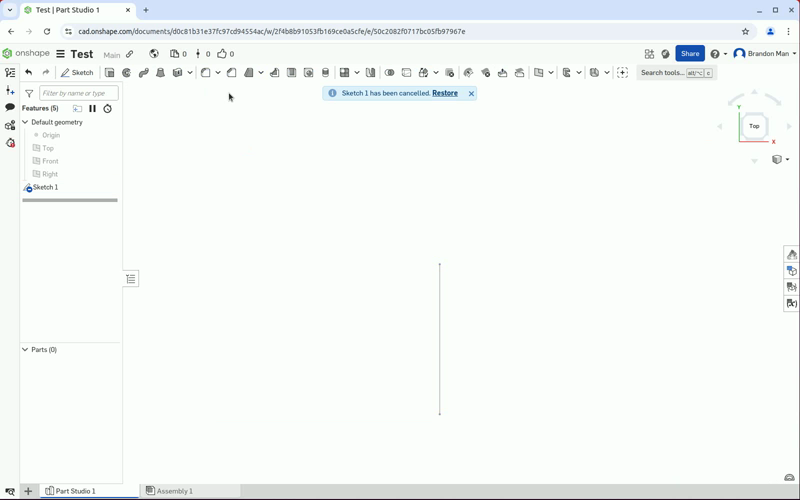
key(shift+h)
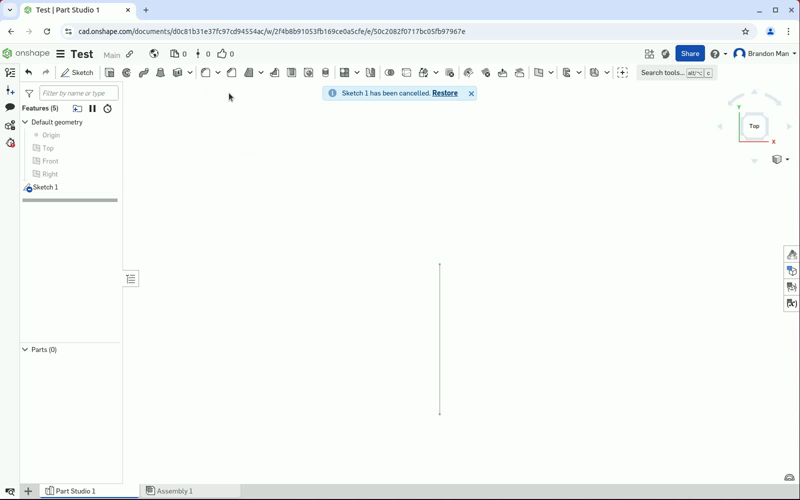
key(shift+s)
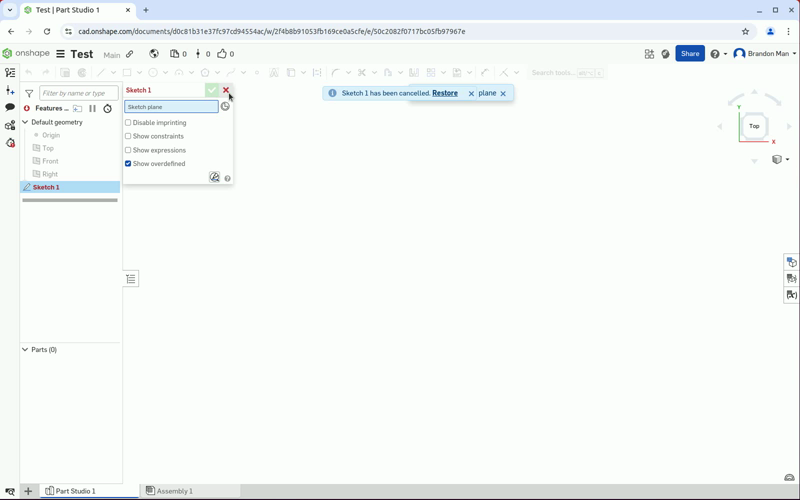
mouse_move(73, 150)
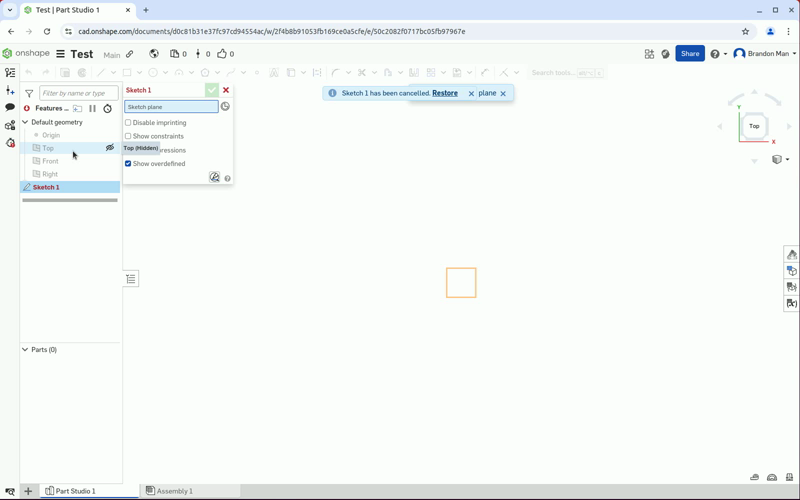
click(73, 150)
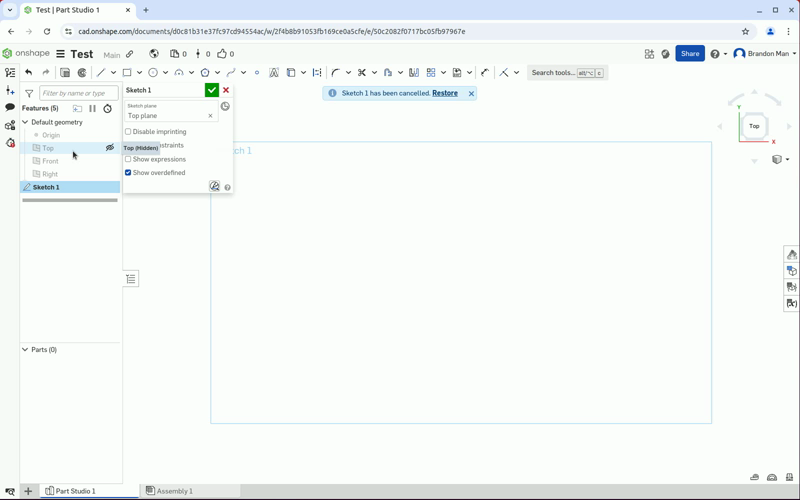
mouse_move(73, 352)
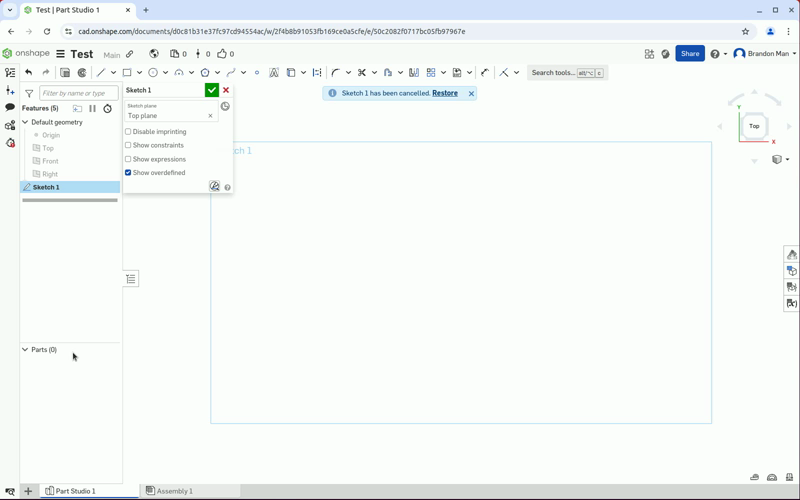
key(y)
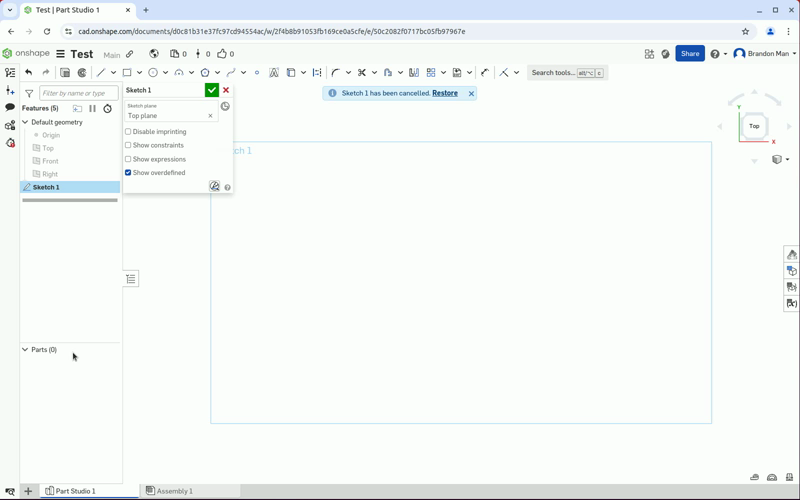
key(l)
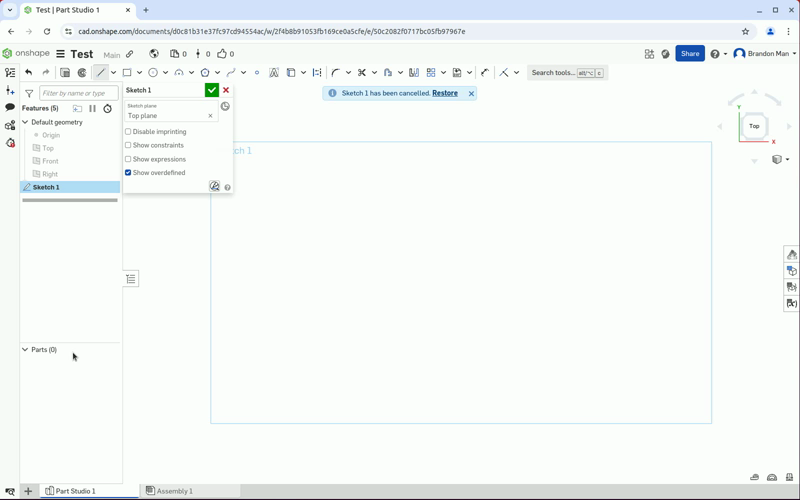
key_down(shift)
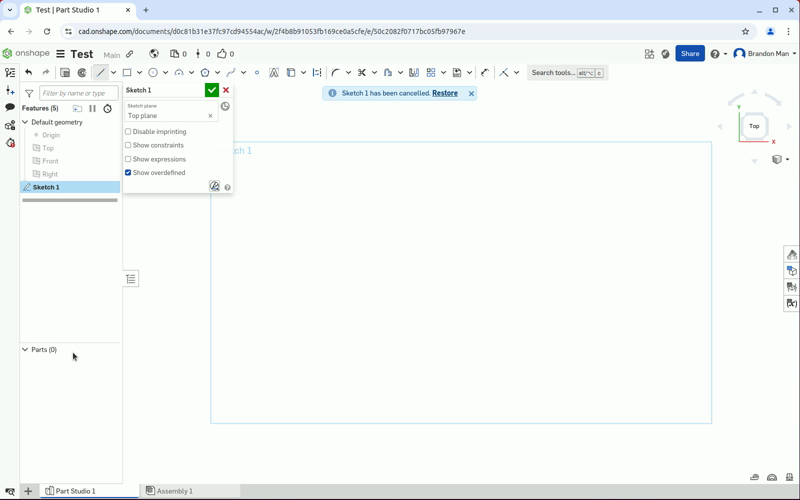
mouse_move(460, 282)
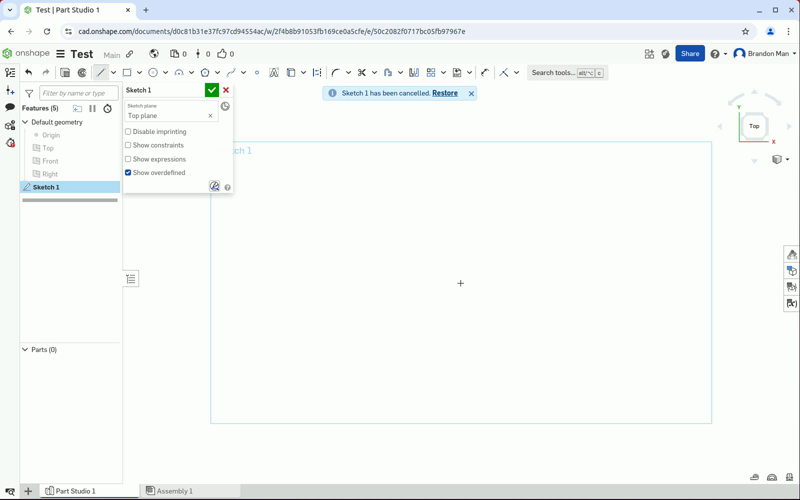
click(460, 282)
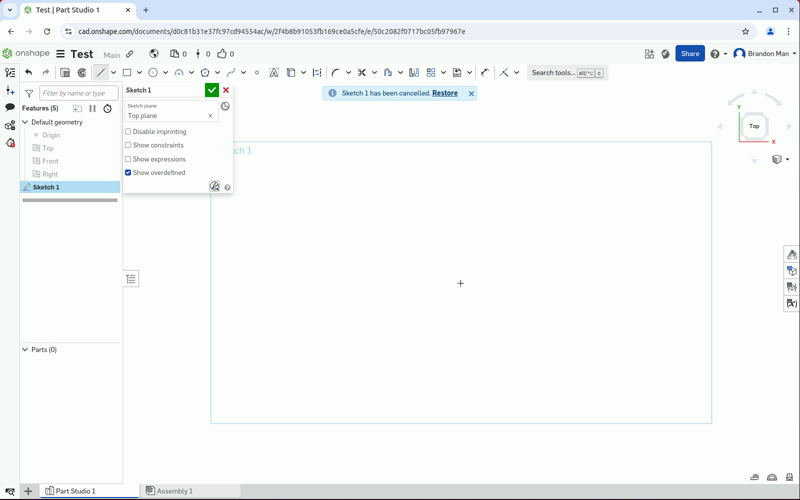
key_up(shift)
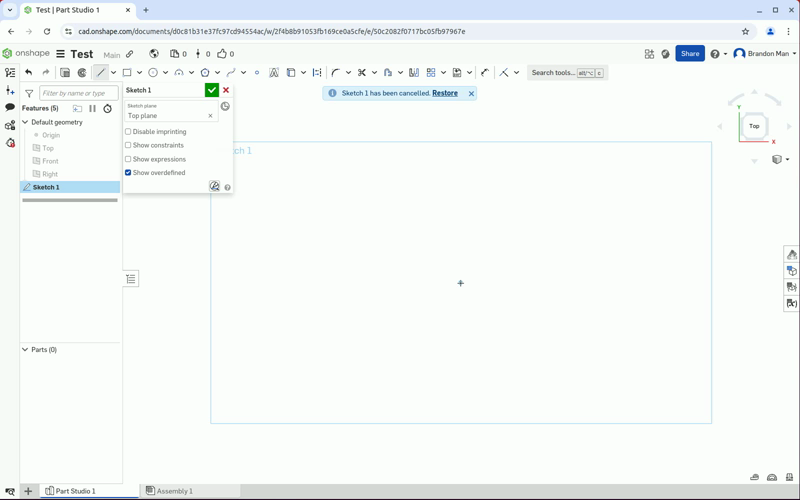
key_down(shift)
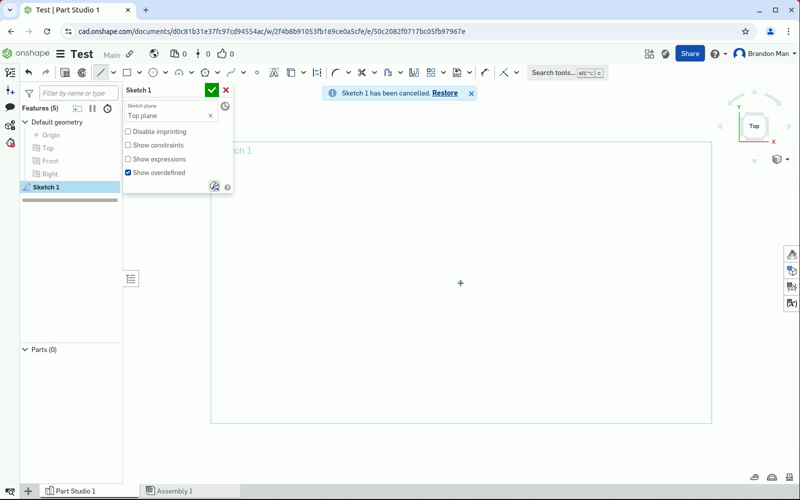
mouse_move(573, 282)
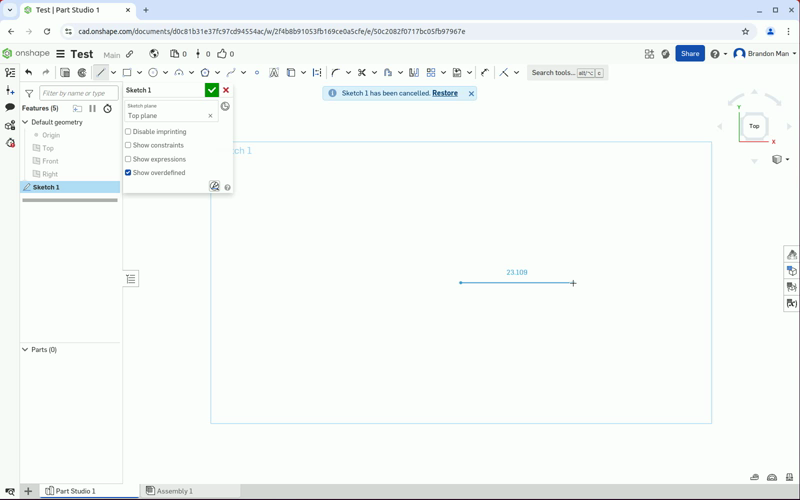
click(573, 282)
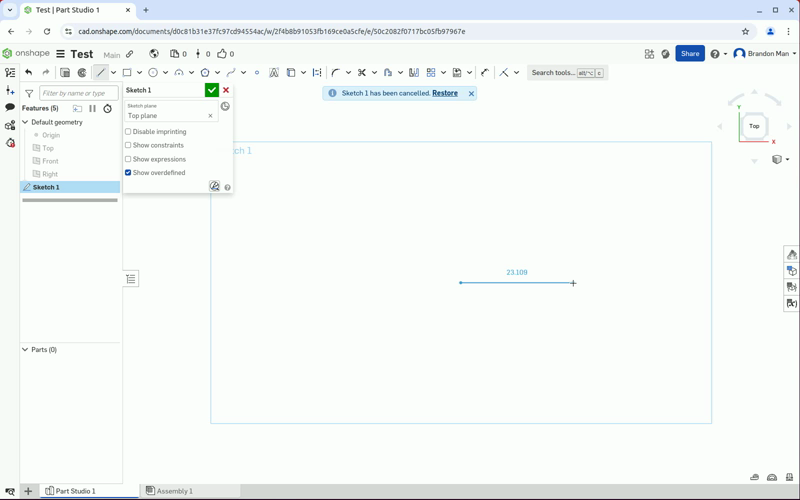
key_up(shift)
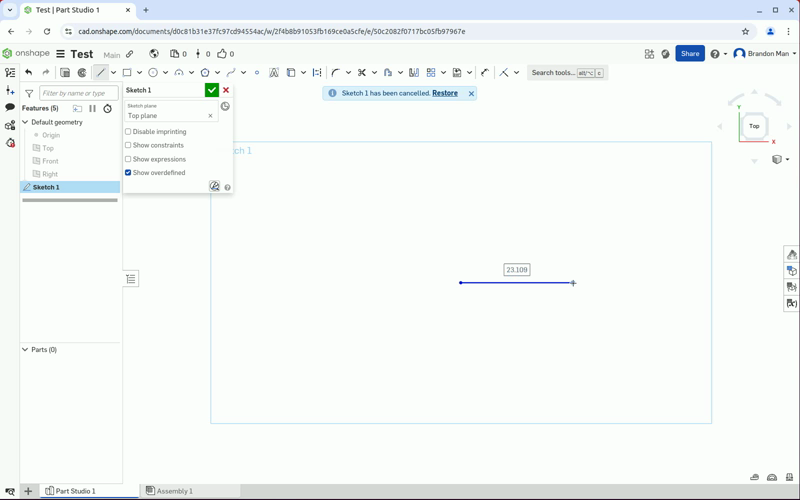
key_down(shift)
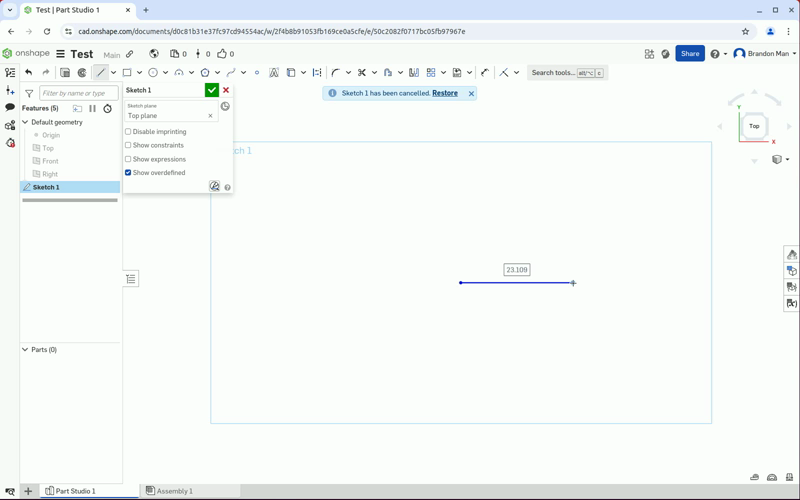
mouse_move(573, 170)
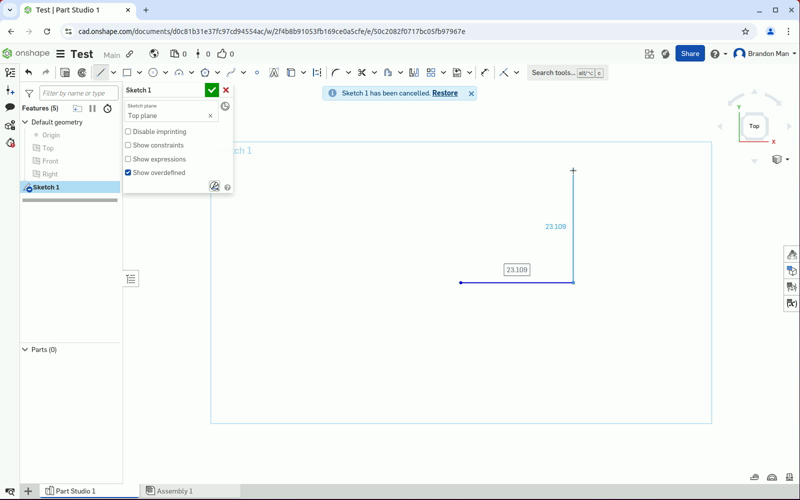
click(573, 170)
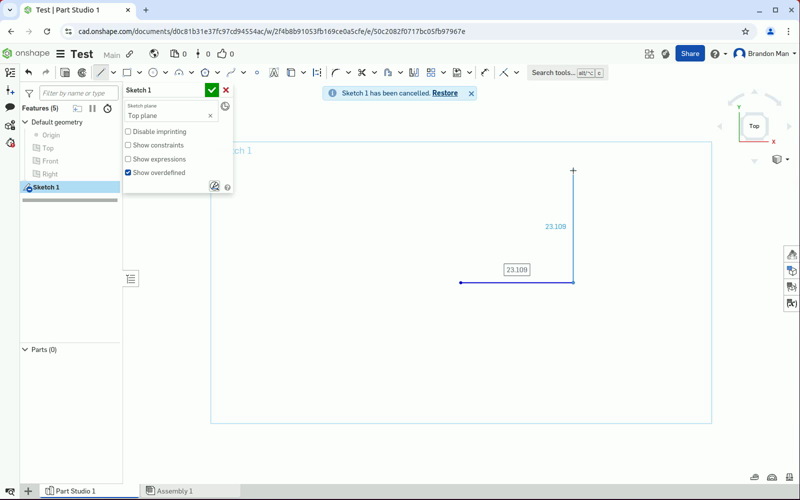
key_up(shift)
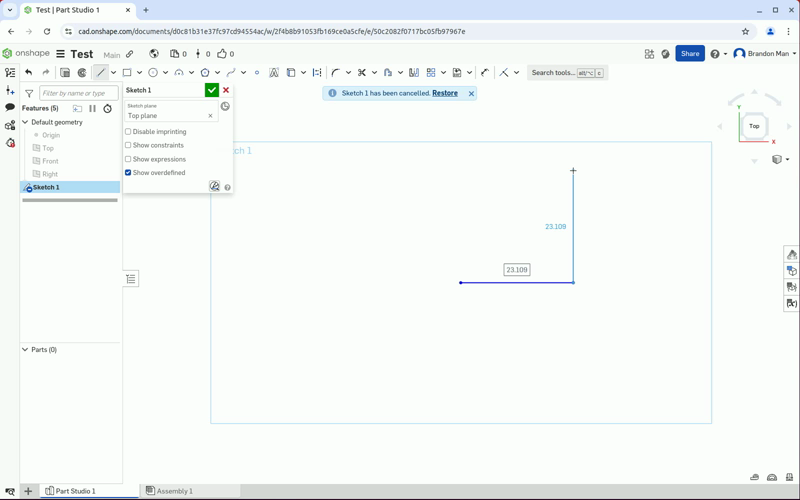
key_down(shift)
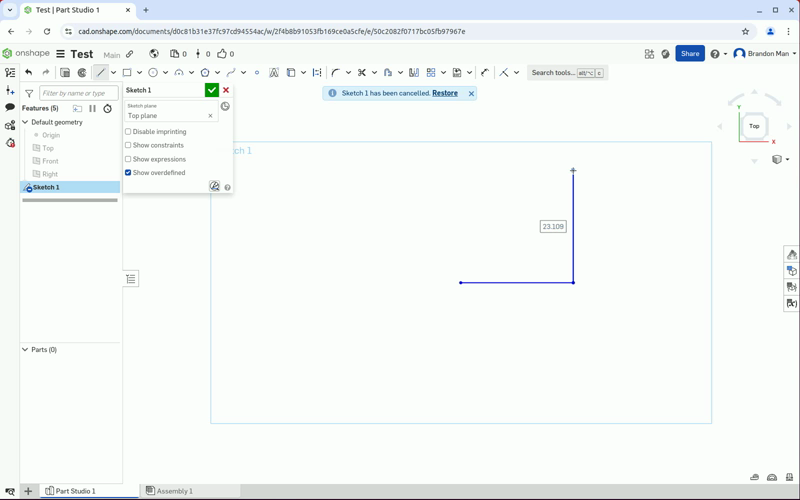
mouse_move(460, 170)
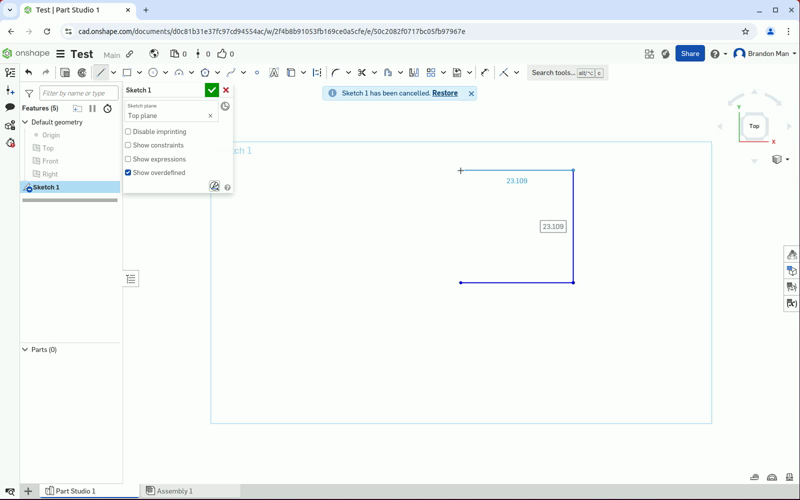
click(460, 170)
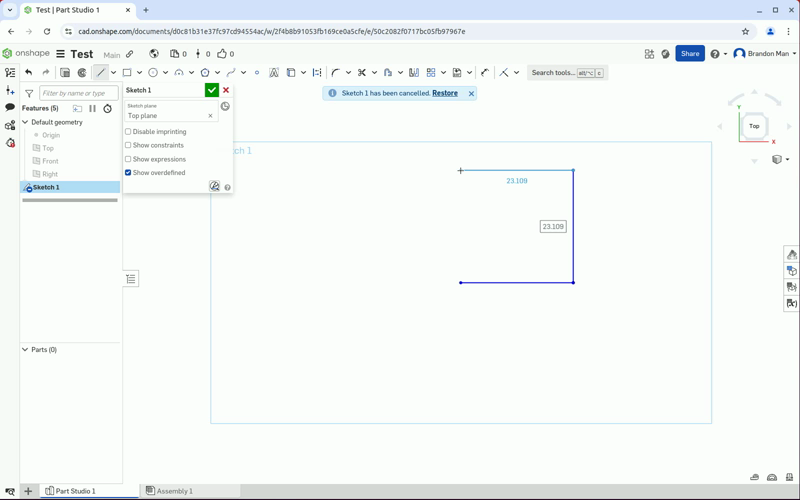
key_up(shift)
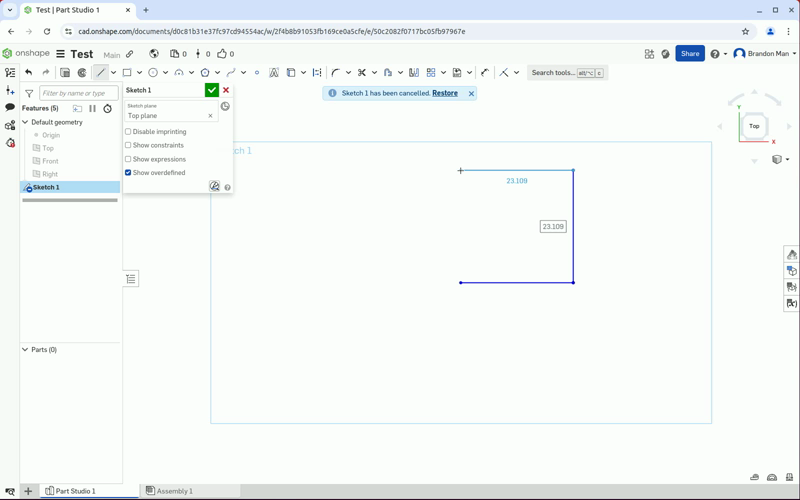
key_down(shift)
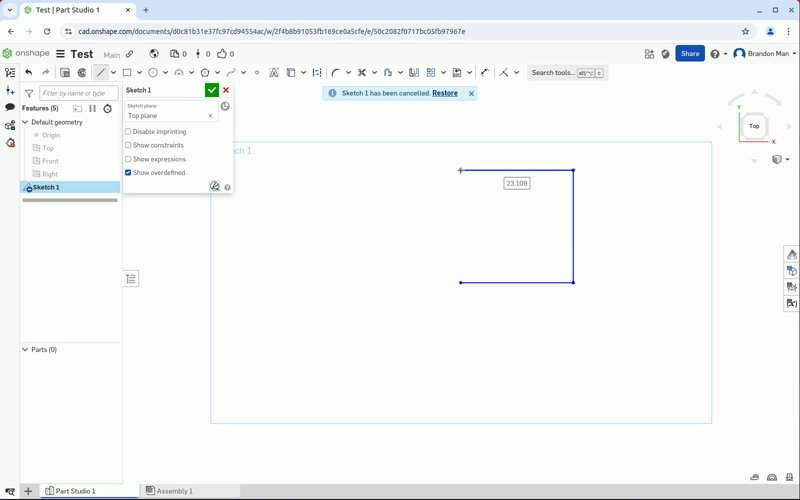
mouse_move(460, 282)
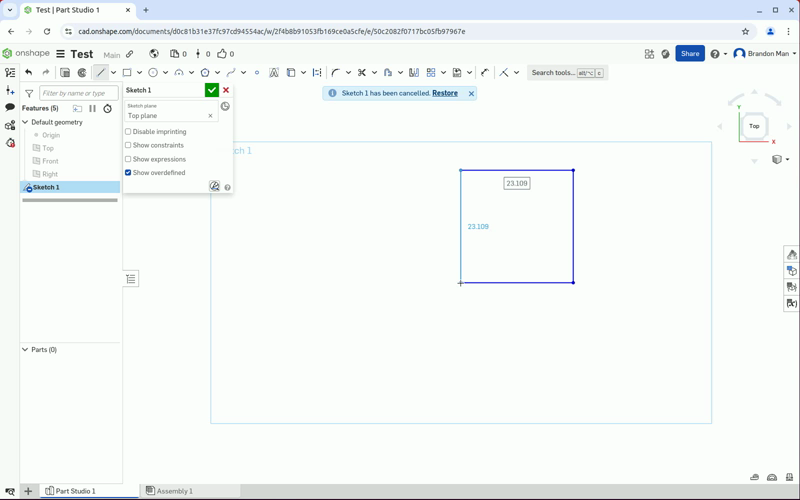
key_up(shift)
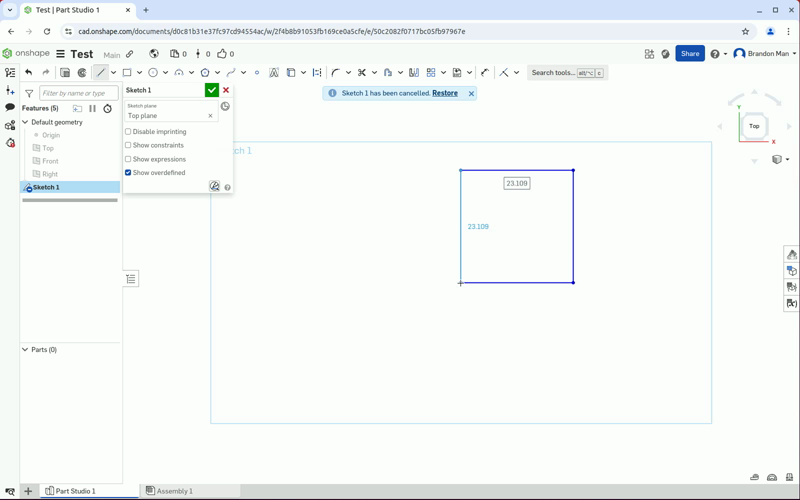
click(460, 282)
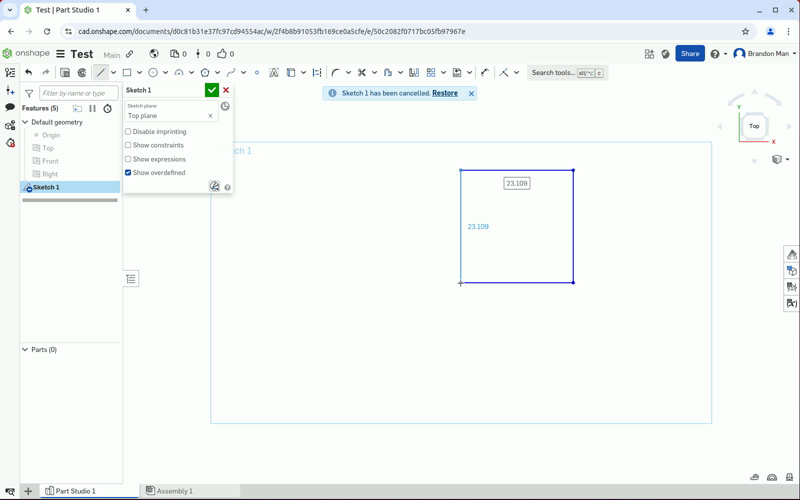
key(esc)
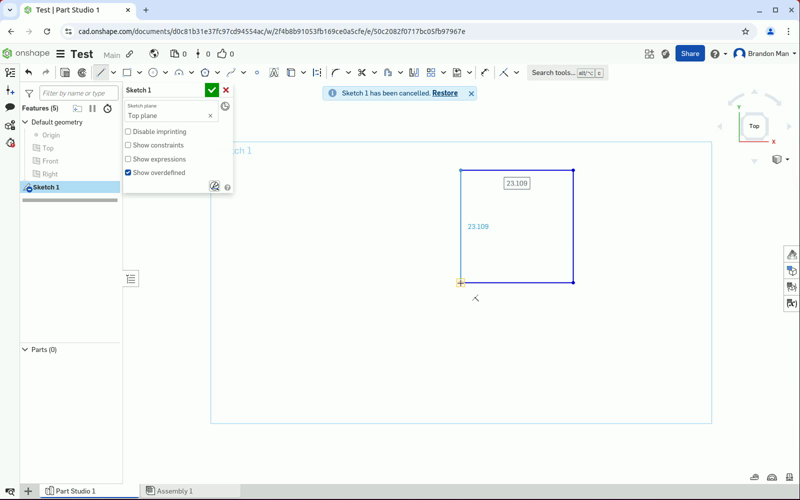
mouse_move(506, 228)
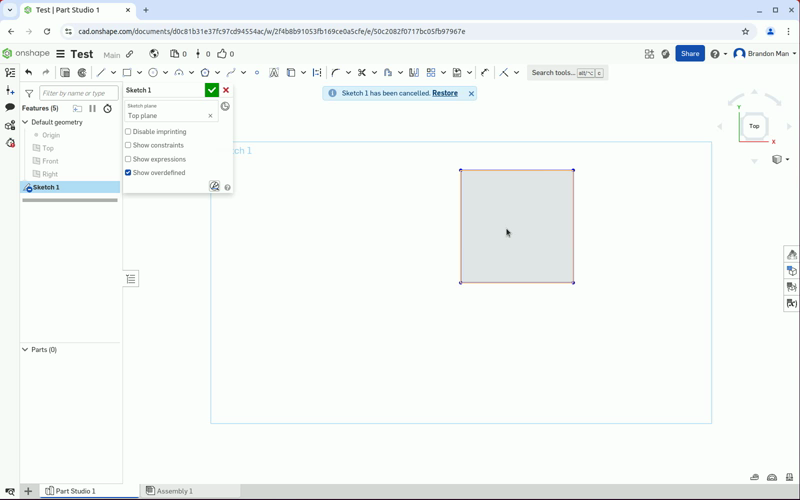
click(506, 228)
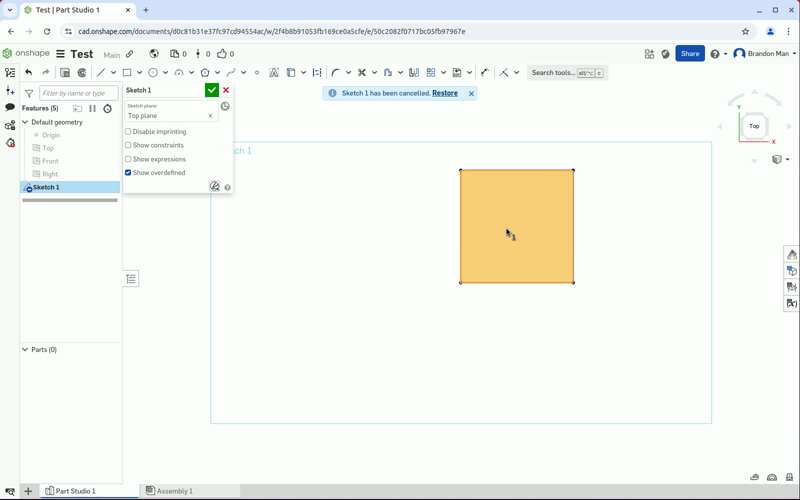
mouse_move(73, 352)
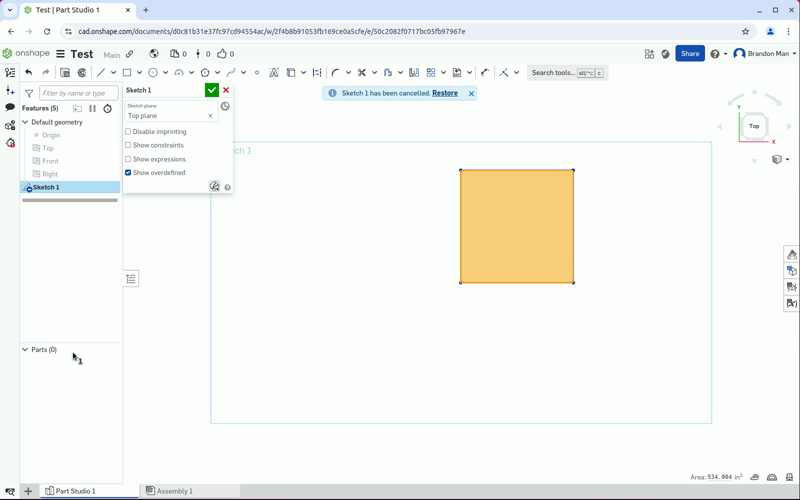
key(shift+y)
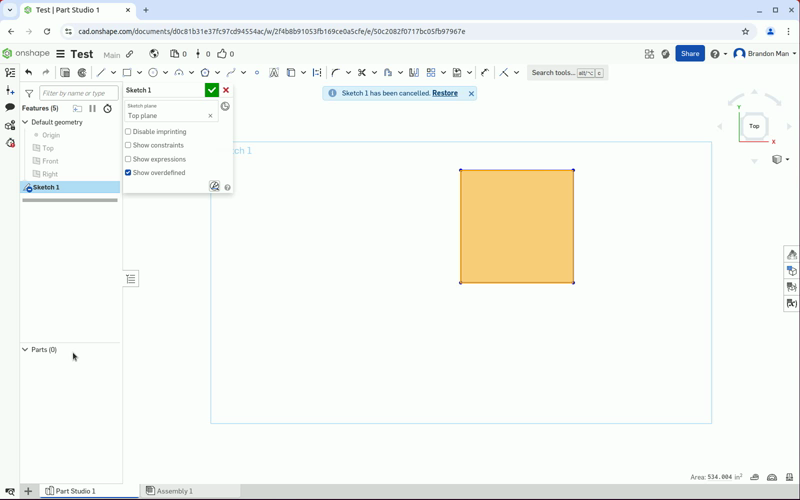
key(shift+e)
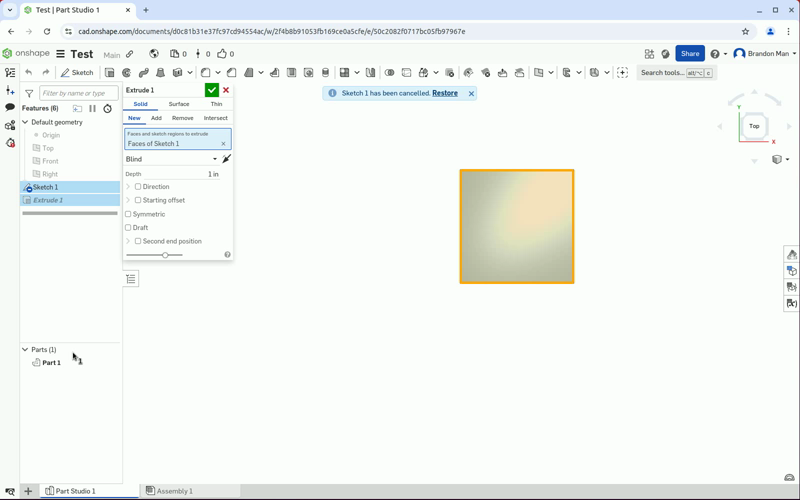
mouse_move(143, 106)
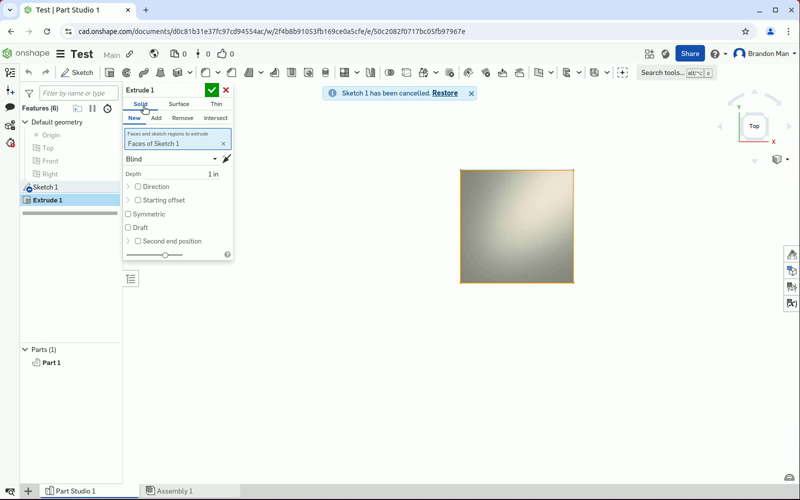
click(143, 106)
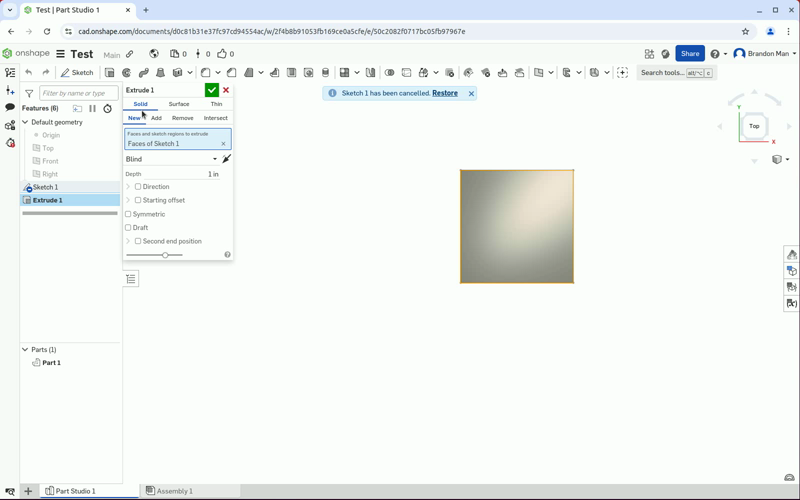
mouse_move(137, 120)
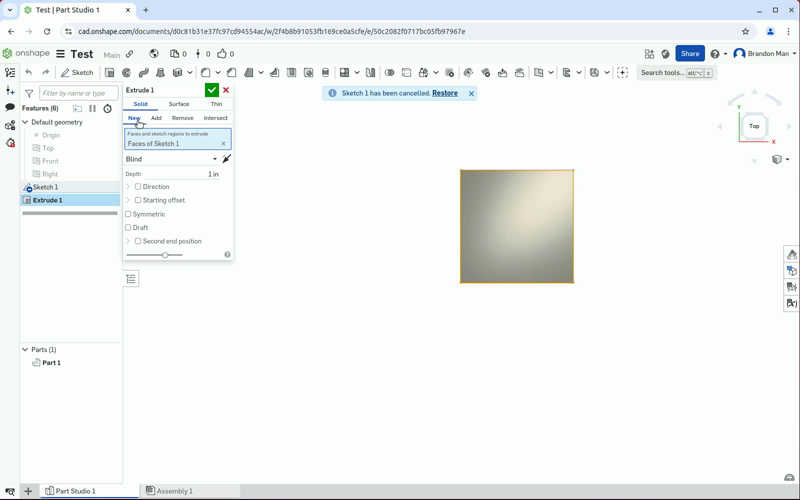
click(137, 120)
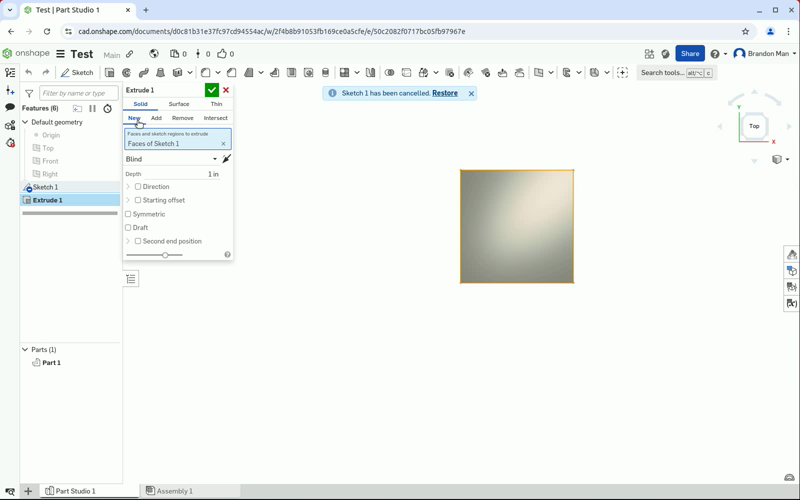
key(tab, 4)
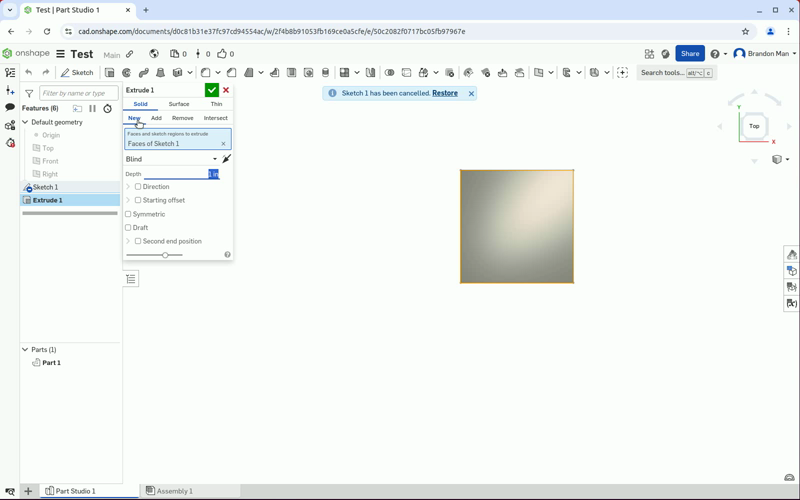
text(0.481)
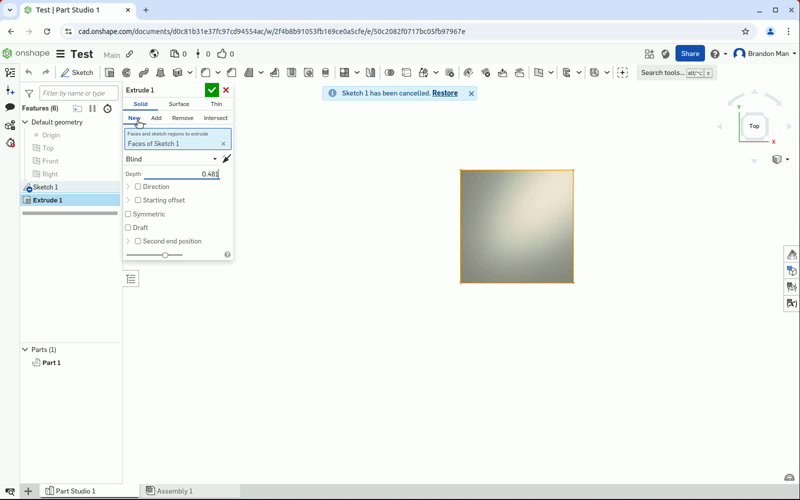
key(enter)
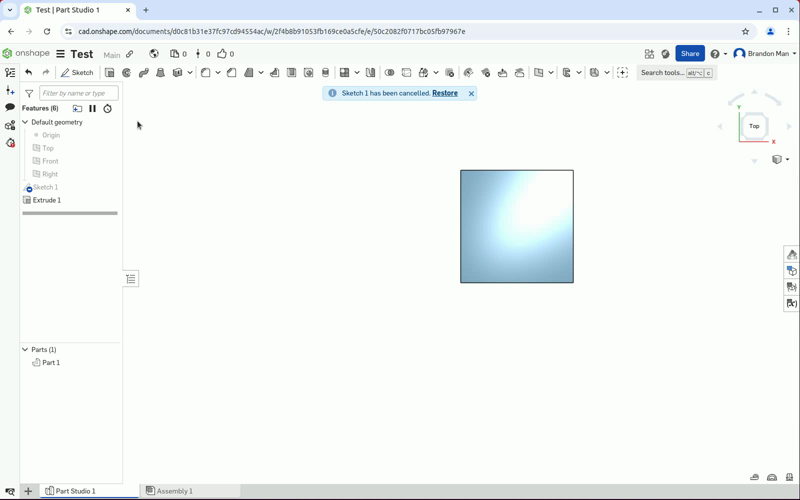
key(shift+h)
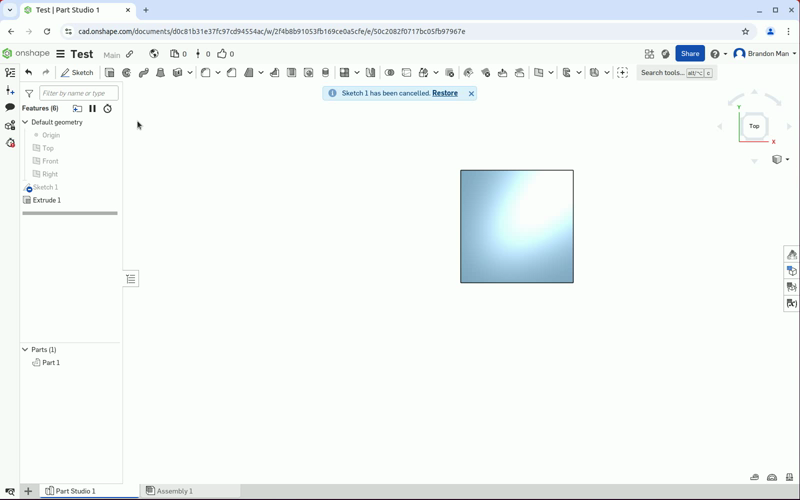
key(shift+h)
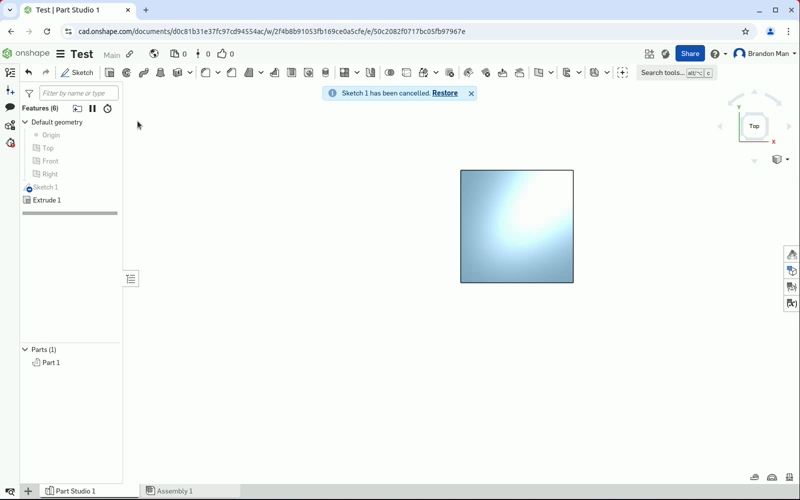
mouse_move(73, 189)
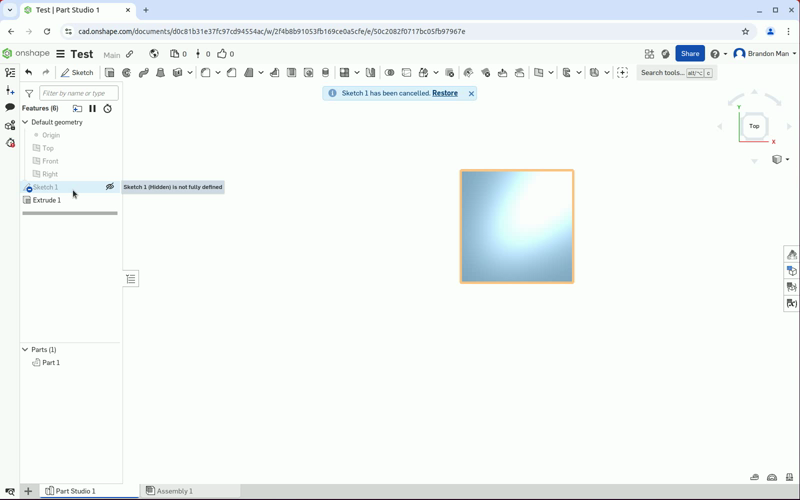
click(73, 189)
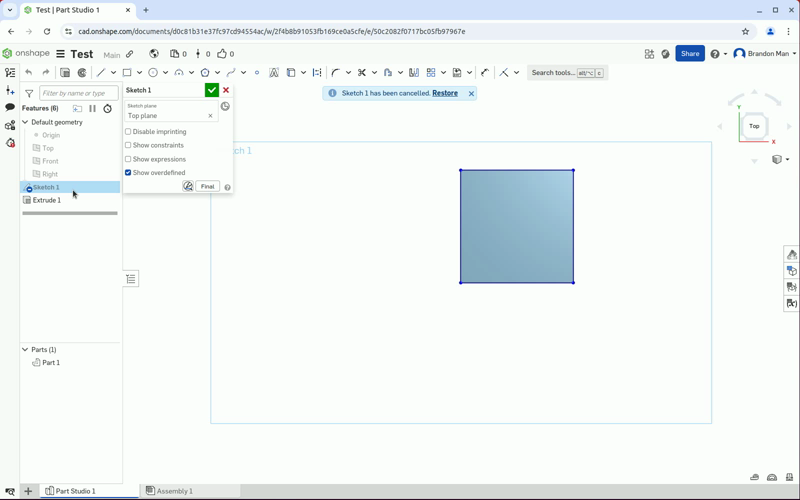
mouse_move(229, 92)
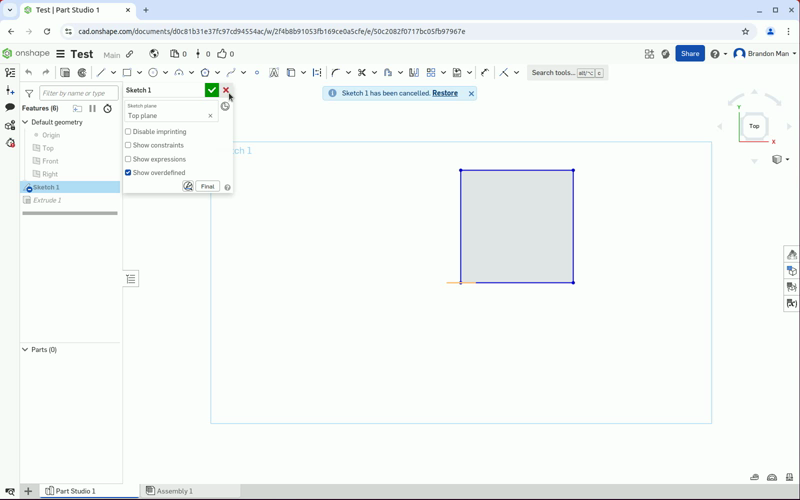
click(229, 92)
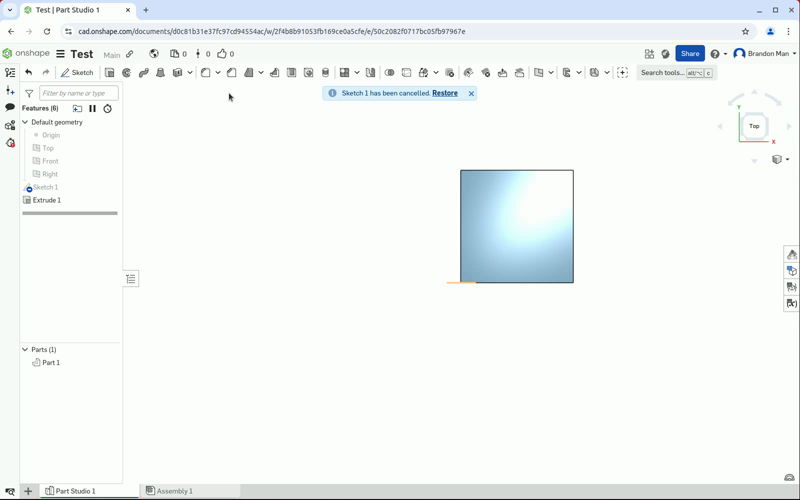
mouse_move(541, 75)
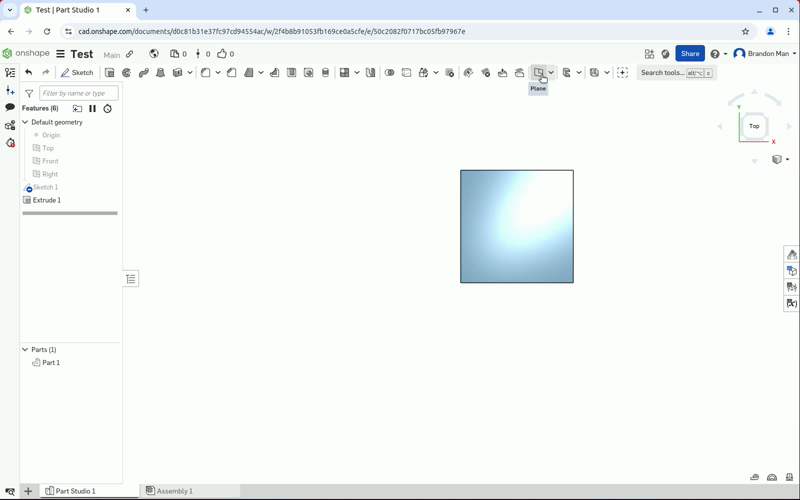
click(541, 75)
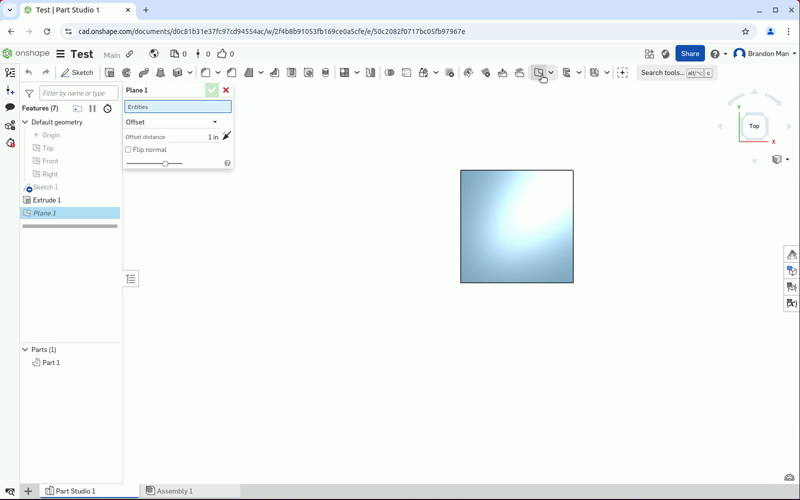
mouse_move(73, 150)
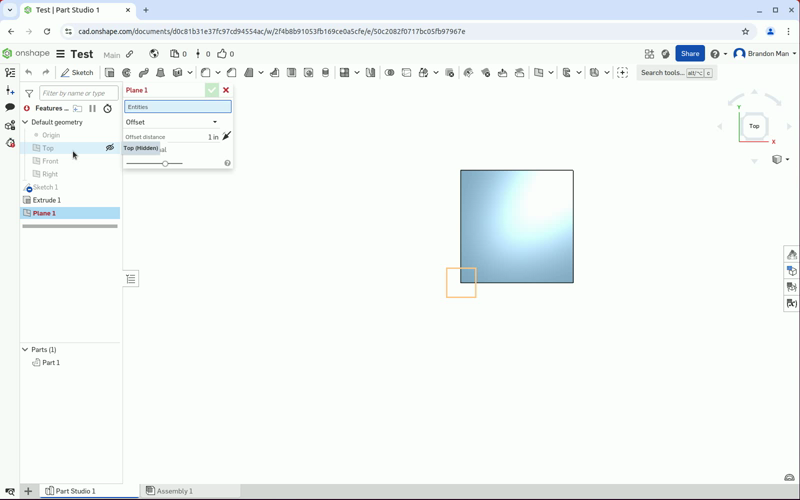
click(73, 150)
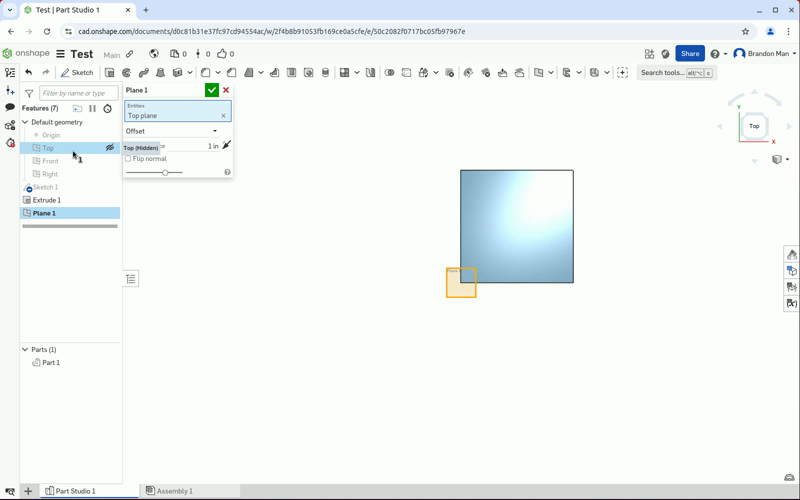
key(tab, 2)
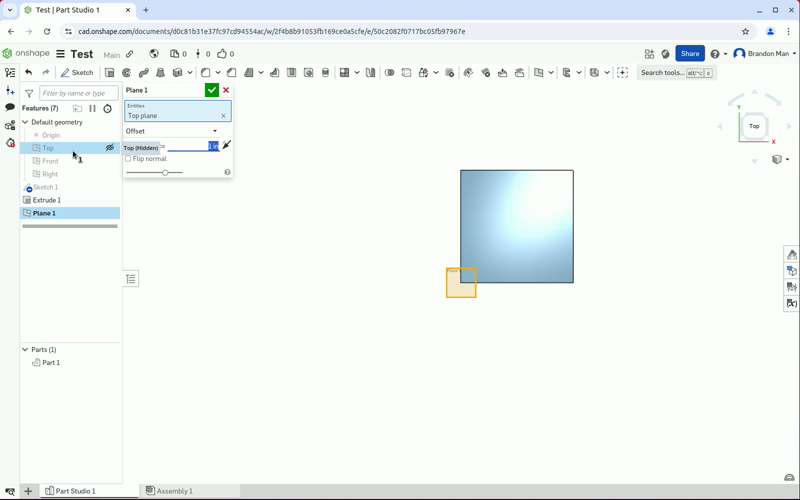
text(0.493)
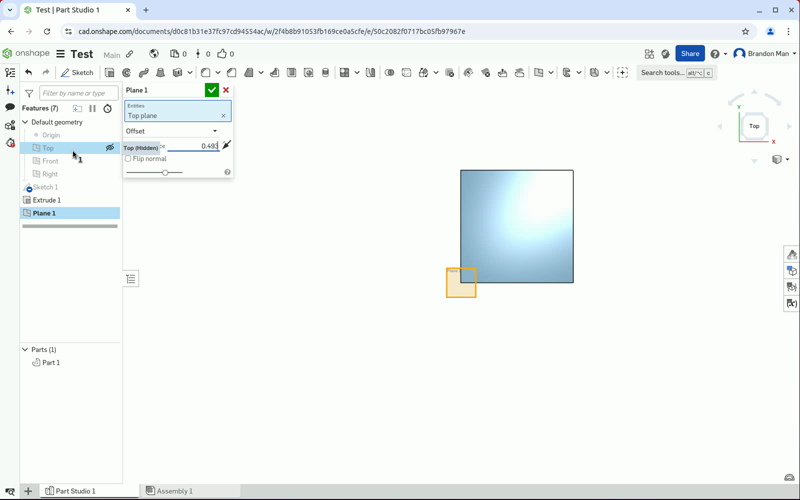
key(enter, 2)
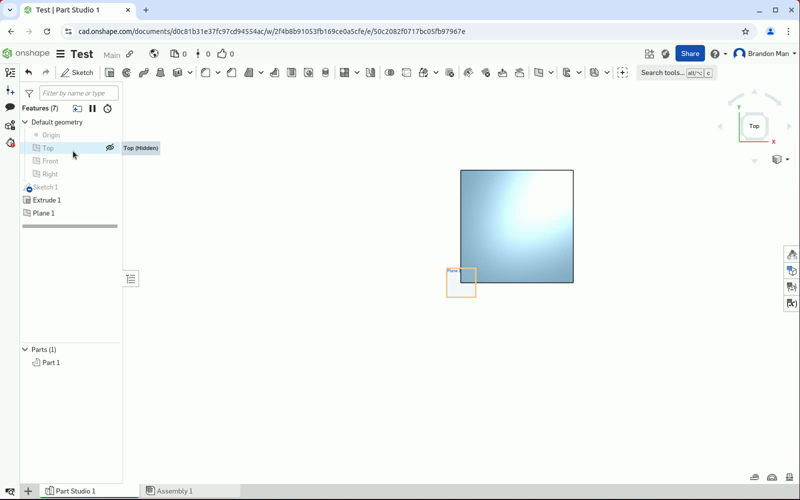
key(shift+s)
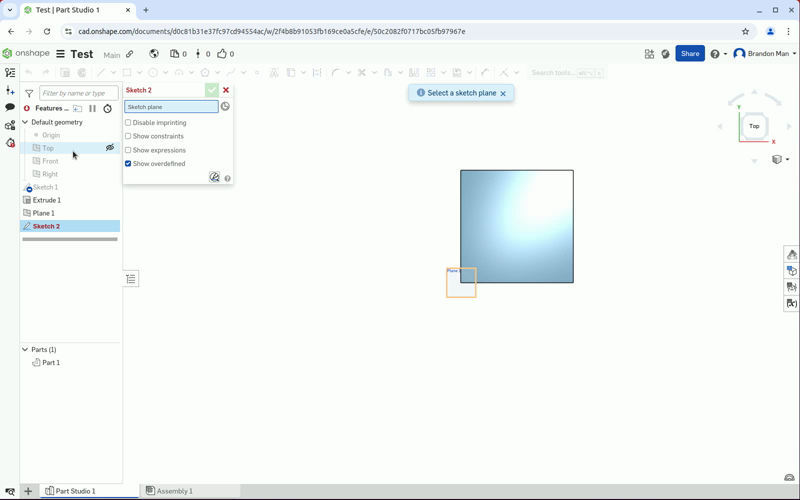
mouse_move(73, 215)
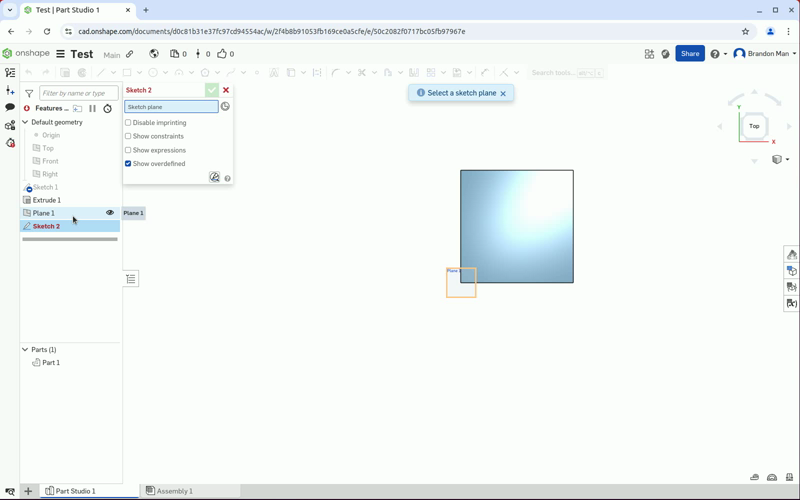
click(73, 215)
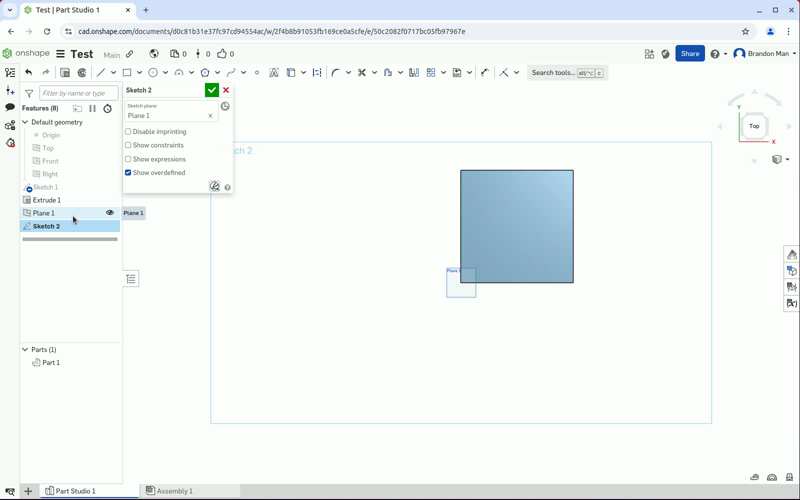
mouse_move(73, 352)
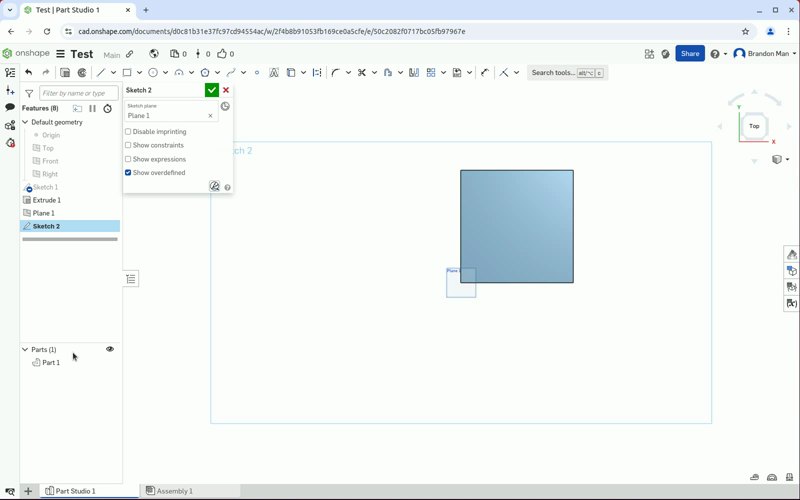
key(y)
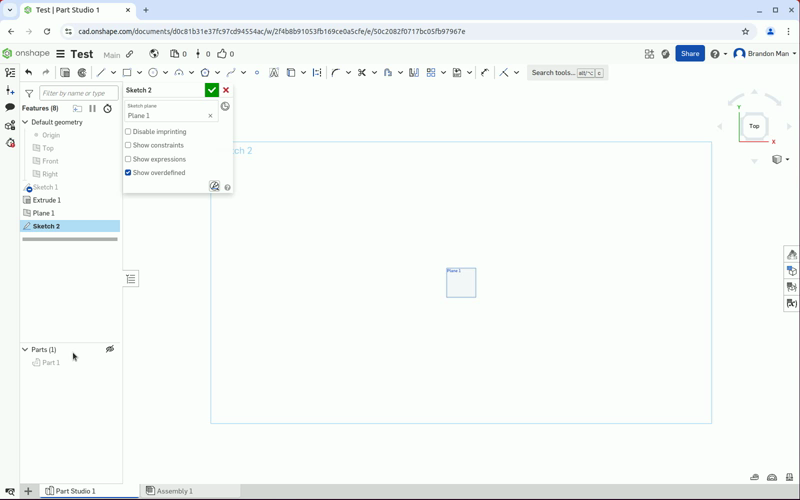
key(l)
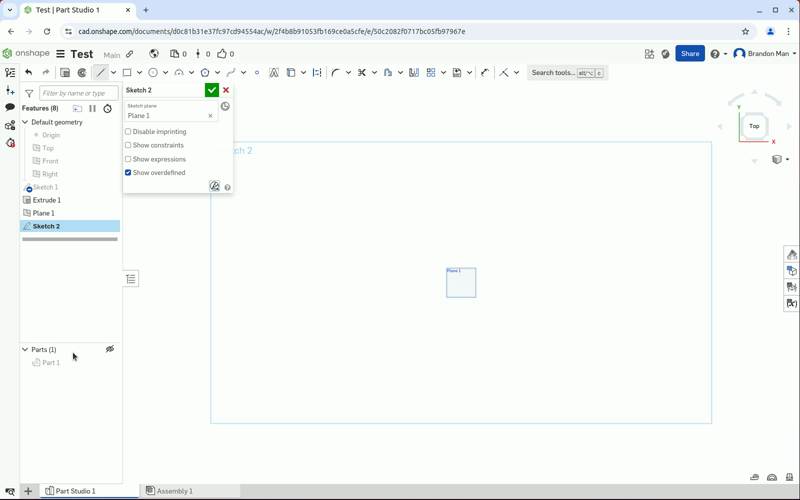
key_down(shift)
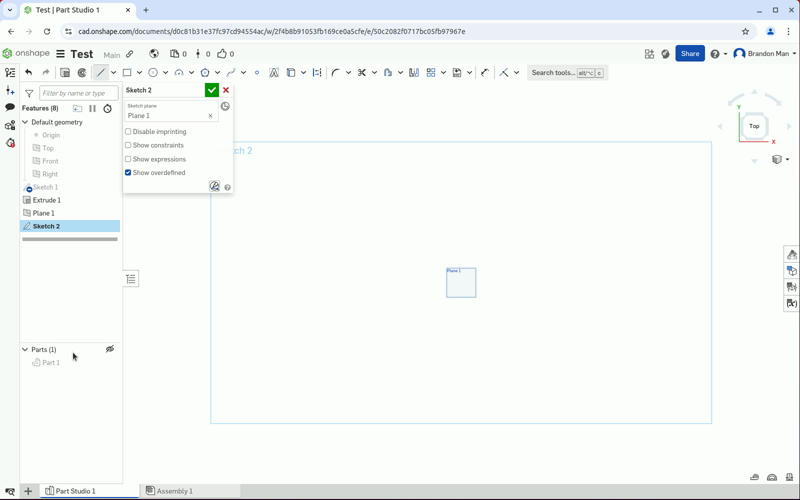
mouse_move(463, 172)
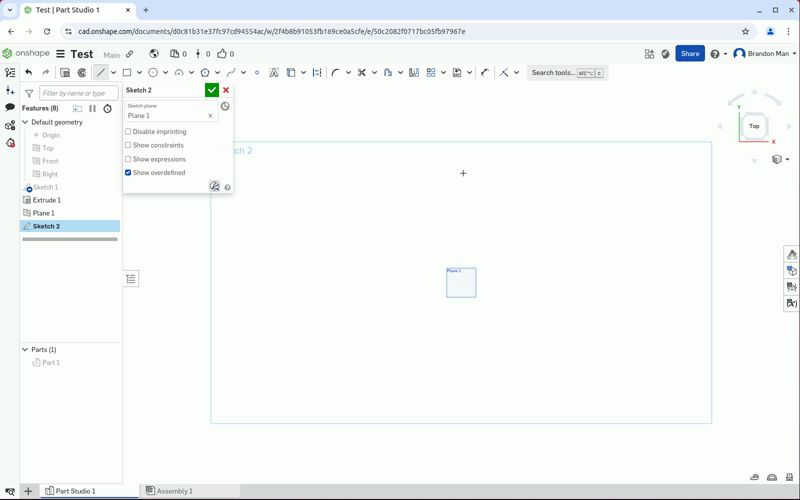
click(463, 172)
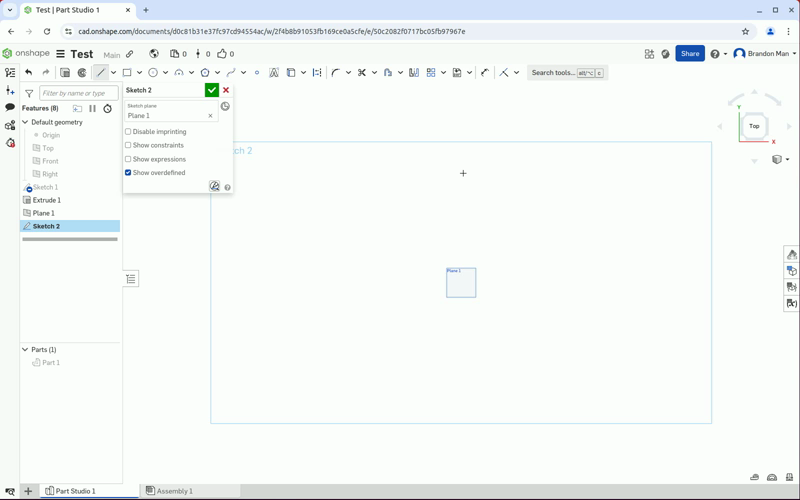
key_up(shift)
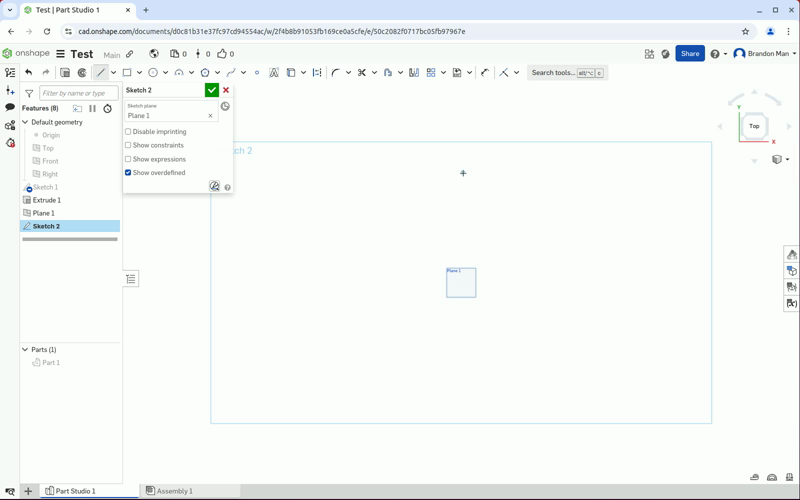
key_down(shift)
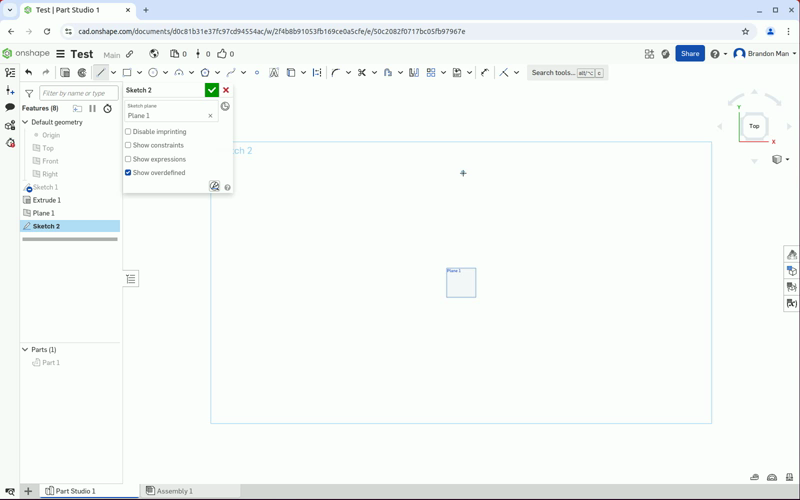
mouse_move(570, 172)
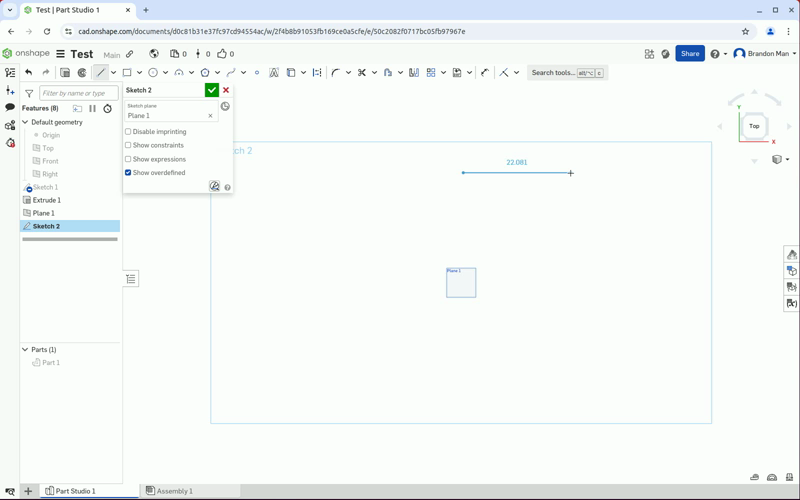
click(570, 172)
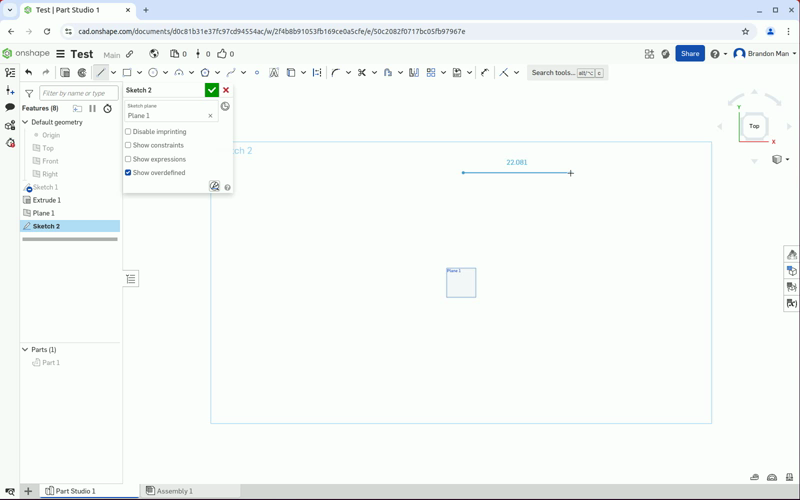
key_up(shift)
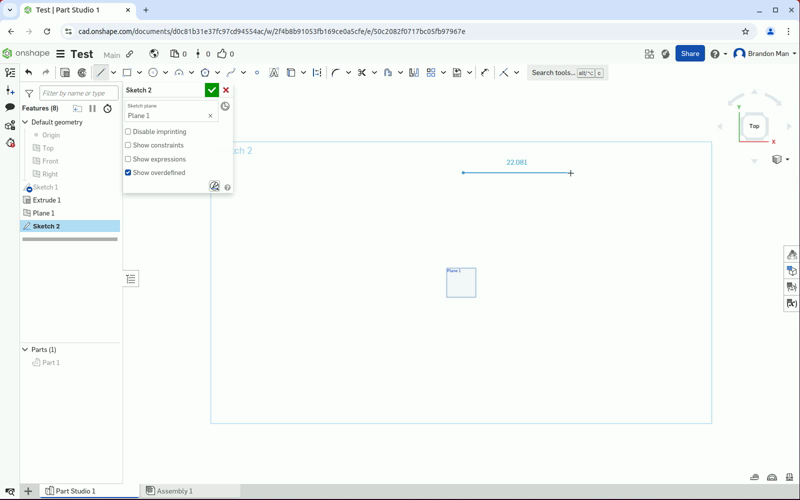
key_down(shift)
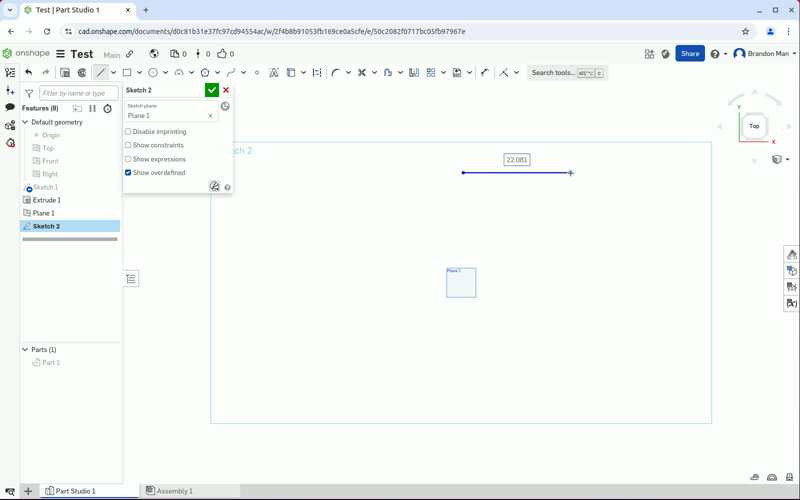
mouse_move(589, 172)
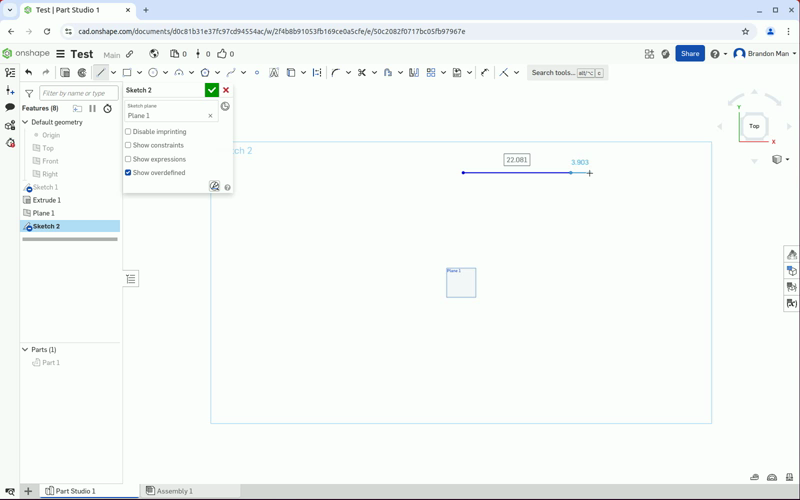
mouse_move(570, 171)
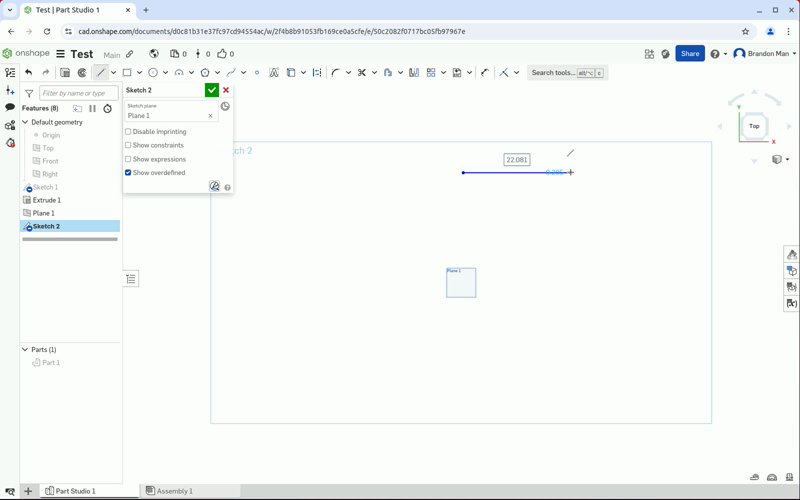
scroll(6)
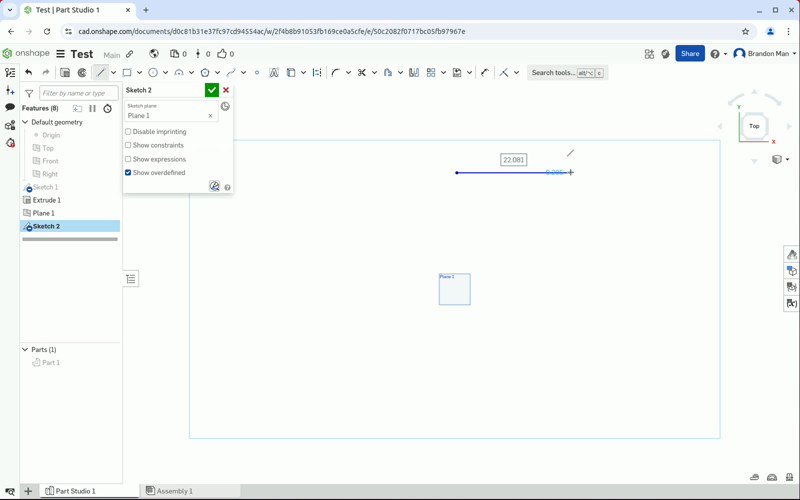
scroll(6)
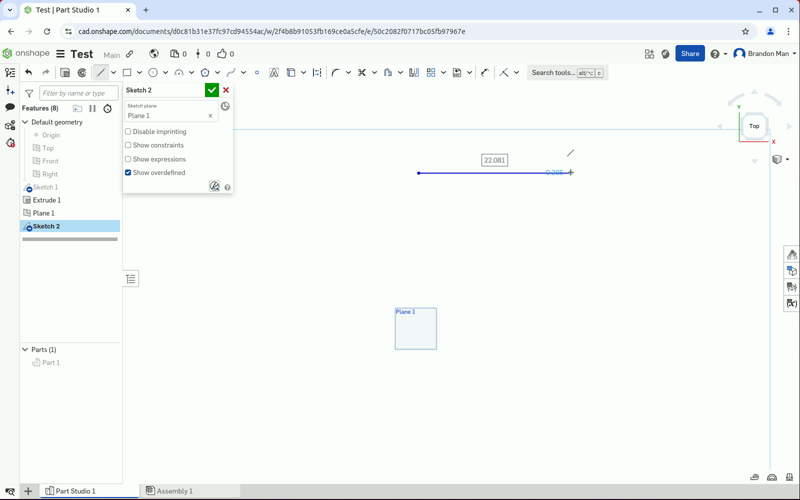
scroll(6)
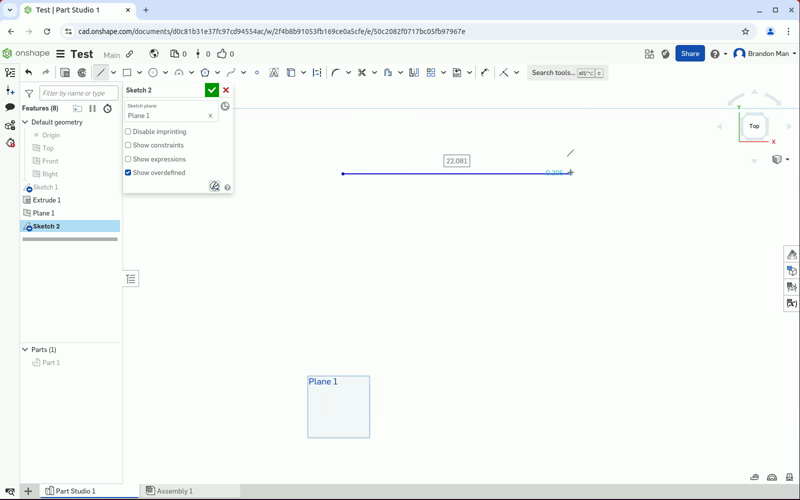
scroll(6)
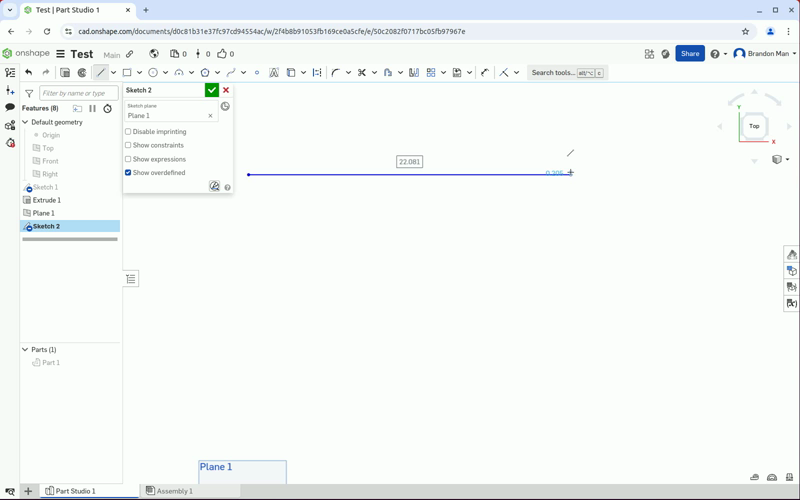
scroll(6)
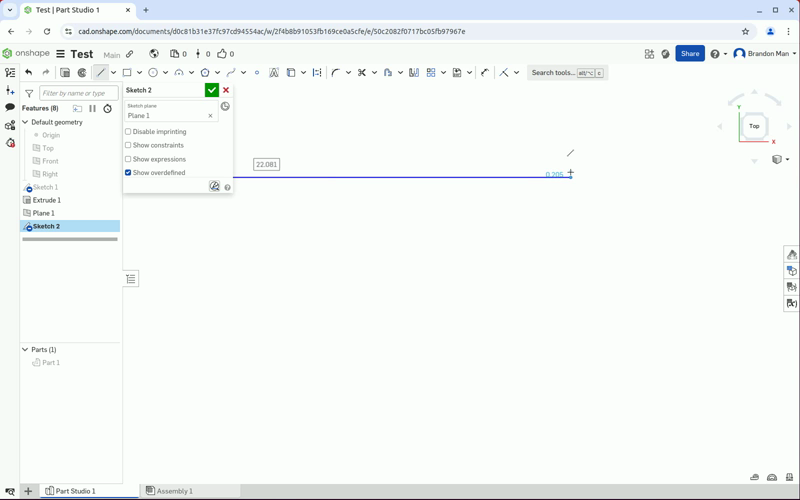
scroll(6)
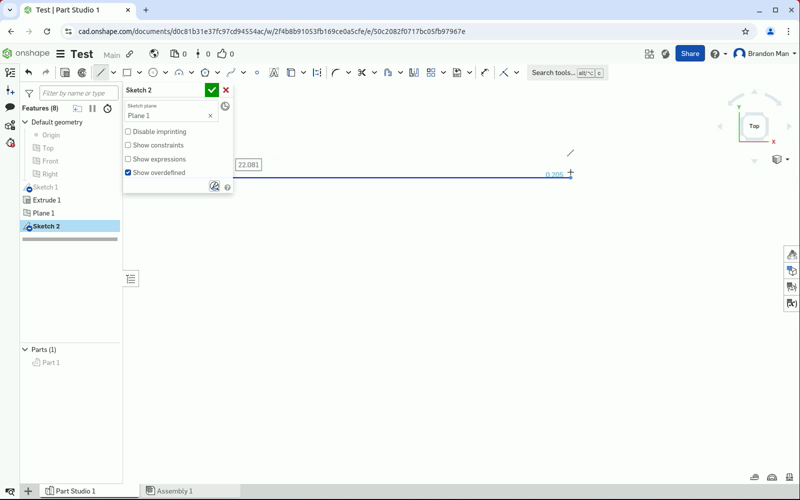
scroll(6)
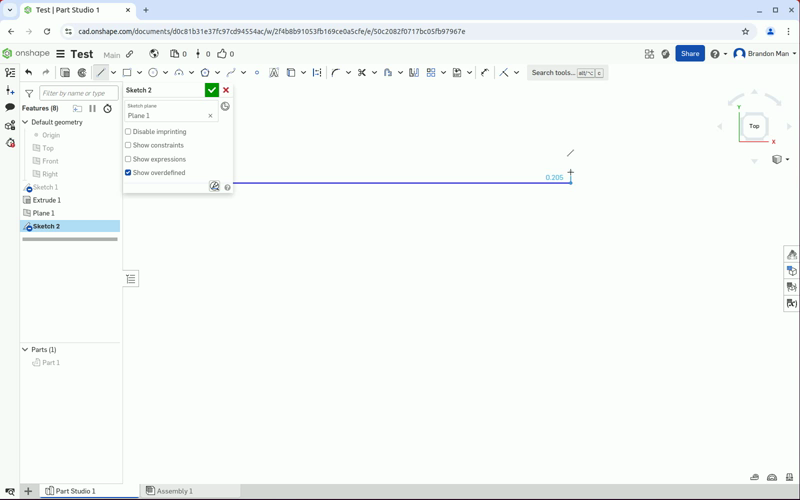
click(570, 171)
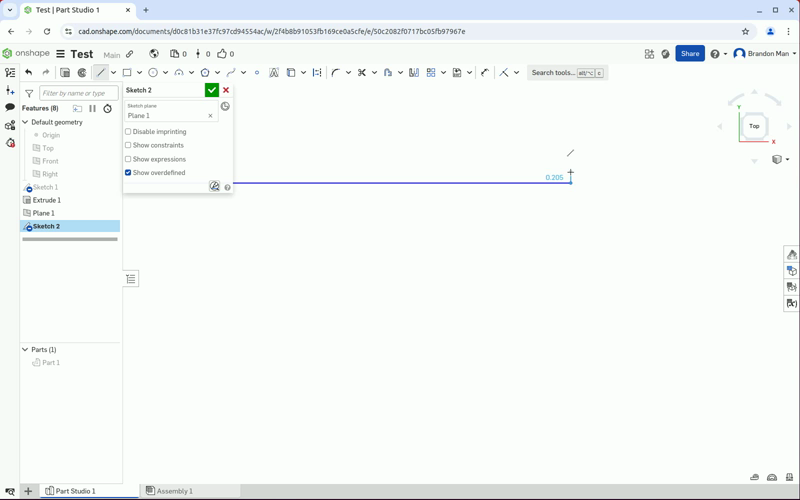
scroll(-6)
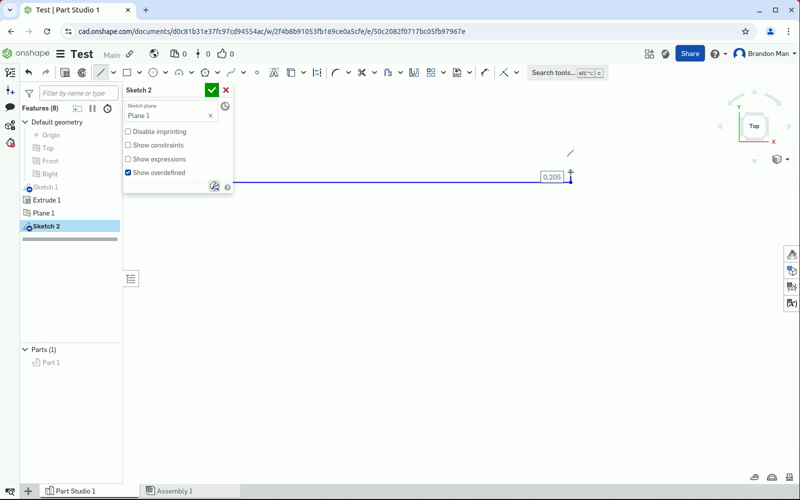
scroll(-6)
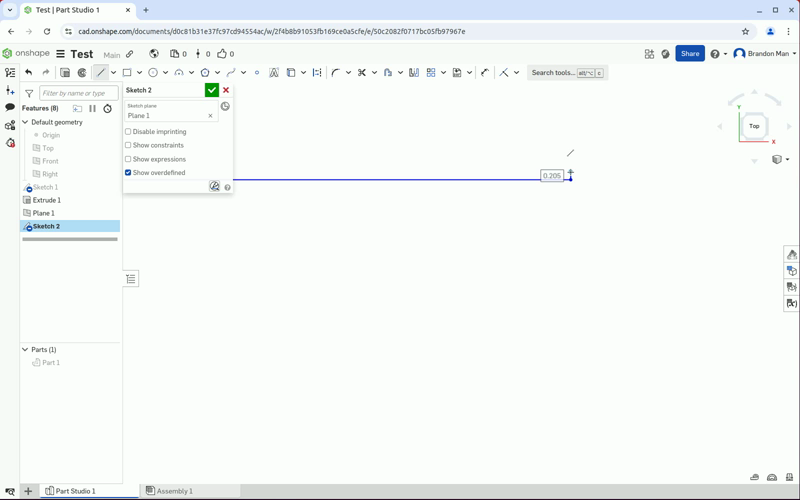
scroll(-6)
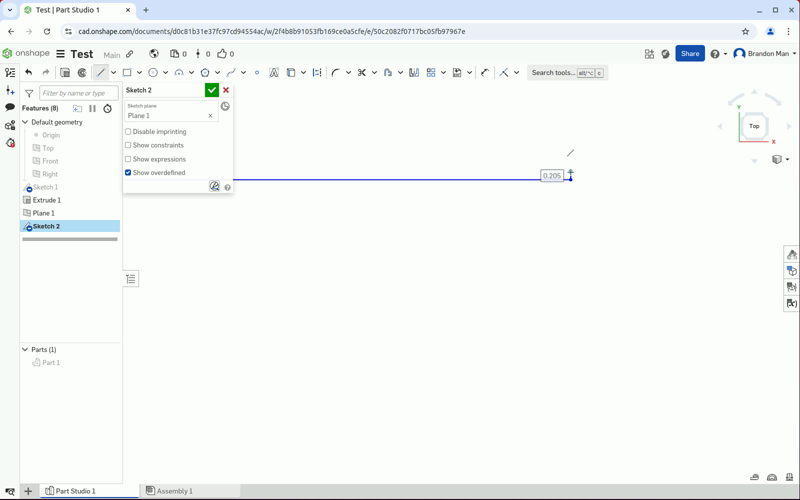
scroll(-6)
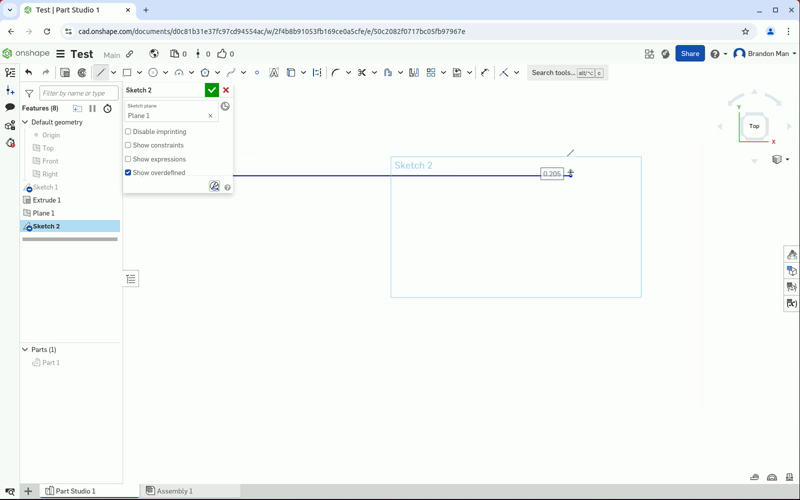
scroll(-6)
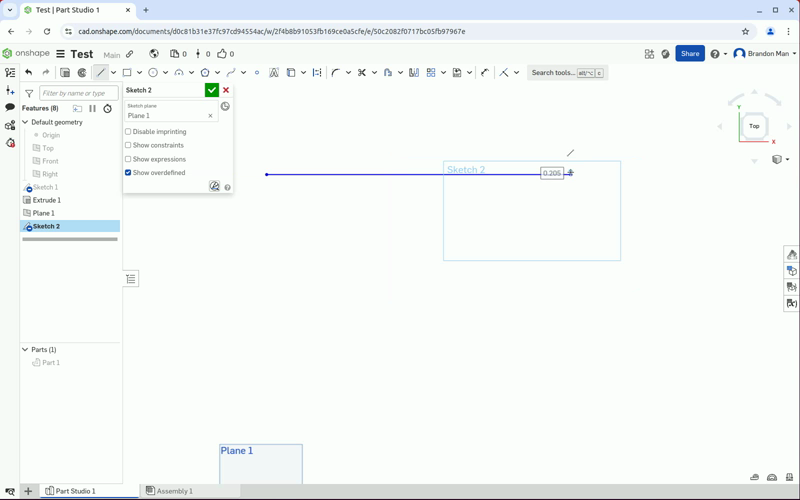
scroll(-6)
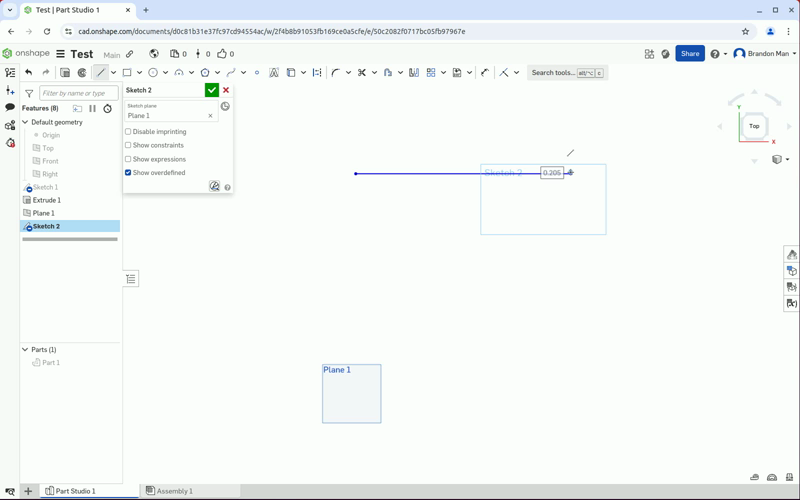
scroll(-6)
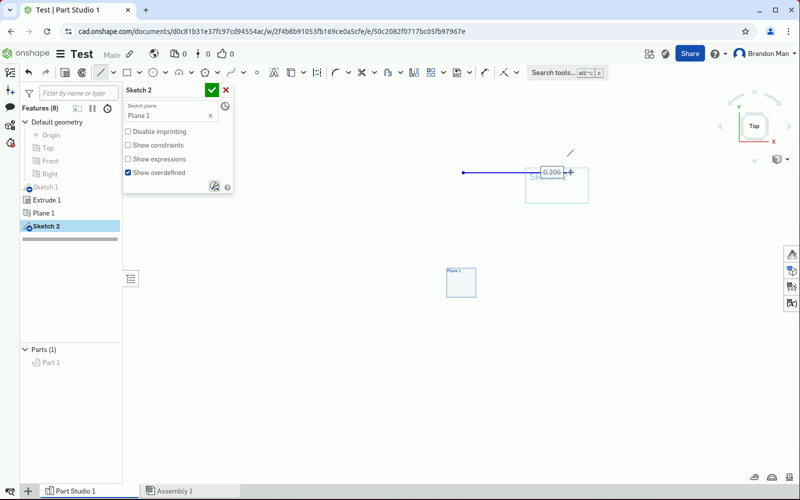
key_up(shift)
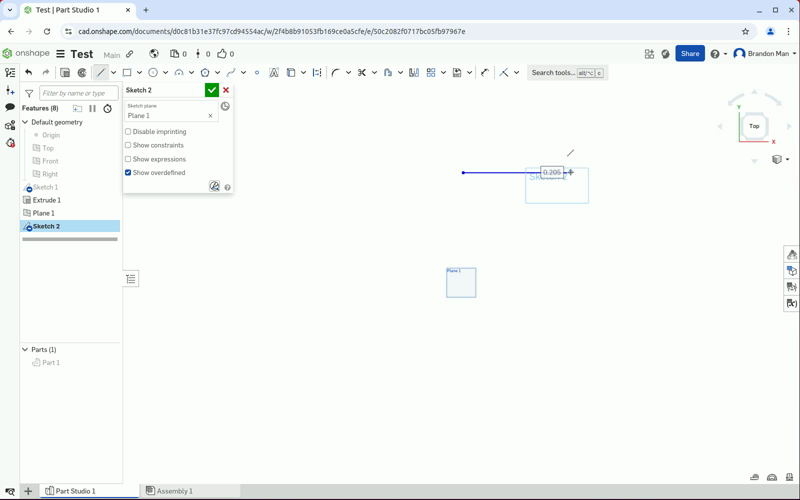
key_down(shift)
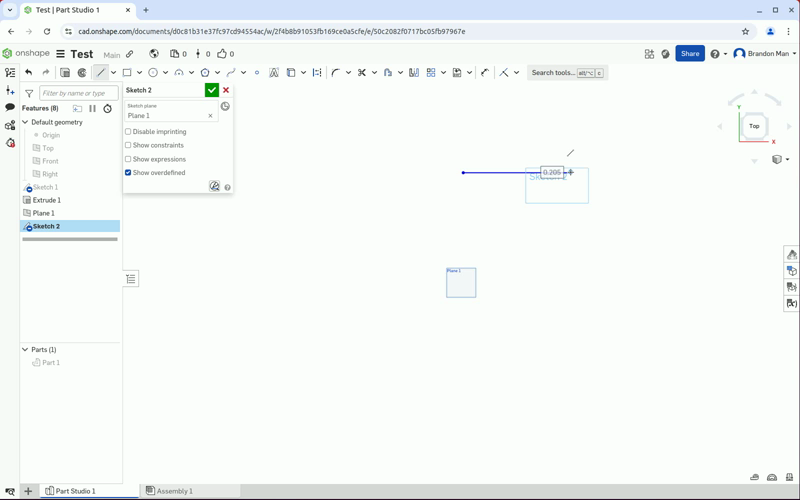
mouse_move(463, 171)
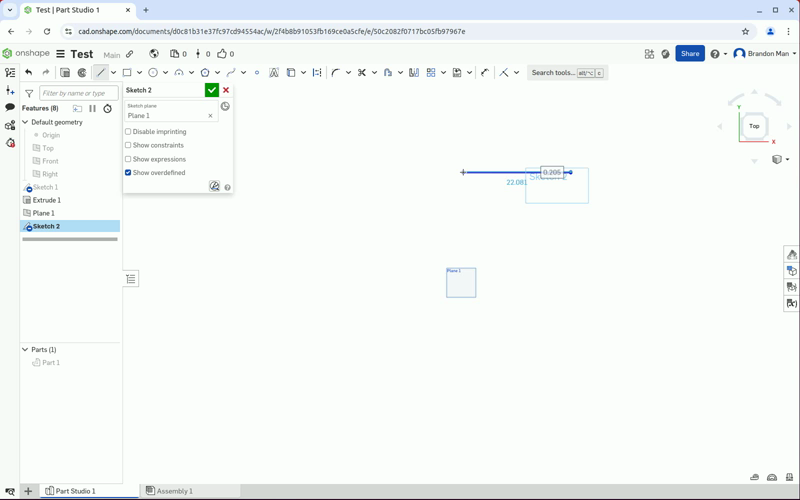
scroll(6)
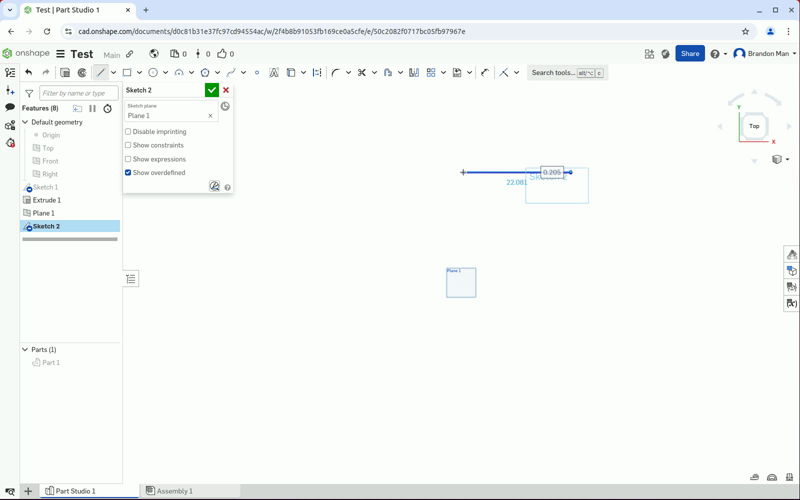
scroll(6)
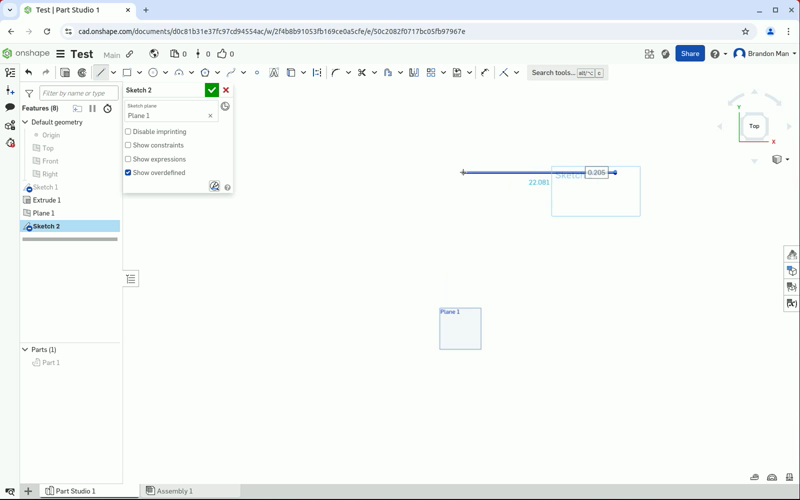
scroll(6)
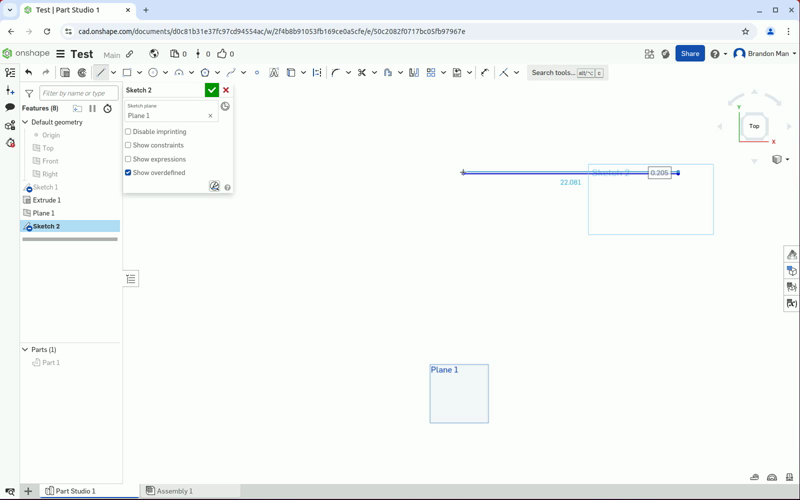
scroll(6)
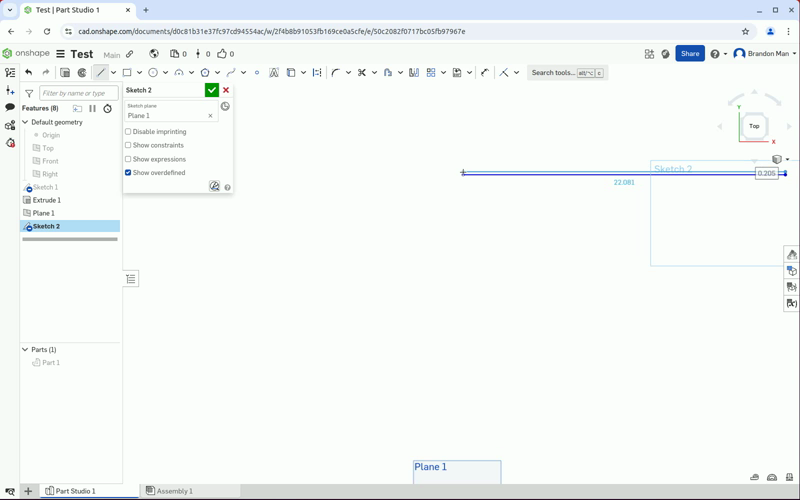
scroll(6)
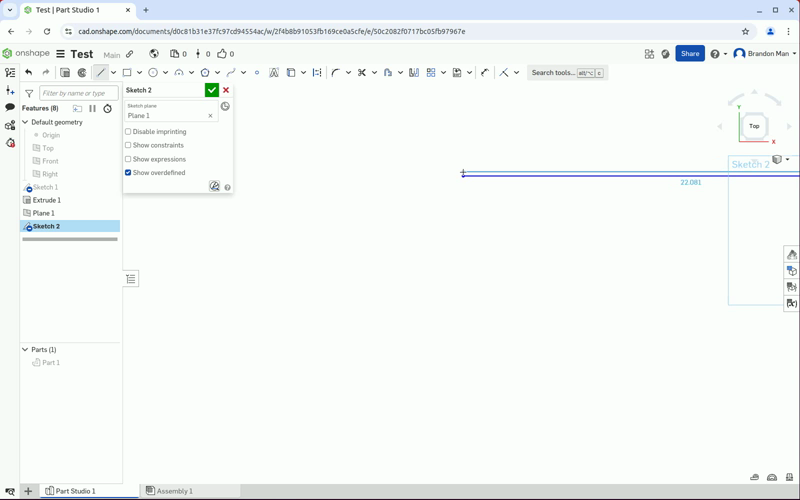
scroll(6)
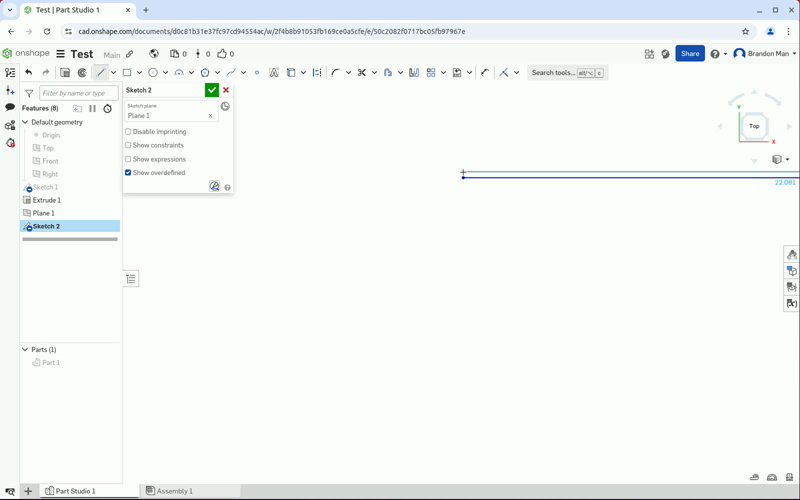
scroll(6)
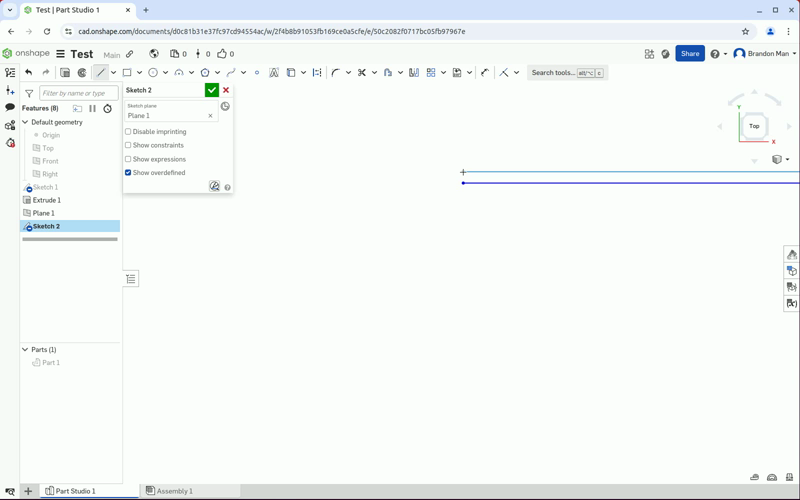
click(463, 171)
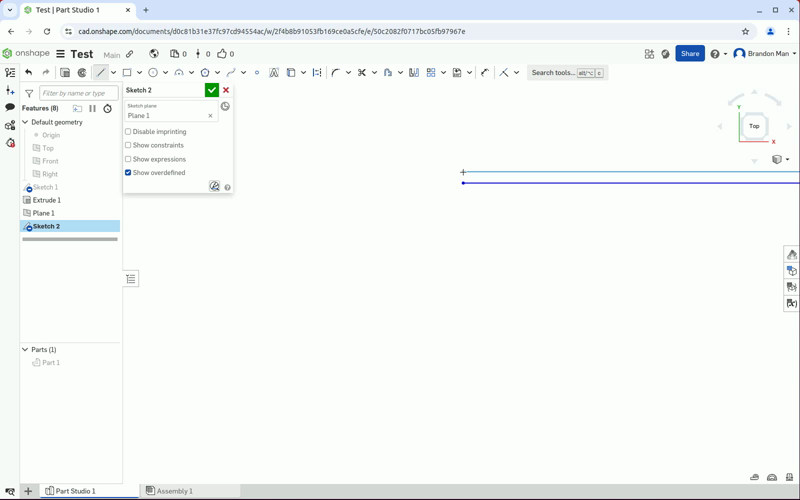
scroll(-6)
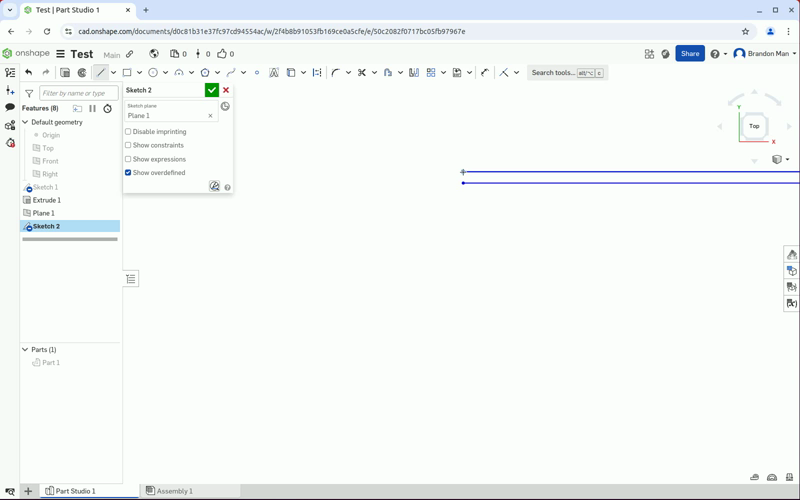
scroll(-6)
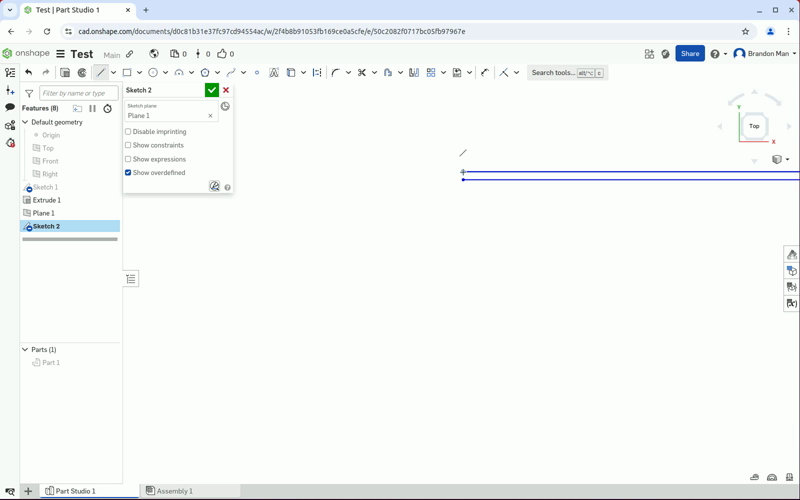
scroll(-6)
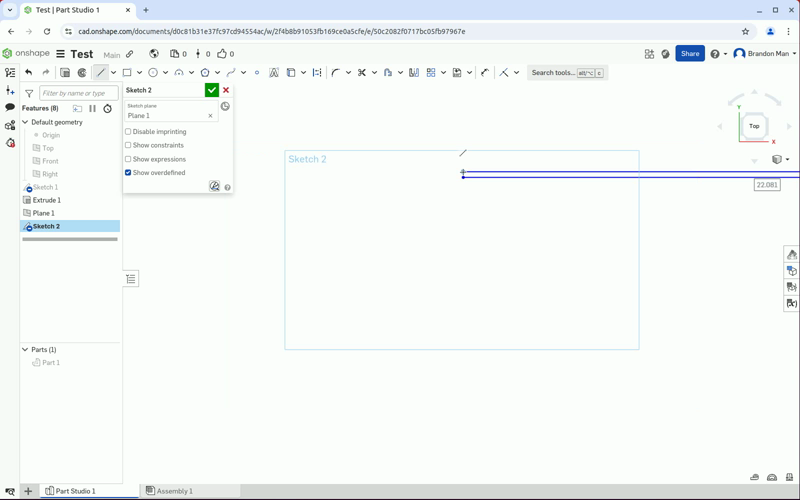
scroll(-6)
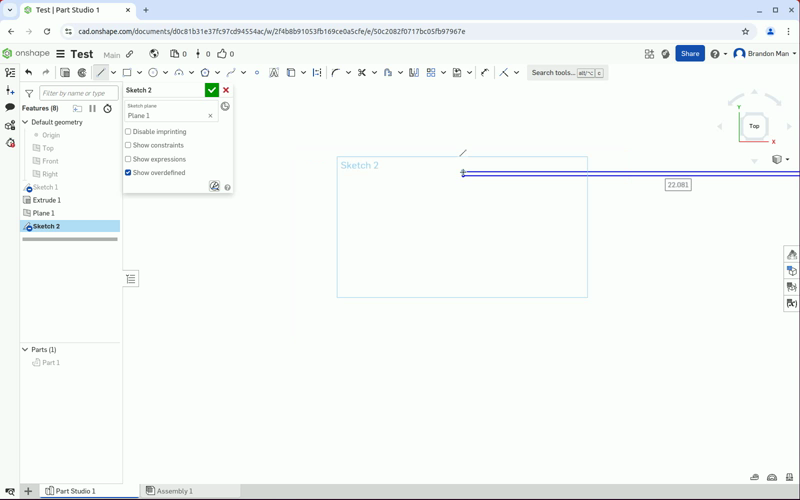
scroll(-6)
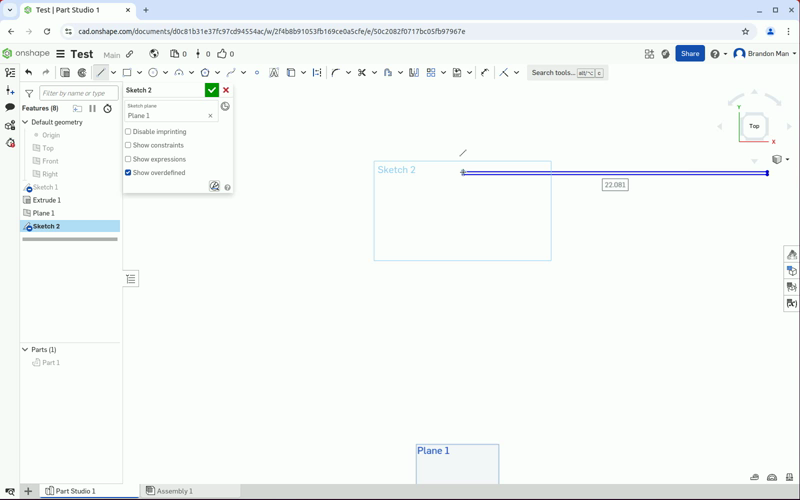
scroll(-6)
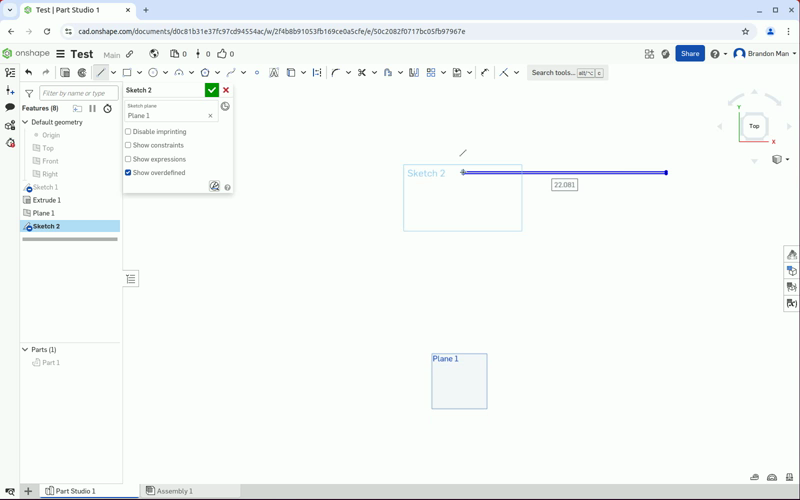
scroll(-6)
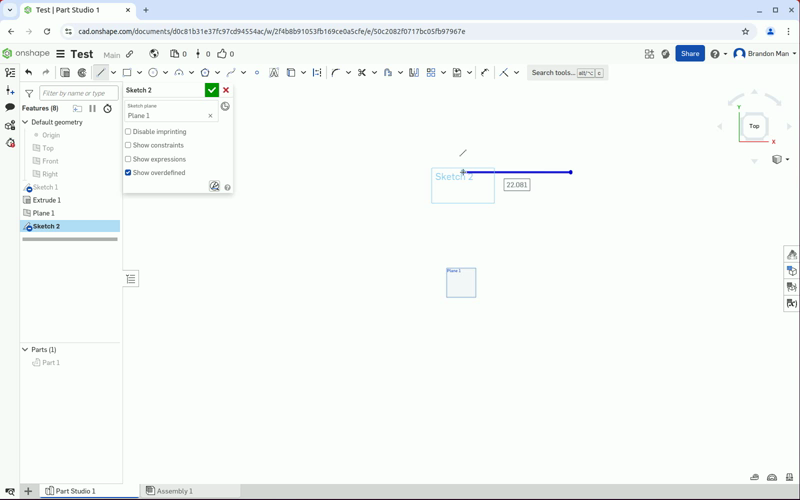
key_up(shift)
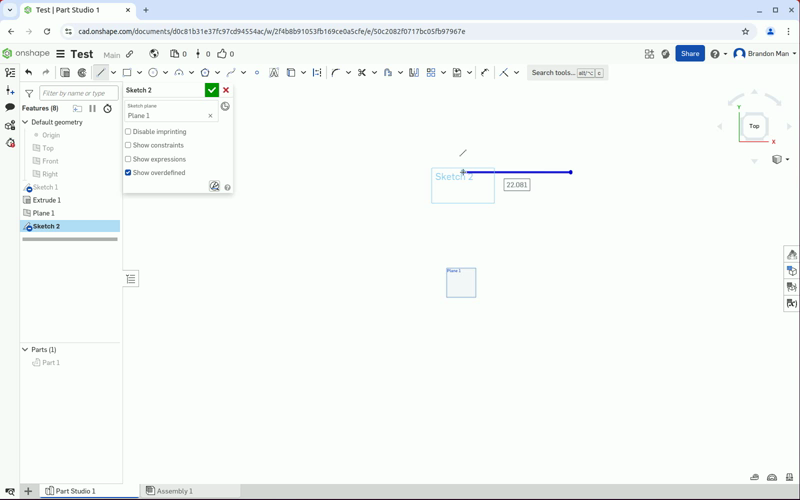
mouse_move(493, 171)
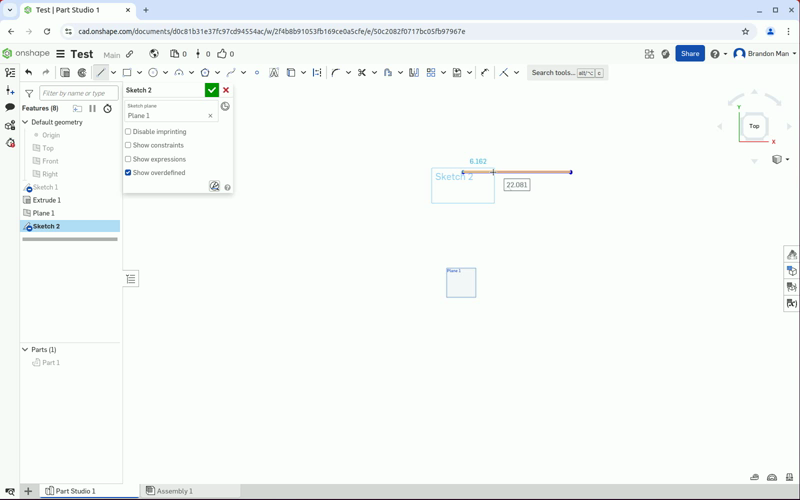
key_down(shift)
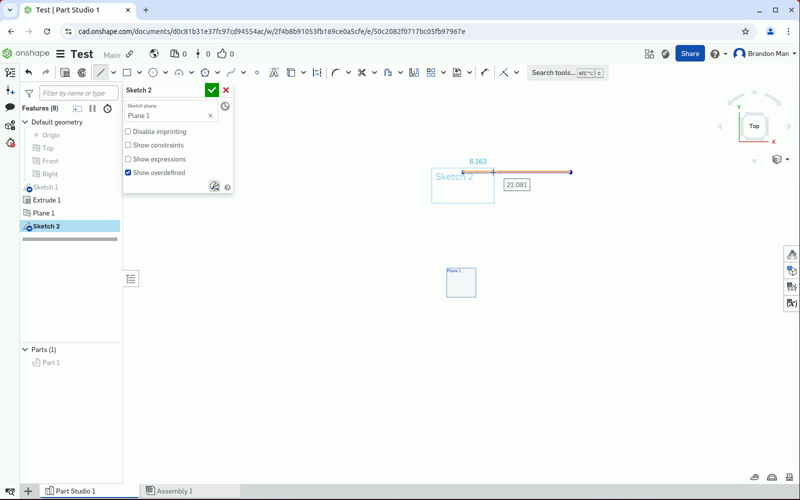
mouse_move(463, 172)
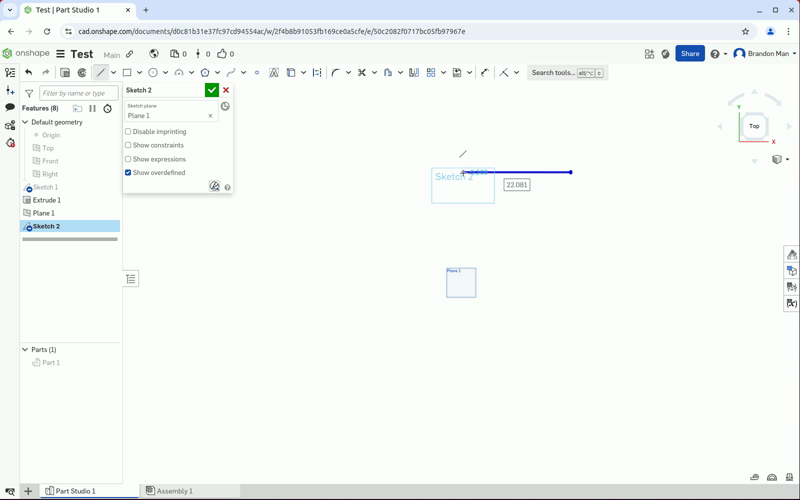
scroll(6)
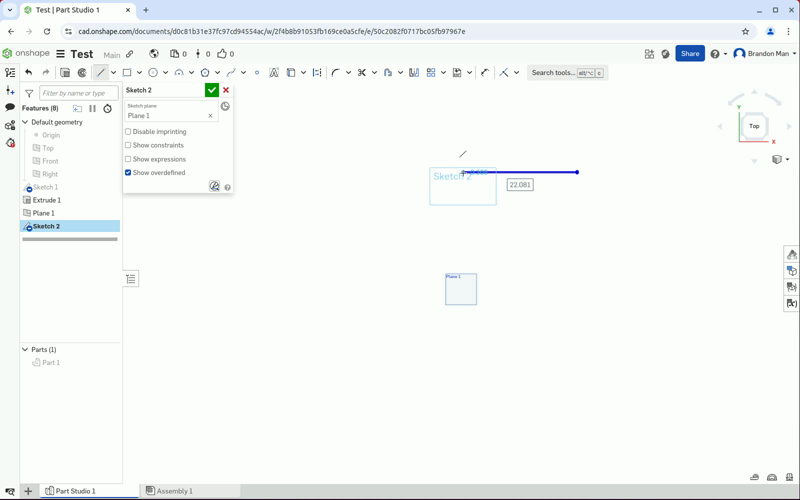
scroll(6)
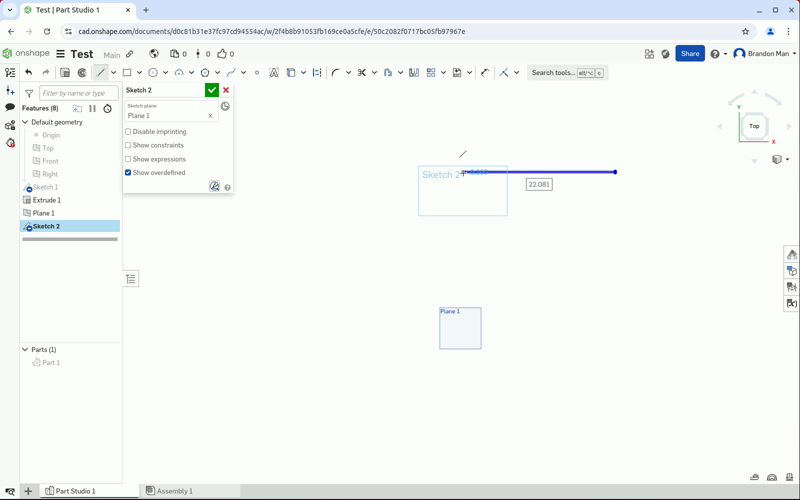
scroll(6)
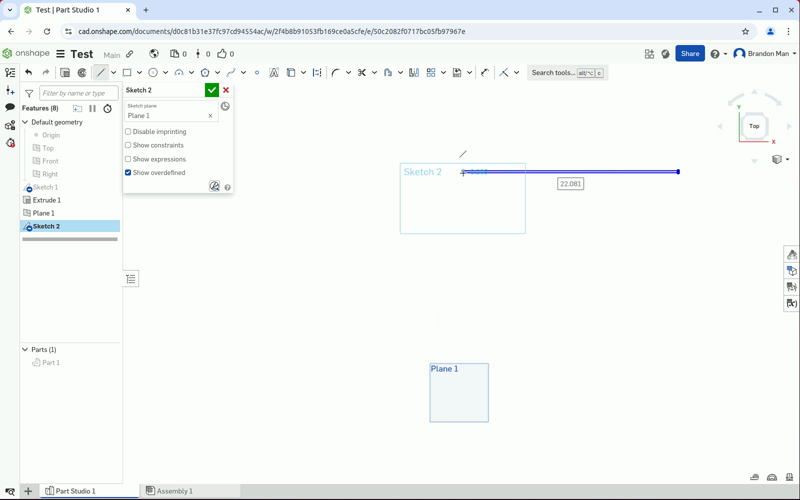
scroll(6)
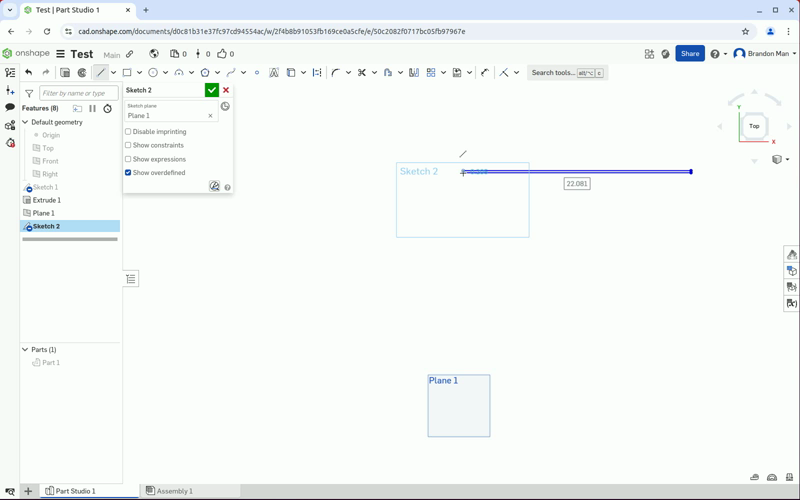
scroll(6)
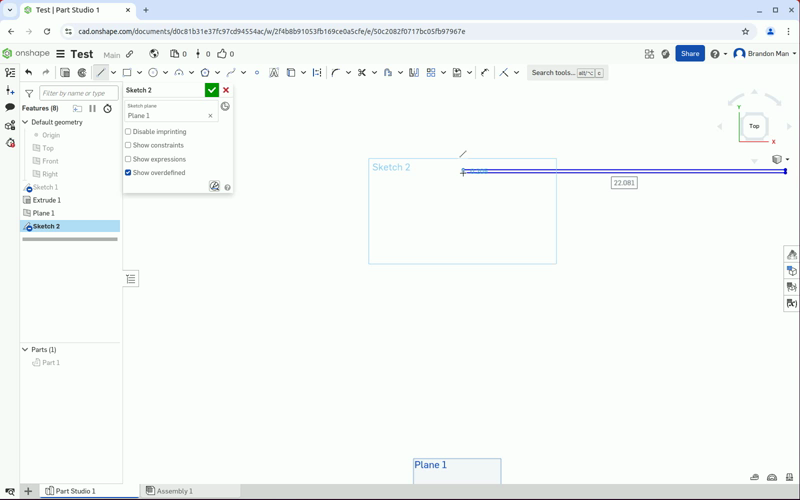
scroll(6)
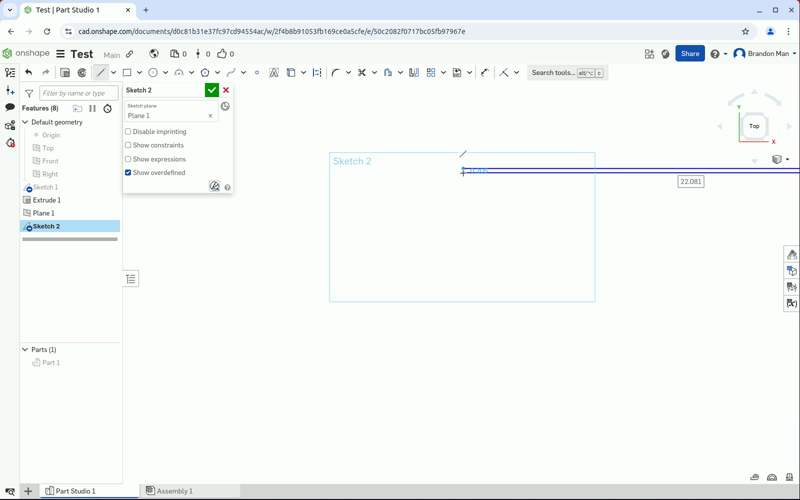
scroll(6)
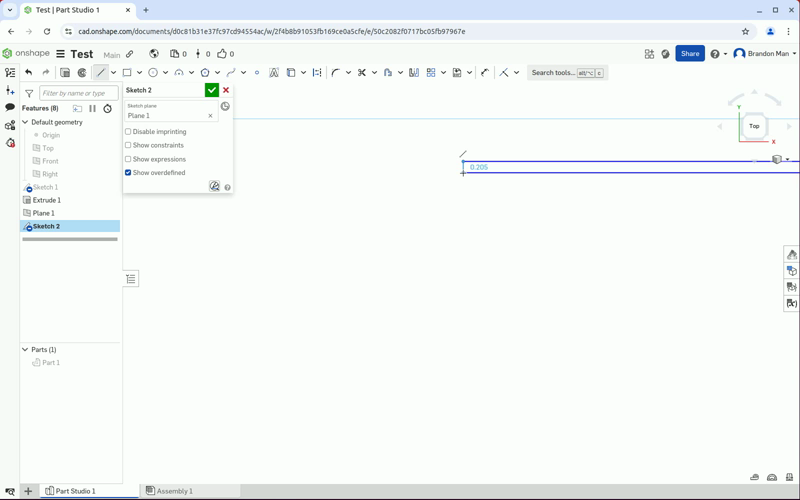
key_up(shift)
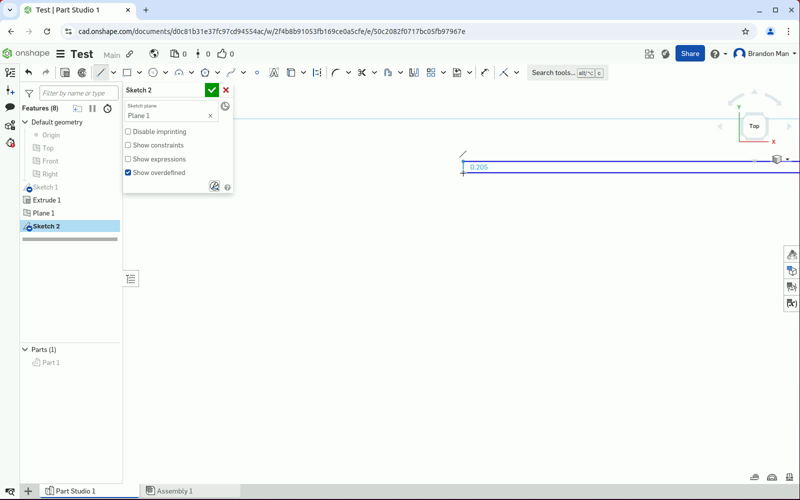
click(463, 172)
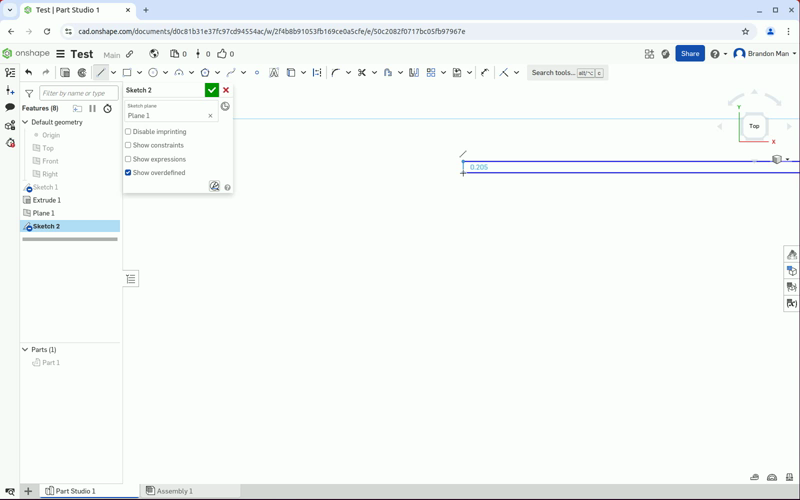
scroll(-6)
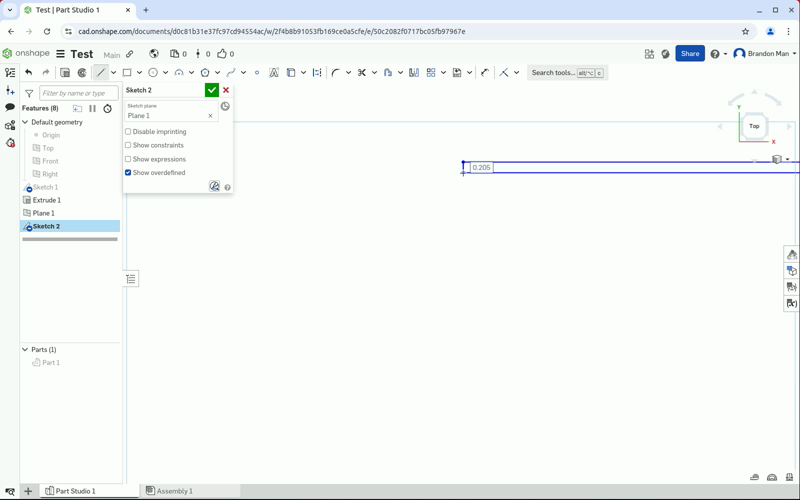
scroll(-6)
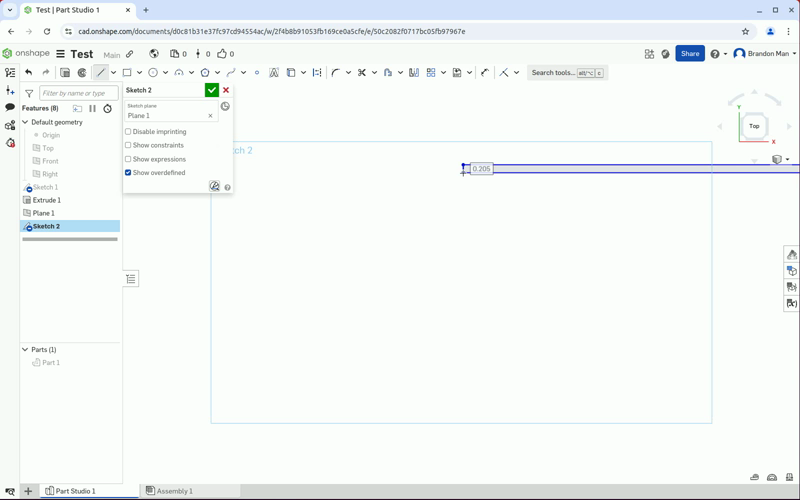
scroll(-6)
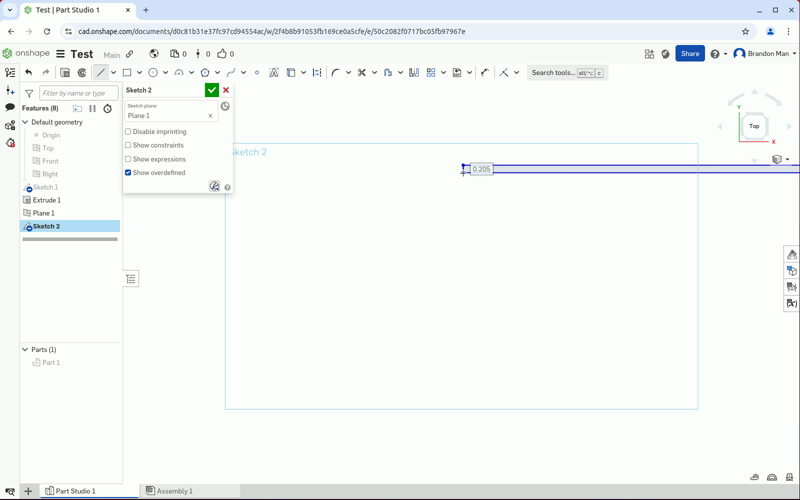
scroll(-6)
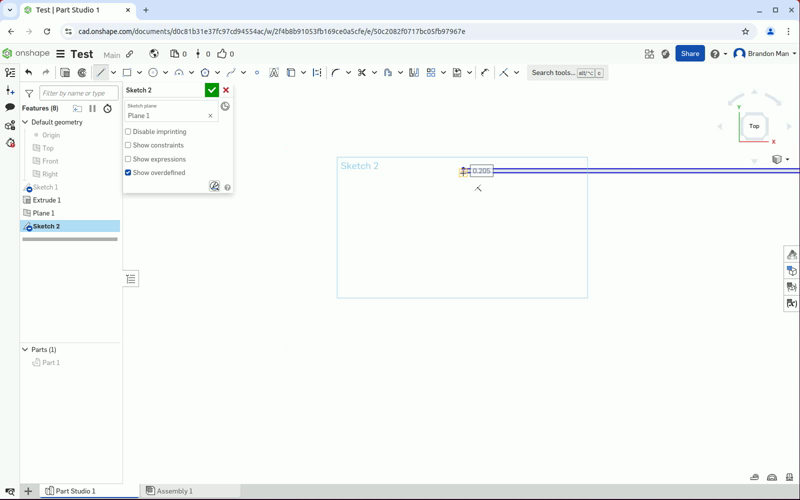
scroll(-6)
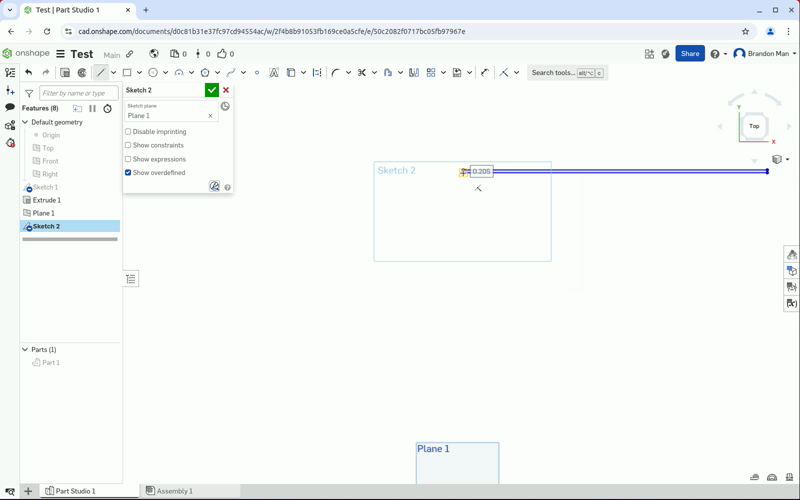
scroll(-6)
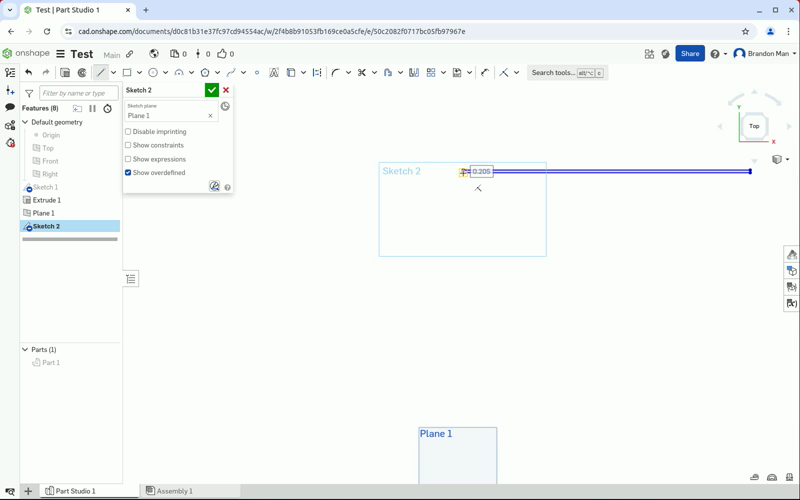
scroll(-6)
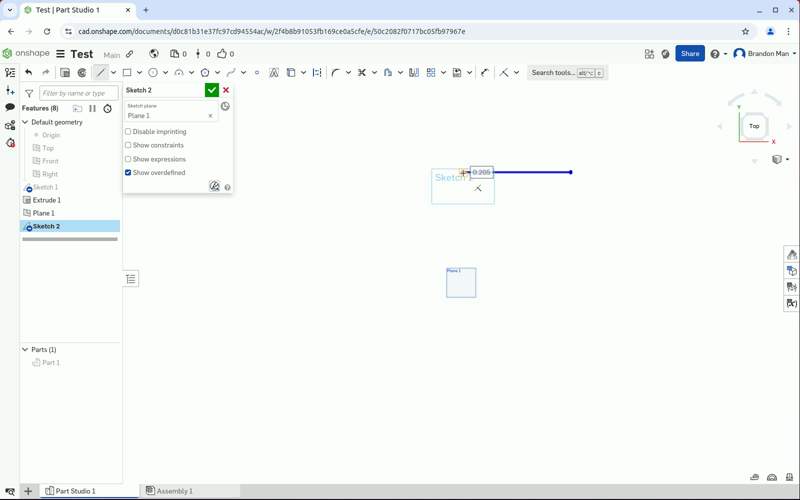
key(esc)
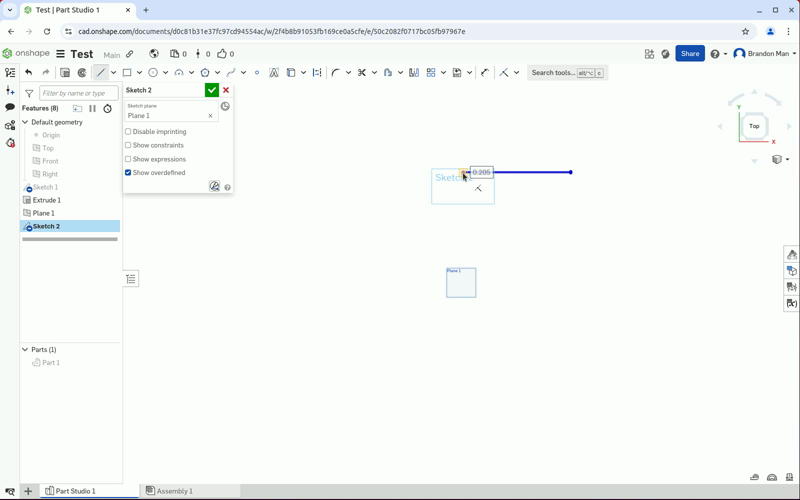
mouse_move(556, 172)
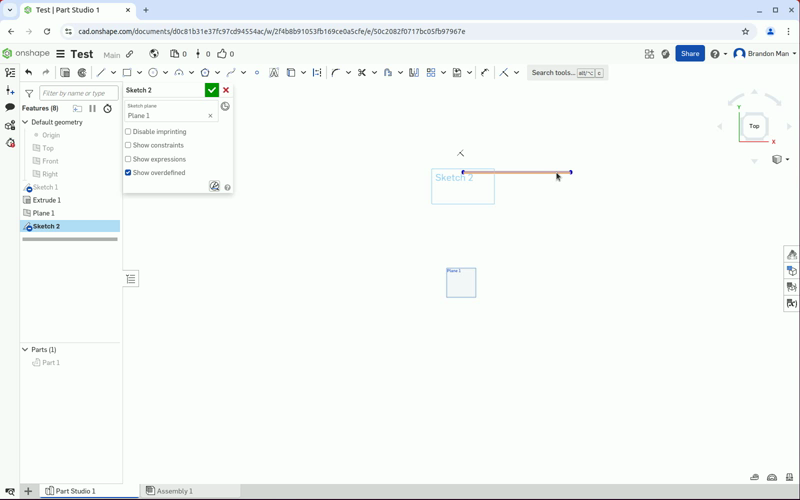
scroll(6)
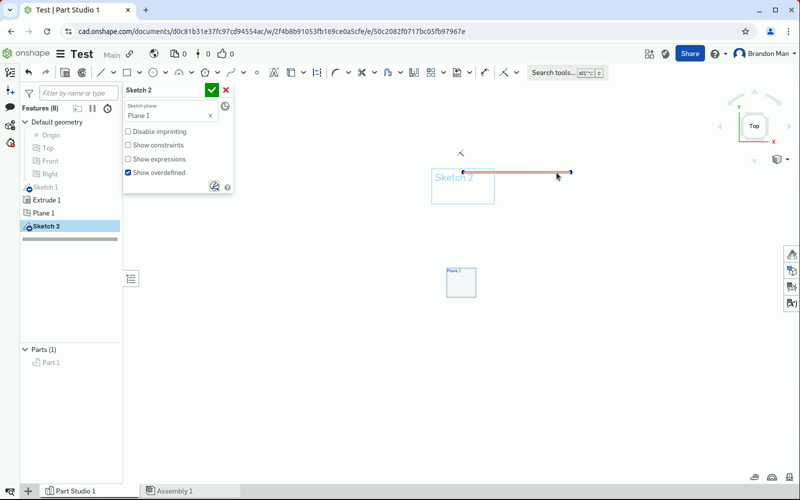
scroll(6)
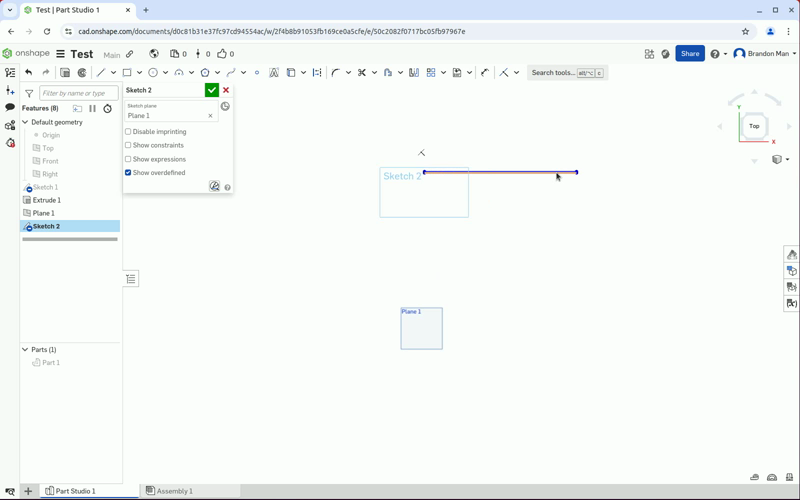
scroll(6)
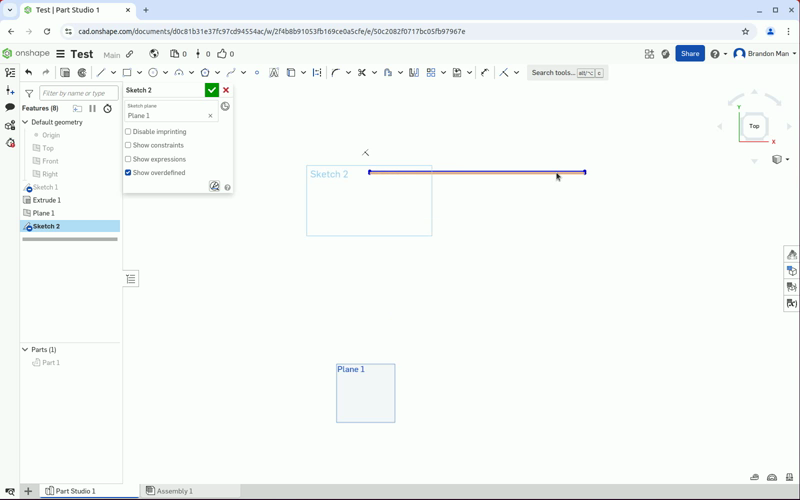
scroll(6)
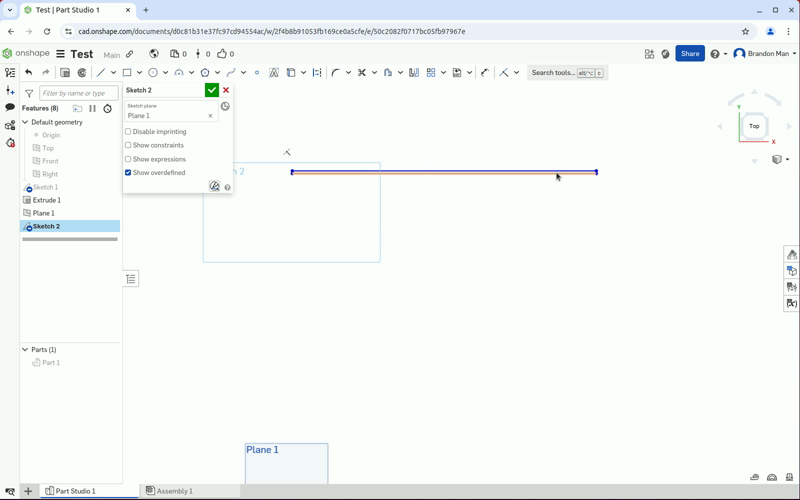
scroll(6)
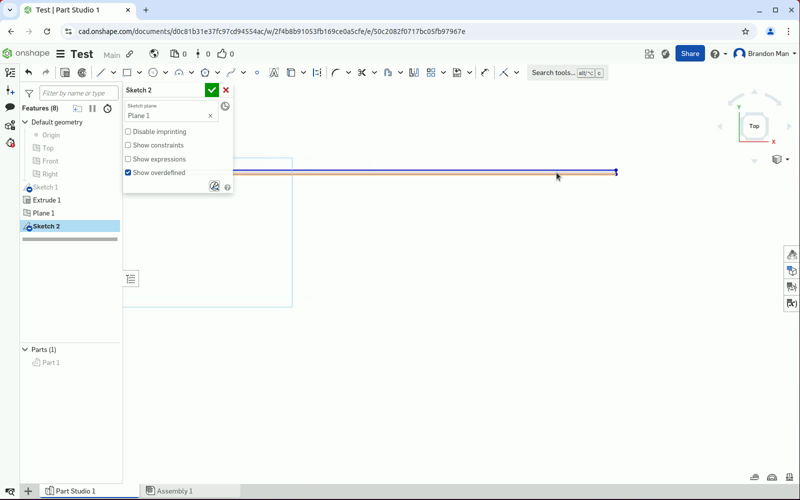
scroll(6)
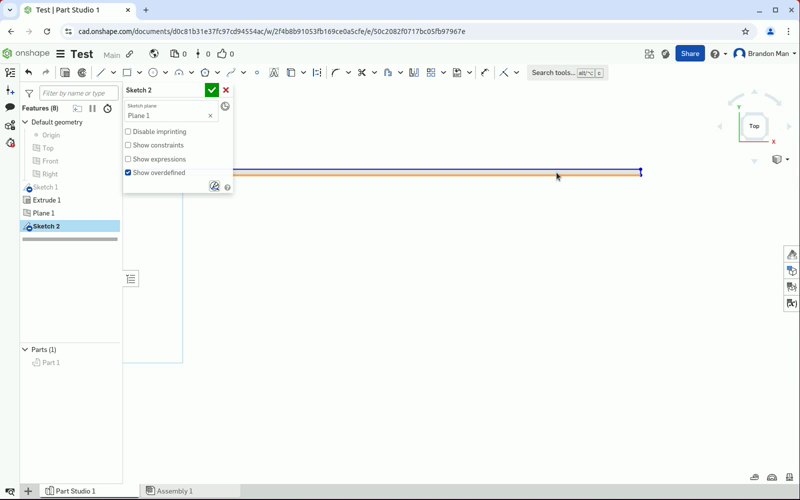
scroll(6)
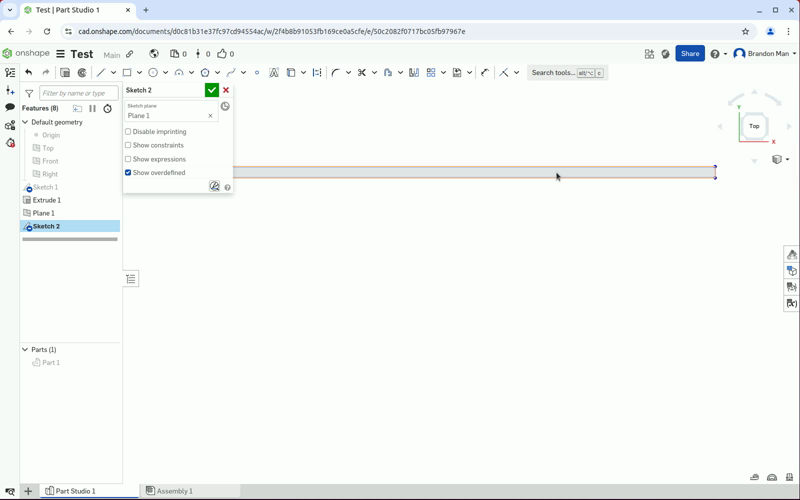
click(556, 172)
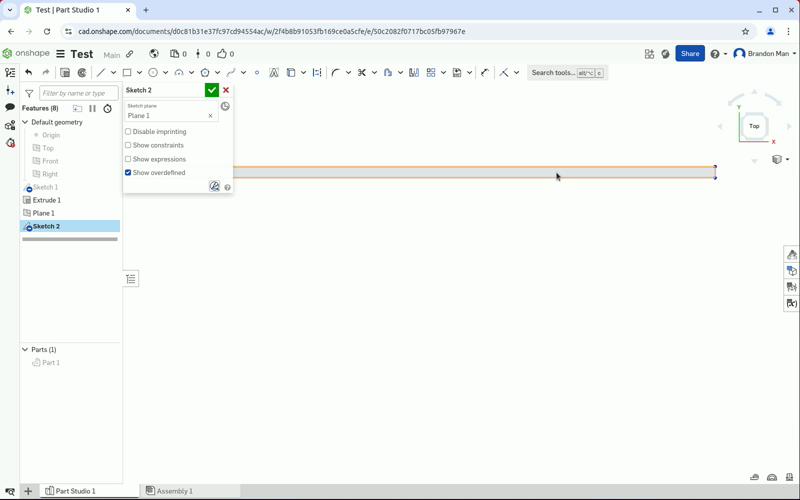
scroll(-6)
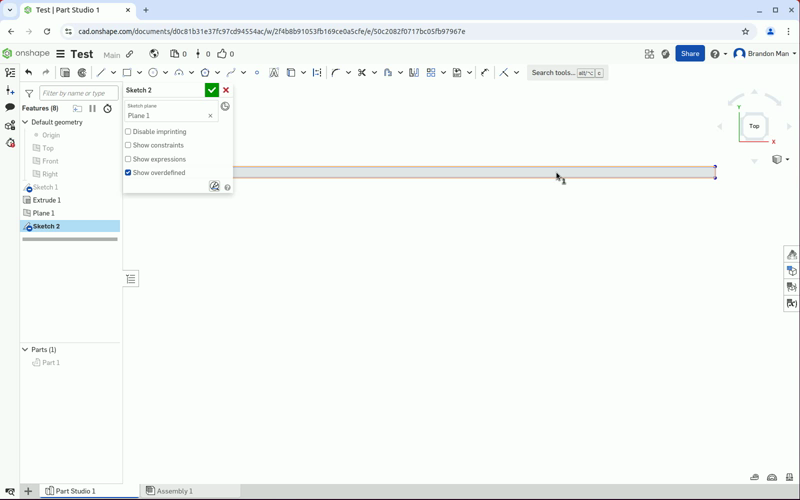
scroll(-6)
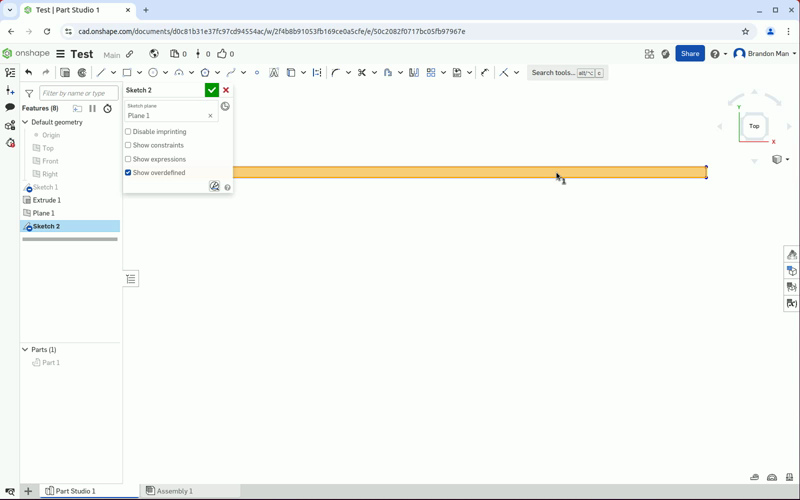
scroll(-6)
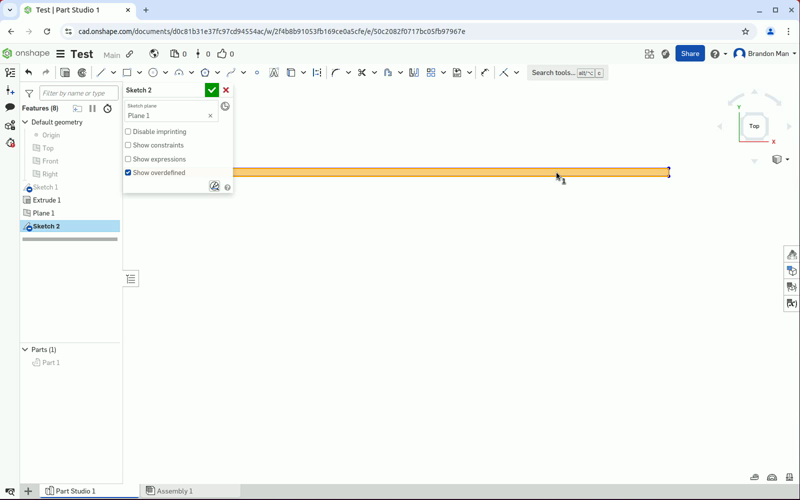
scroll(-6)
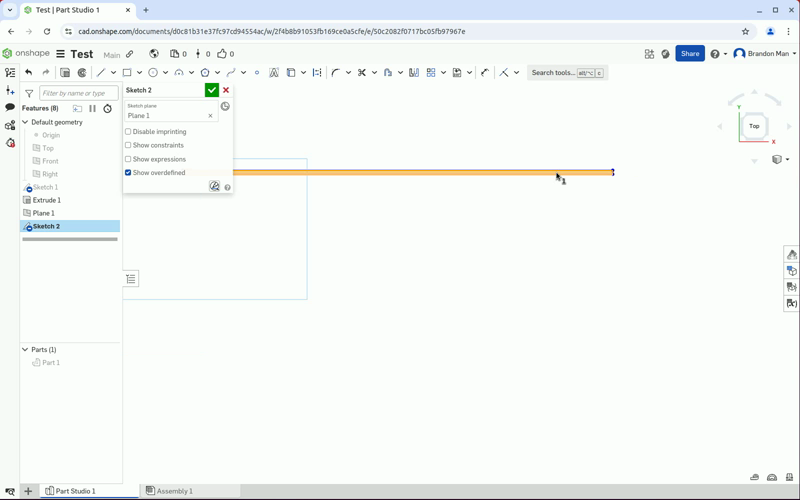
scroll(-6)
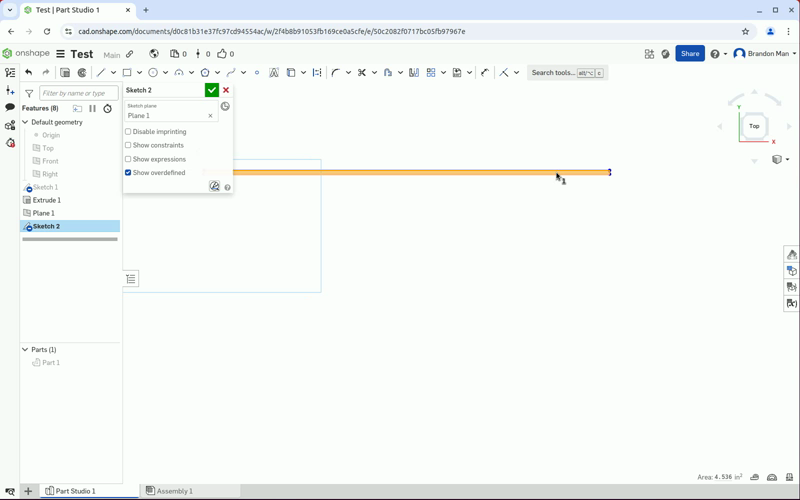
scroll(-6)
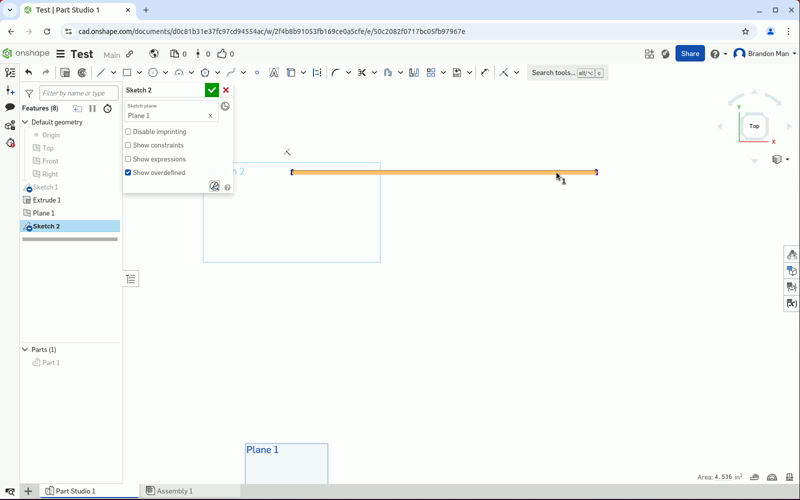
scroll(-6)
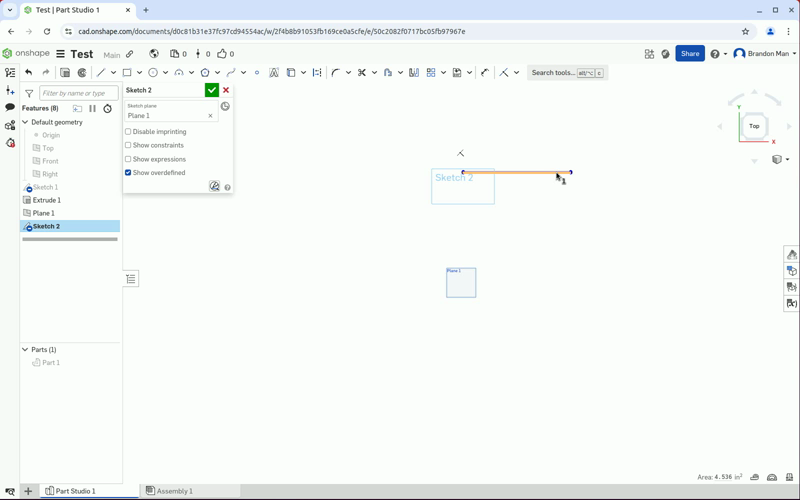
mouse_move(73, 352)
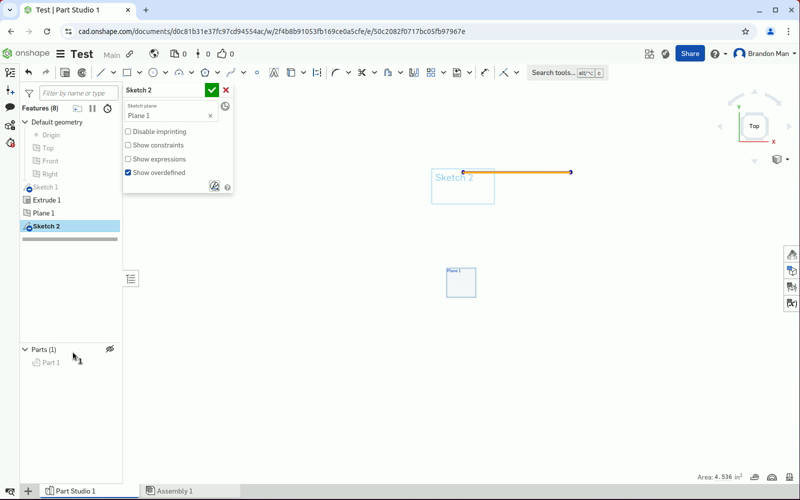
key(shift+y)
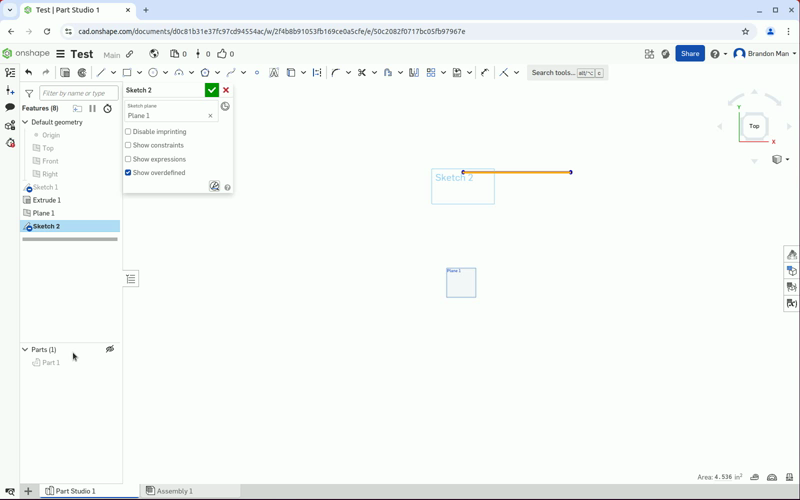
key(shift+e)
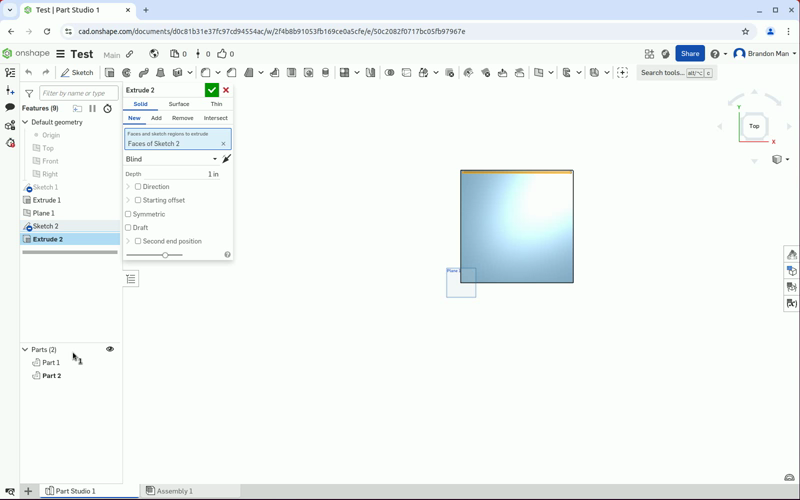
mouse_move(143, 106)
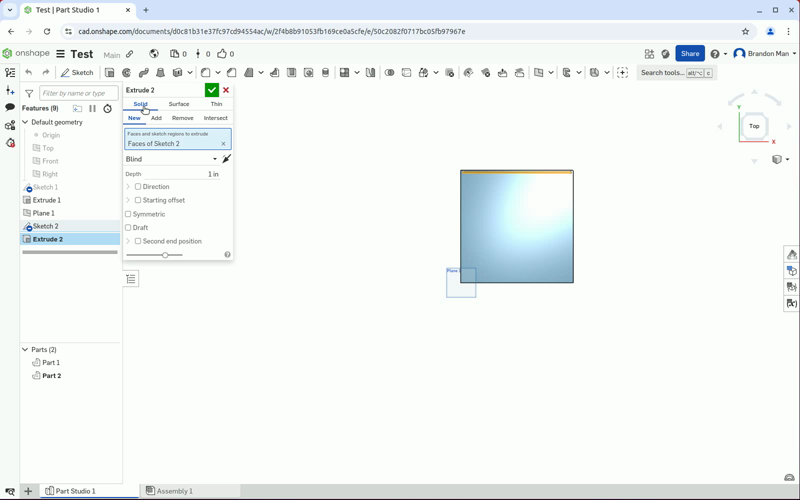
click(143, 106)
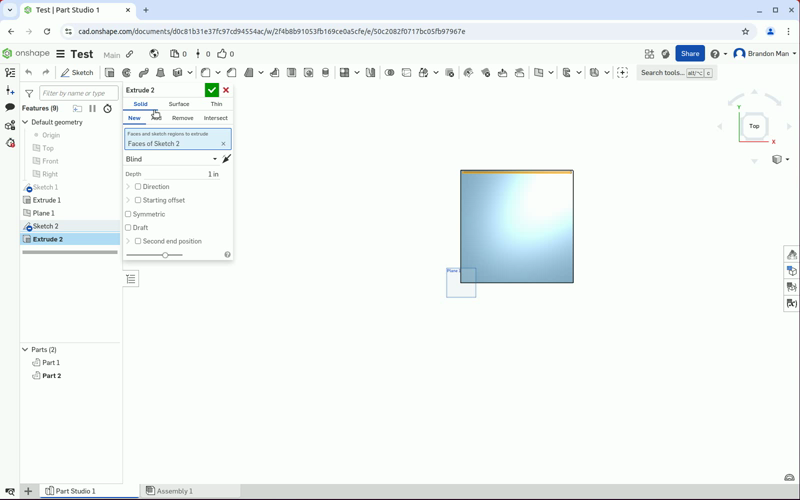
mouse_move(186, 120)
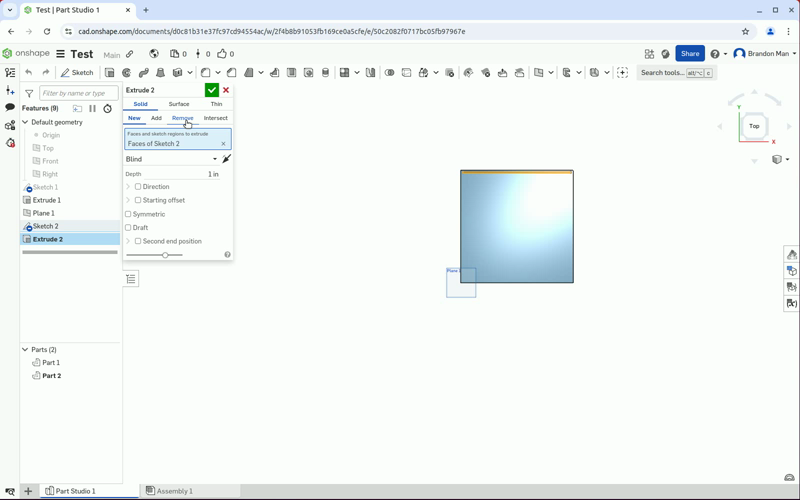
click(186, 120)
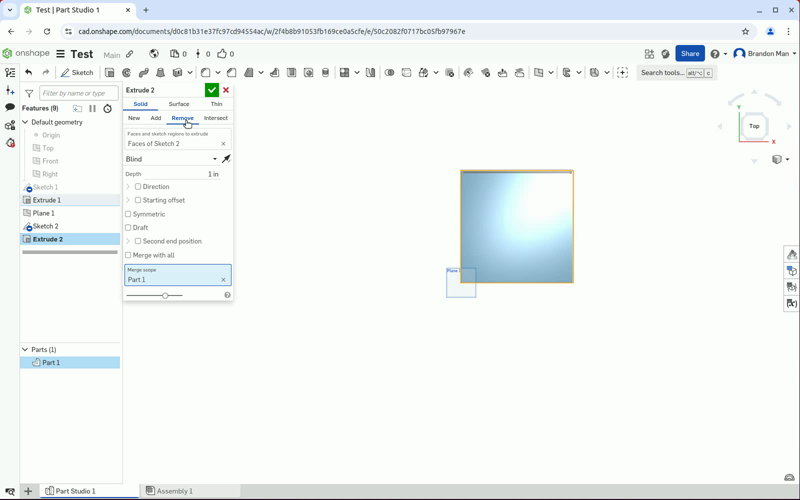
key(tab, 4)
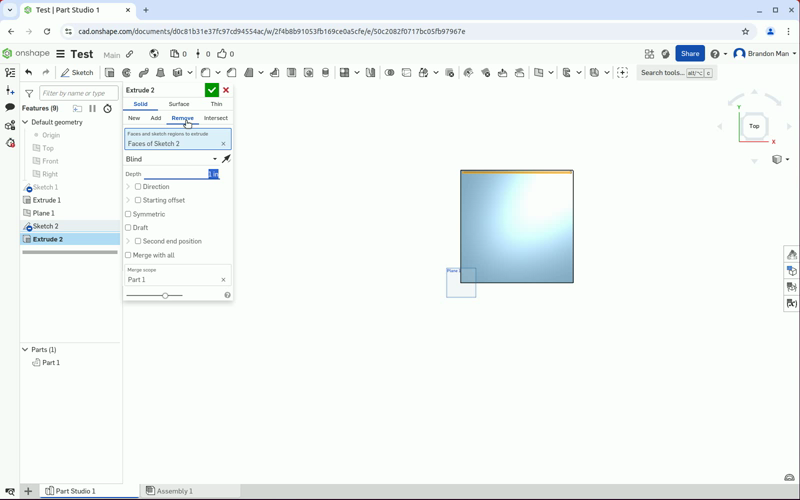
text(0.241)
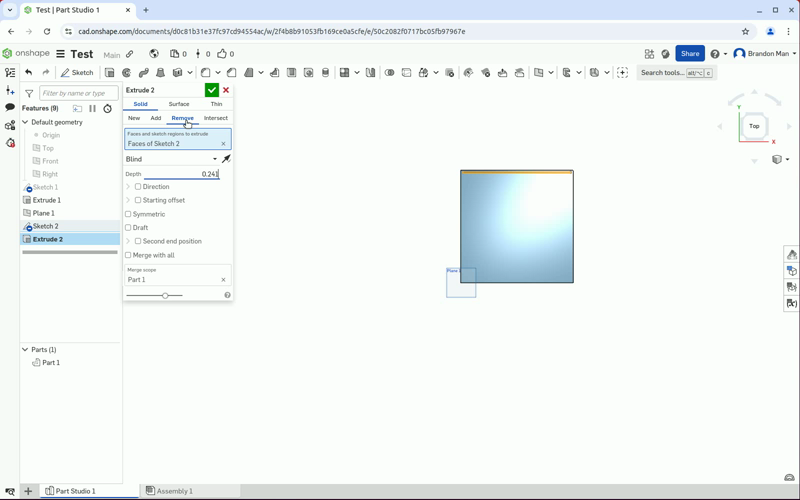
key(tab, 6)
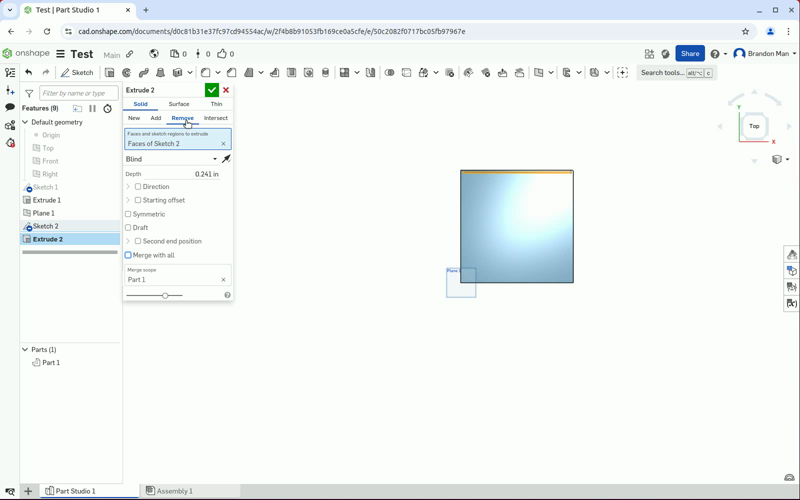
key(space)
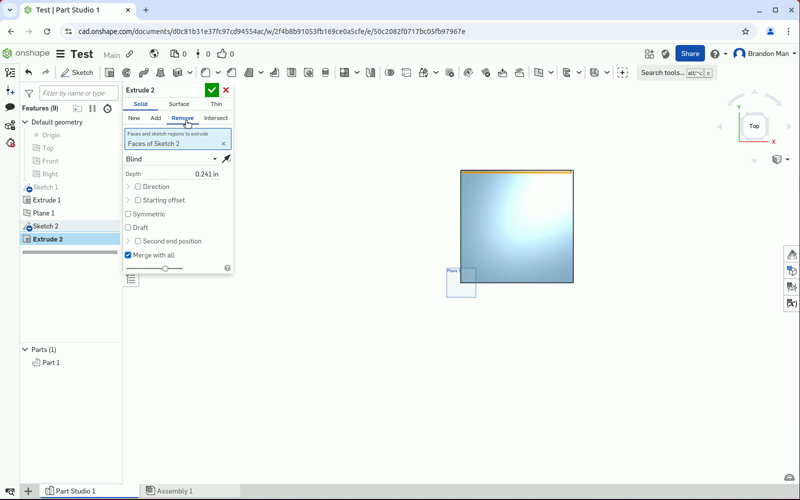
key(enter)
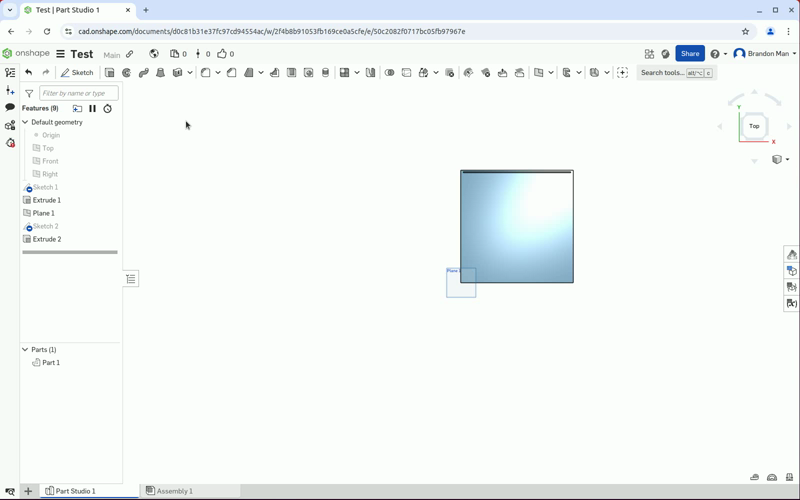
key(shift+h)
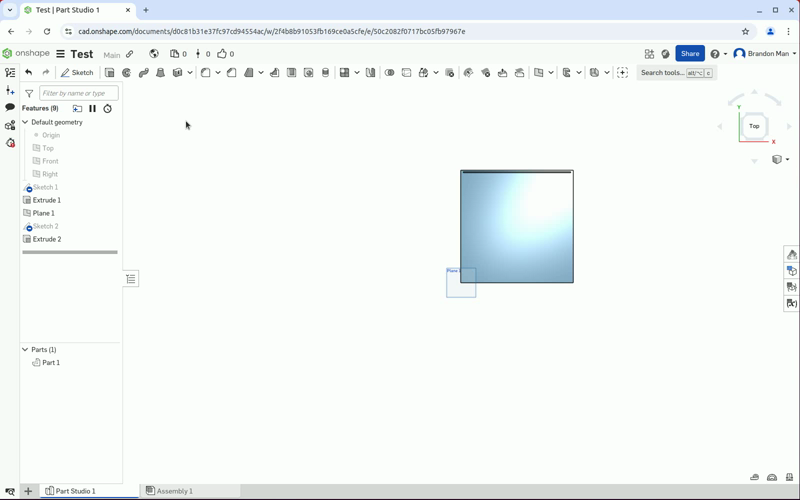
key(shift+h)
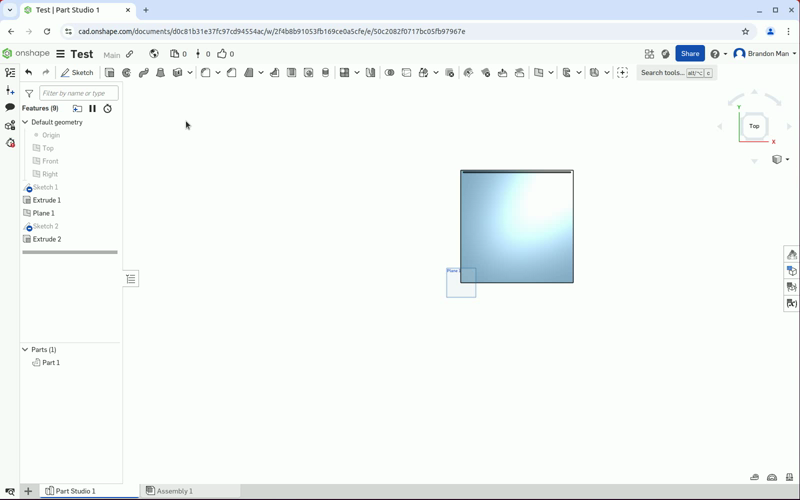
mouse_move(73, 189)
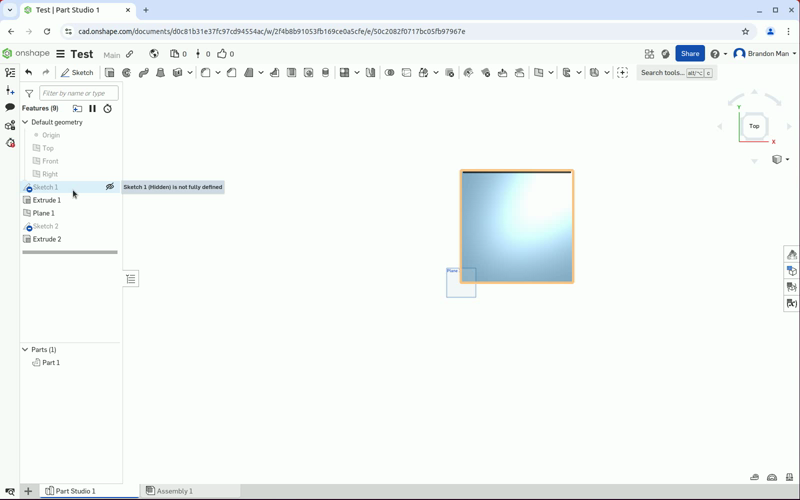
click(73, 189)
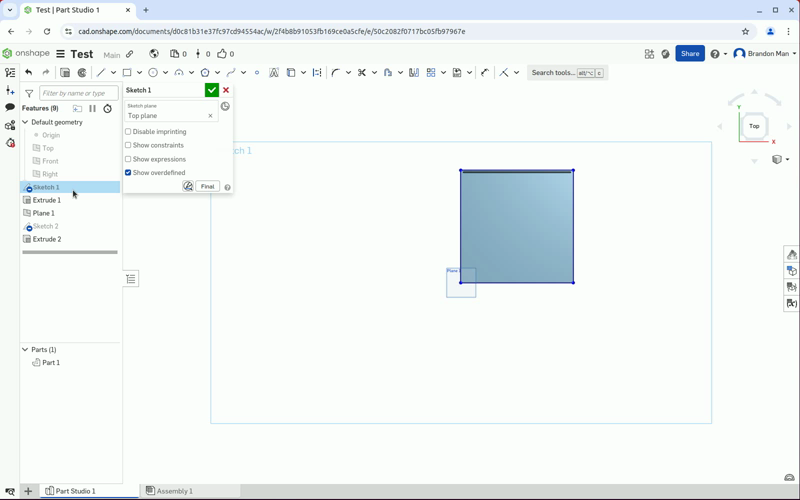
mouse_move(229, 92)
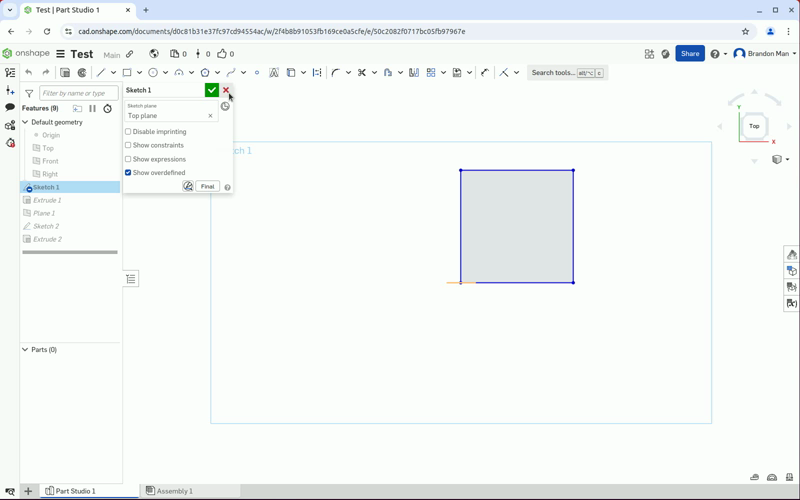
click(229, 92)
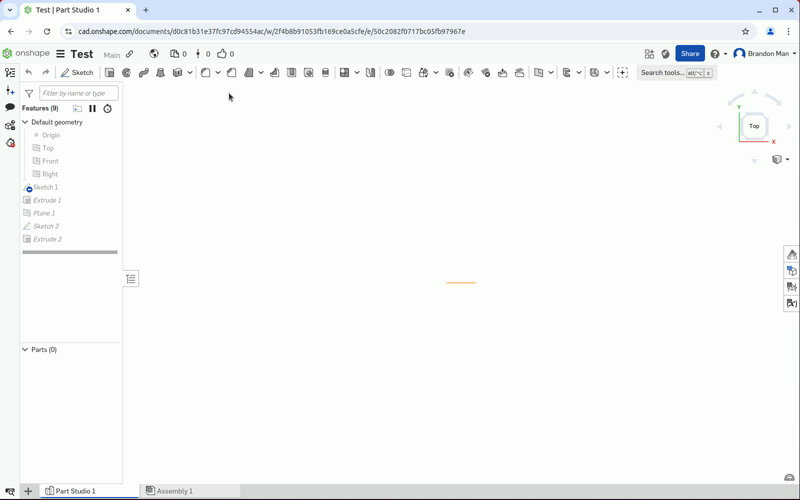
key(shift+s)
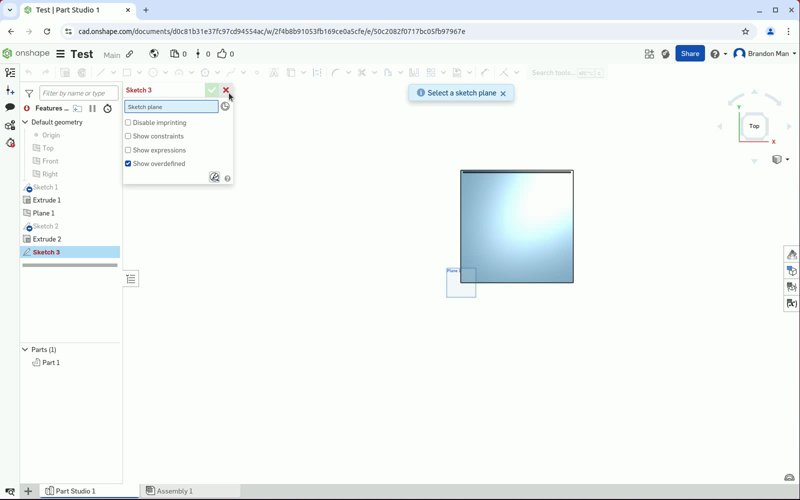
mouse_move(73, 215)
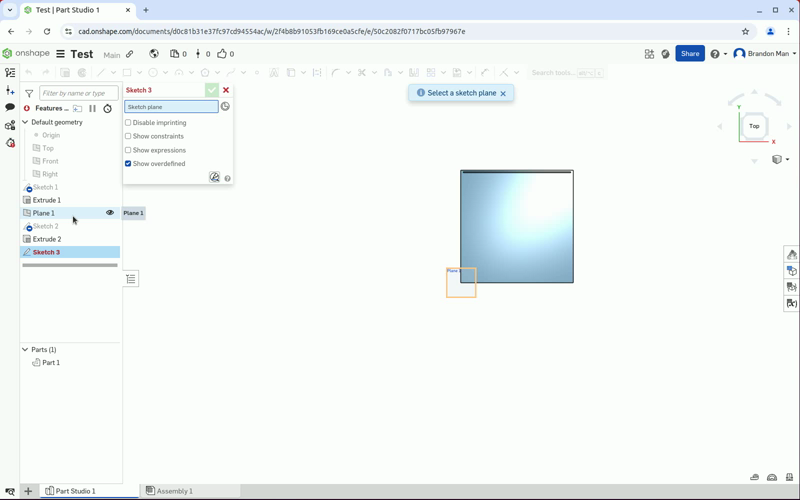
click(73, 215)
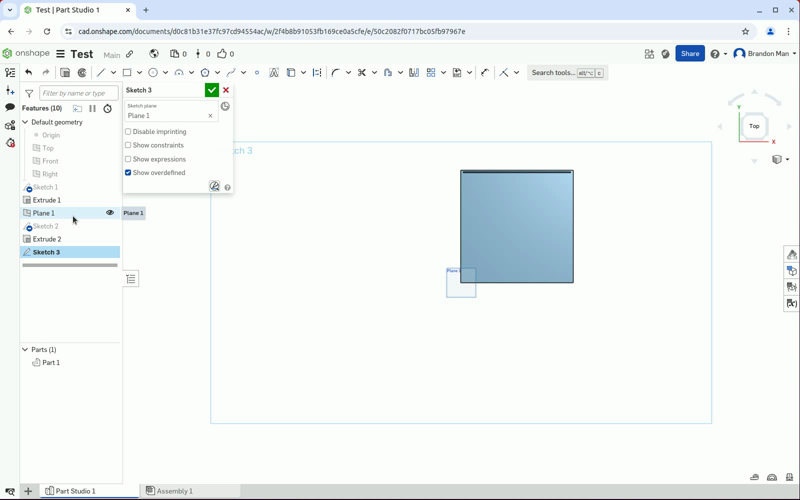
mouse_move(73, 352)
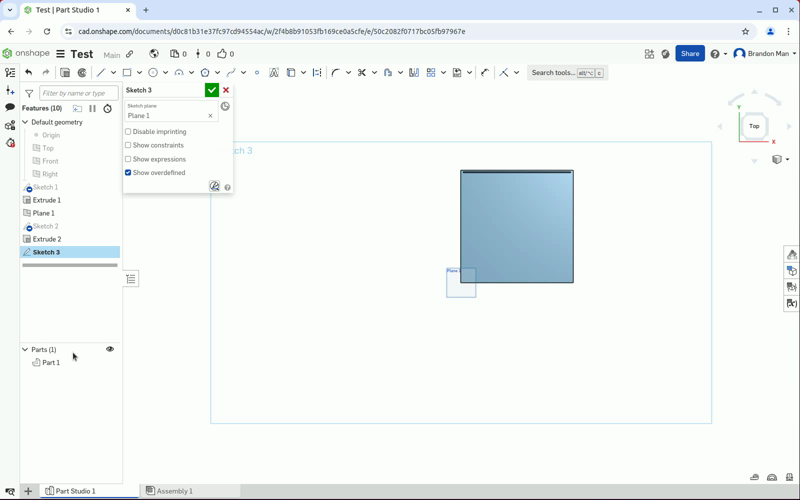
key(y)
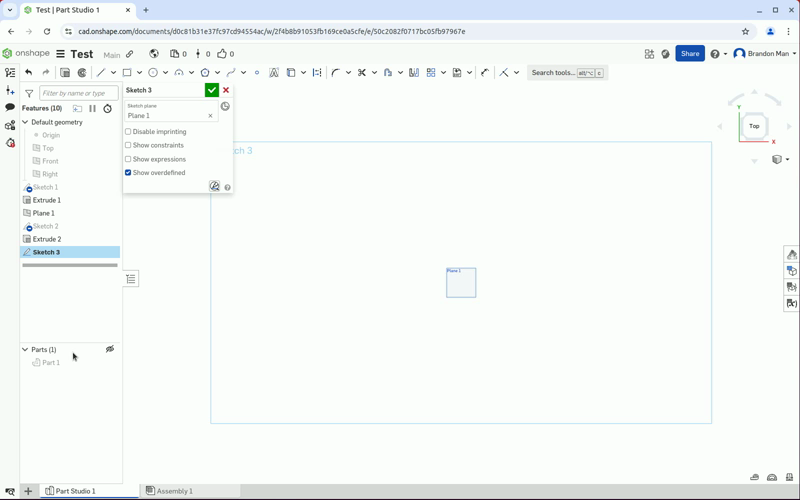
key(l)
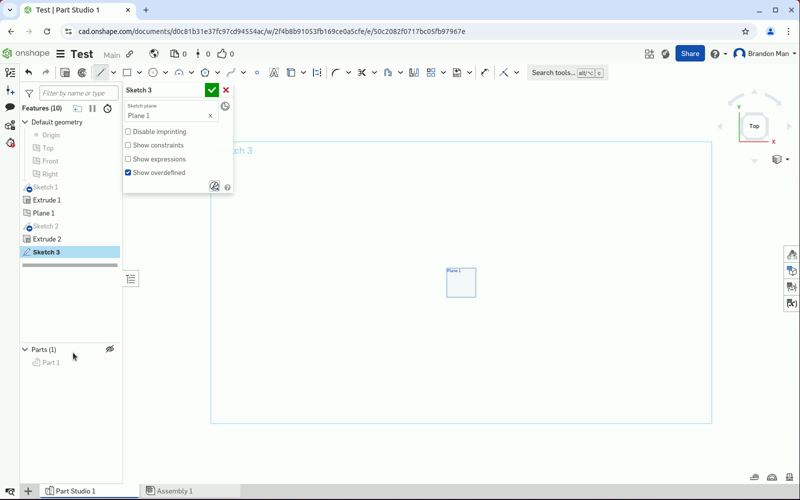
key_down(shift)
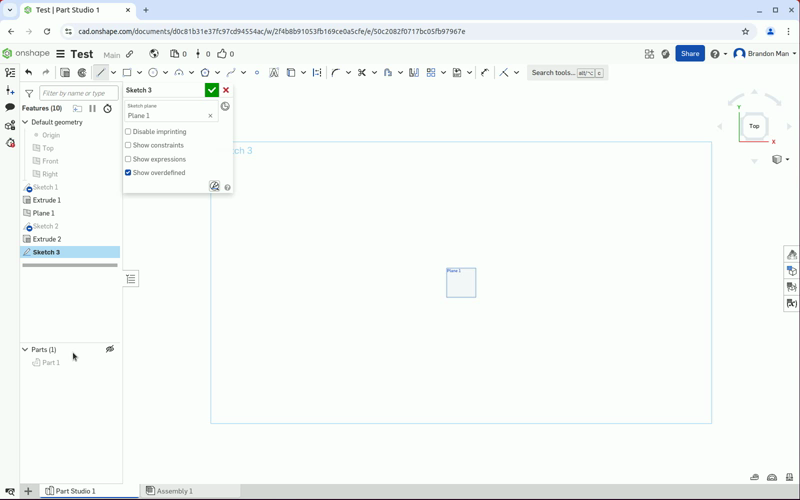
mouse_move(461, 281)
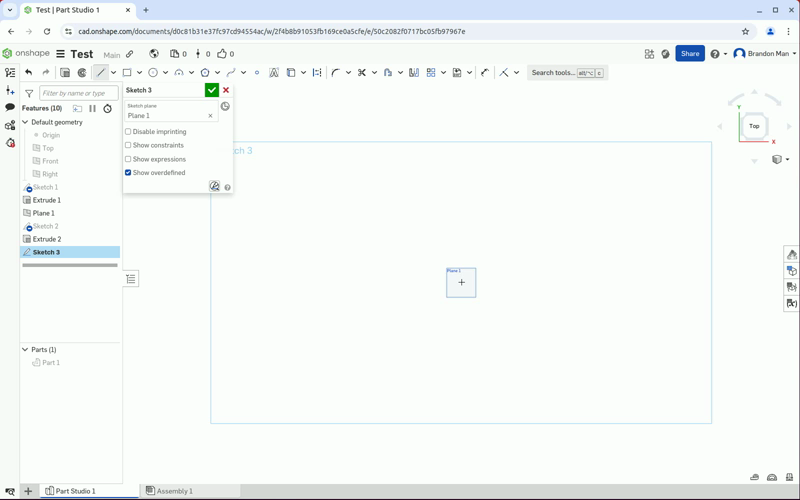
click(461, 281)
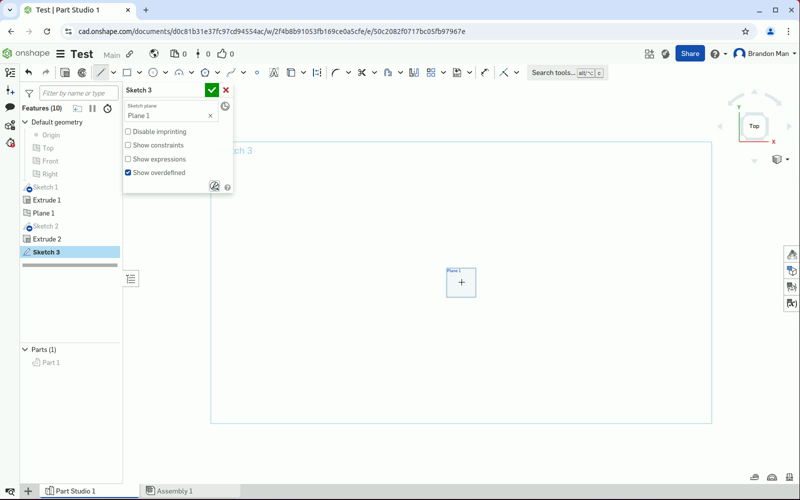
key_up(shift)
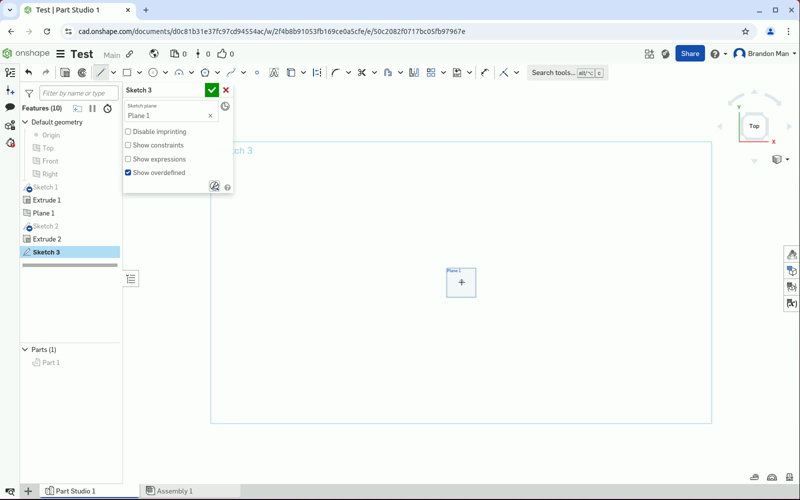
key_down(shift)
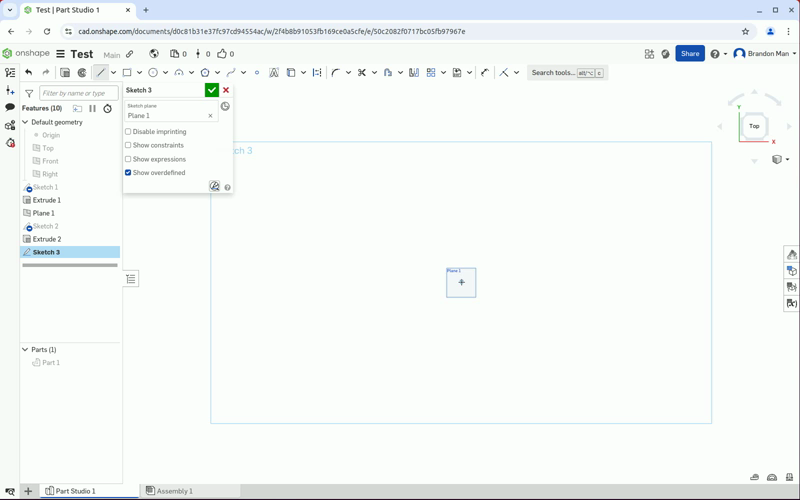
mouse_move(492, 281)
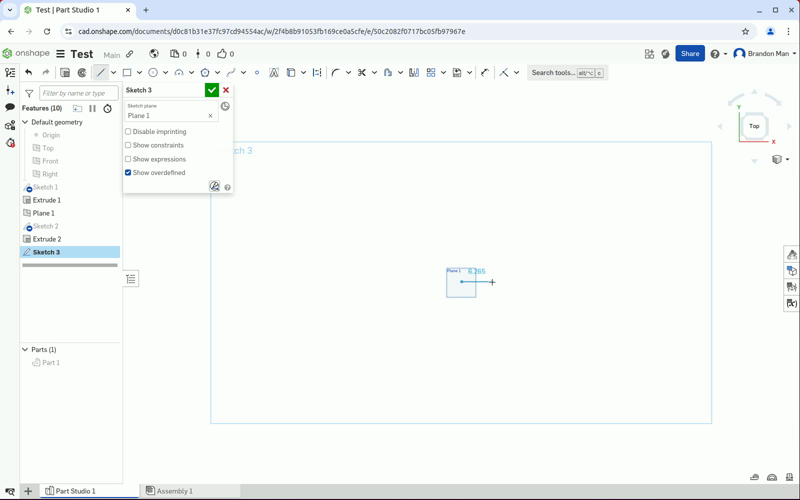
mouse_move(463, 281)
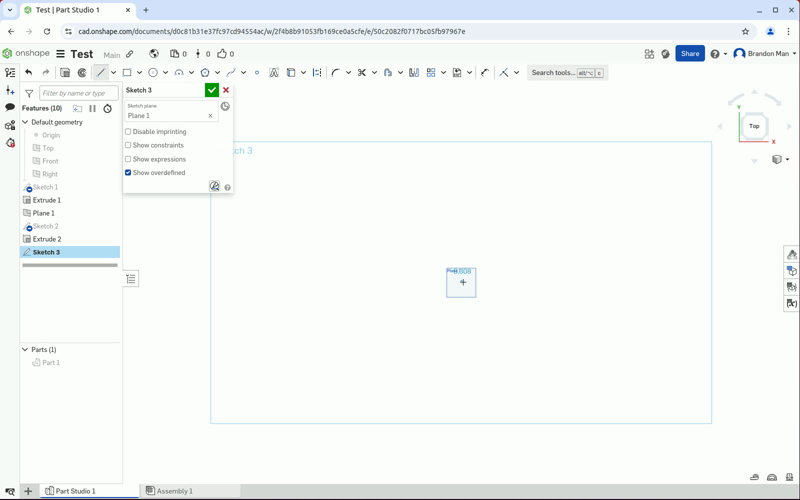
scroll(6)
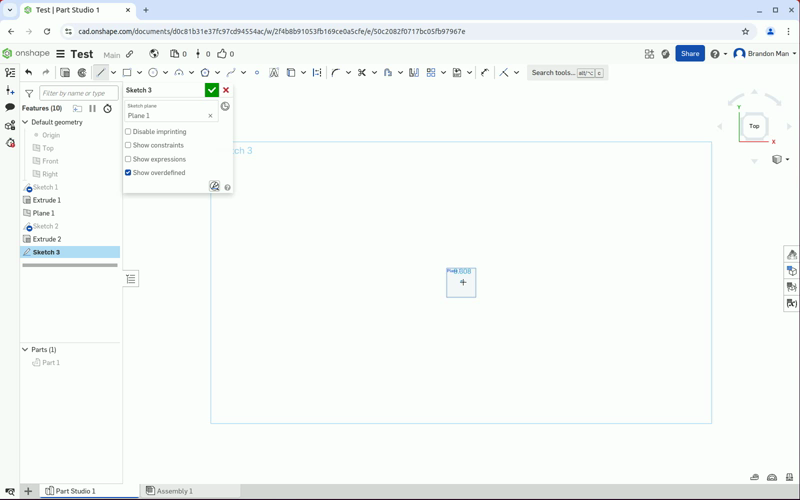
scroll(6)
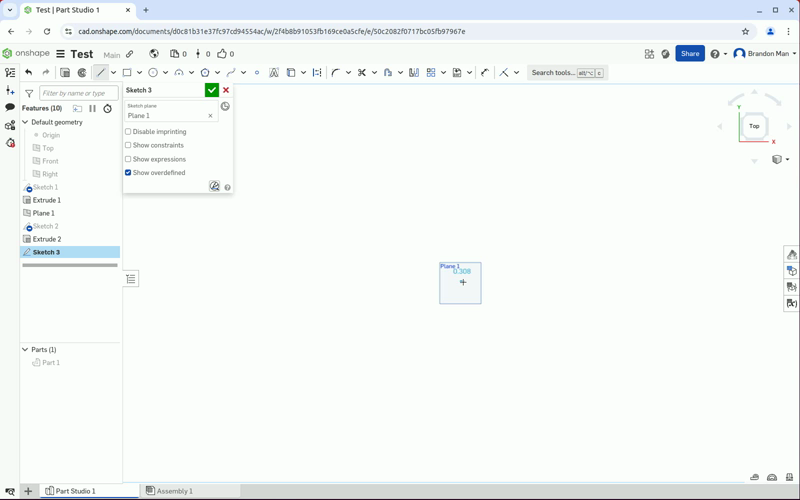
scroll(6)
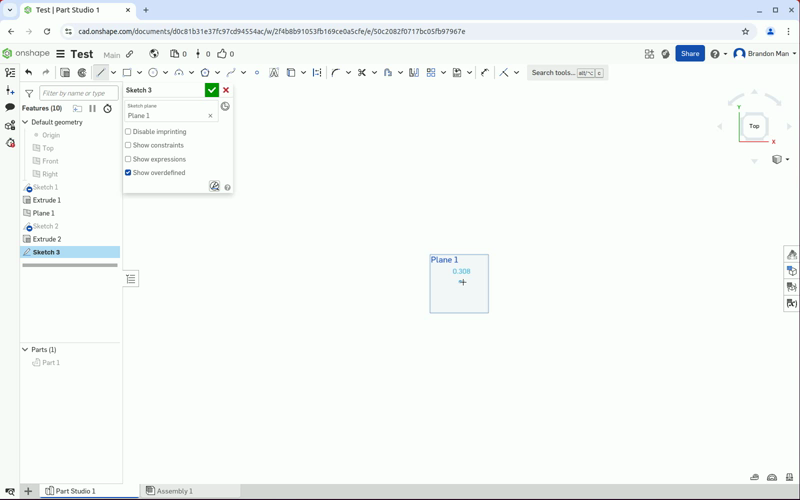
scroll(6)
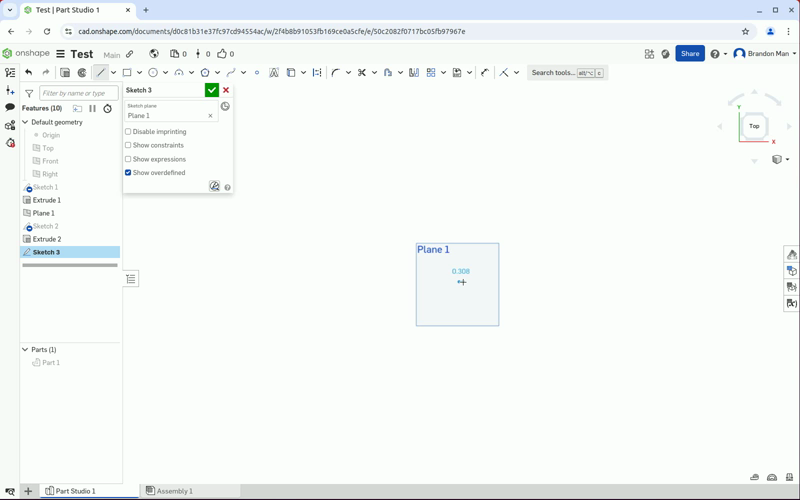
scroll(6)
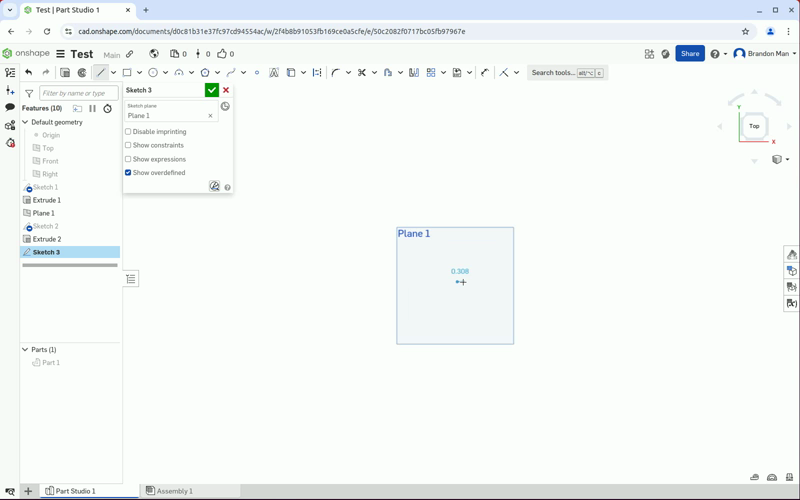
scroll(6)
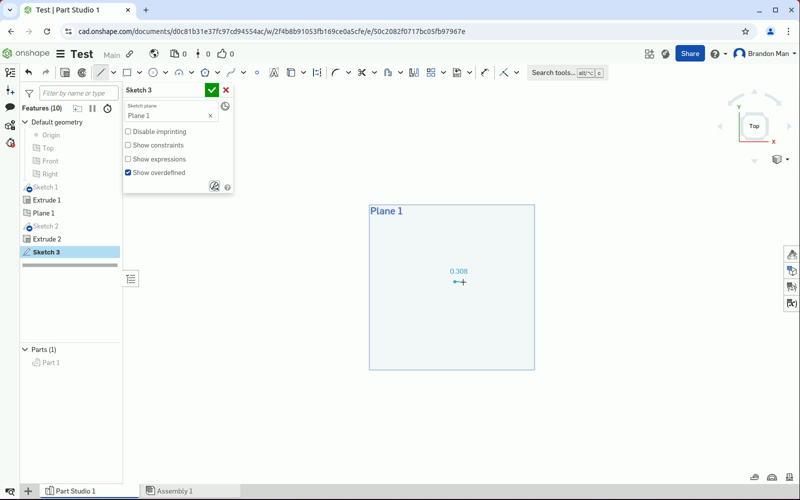
scroll(6)
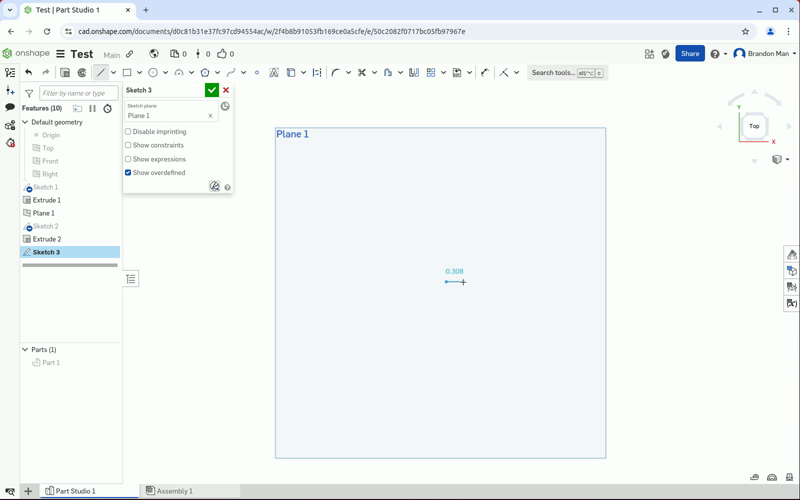
click(463, 281)
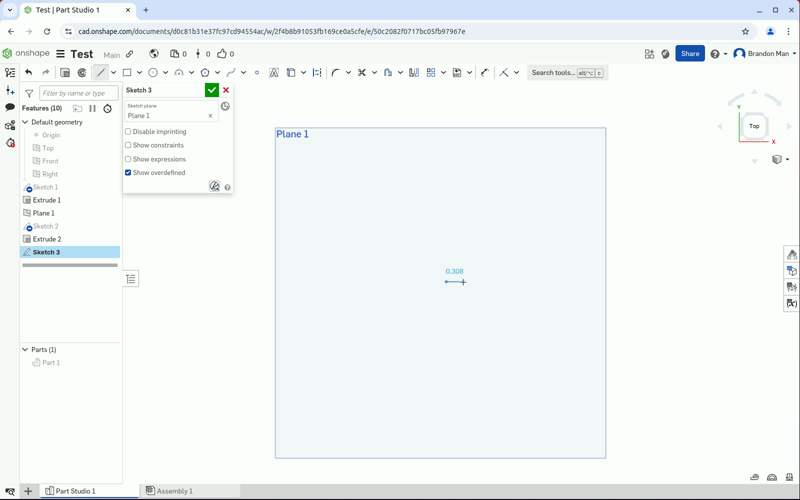
scroll(-6)
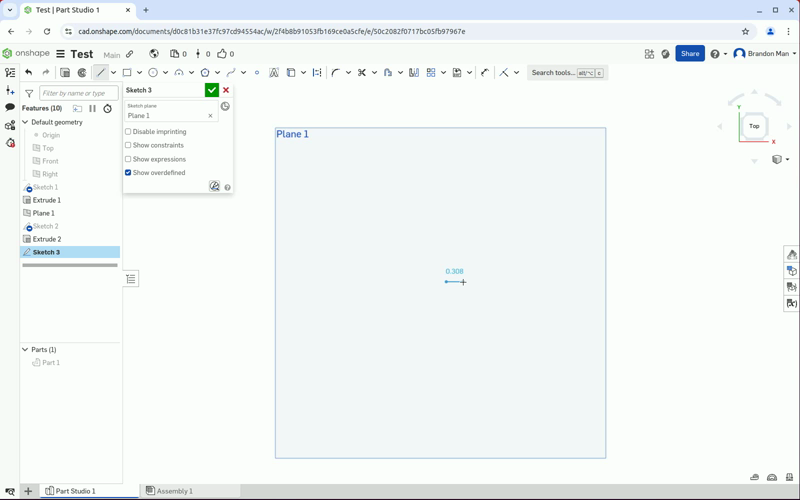
scroll(-6)
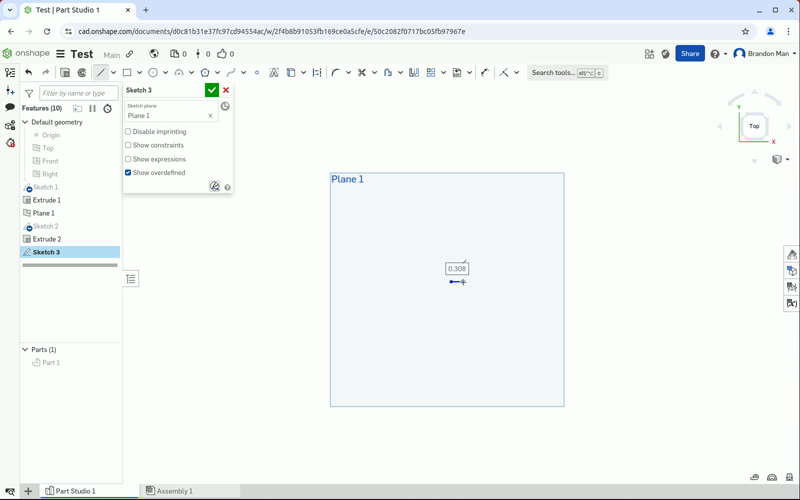
scroll(-6)
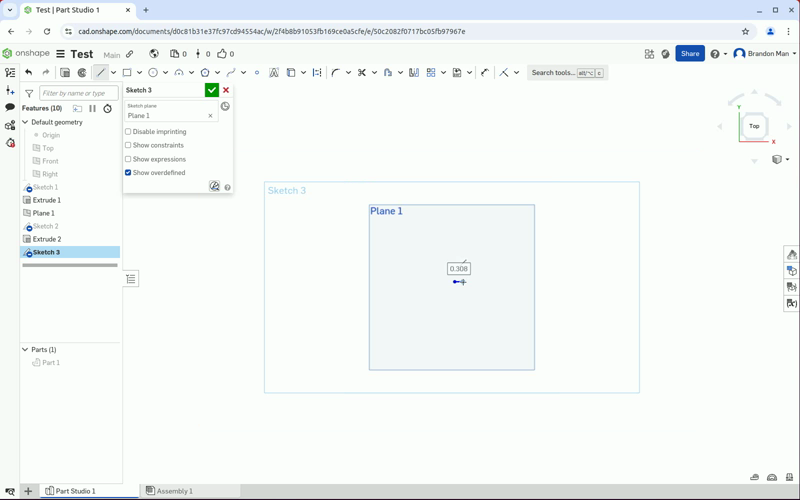
scroll(-6)
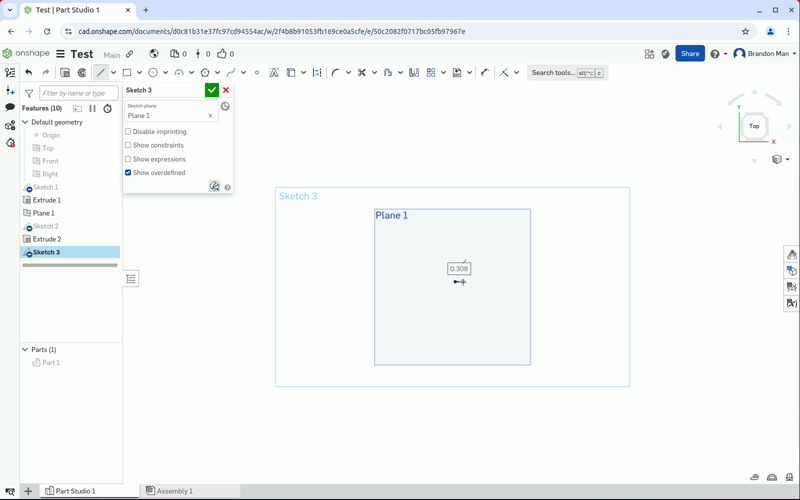
scroll(-6)
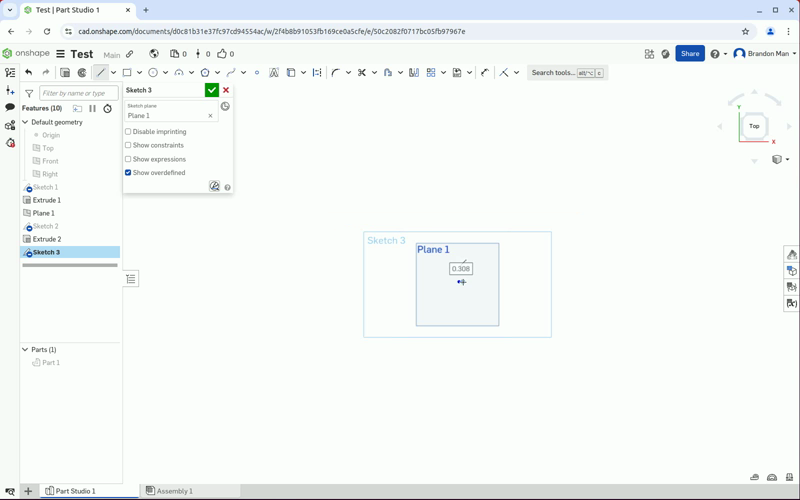
scroll(-6)
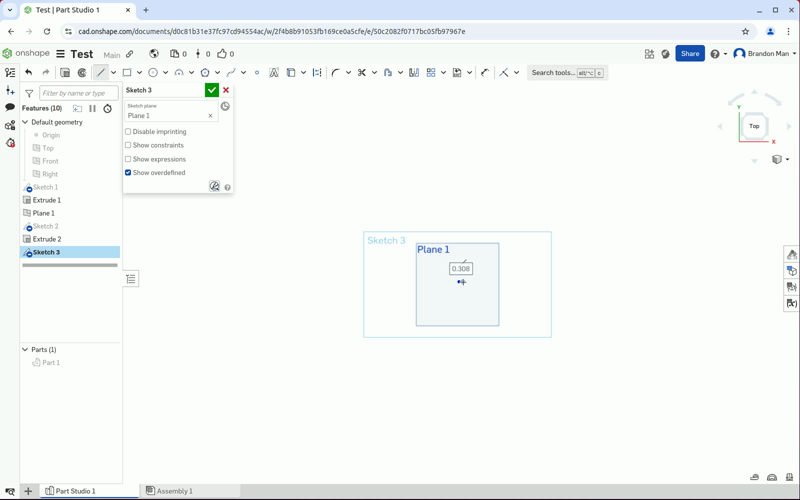
scroll(-6)
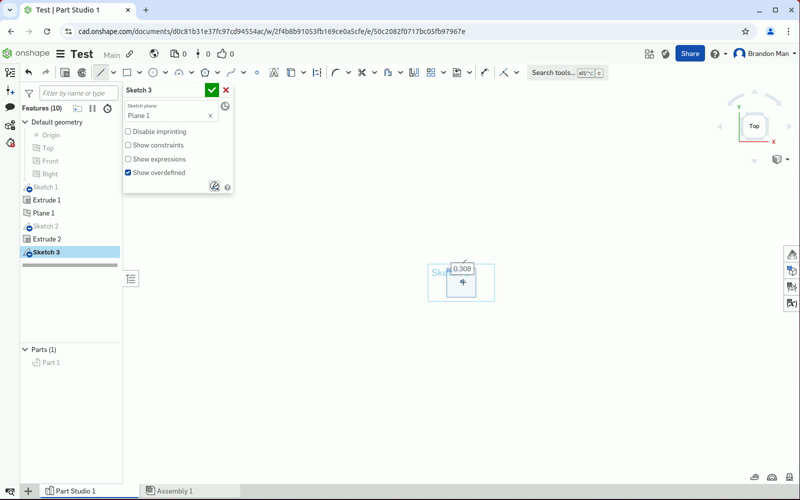
key_up(shift)
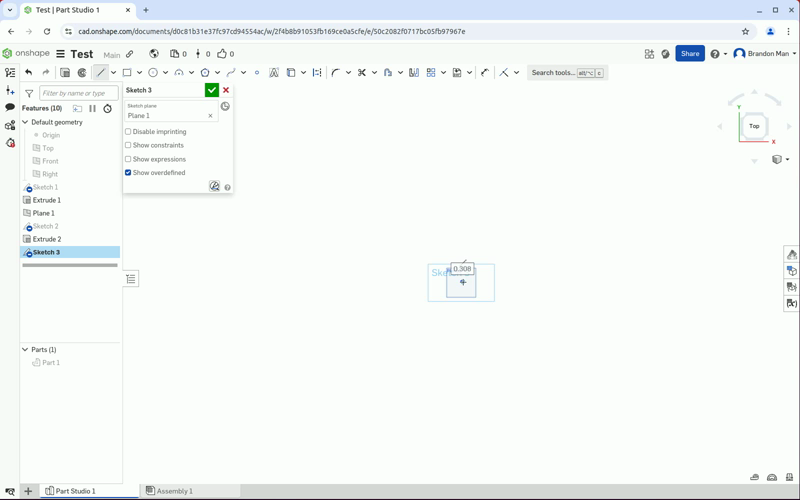
key_down(shift)
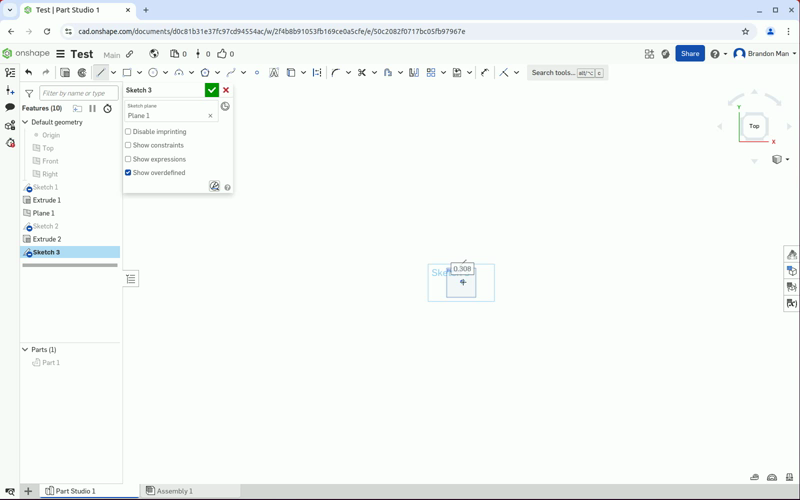
mouse_move(463, 172)
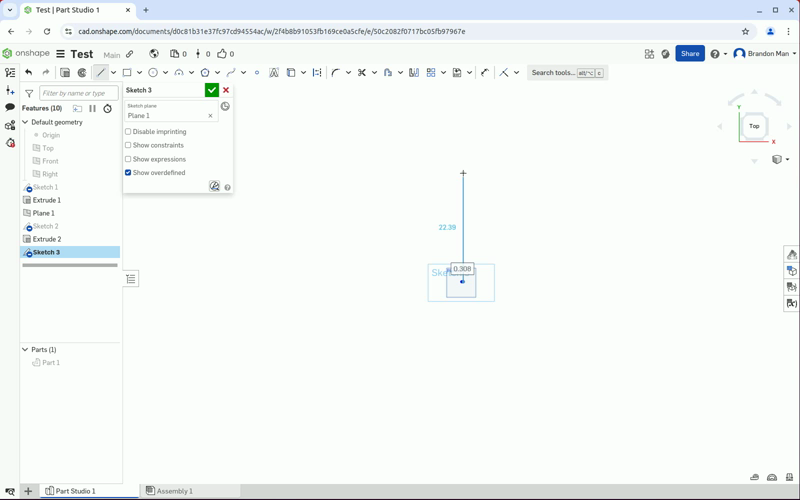
click(463, 172)
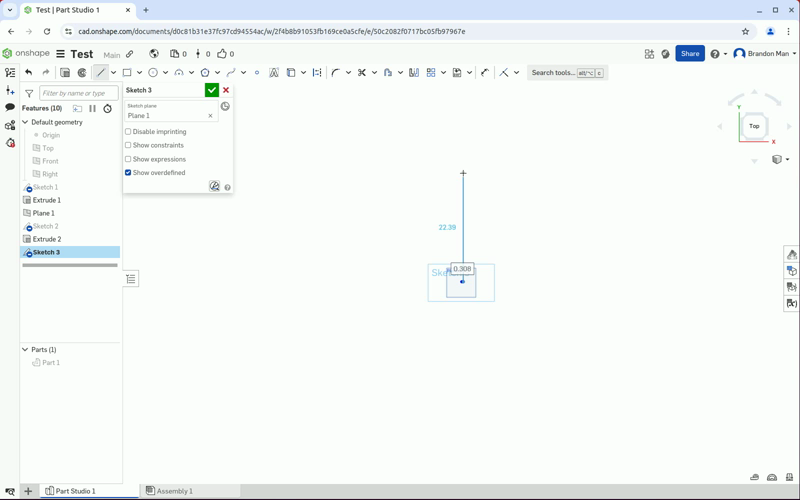
key_up(shift)
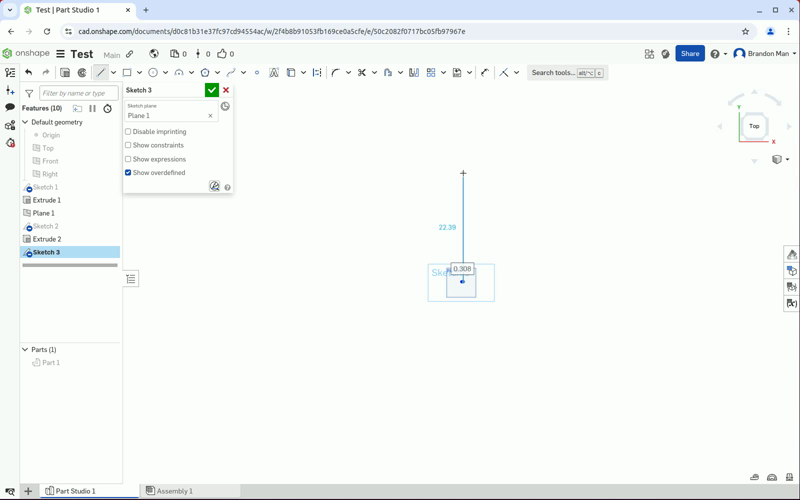
key_down(shift)
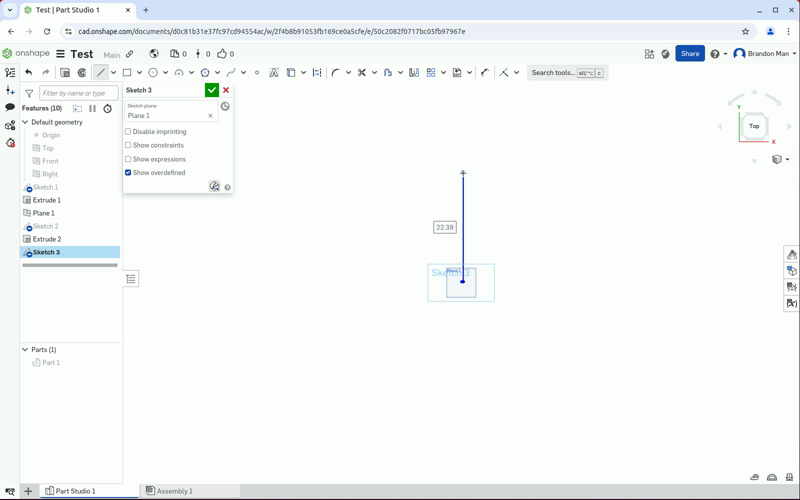
mouse_move(493, 172)
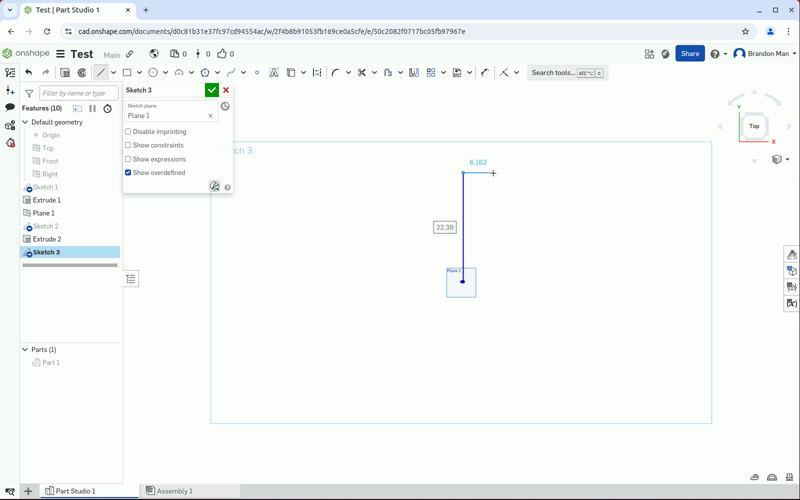
mouse_move(463, 171)
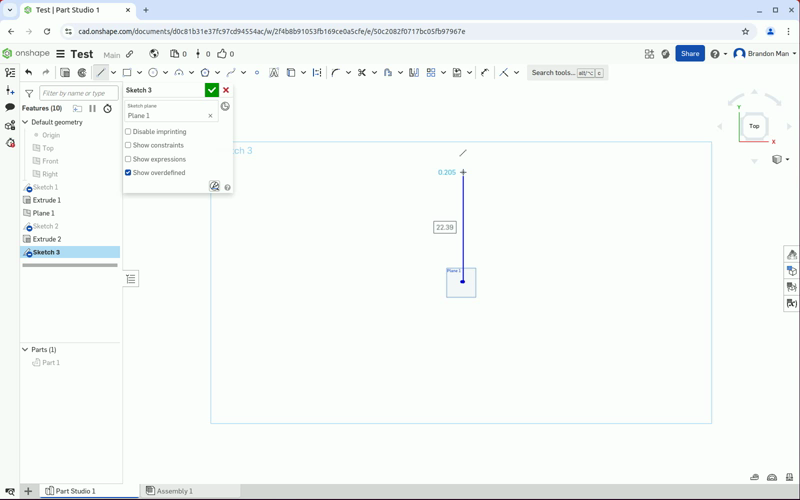
scroll(6)
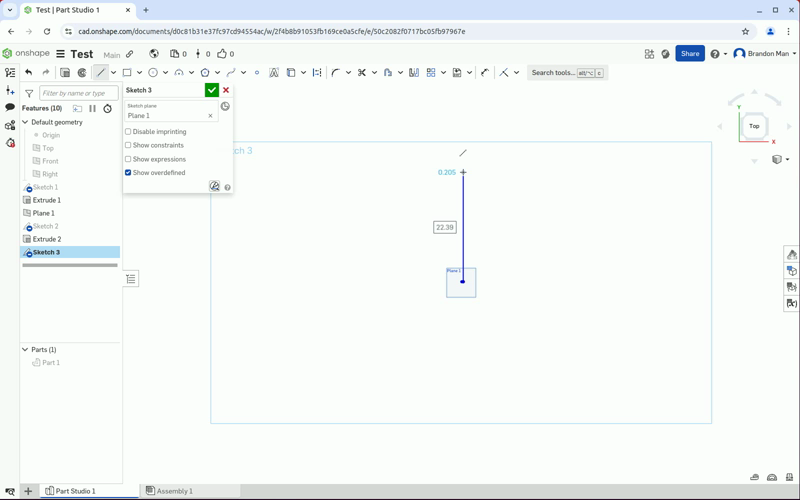
scroll(6)
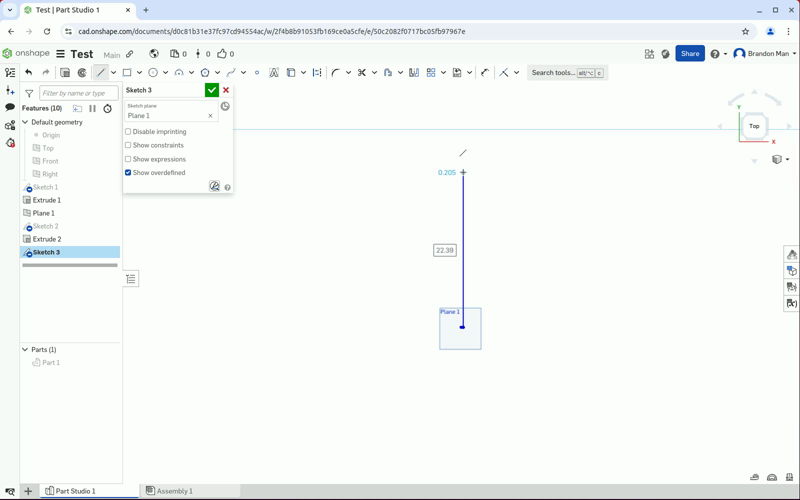
scroll(6)
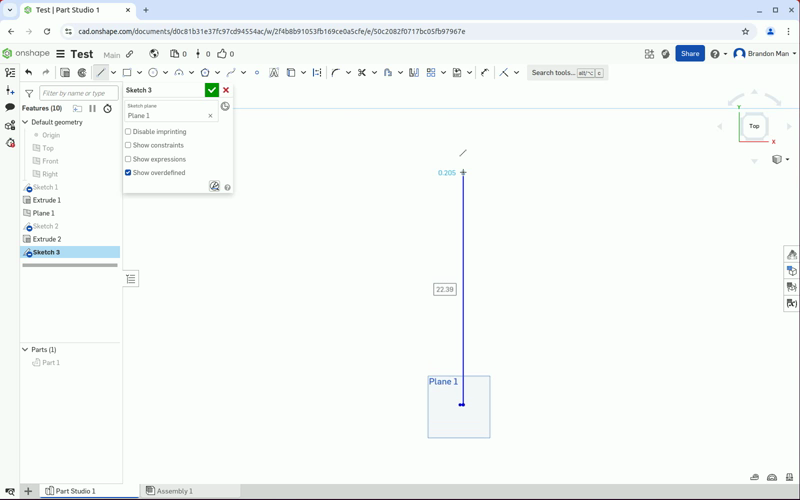
scroll(6)
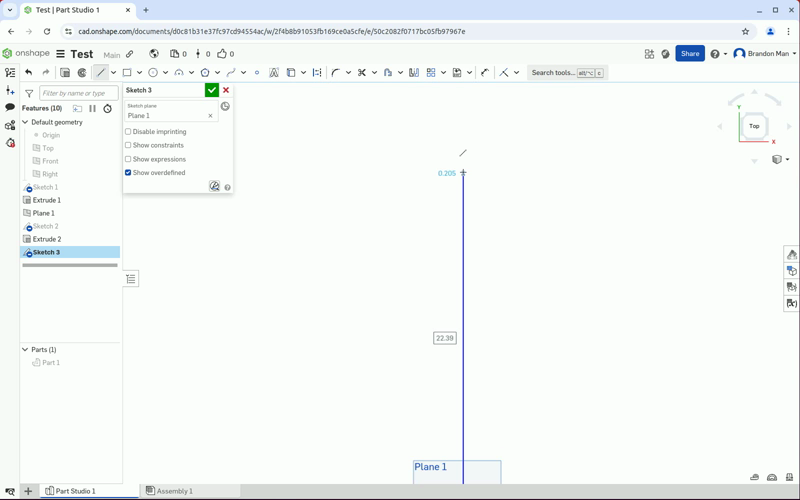
scroll(6)
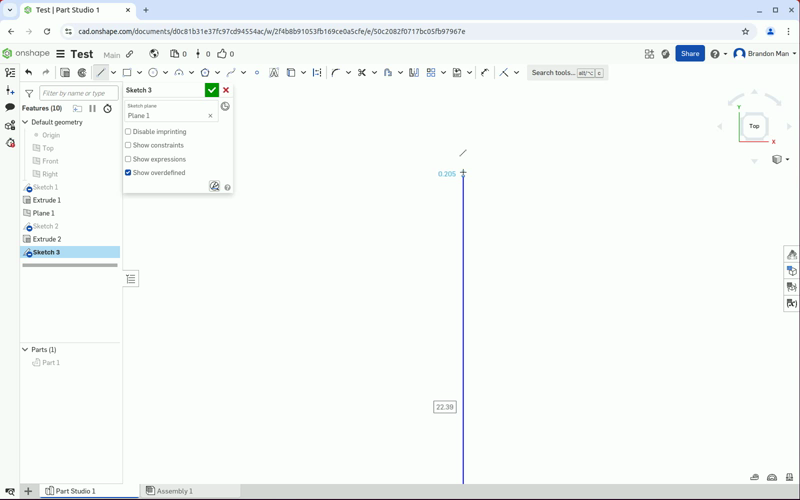
scroll(6)
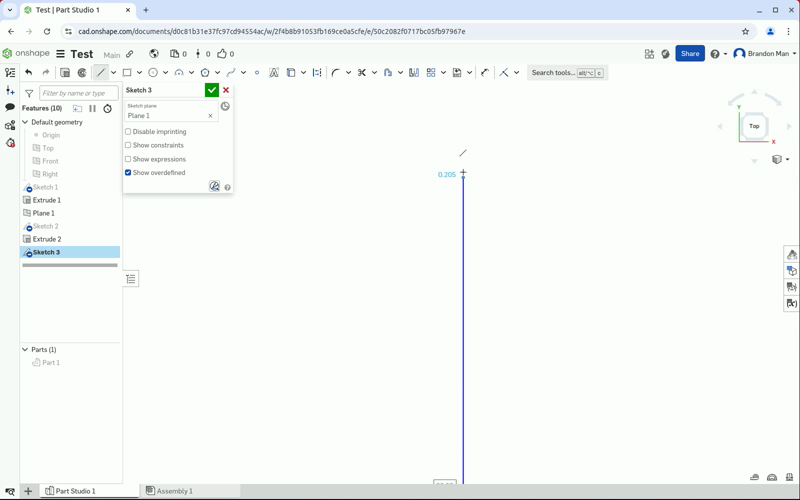
scroll(6)
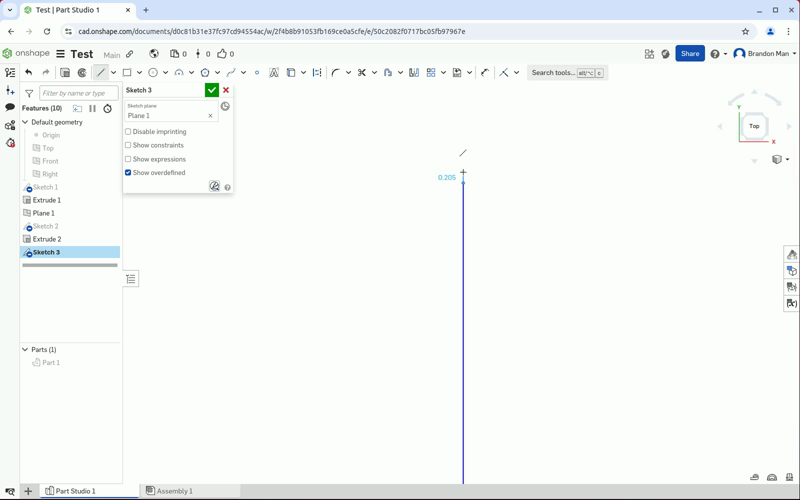
click(463, 171)
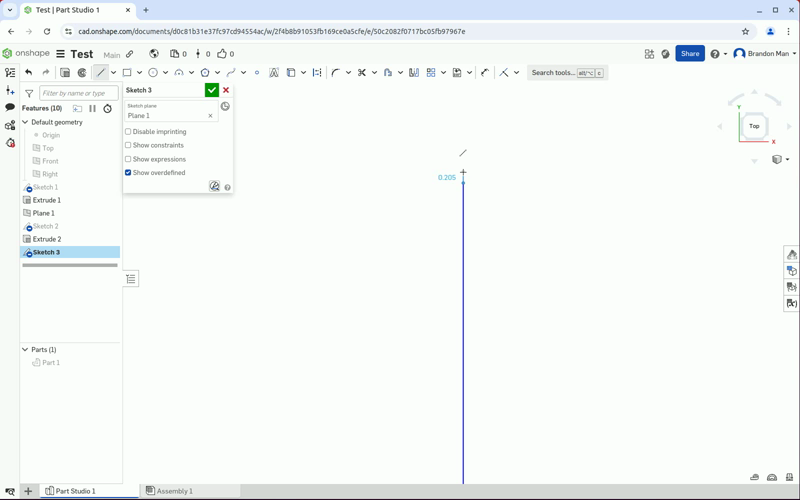
scroll(-6)
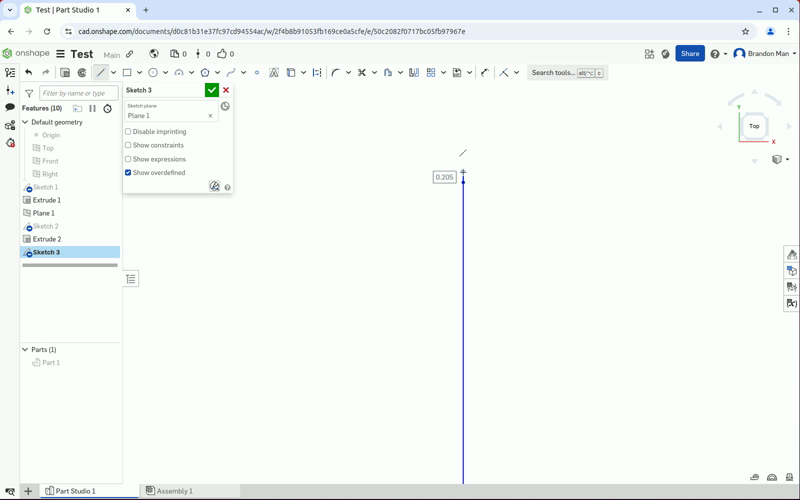
scroll(-6)
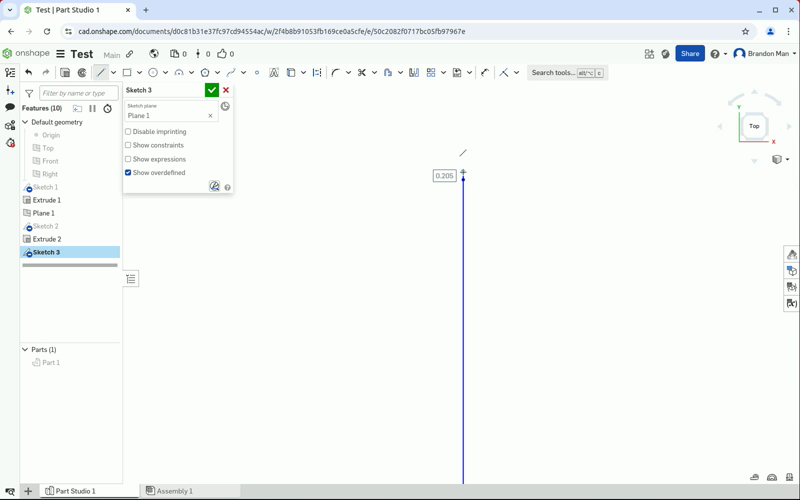
scroll(-6)
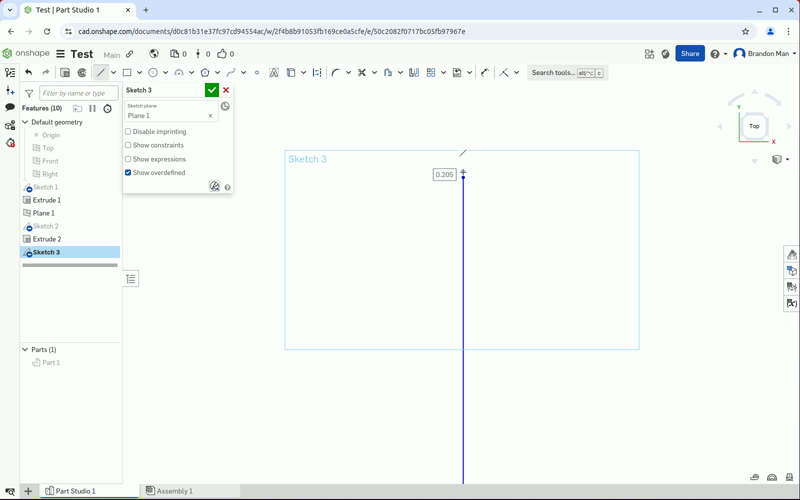
scroll(-6)
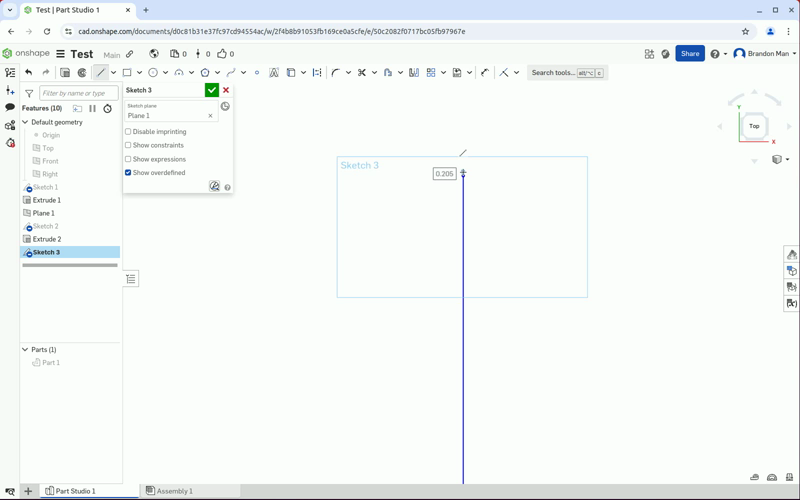
scroll(-6)
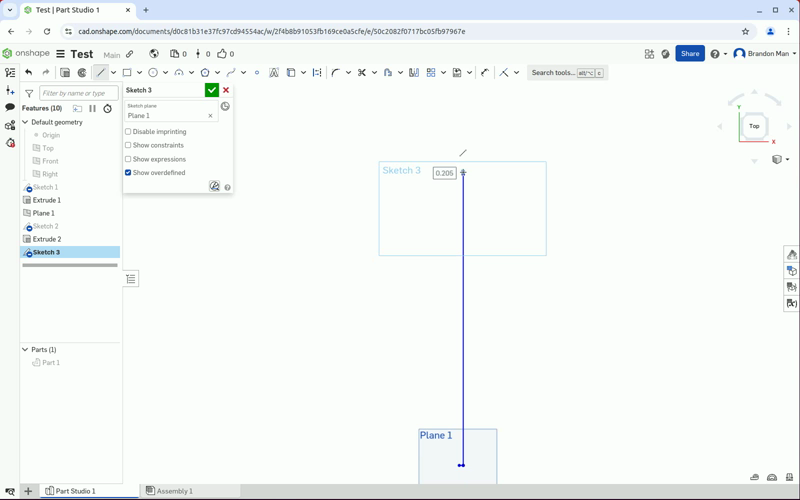
scroll(-6)
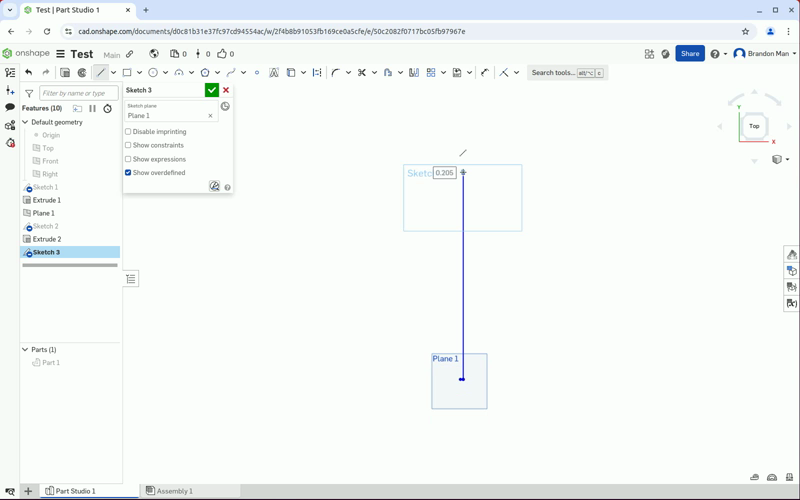
scroll(-6)
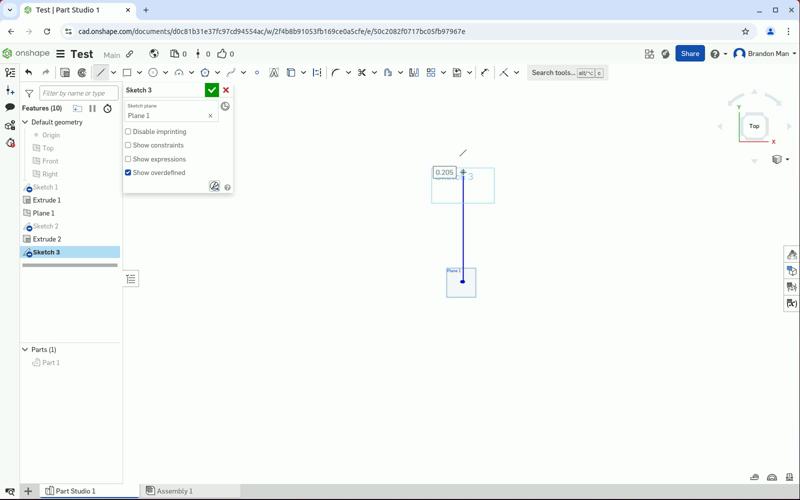
key_up(shift)
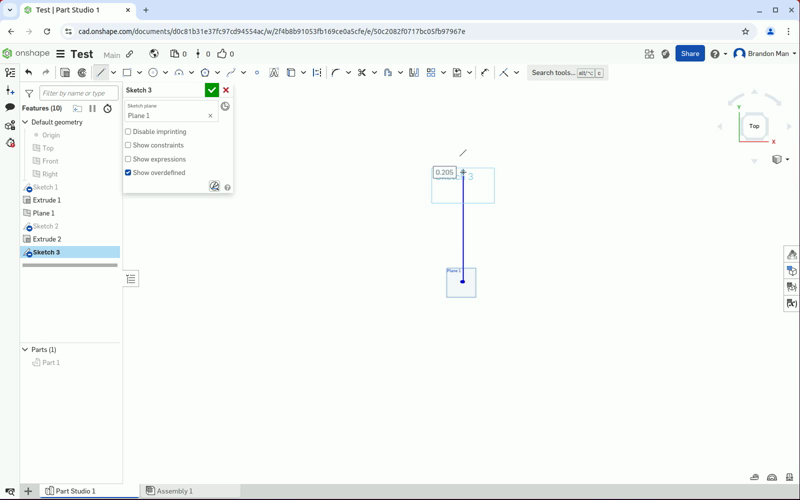
key_down(shift)
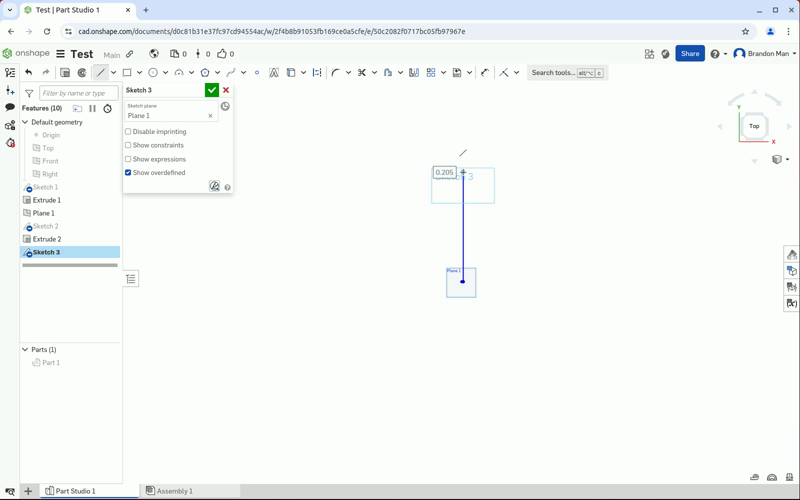
mouse_move(493, 171)
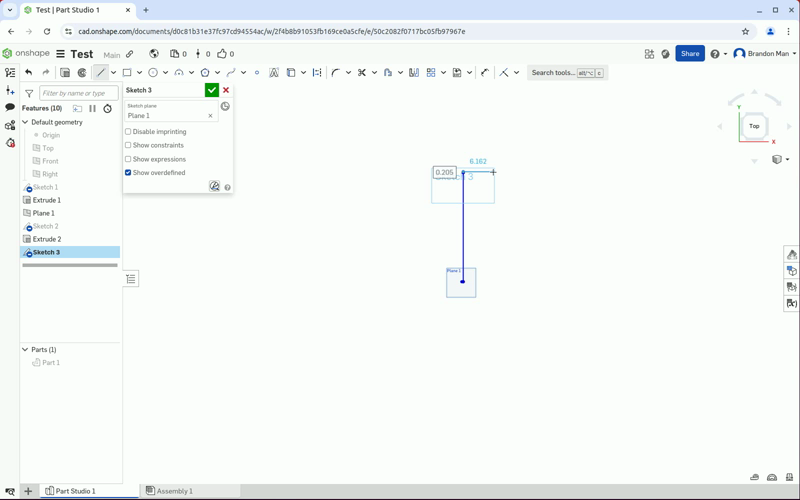
mouse_move(461, 171)
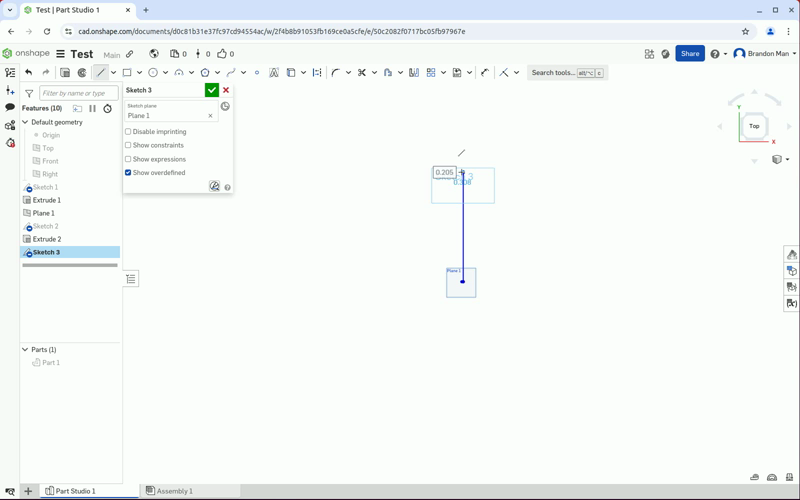
scroll(6)
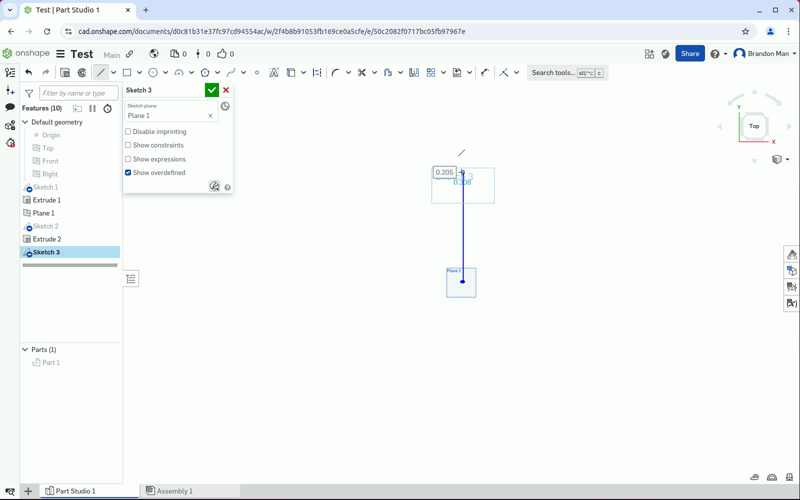
scroll(6)
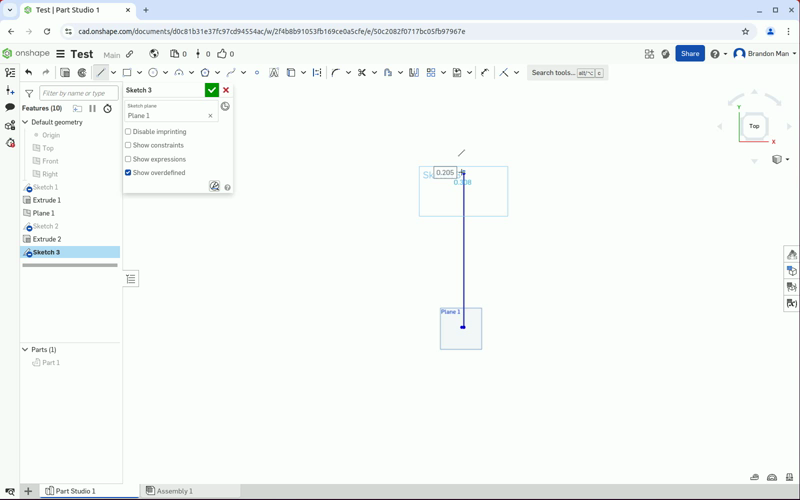
scroll(6)
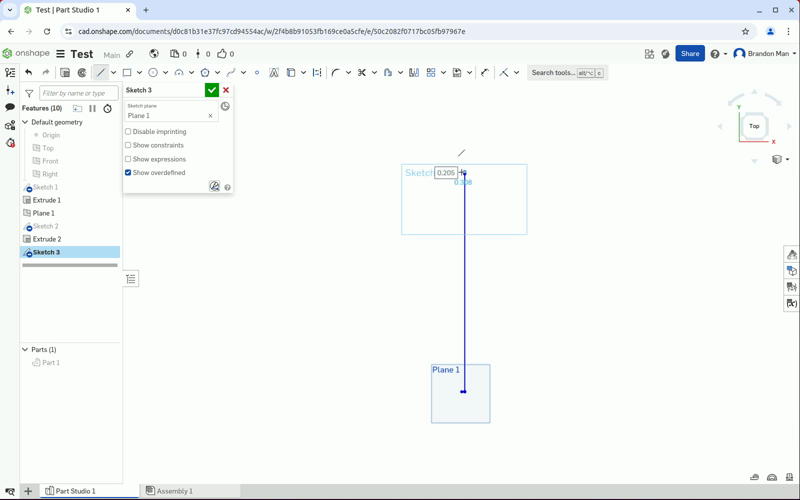
scroll(6)
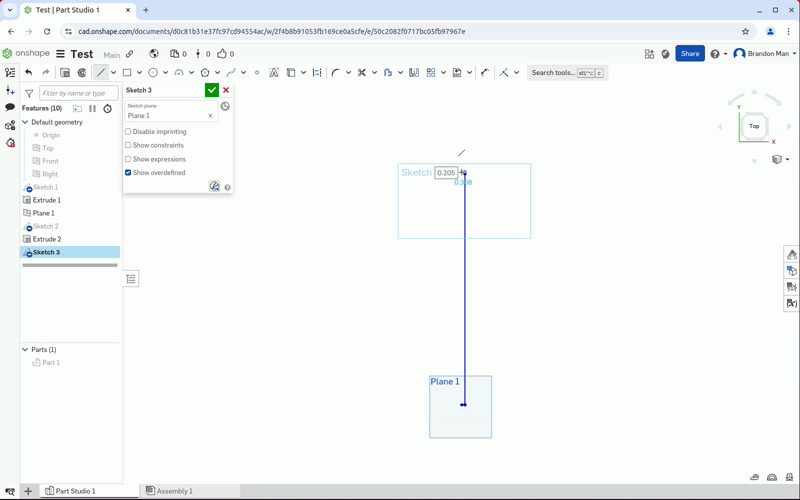
scroll(6)
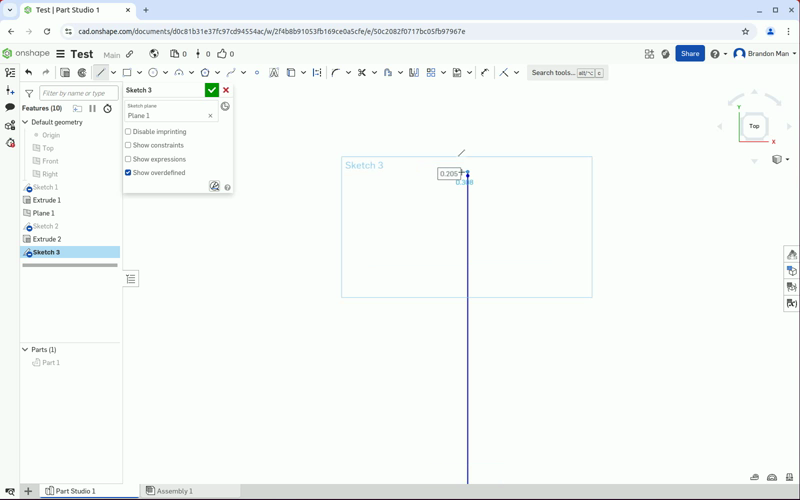
scroll(6)
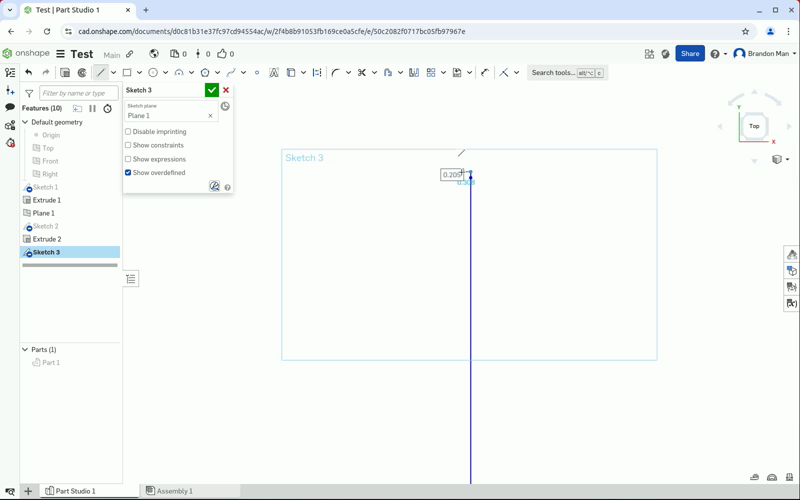
scroll(6)
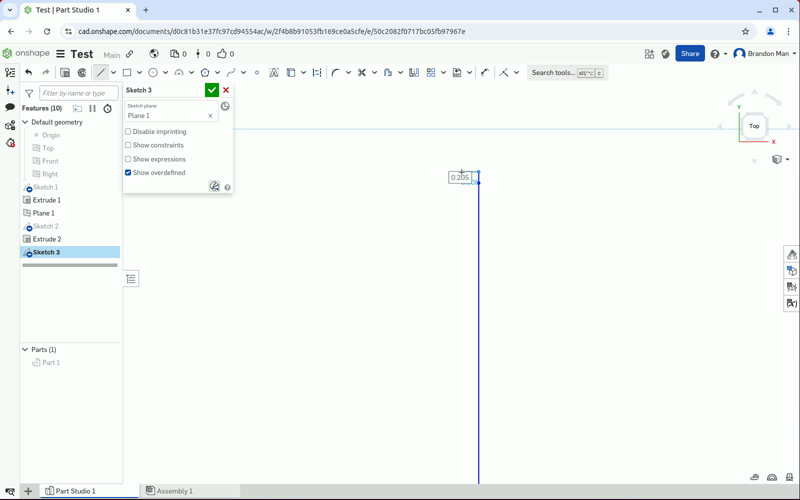
click(461, 171)
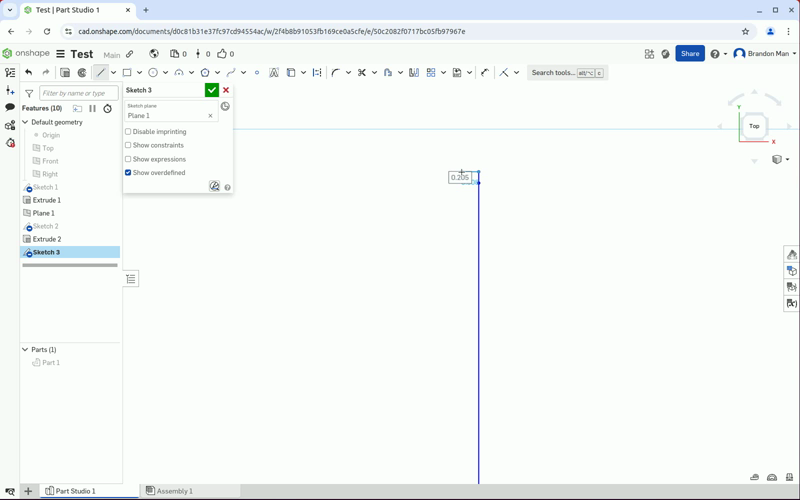
scroll(-6)
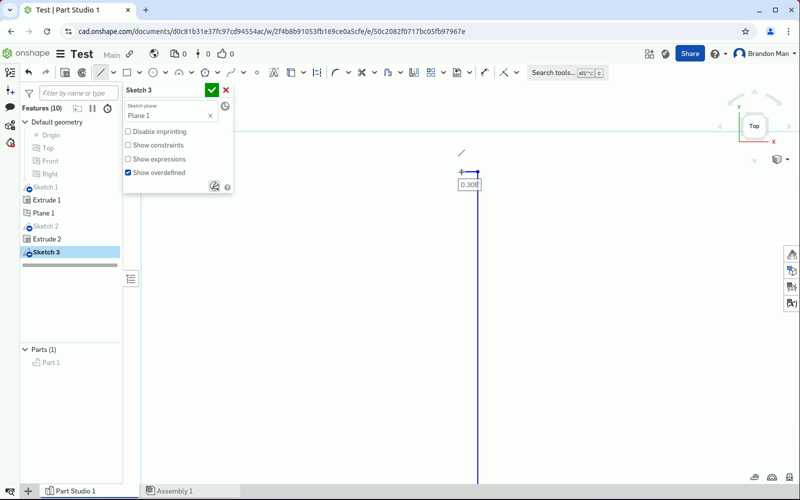
scroll(-6)
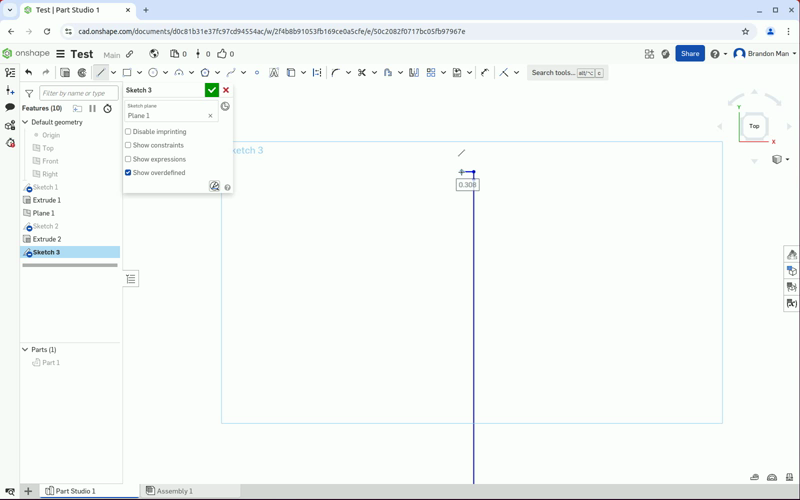
scroll(-6)
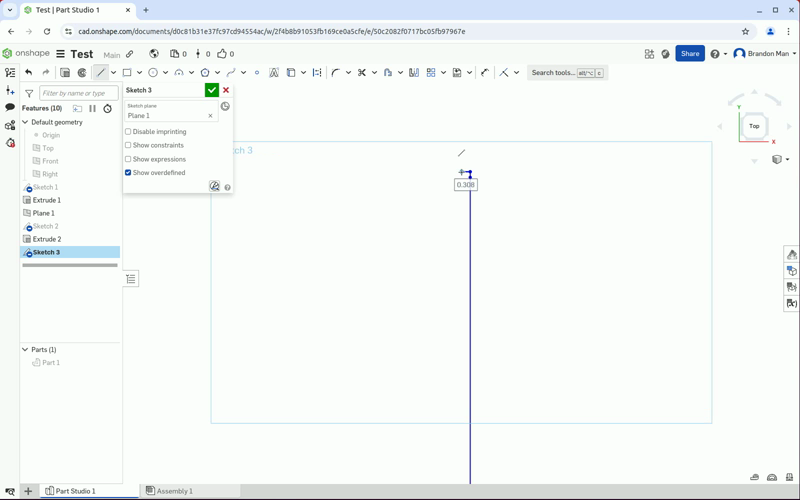
scroll(-6)
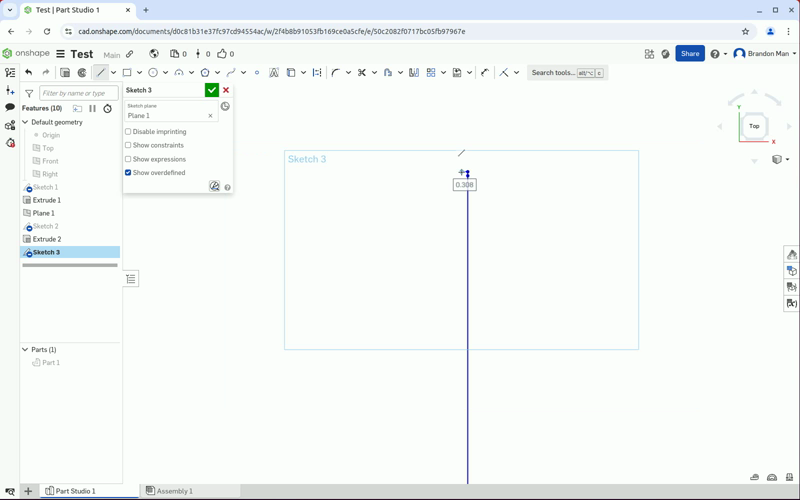
scroll(-6)
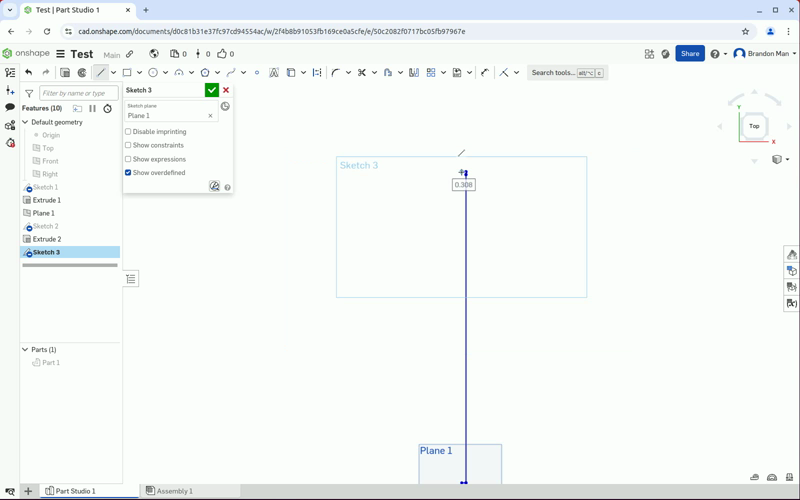
scroll(-6)
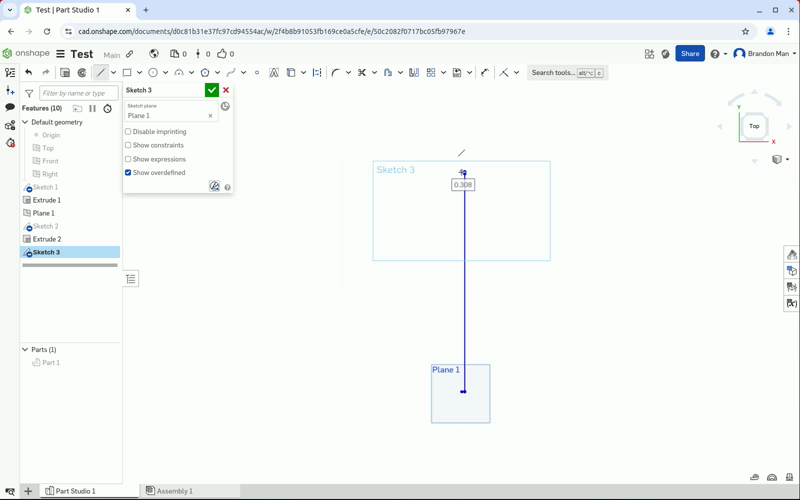
scroll(-6)
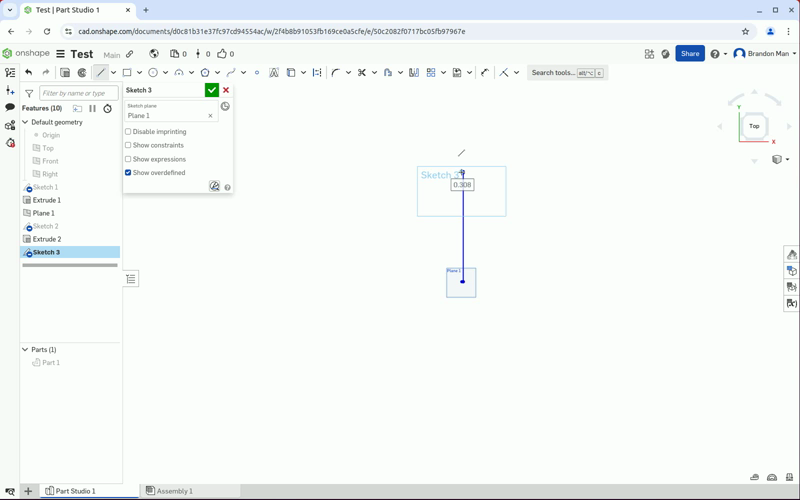
key_up(shift)
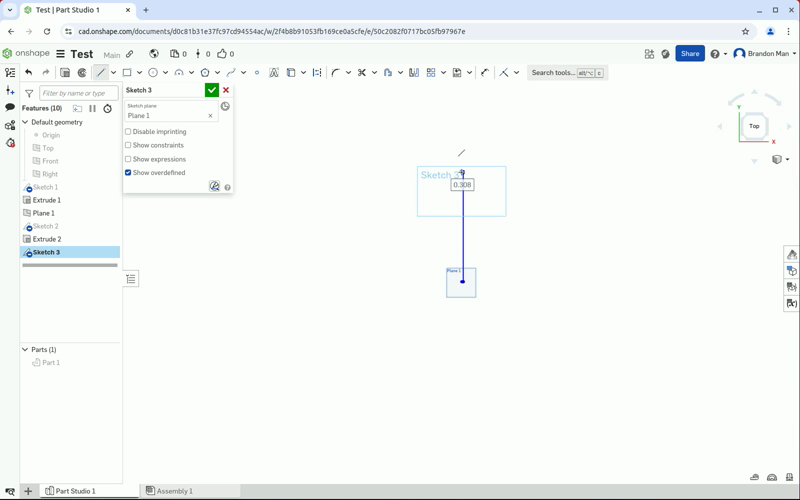
key_down(shift)
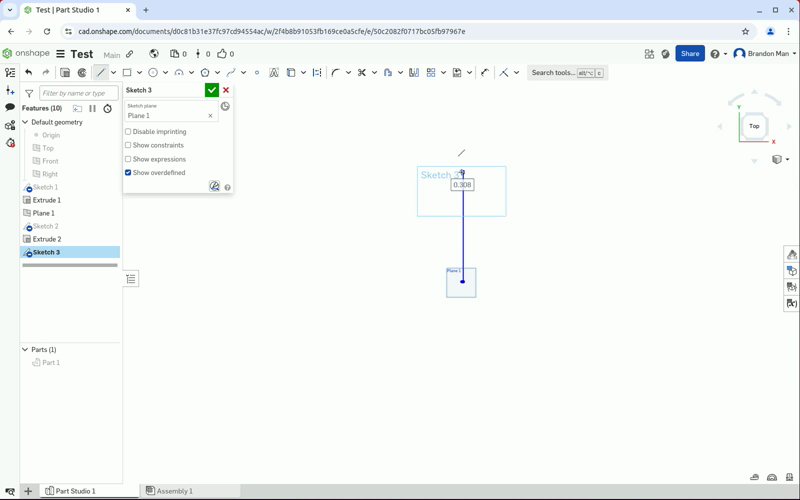
mouse_move(461, 281)
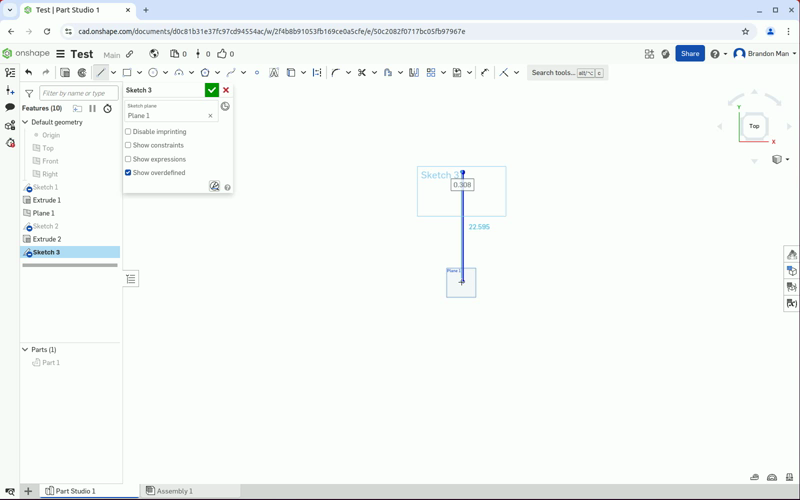
scroll(6)
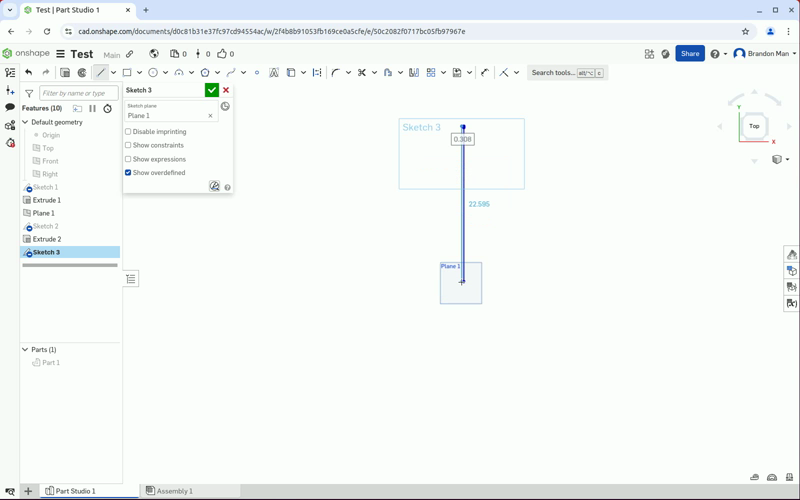
scroll(6)
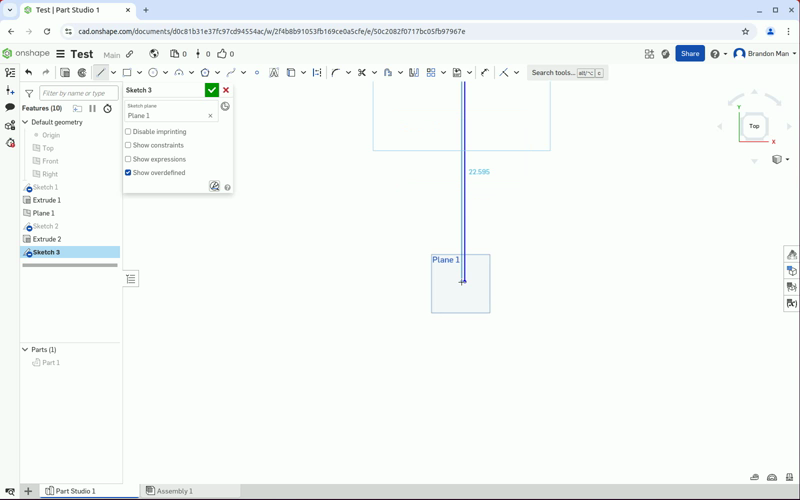
scroll(6)
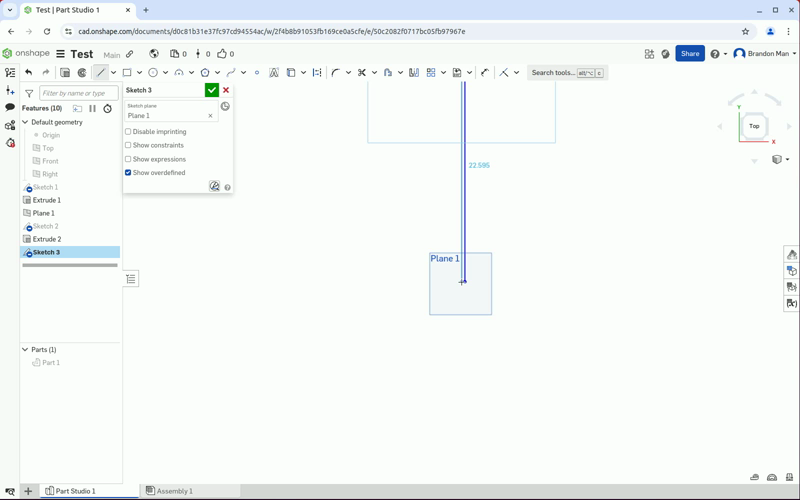
scroll(6)
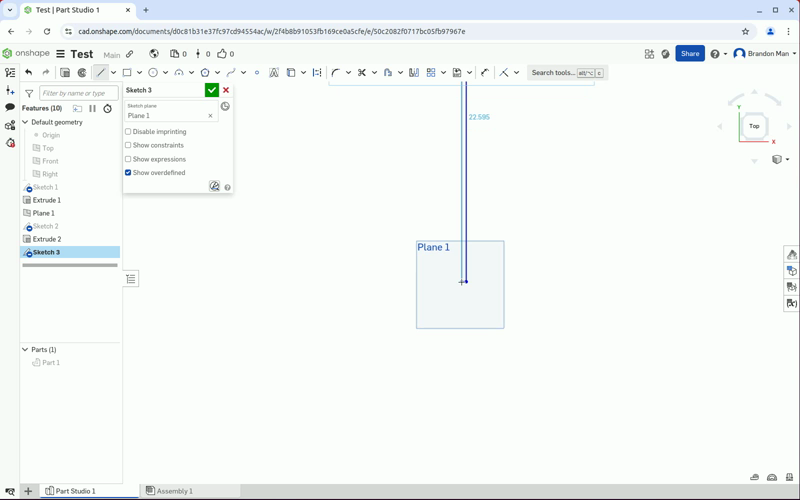
scroll(6)
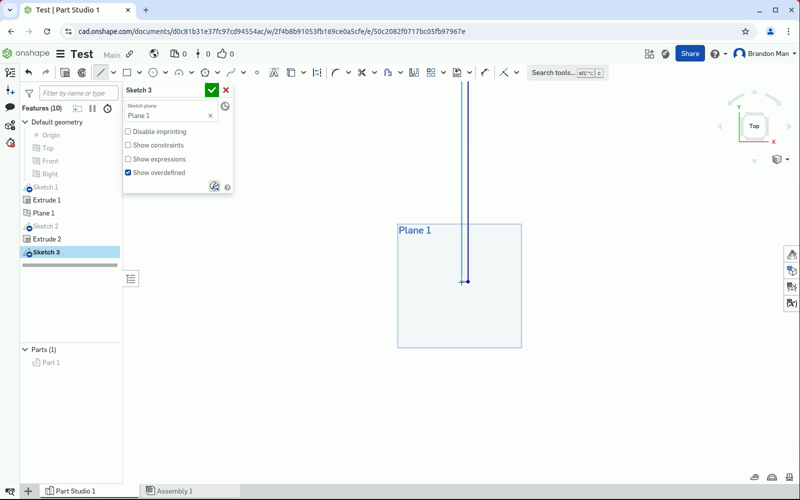
scroll(6)
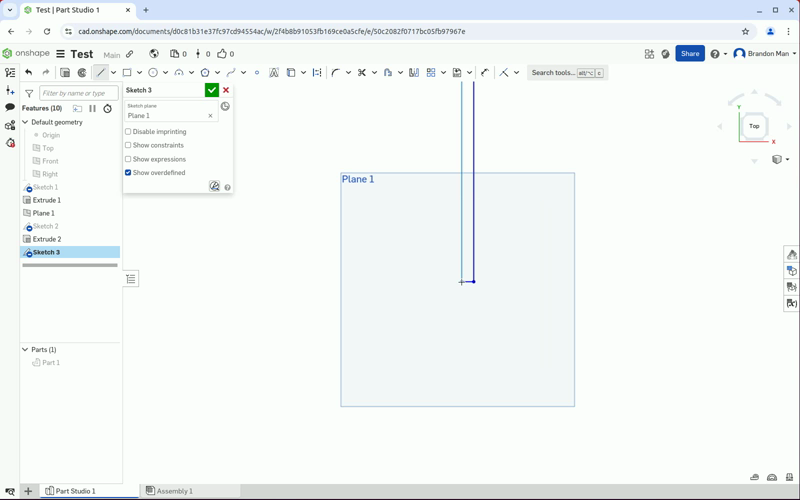
scroll(6)
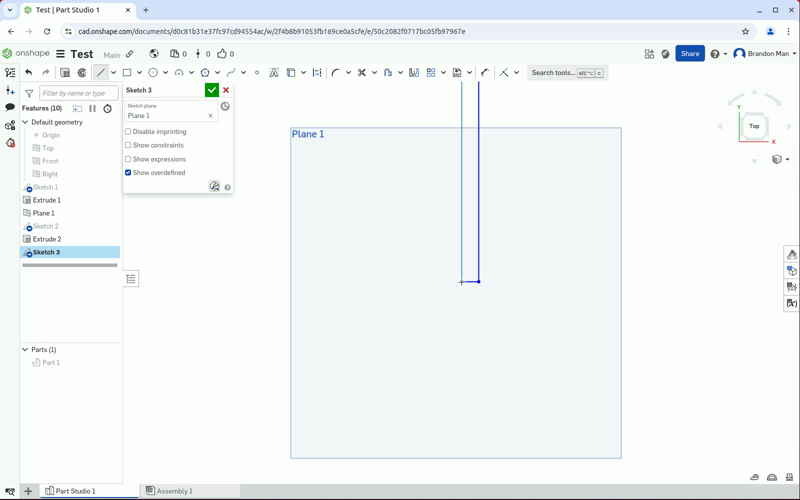
key_up(shift)
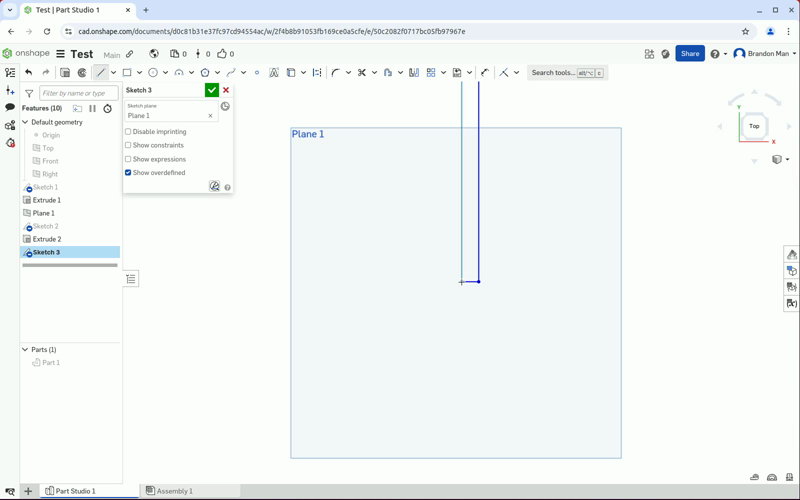
click(461, 281)
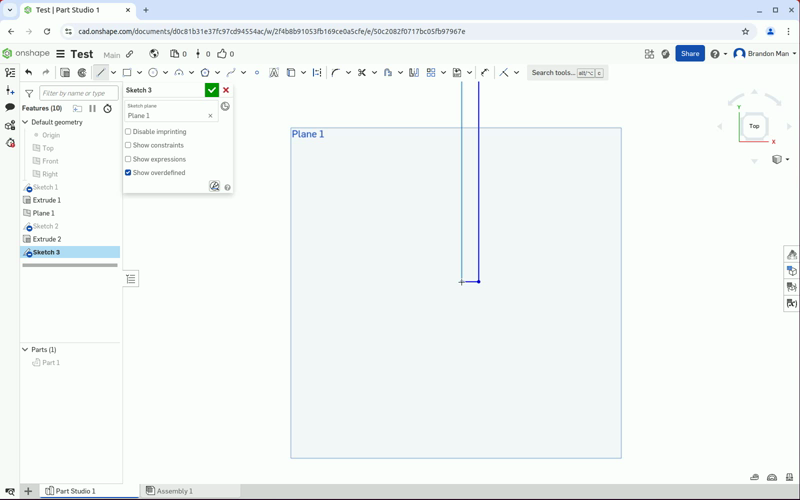
scroll(-6)
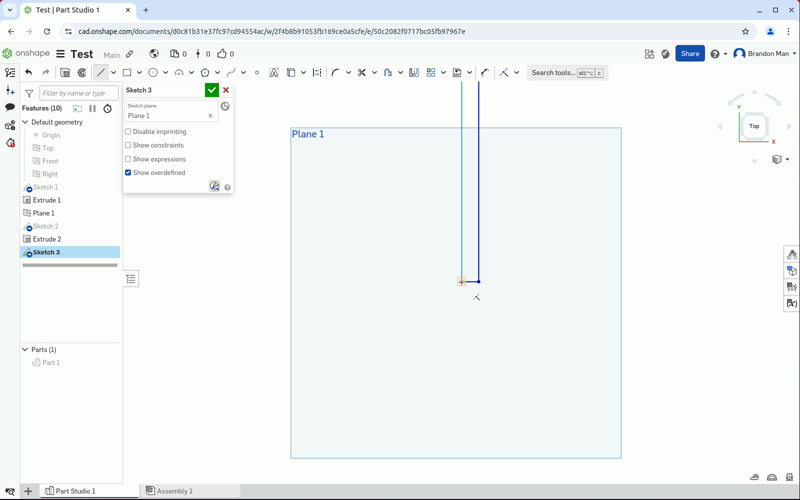
scroll(-6)
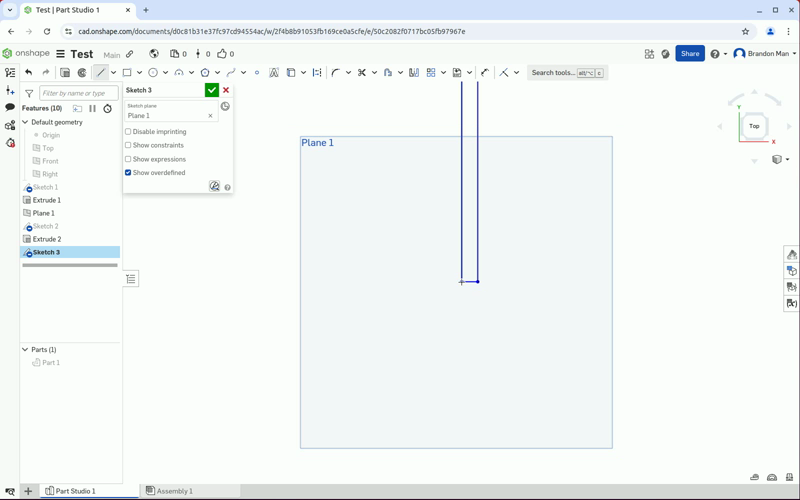
scroll(-6)
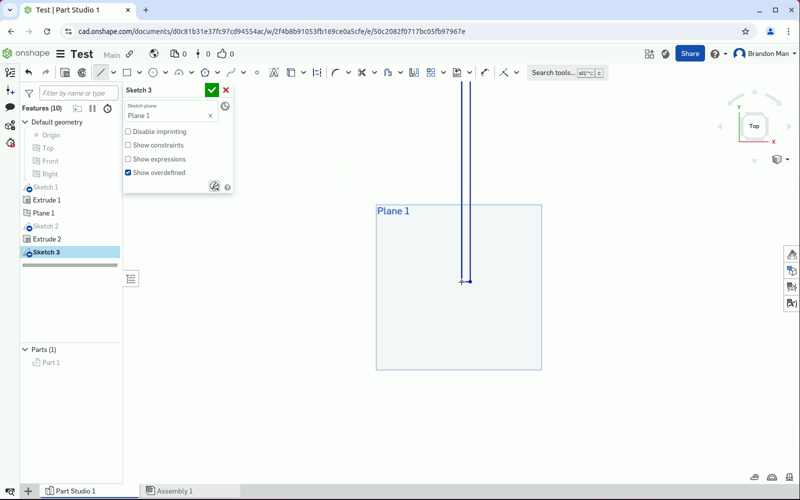
scroll(-6)
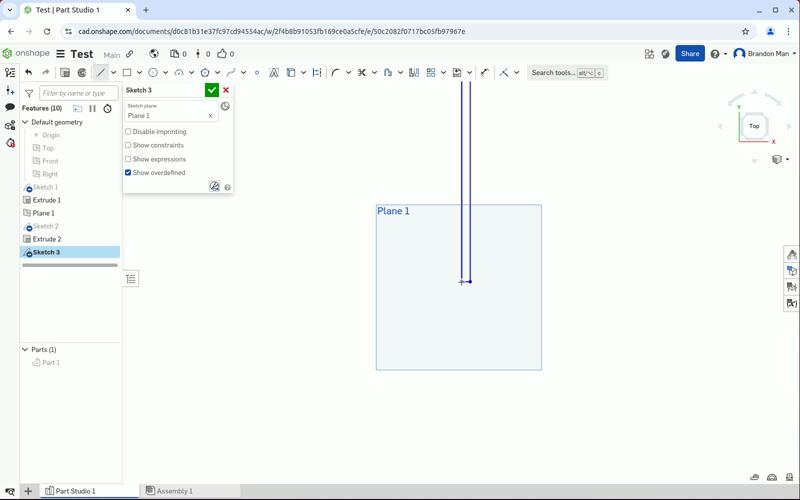
scroll(-6)
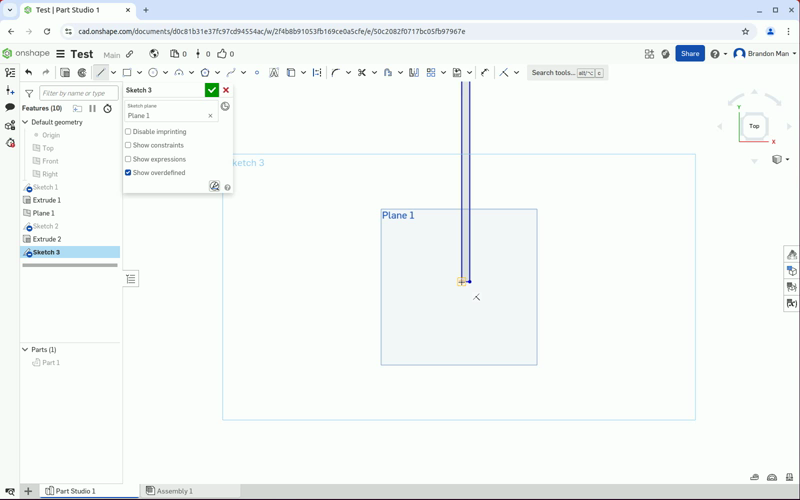
scroll(-6)
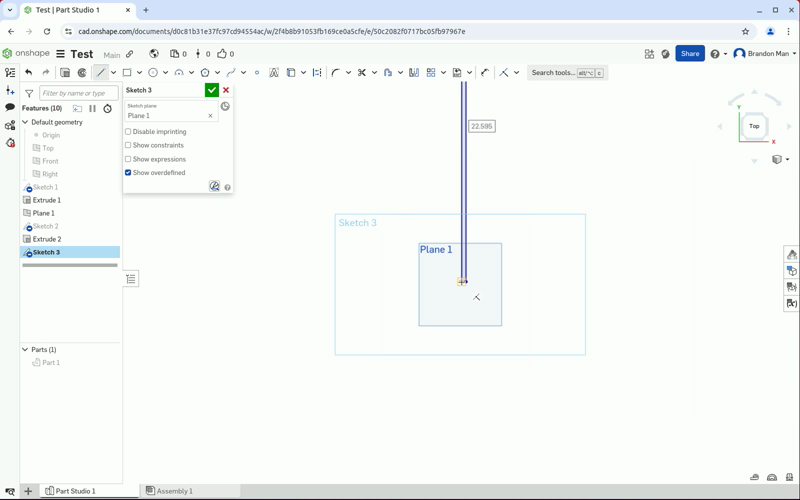
scroll(-6)
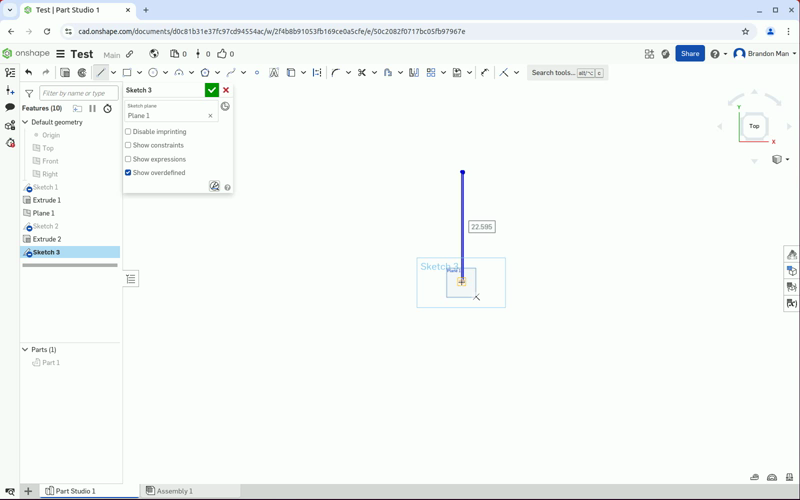
key(esc)
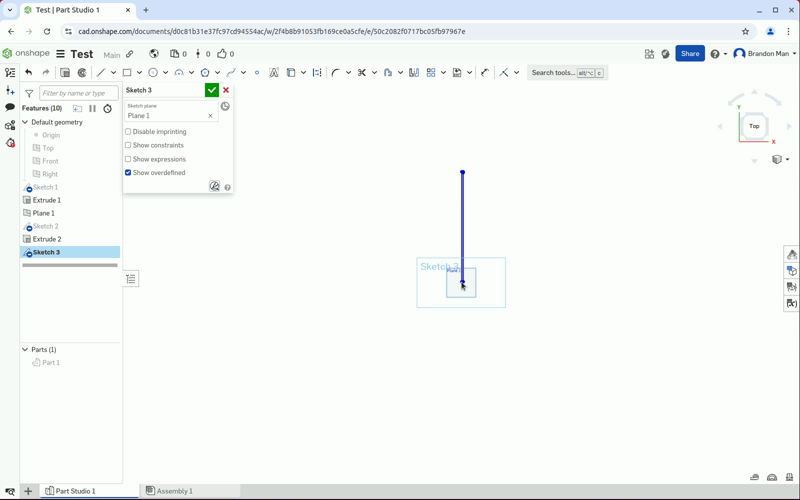
mouse_move(462, 187)
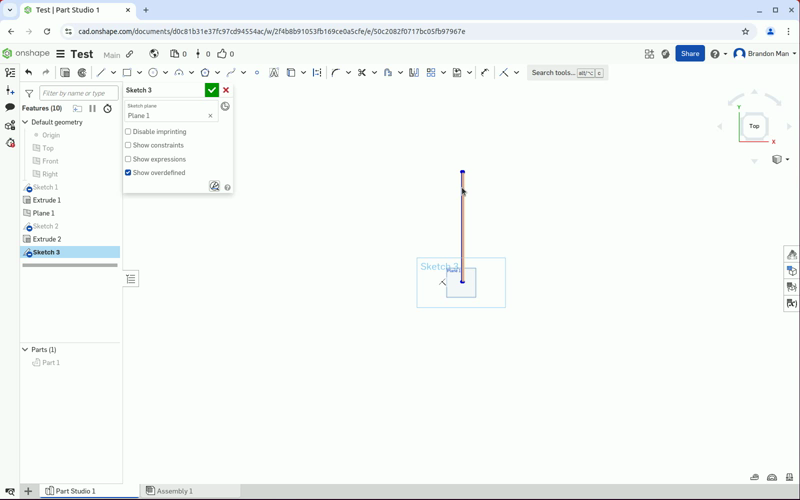
scroll(6)
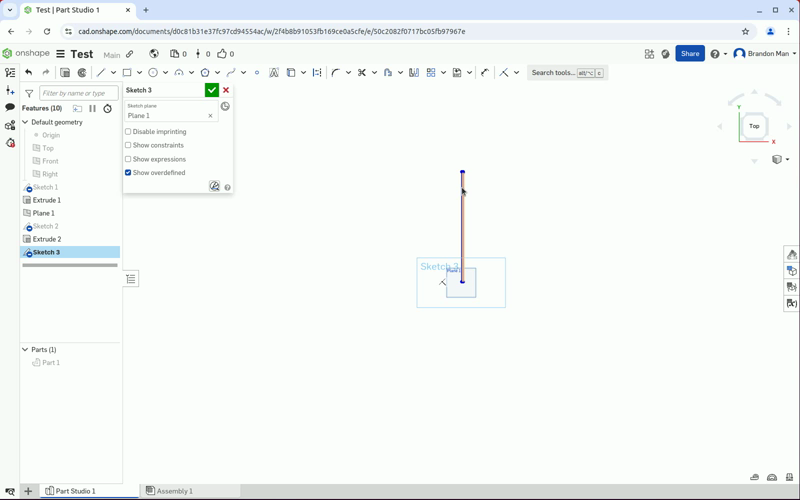
scroll(6)
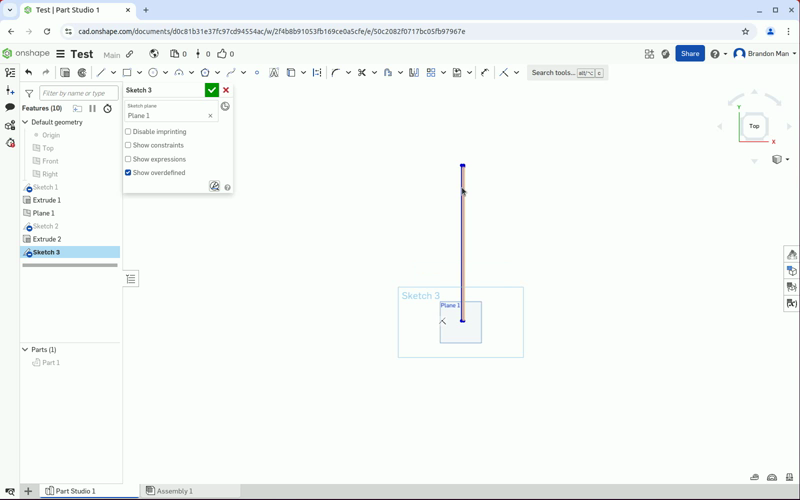
scroll(6)
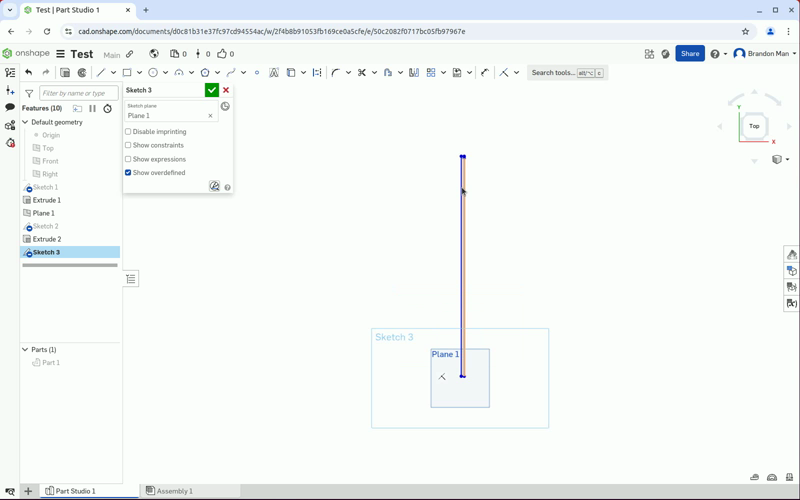
scroll(6)
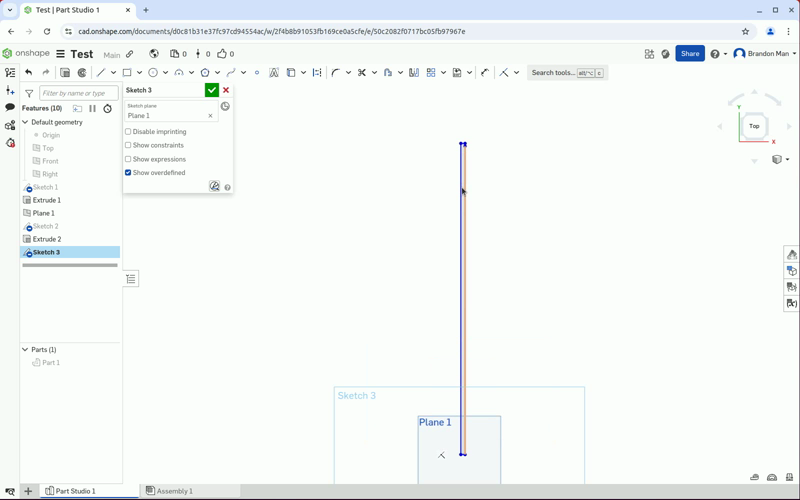
scroll(6)
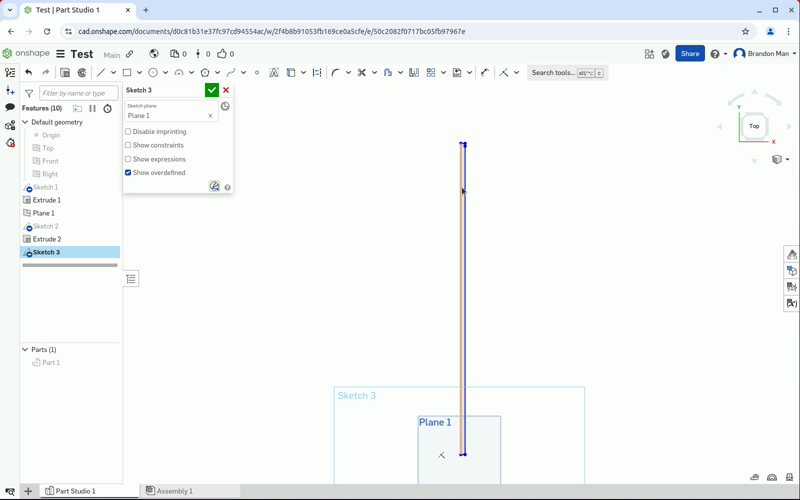
scroll(6)
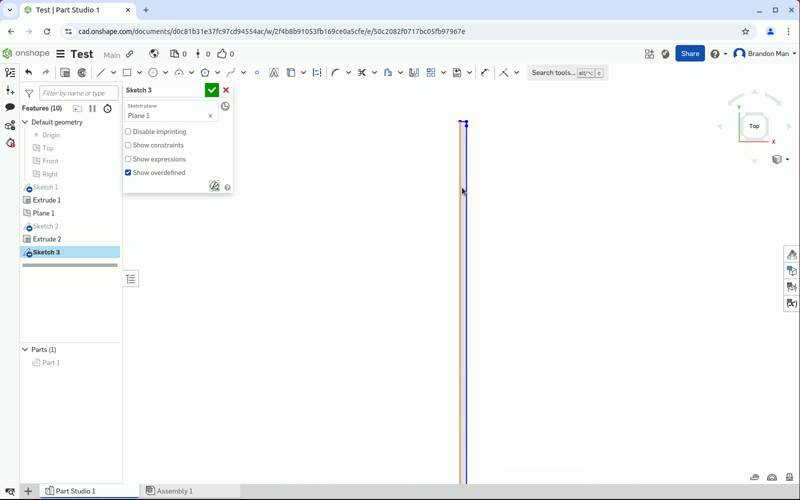
scroll(6)
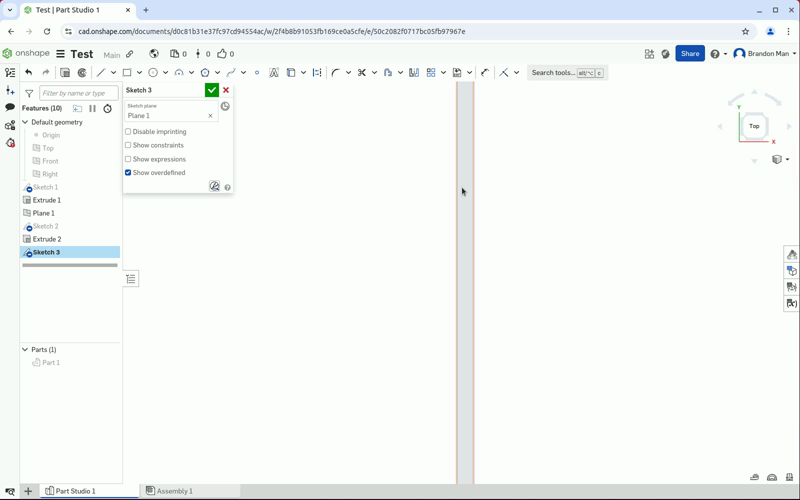
click(462, 187)
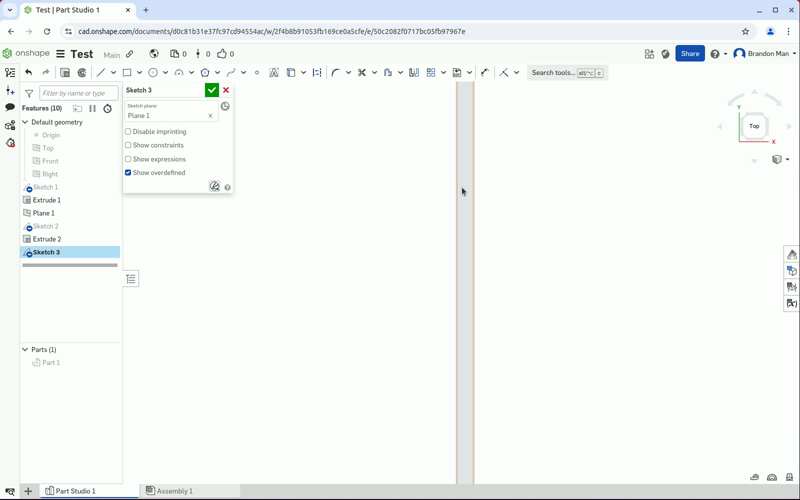
scroll(-6)
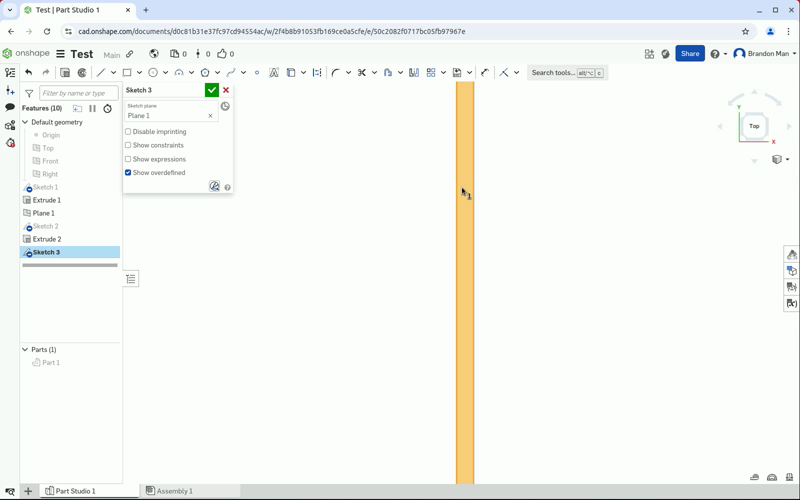
scroll(-6)
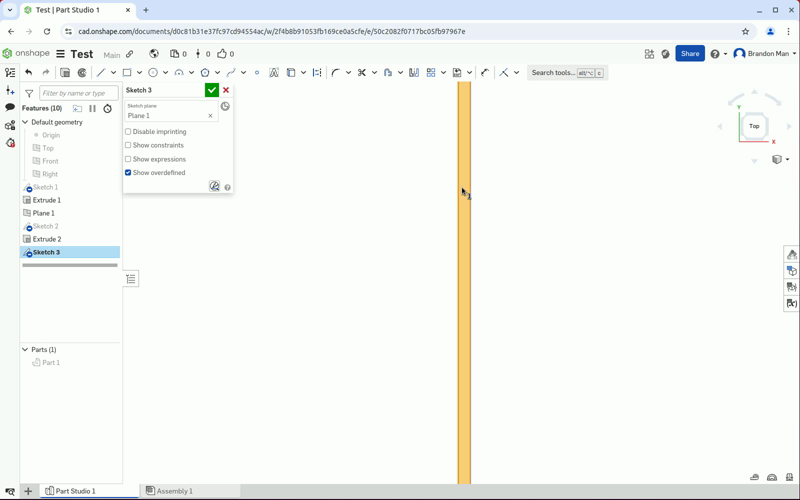
scroll(-6)
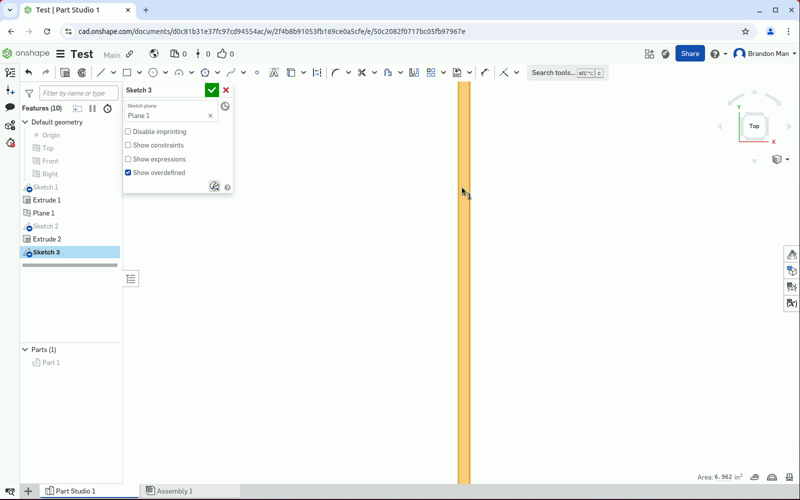
scroll(-6)
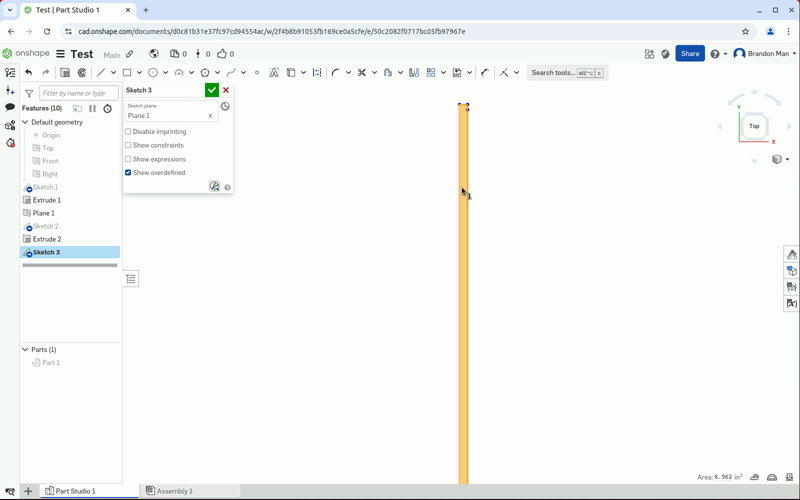
scroll(-6)
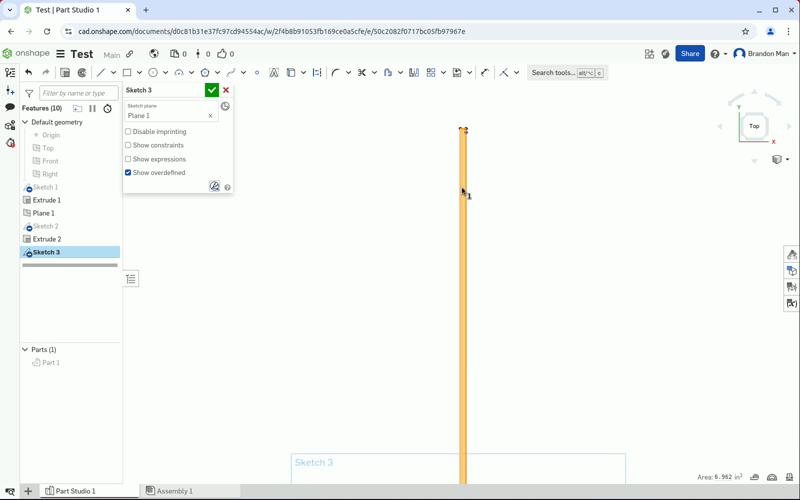
scroll(-6)
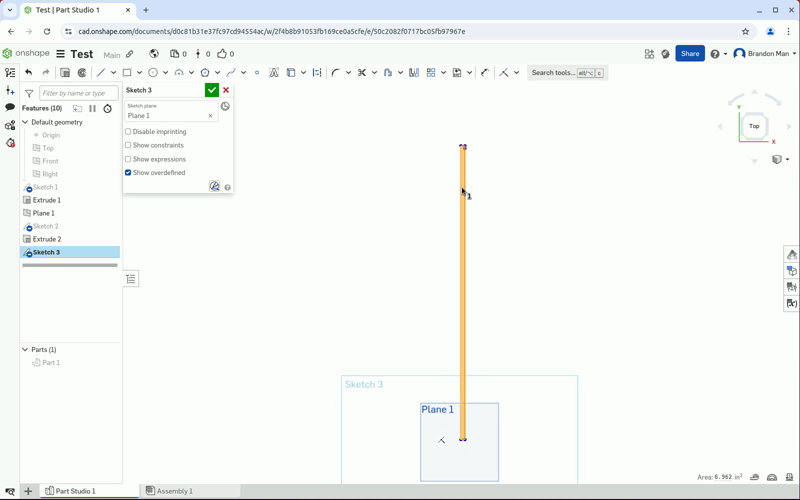
scroll(-6)
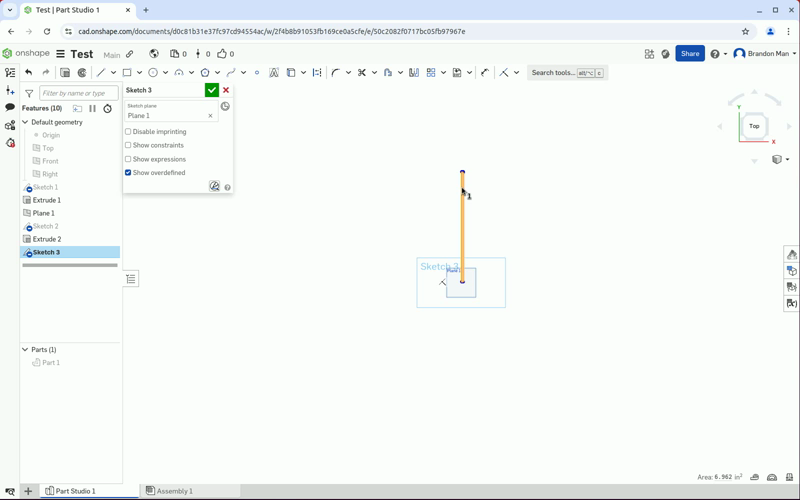
mouse_move(73, 352)
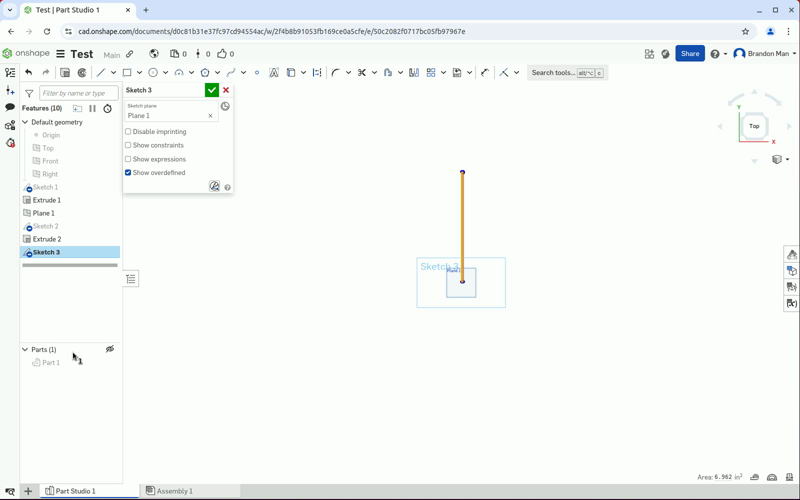
key(shift+y)
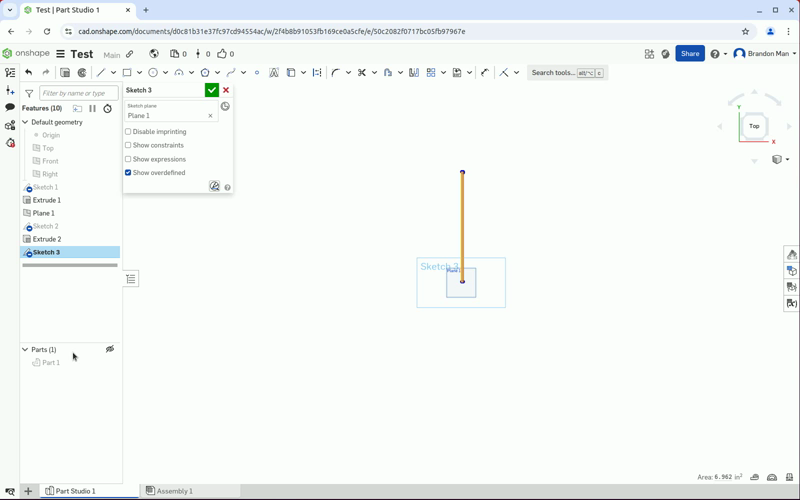
key(shift+e)
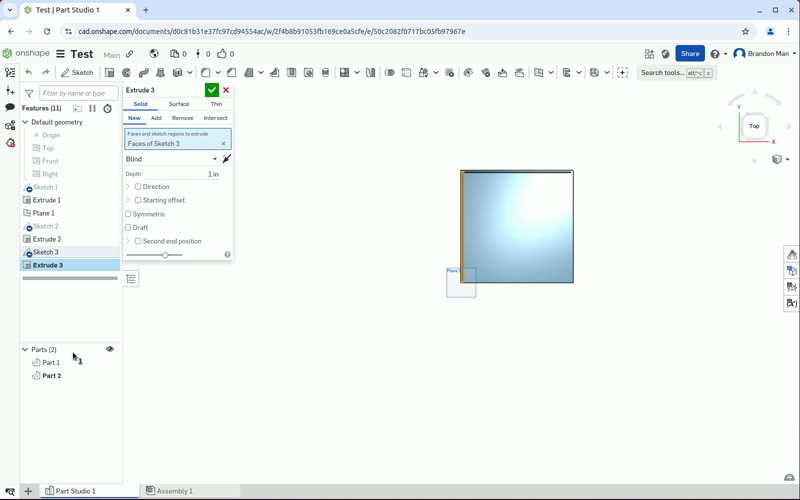
mouse_move(143, 106)
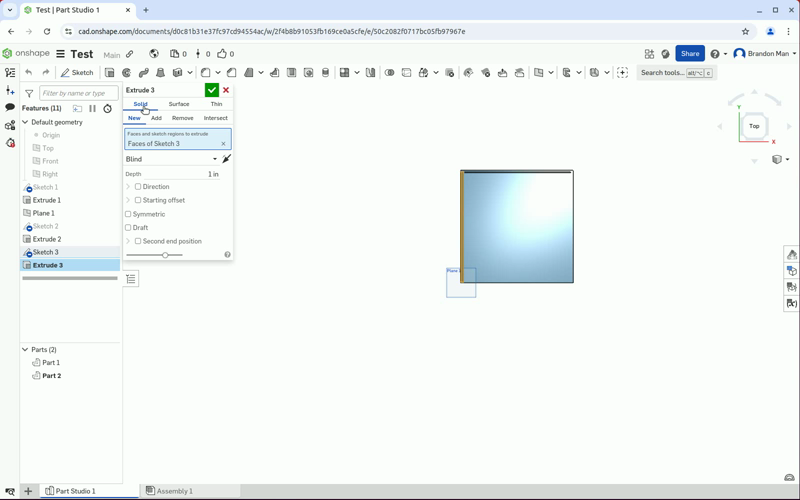
click(143, 106)
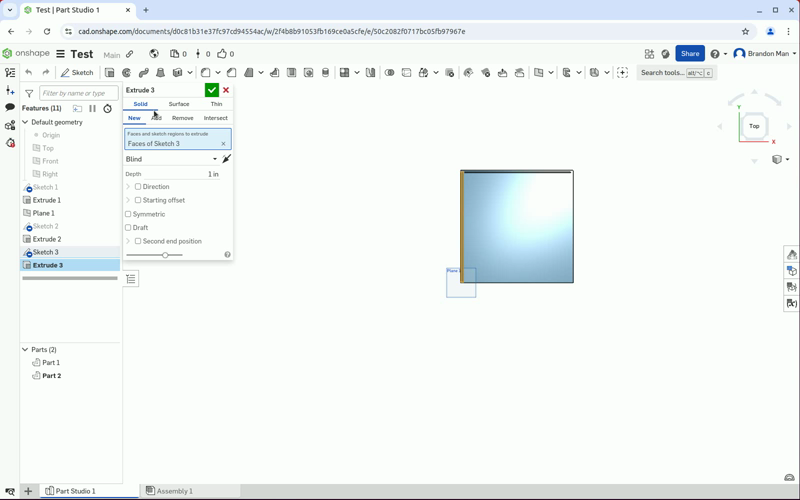
mouse_move(186, 120)
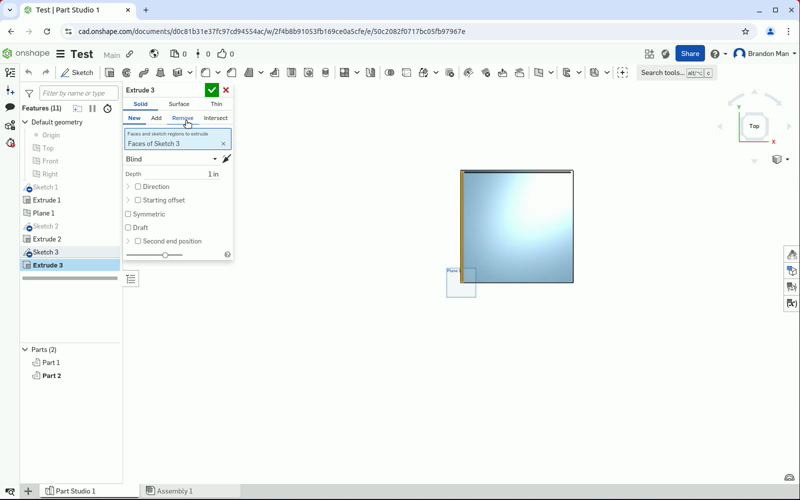
click(186, 120)
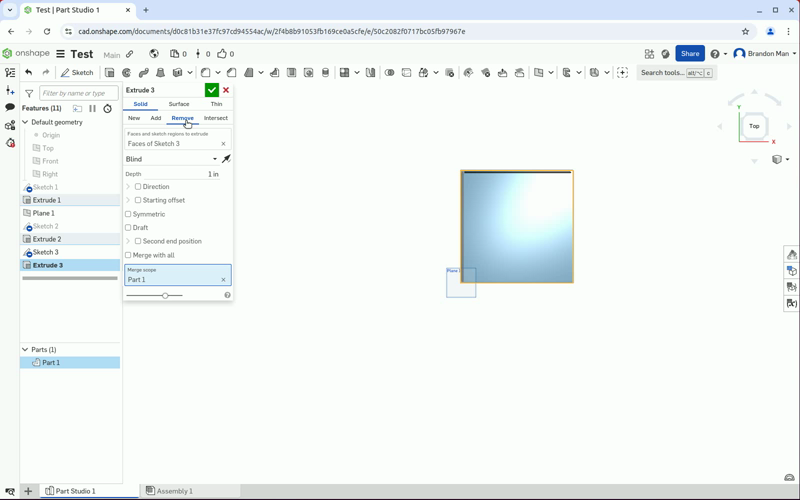
key(tab, 4)
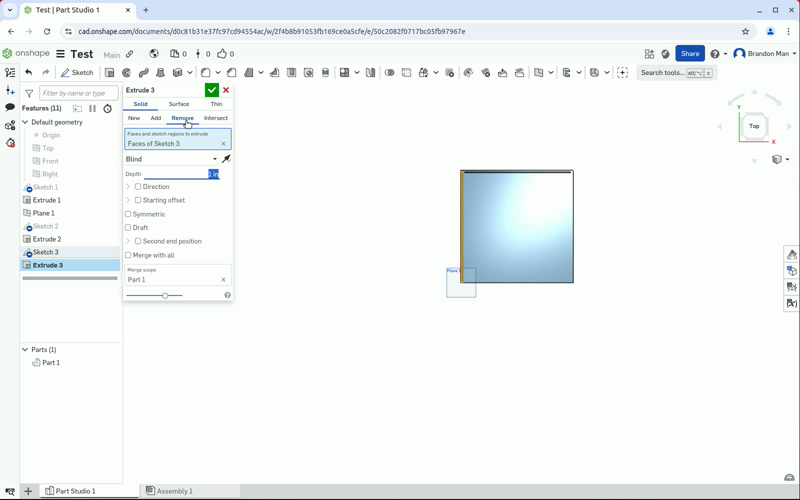
text(0.241)
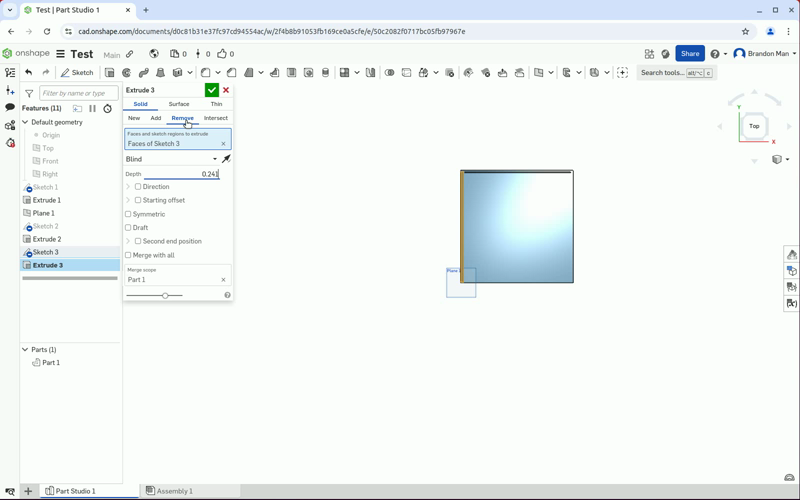
key(tab, 6)
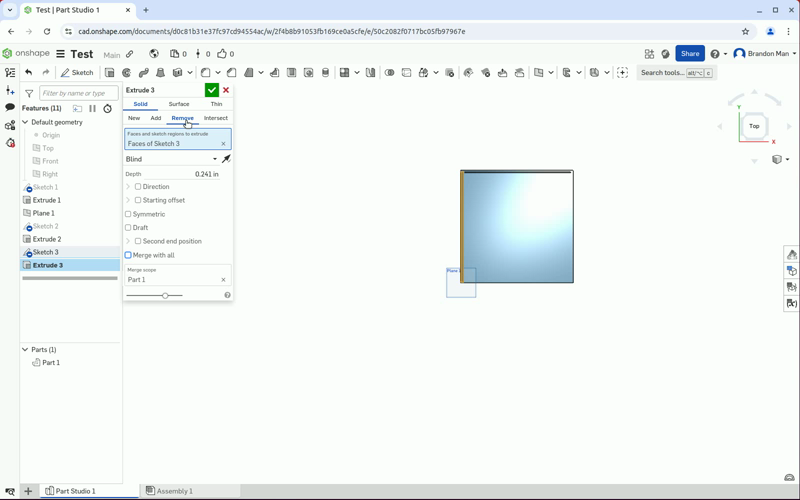
key(space)
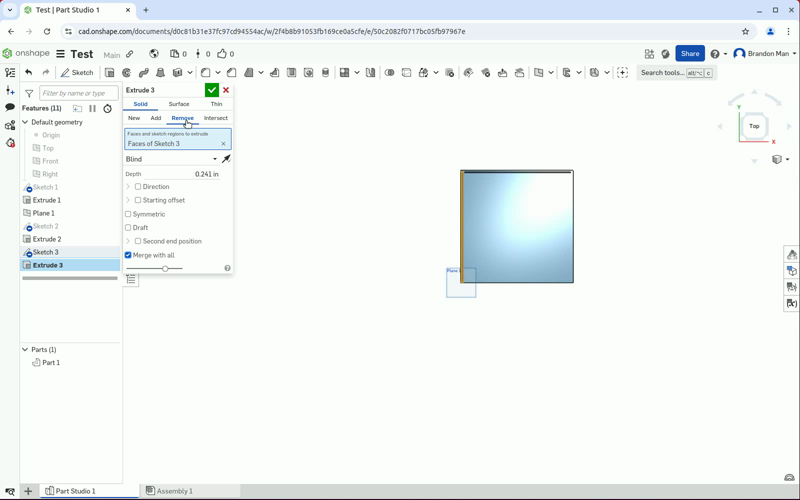
key(enter)
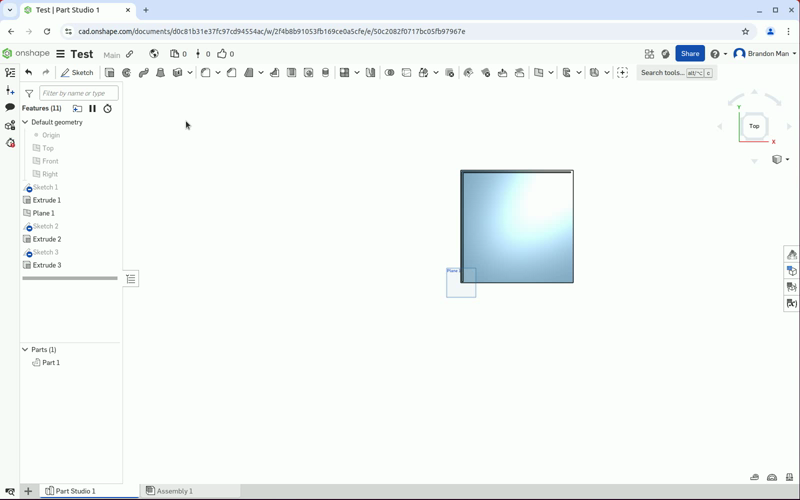
key(shift+h)
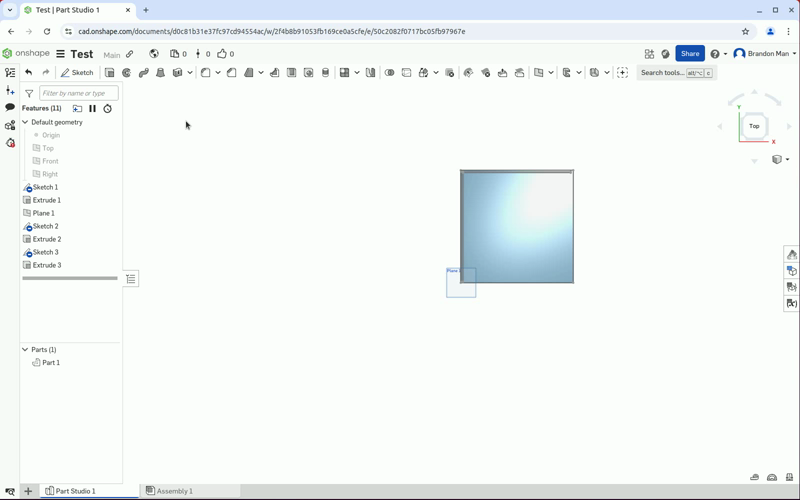
key(shift+h)
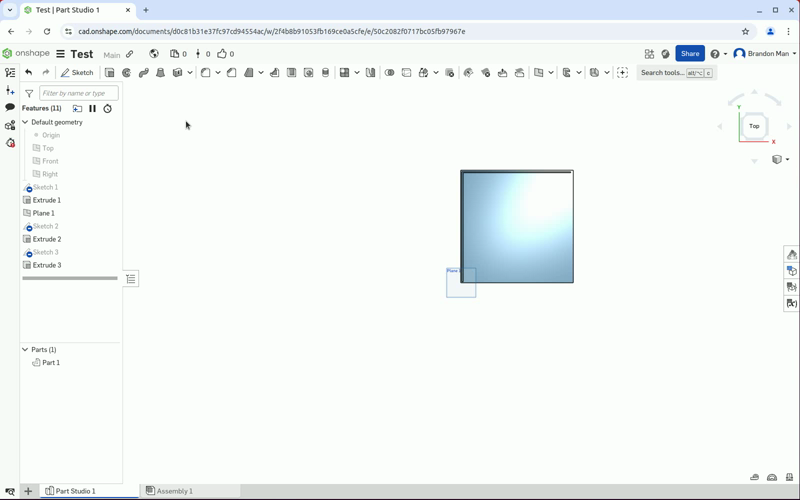
mouse_move(73, 189)
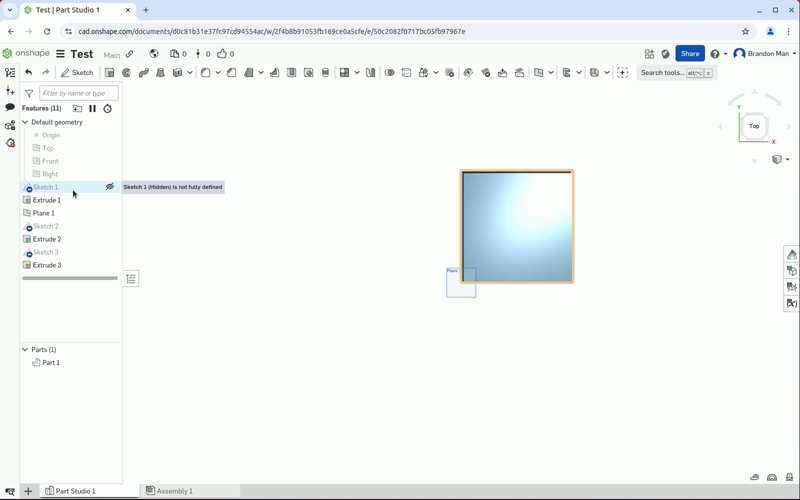
click(73, 189)
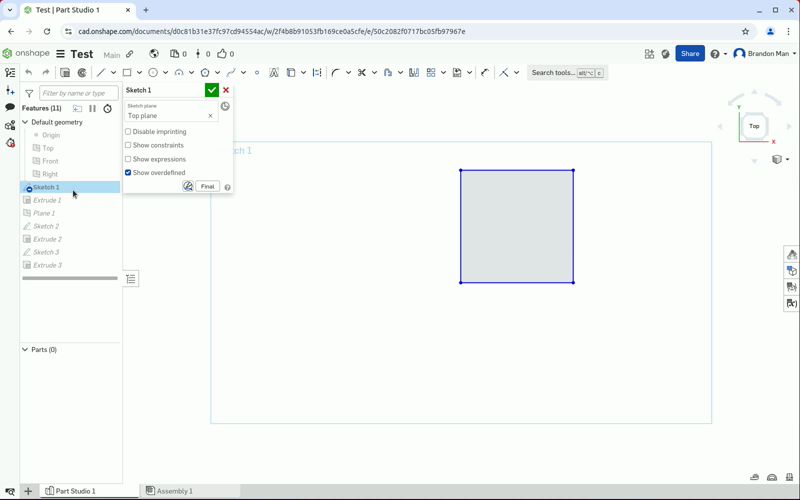
mouse_move(229, 92)
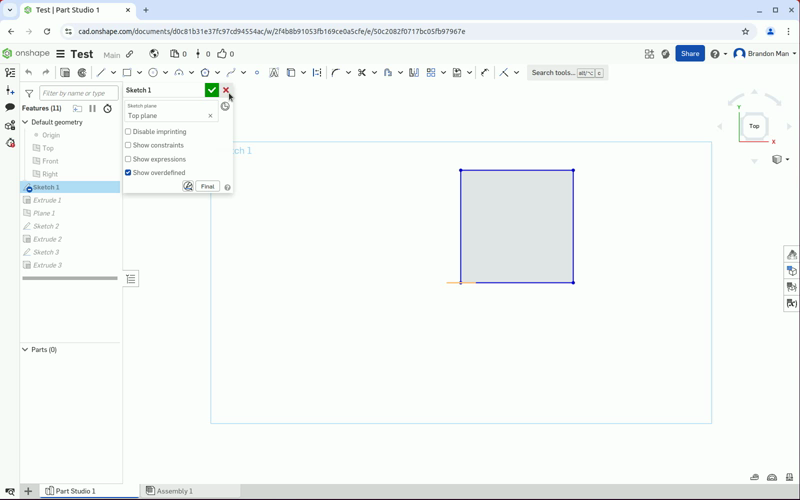
click(229, 92)
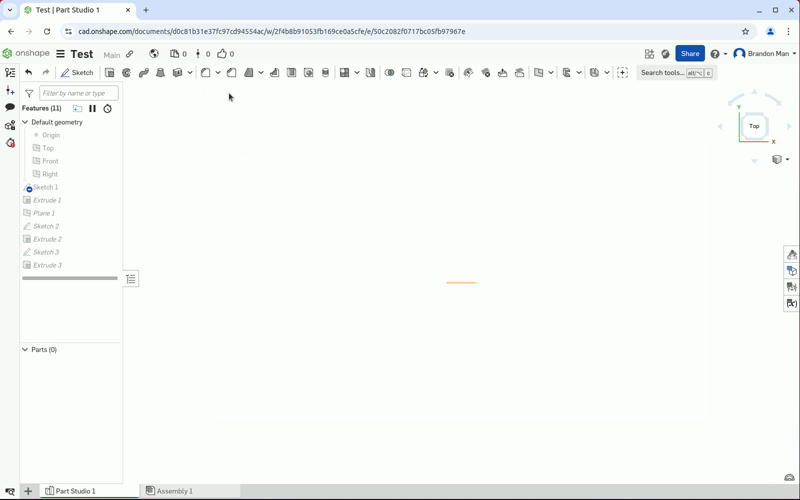
key(shift+s)
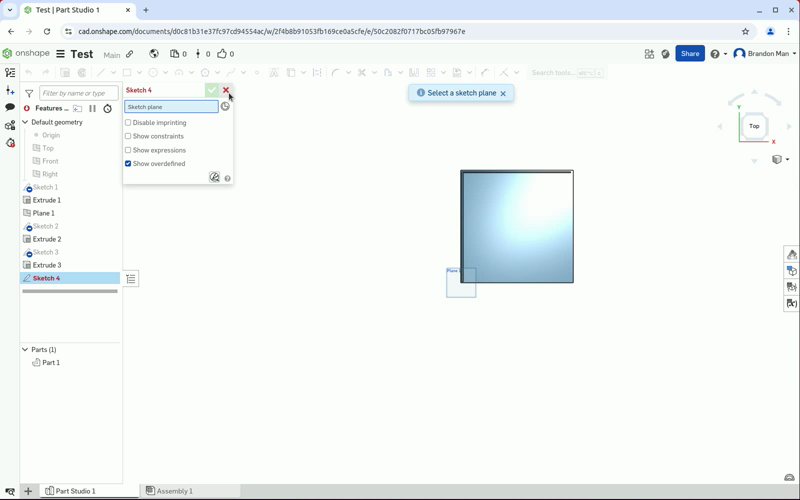
mouse_move(73, 215)
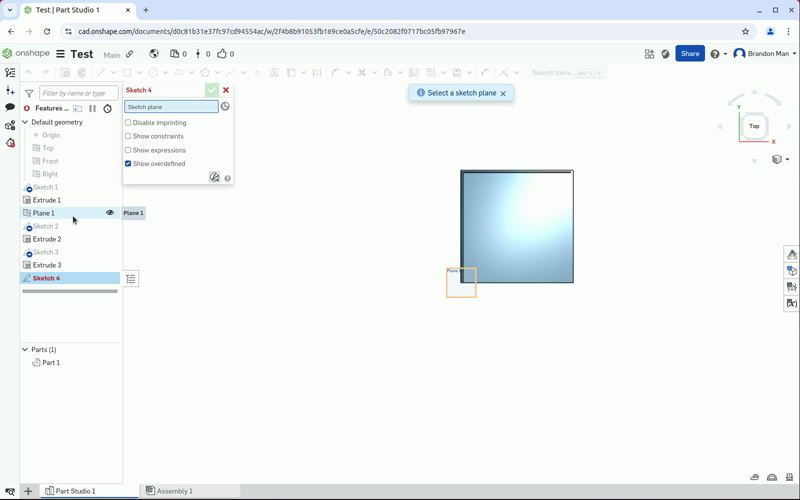
click(73, 215)
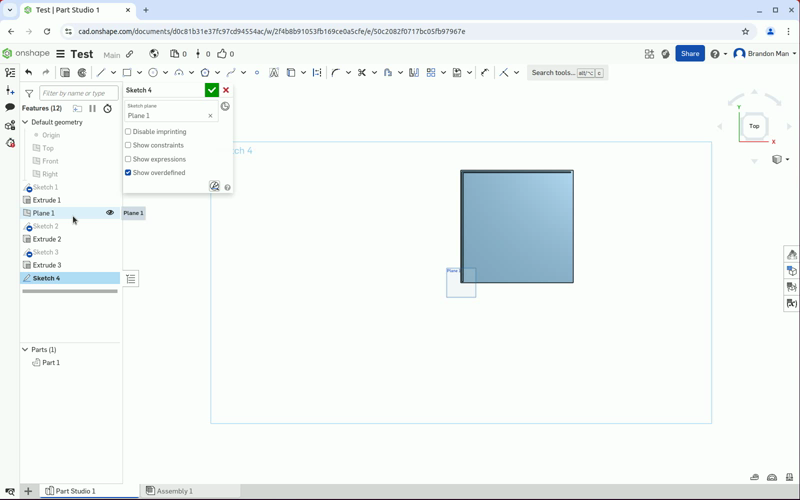
mouse_move(73, 352)
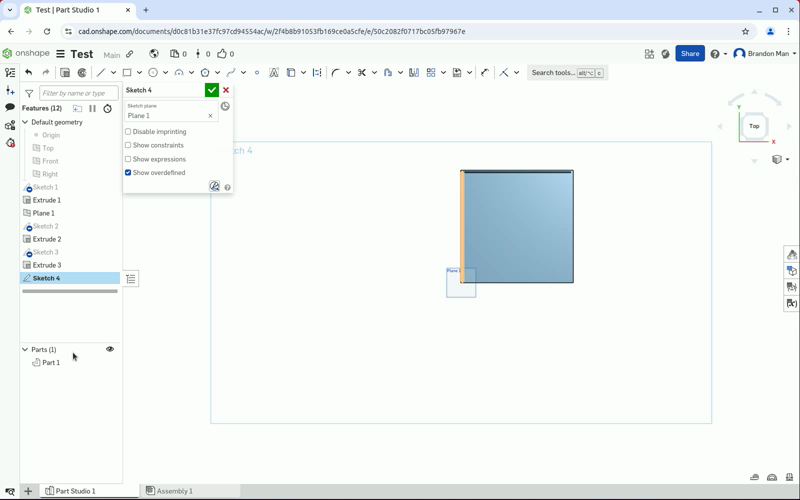
key(y)
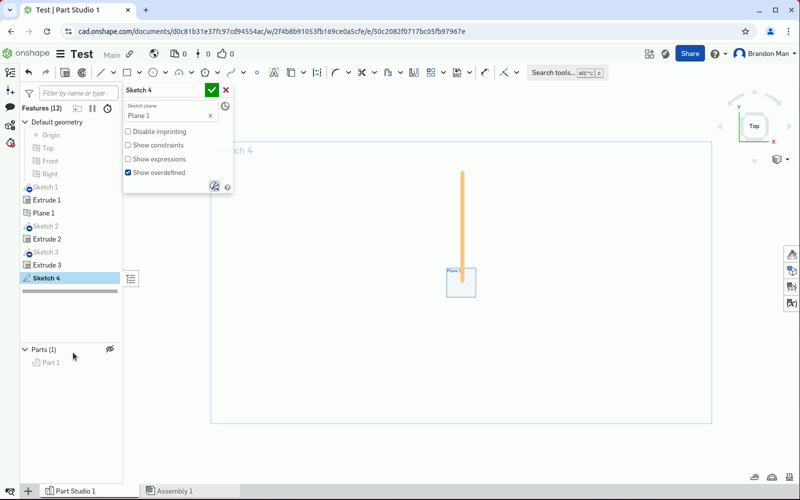
key(l)
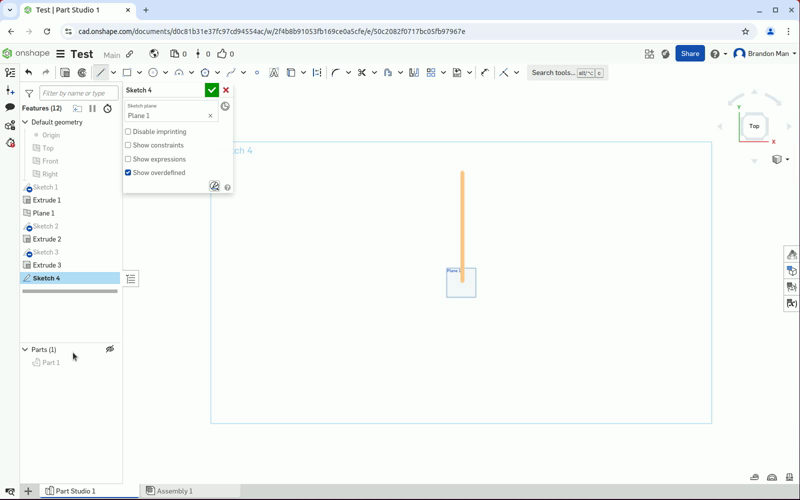
key_down(shift)
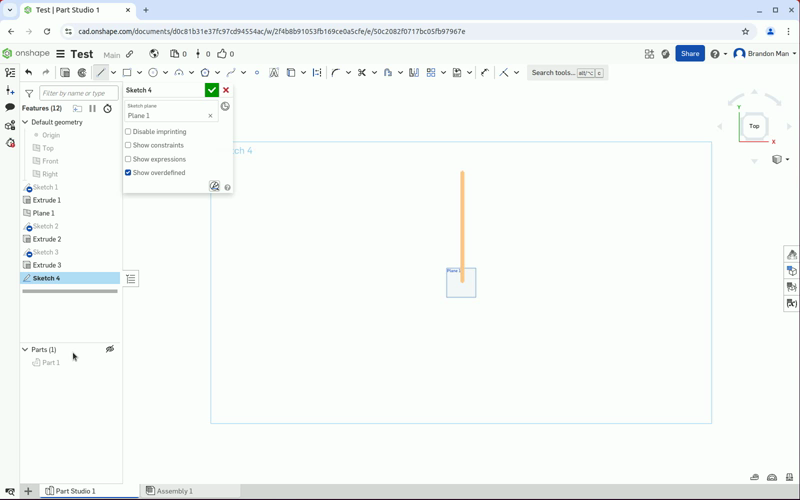
mouse_move(570, 281)
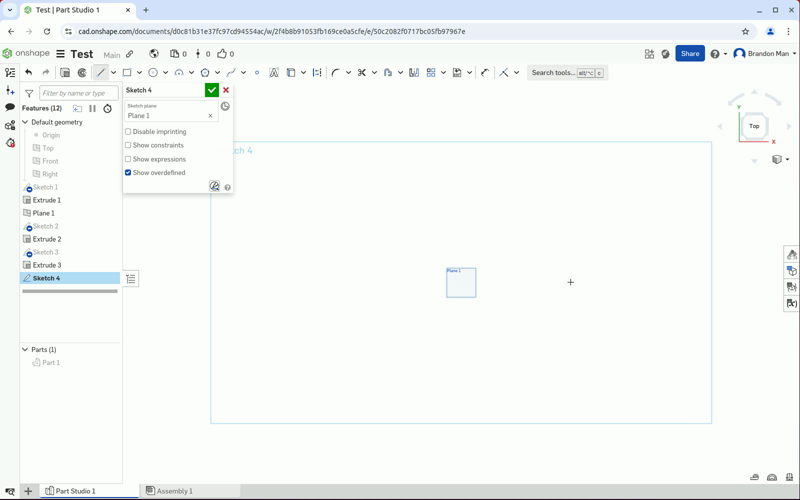
click(570, 281)
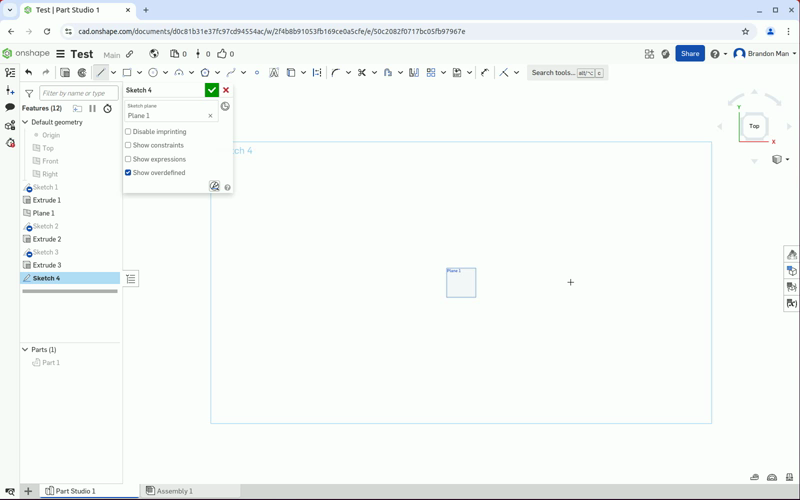
key_up(shift)
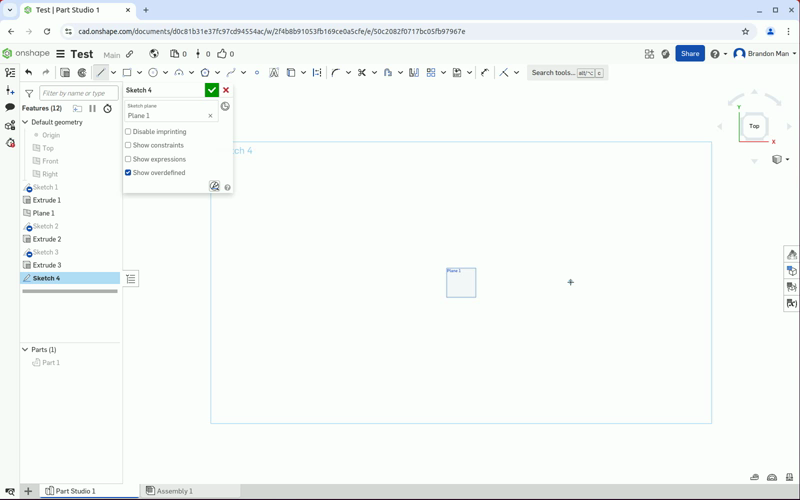
key_down(shift)
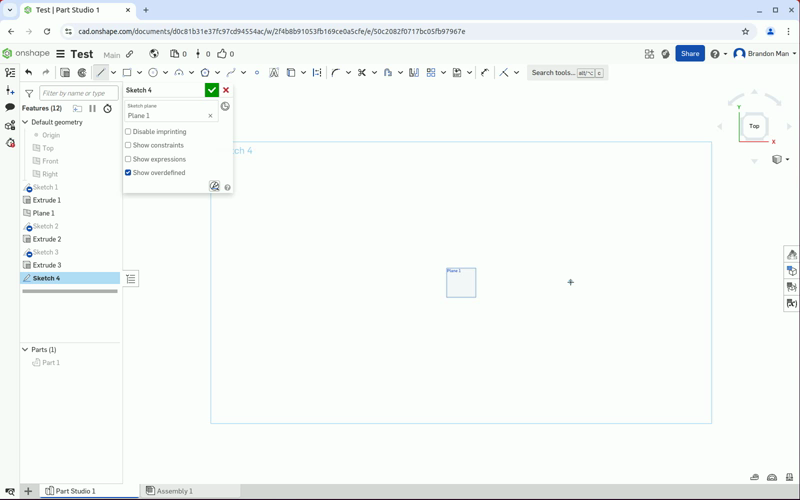
mouse_move(589, 281)
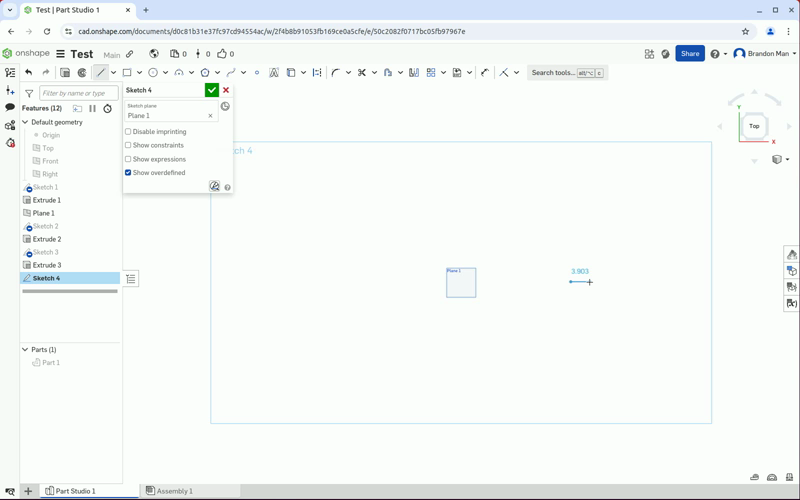
mouse_move(572, 281)
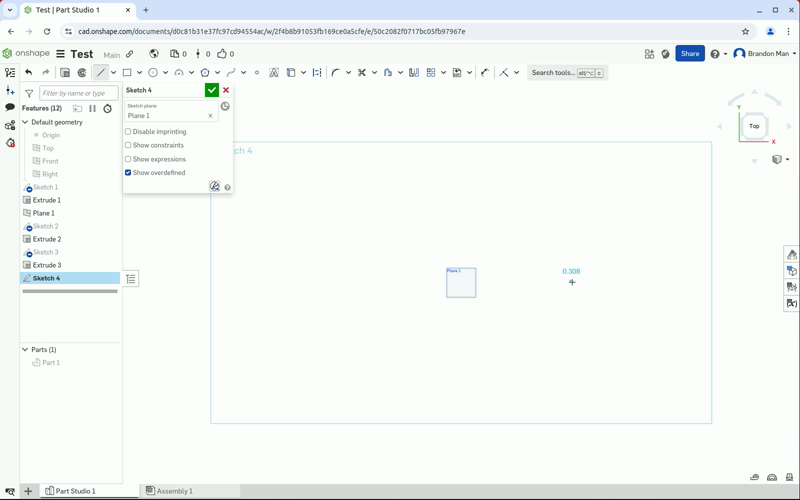
scroll(6)
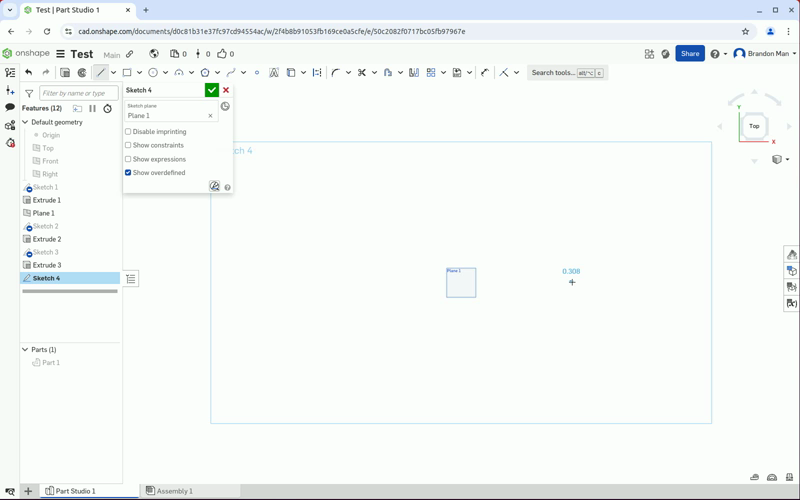
scroll(6)
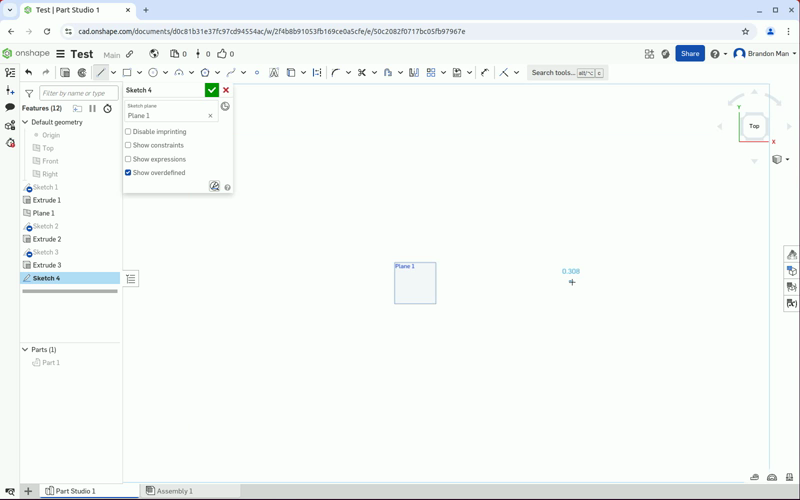
scroll(6)
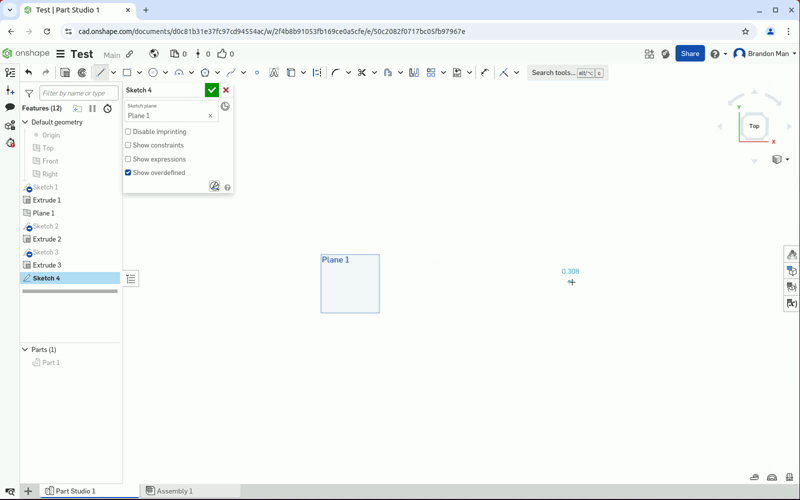
scroll(6)
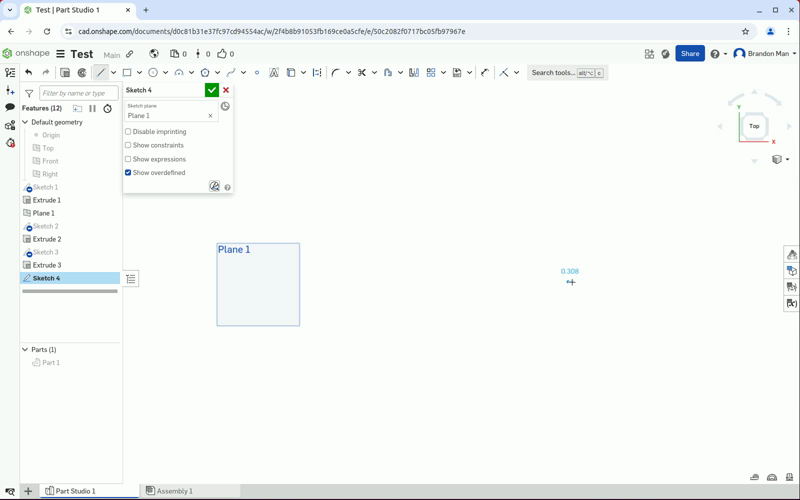
scroll(6)
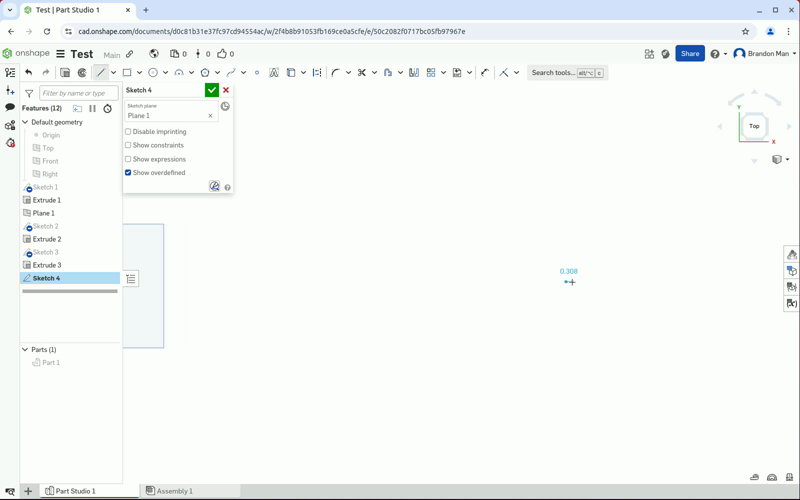
scroll(6)
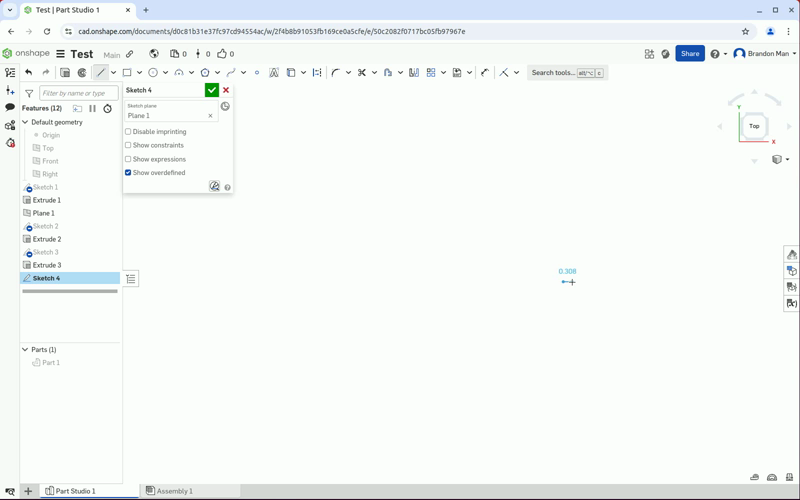
scroll(6)
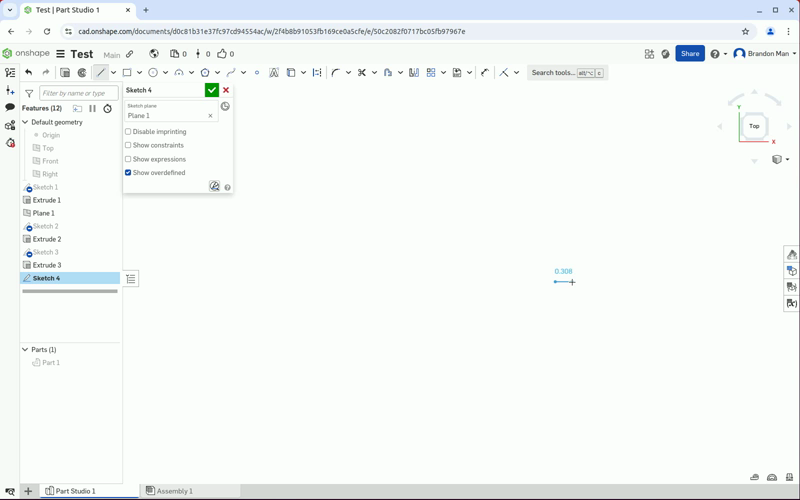
click(572, 281)
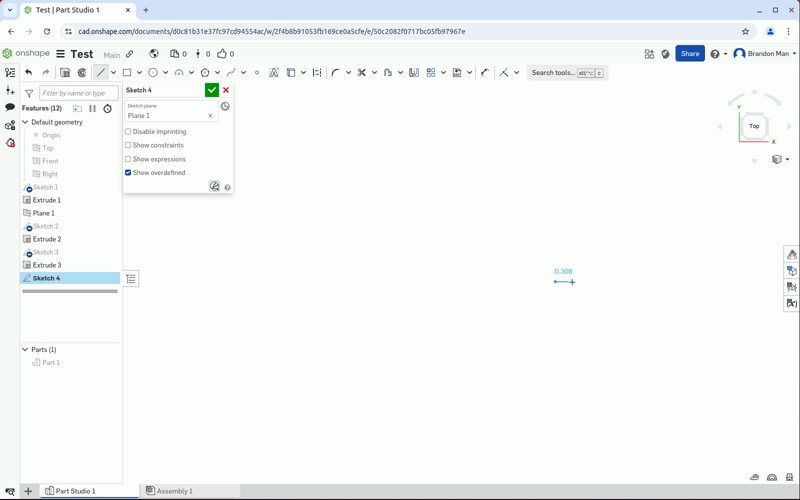
scroll(-6)
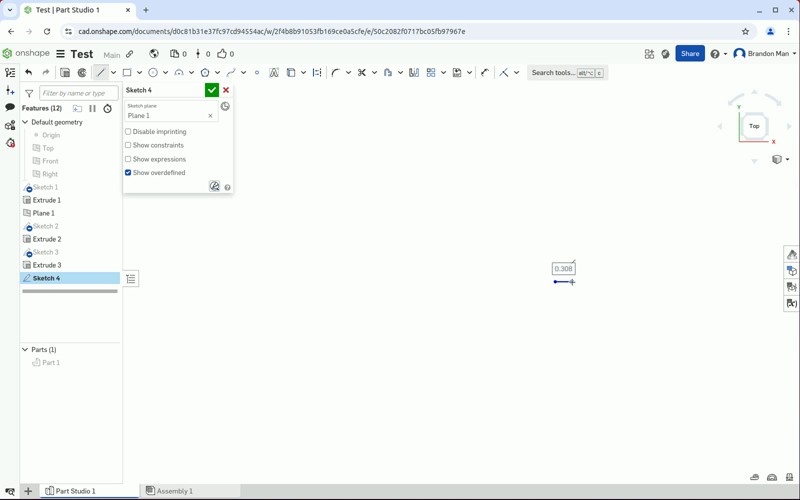
scroll(-6)
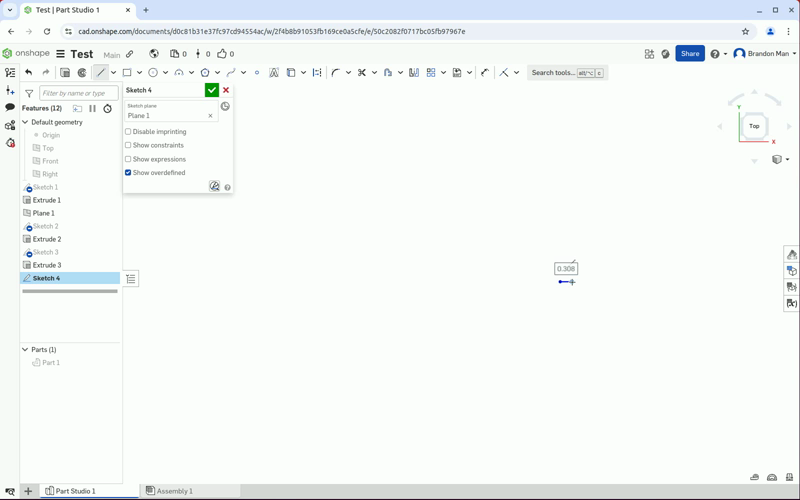
scroll(-6)
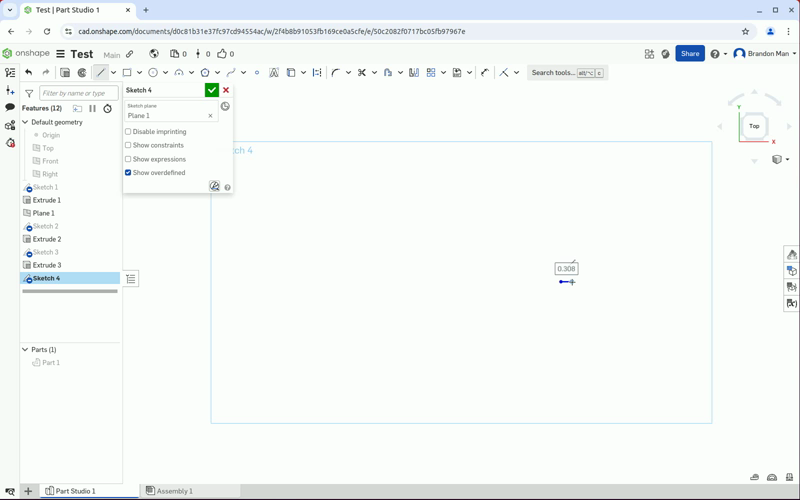
scroll(-6)
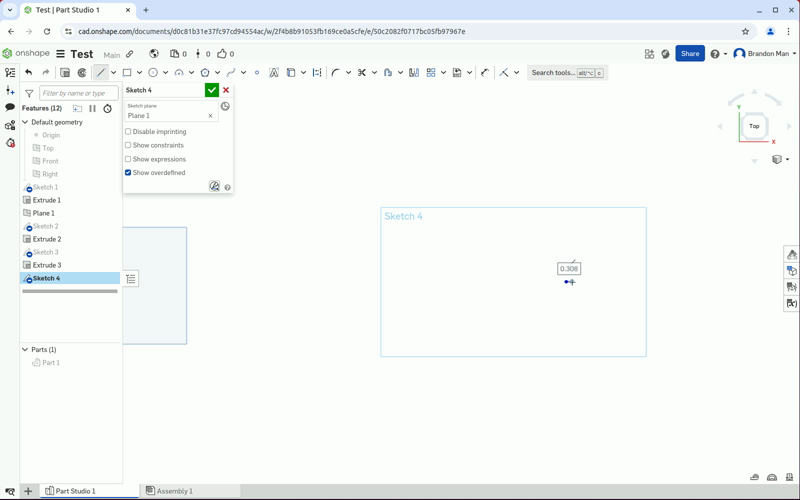
scroll(-6)
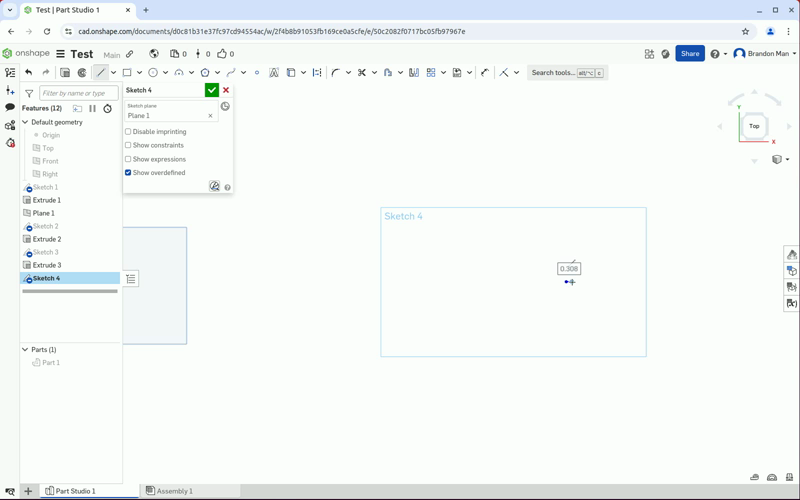
scroll(-6)
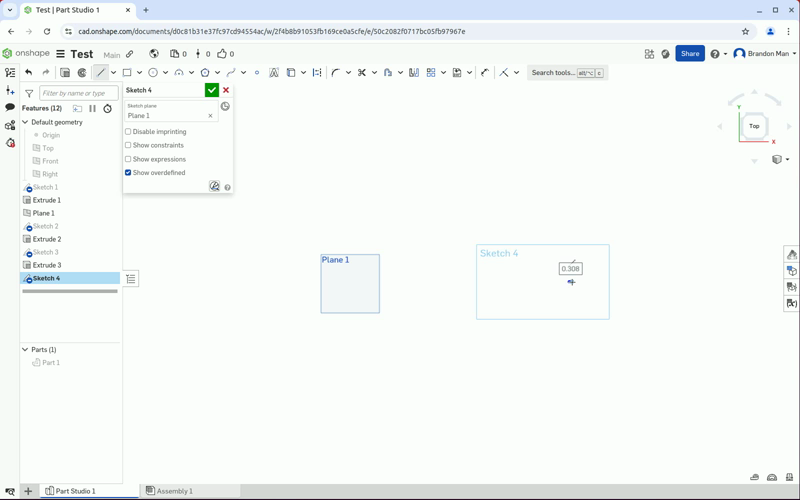
scroll(-6)
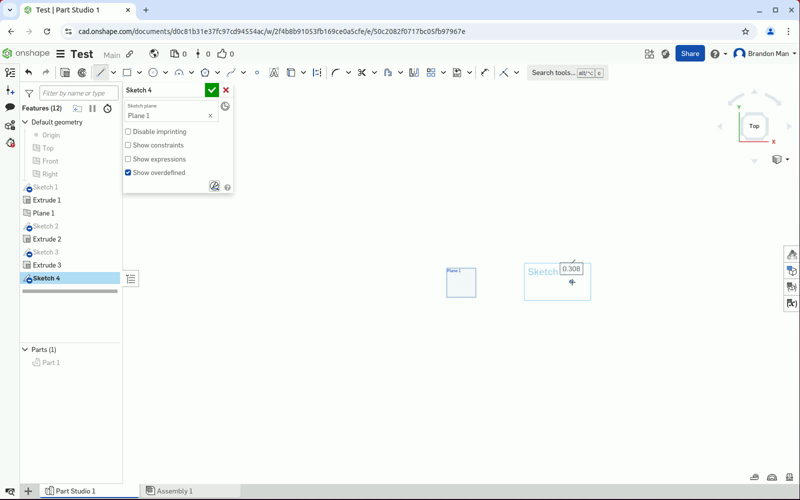
key_up(shift)
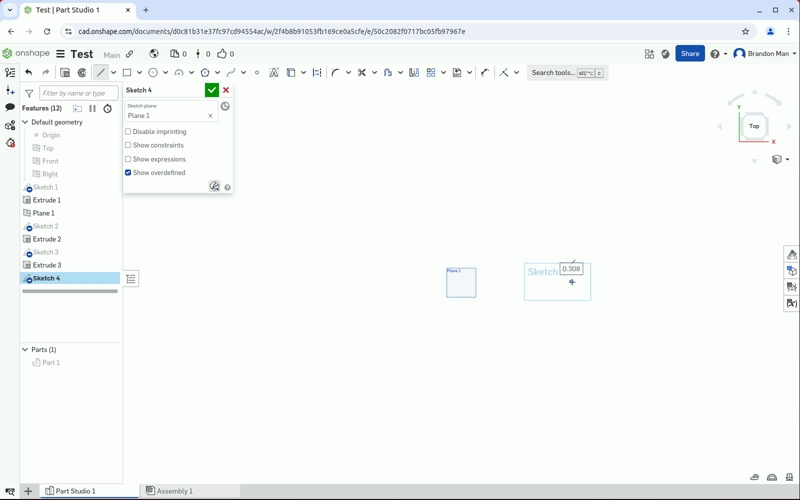
key_down(shift)
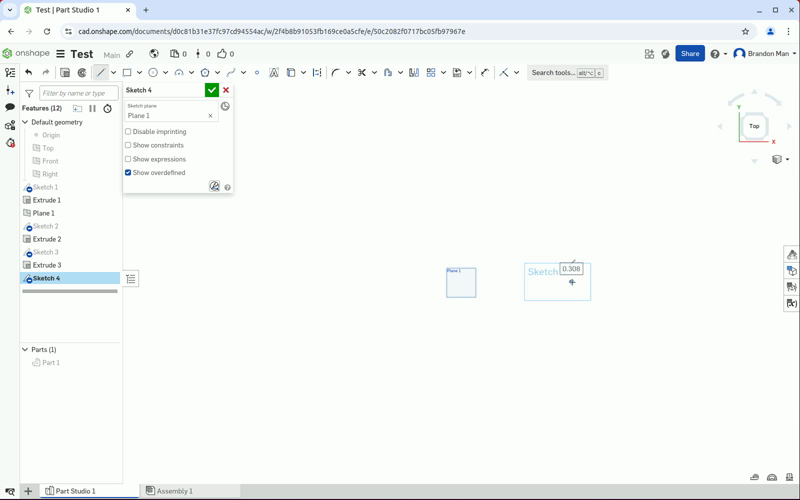
mouse_move(572, 171)
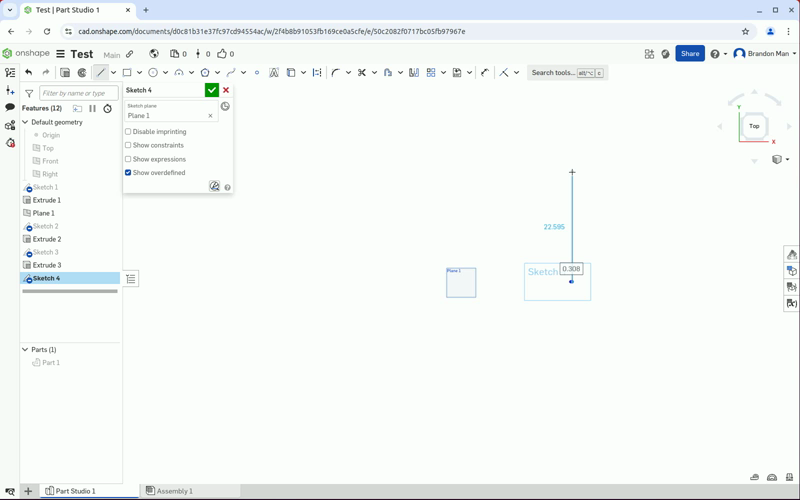
click(572, 171)
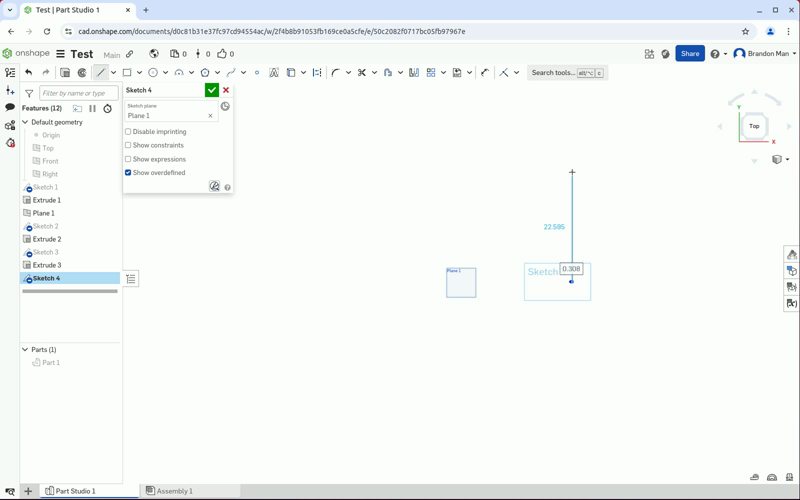
key_up(shift)
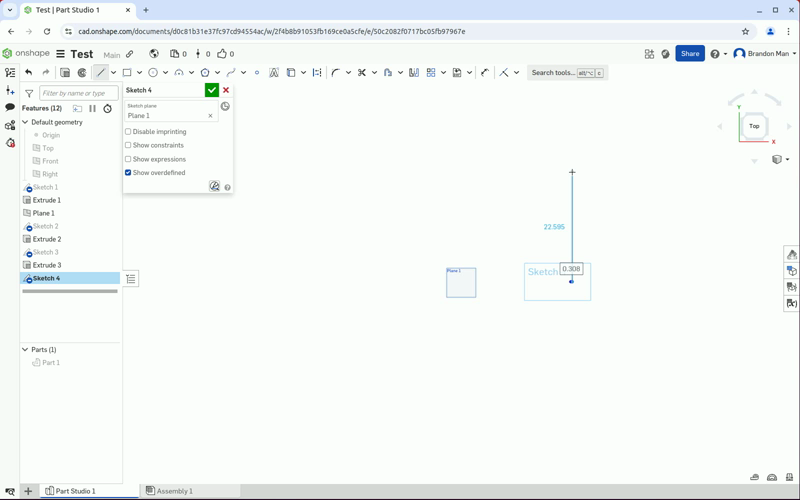
key_down(shift)
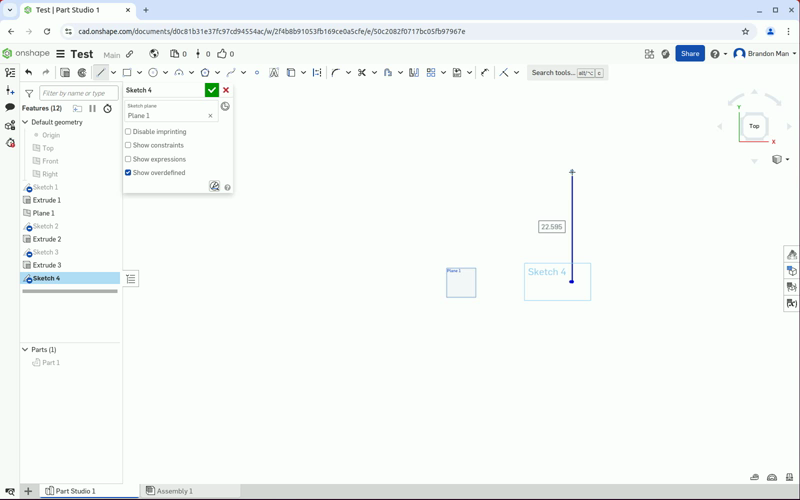
mouse_move(589, 171)
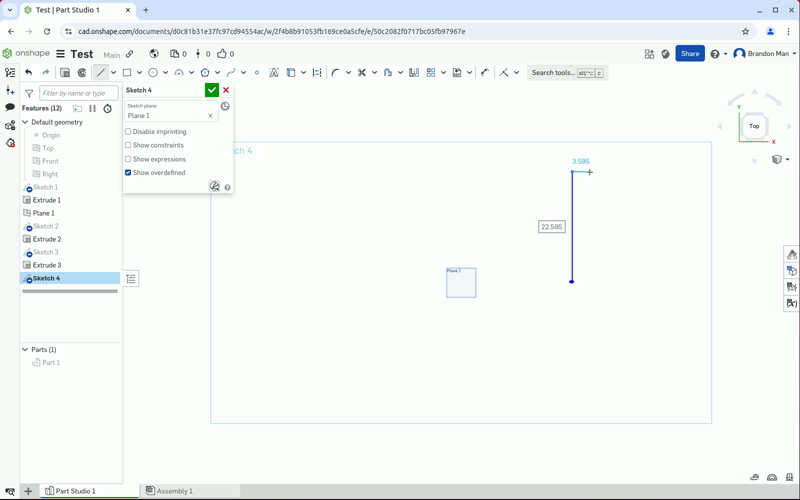
mouse_move(570, 171)
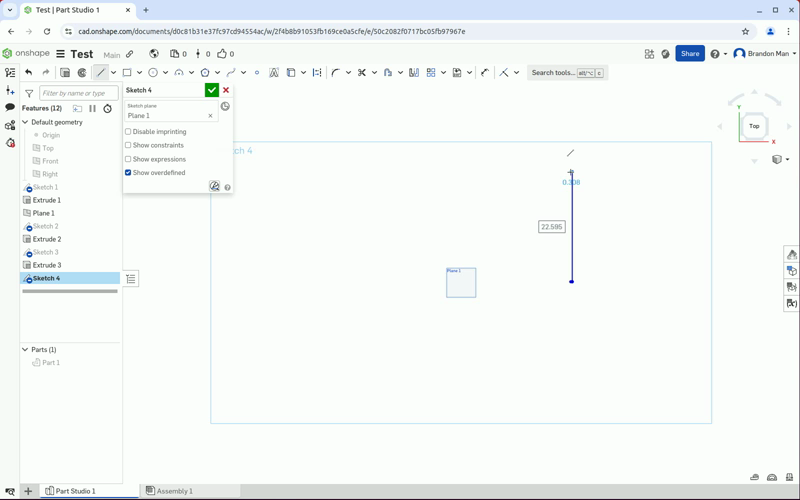
scroll(6)
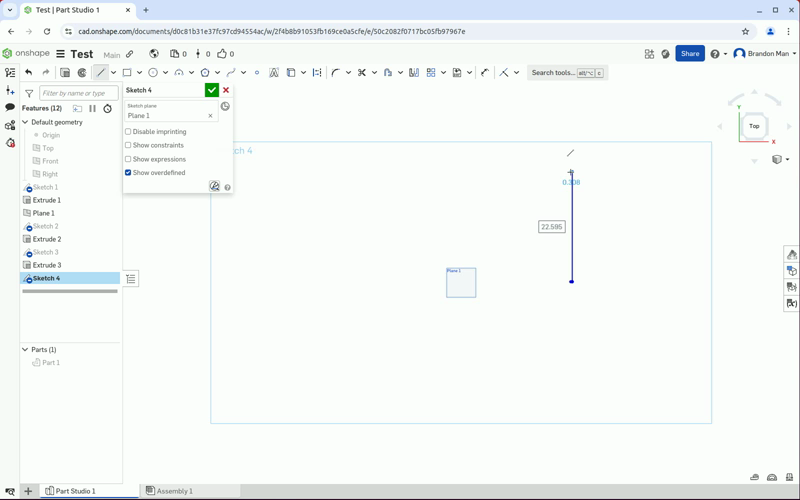
scroll(6)
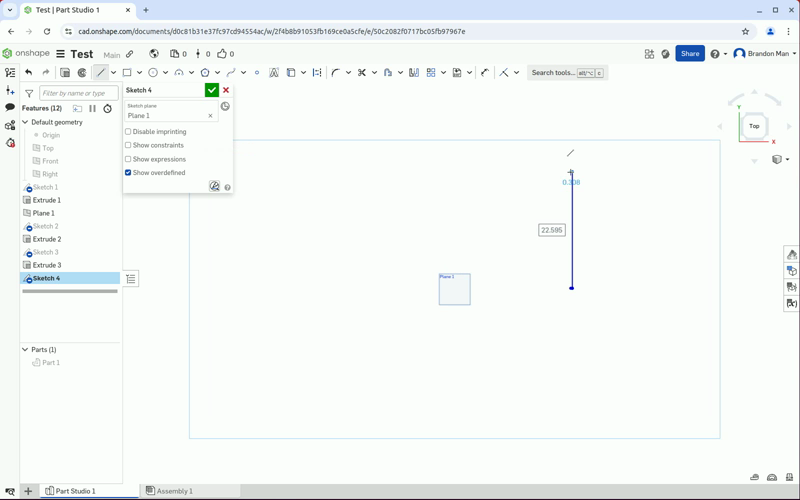
scroll(6)
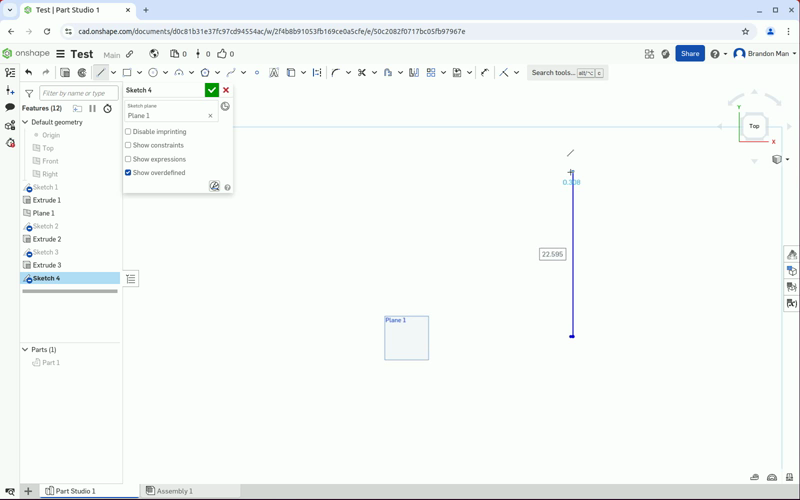
scroll(6)
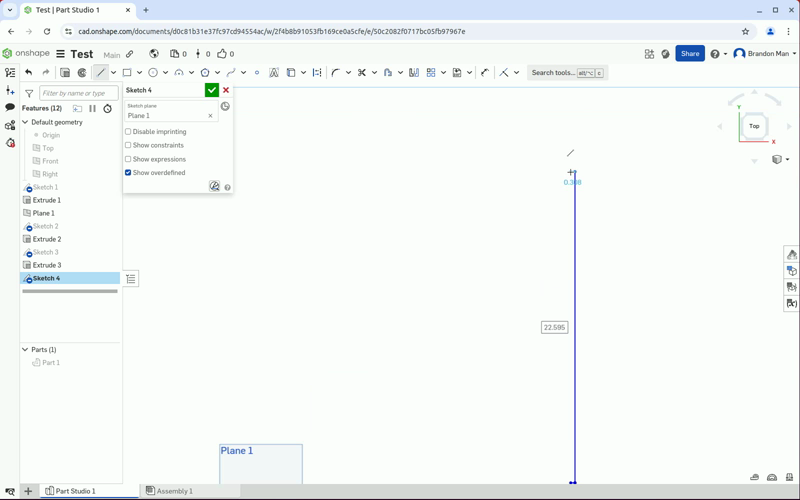
scroll(6)
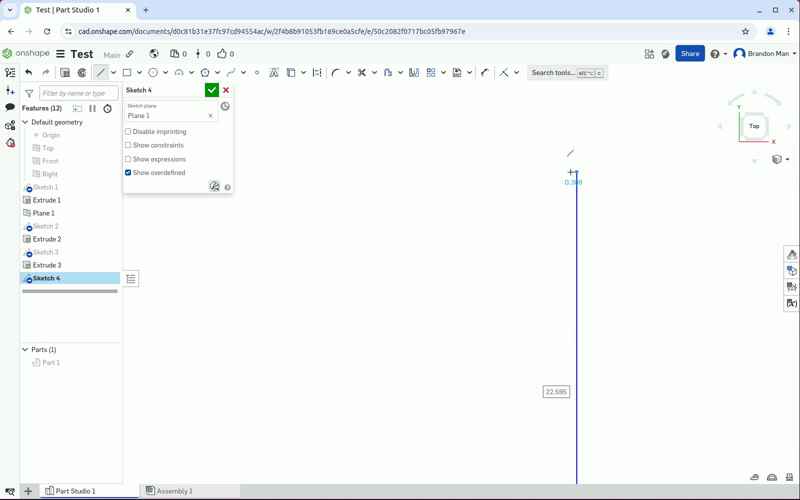
scroll(6)
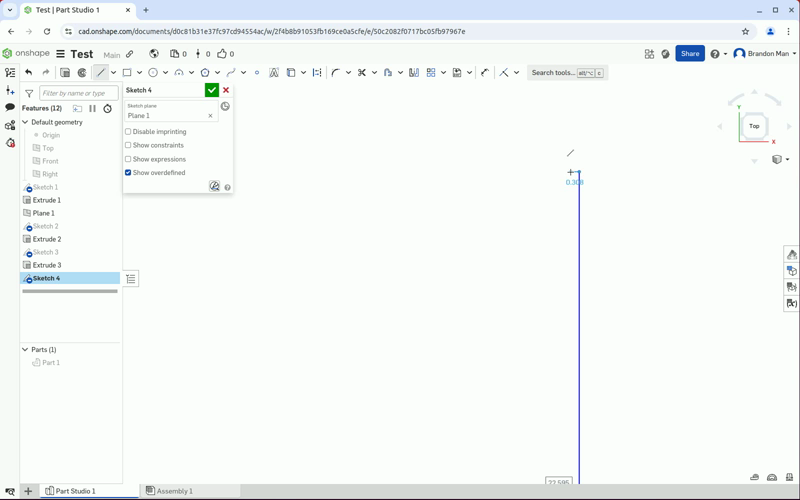
scroll(6)
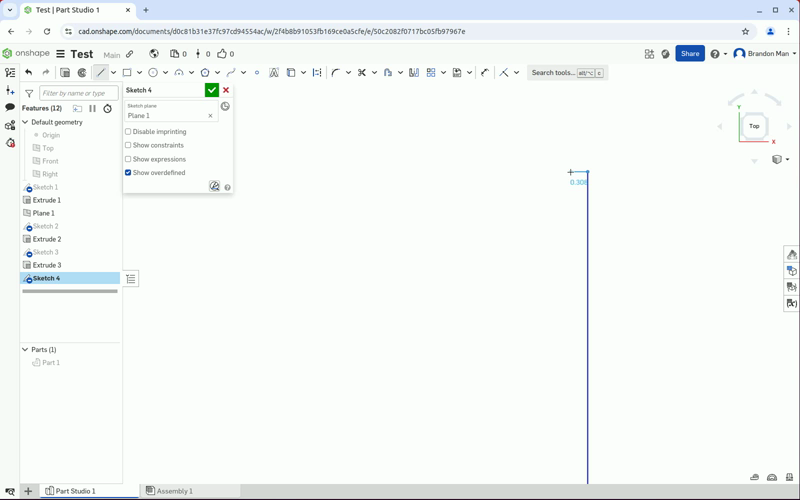
click(570, 171)
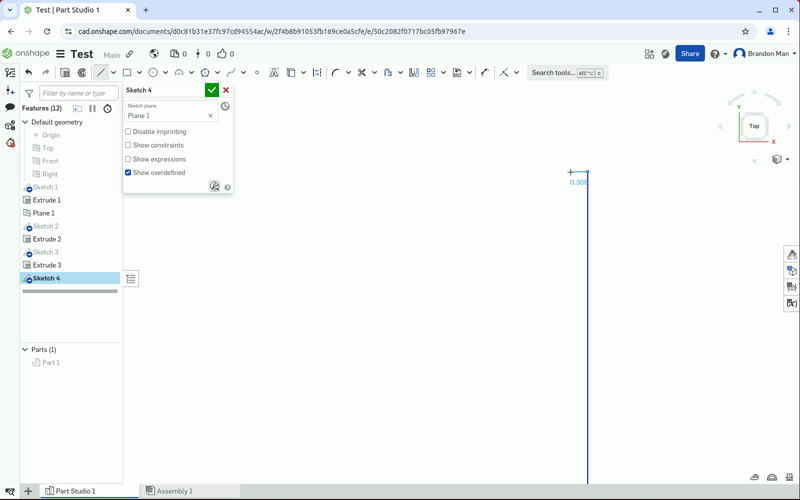
scroll(-6)
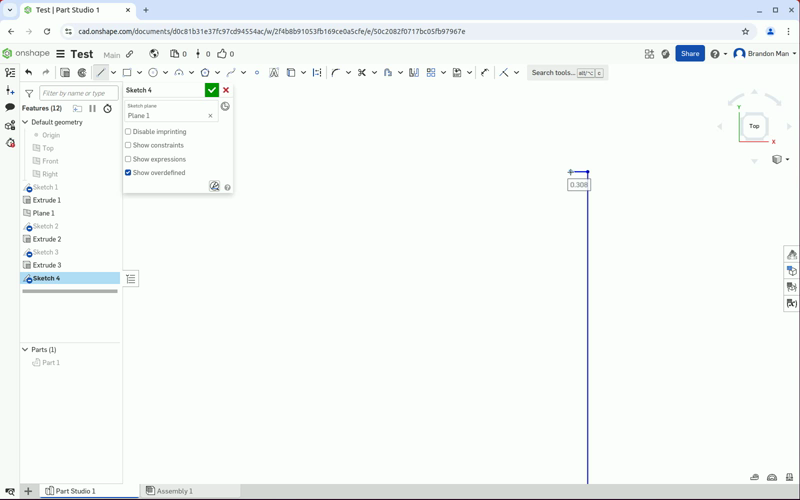
scroll(-6)
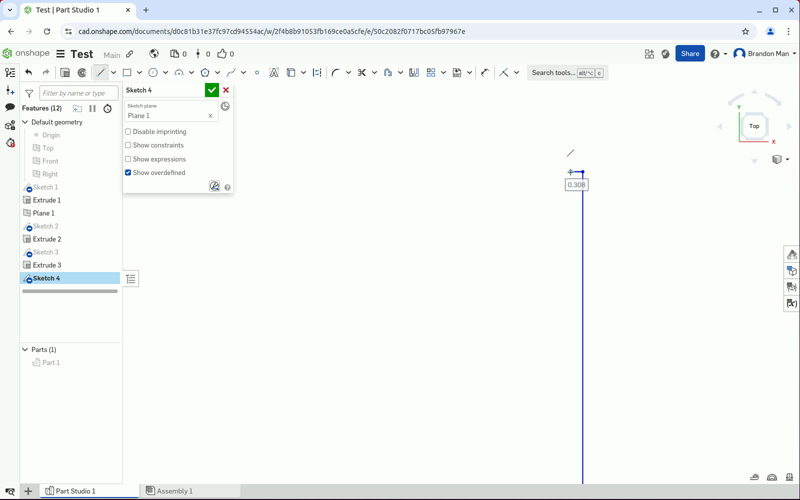
scroll(-6)
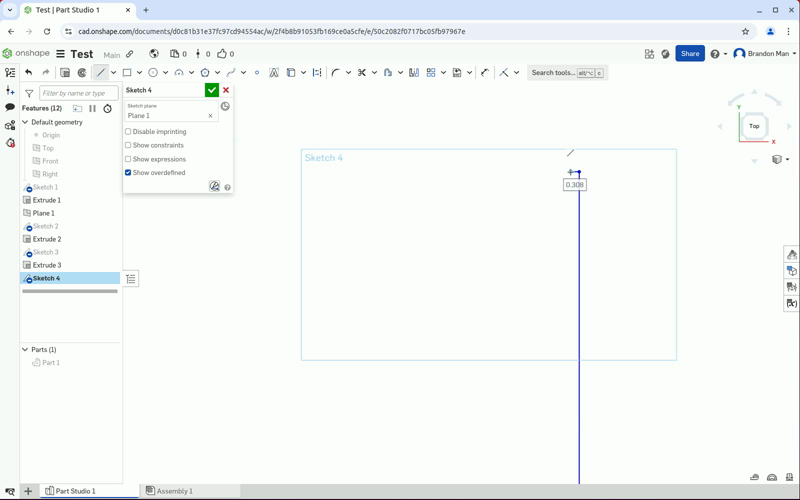
scroll(-6)
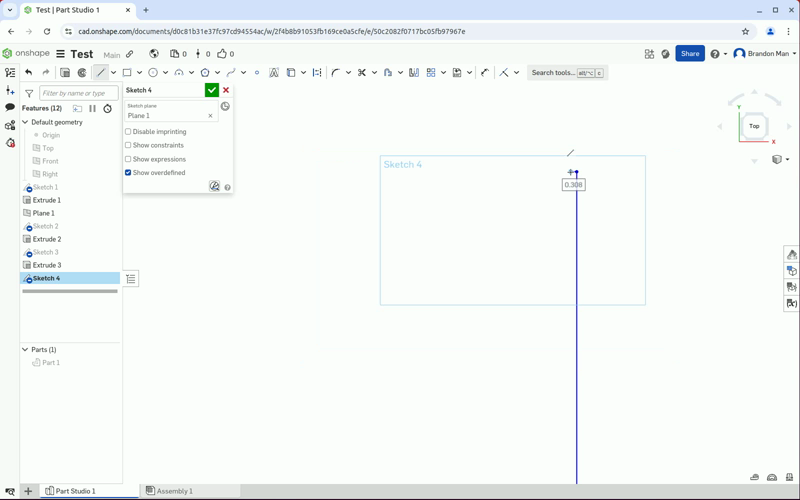
scroll(-6)
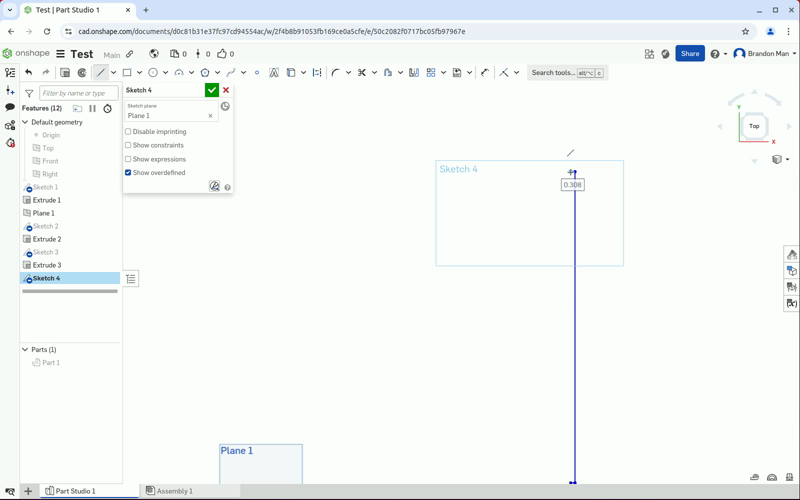
scroll(-6)
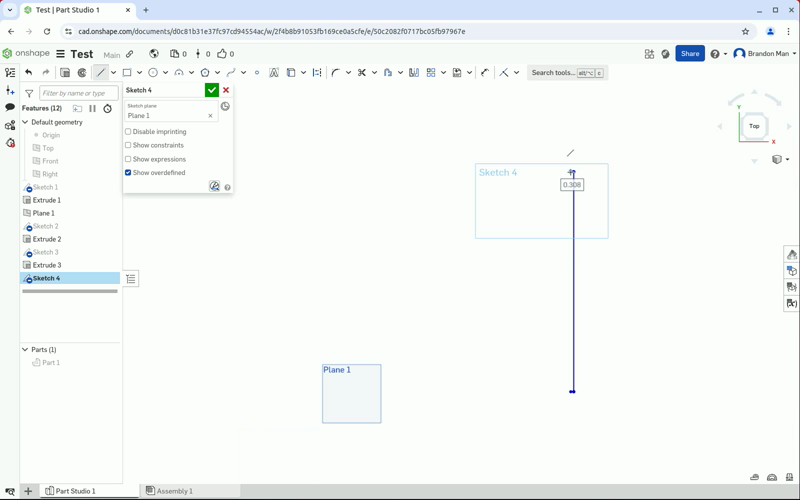
scroll(-6)
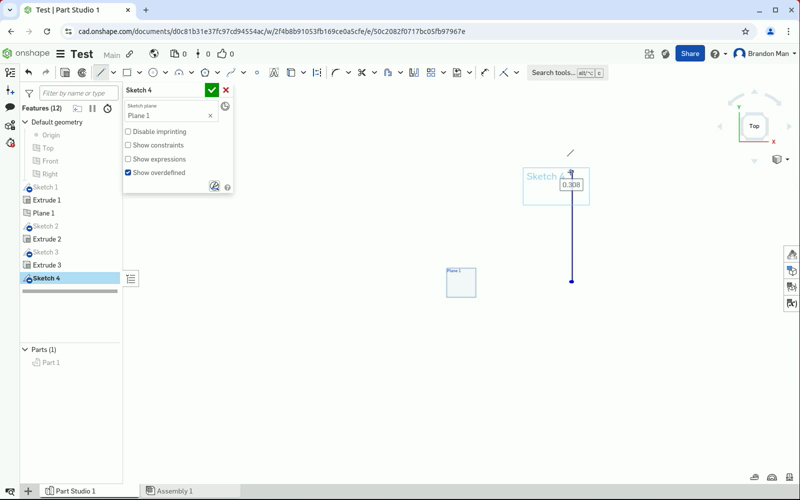
key_up(shift)
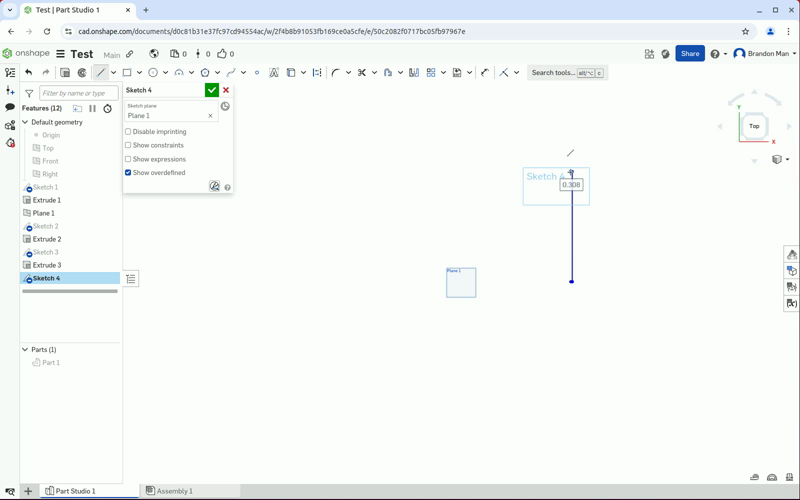
key_down(shift)
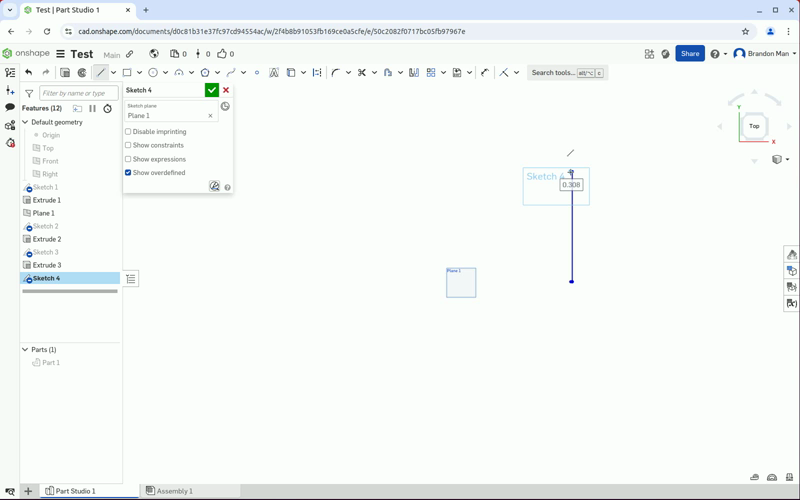
mouse_move(589, 171)
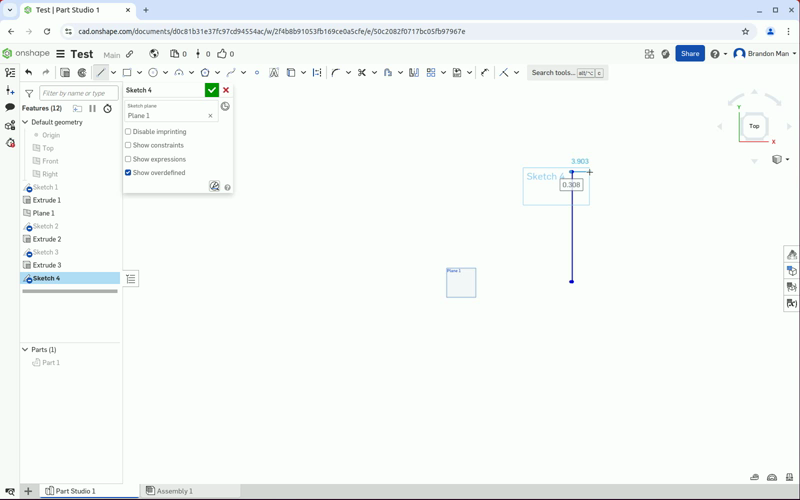
mouse_move(570, 172)
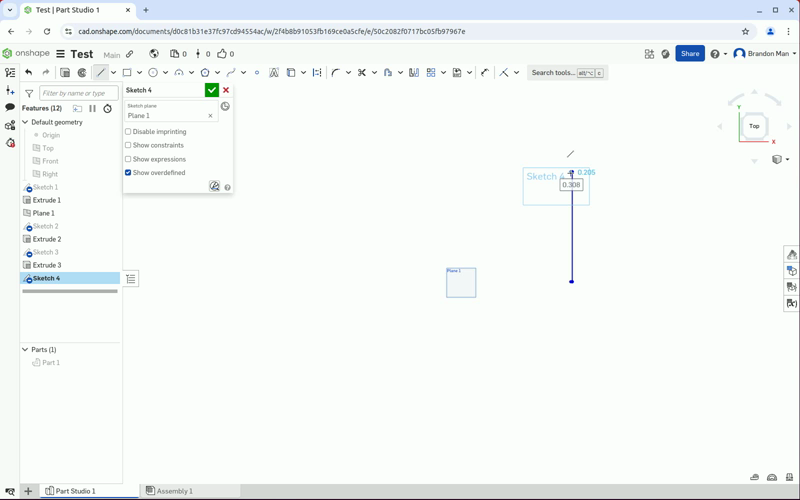
scroll(6)
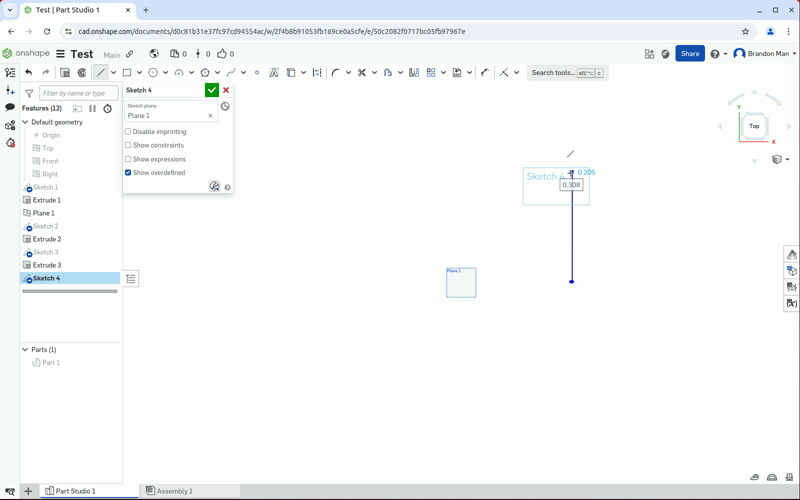
scroll(6)
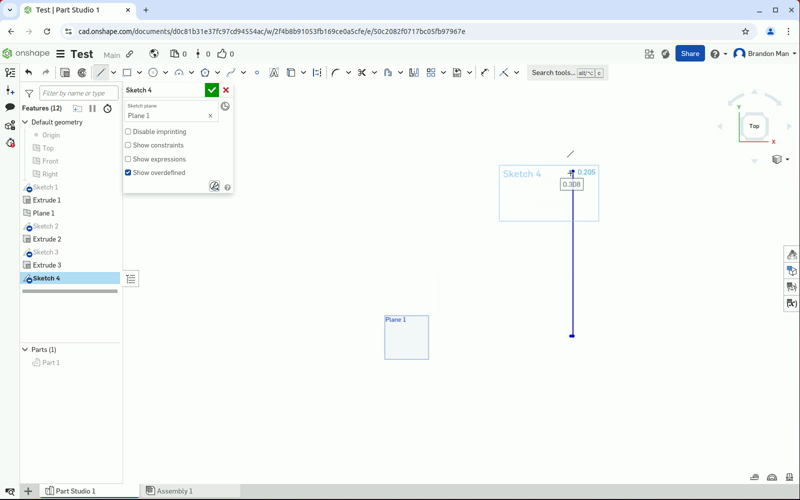
scroll(6)
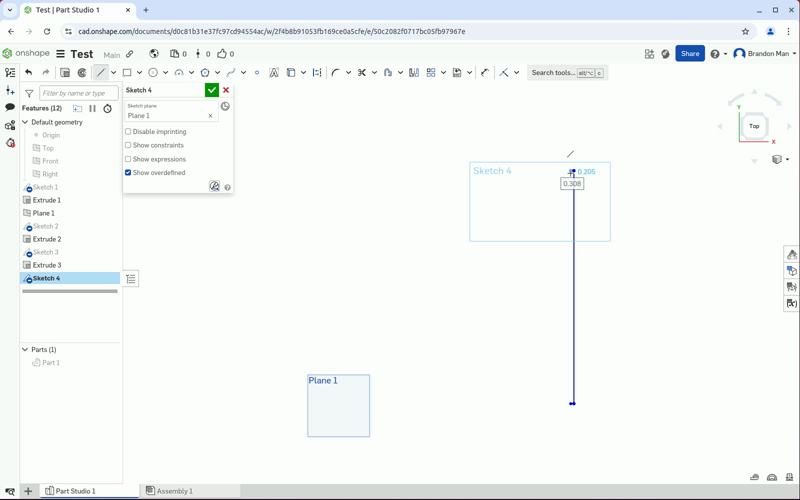
scroll(6)
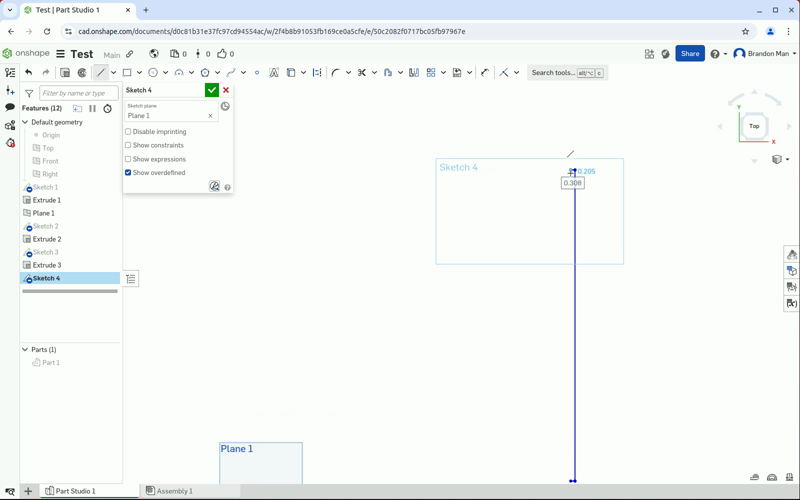
scroll(6)
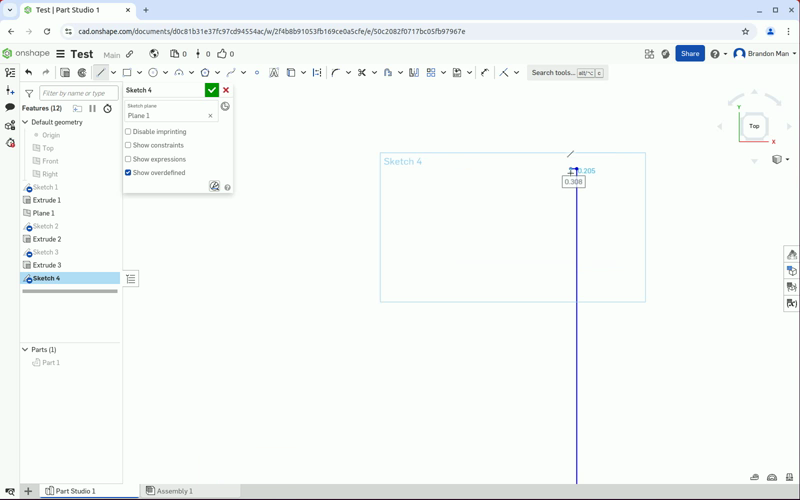
scroll(6)
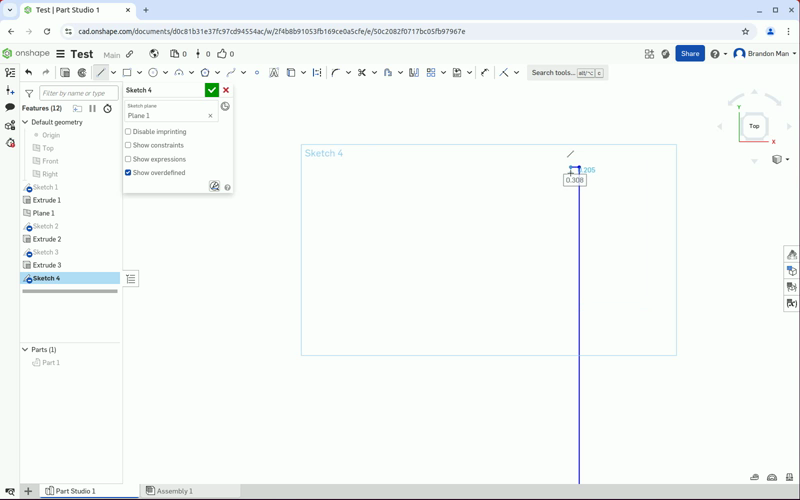
scroll(6)
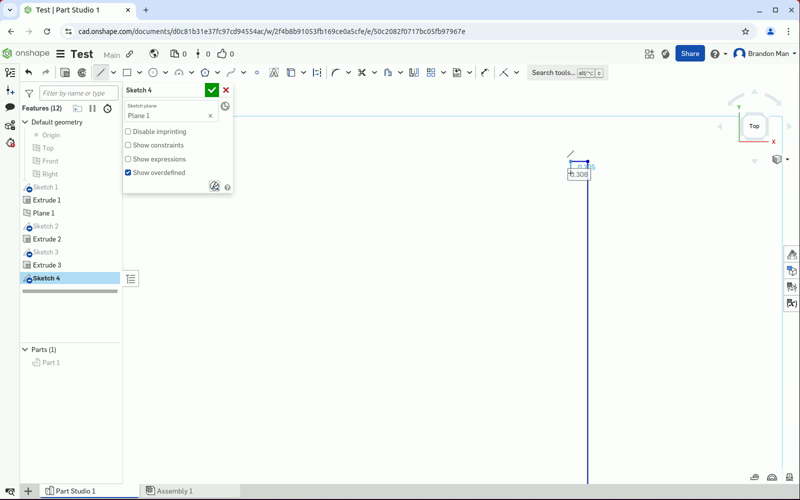
click(570, 172)
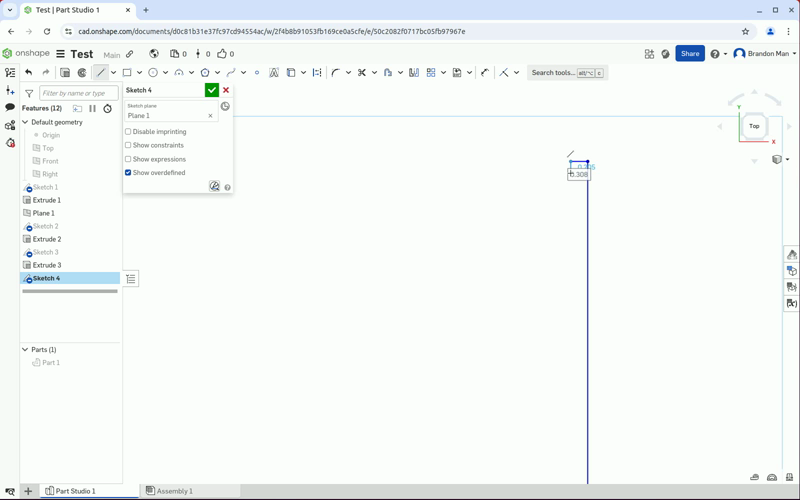
scroll(-6)
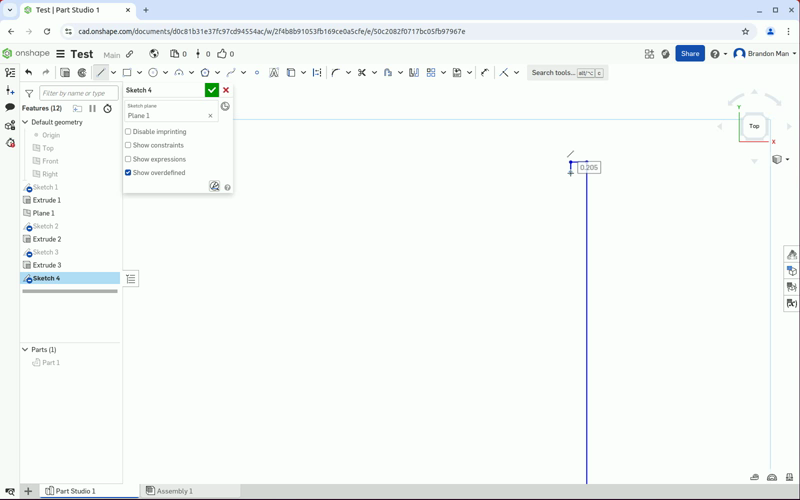
scroll(-6)
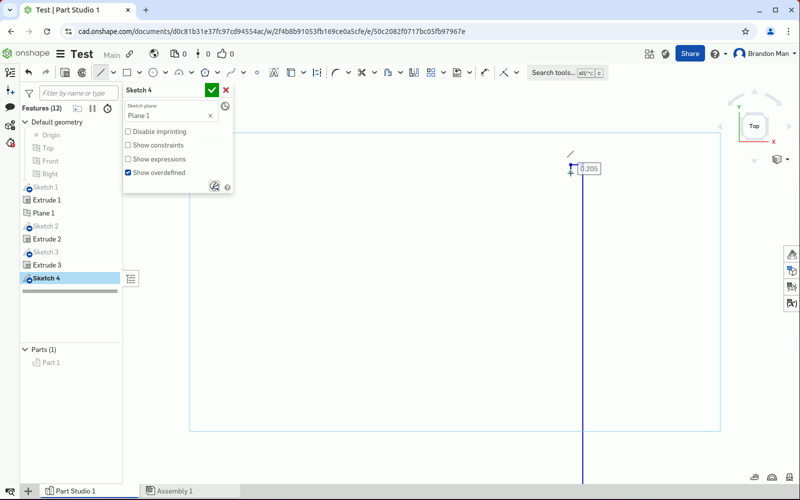
scroll(-6)
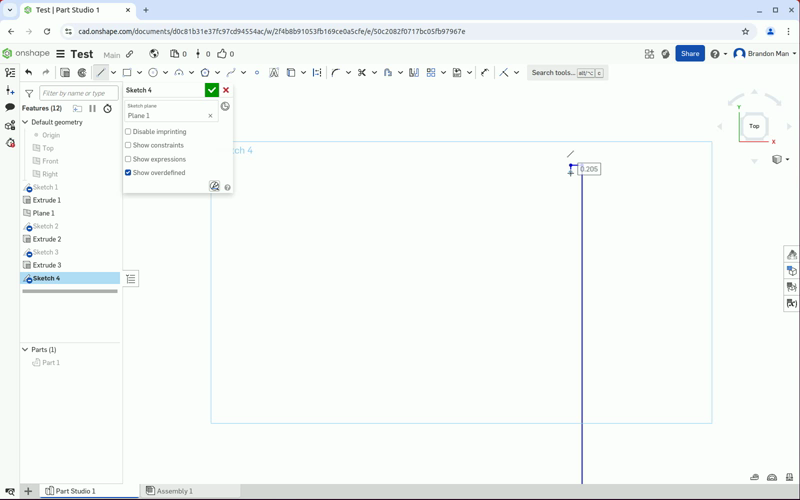
scroll(-6)
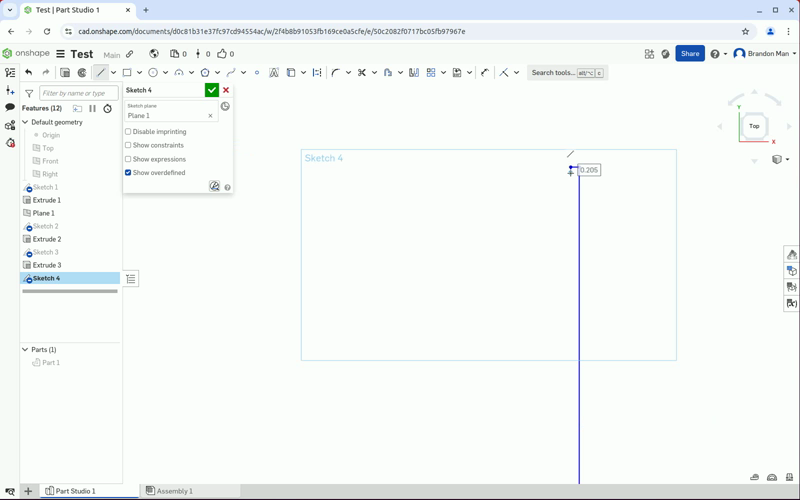
scroll(-6)
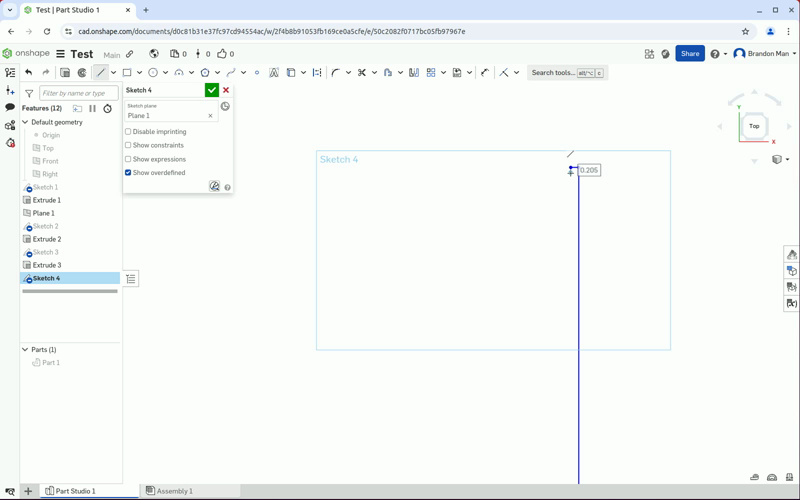
scroll(-6)
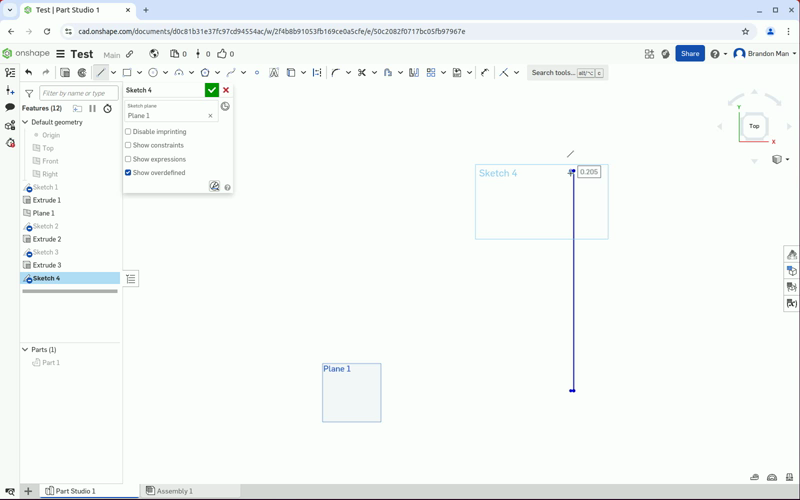
scroll(-6)
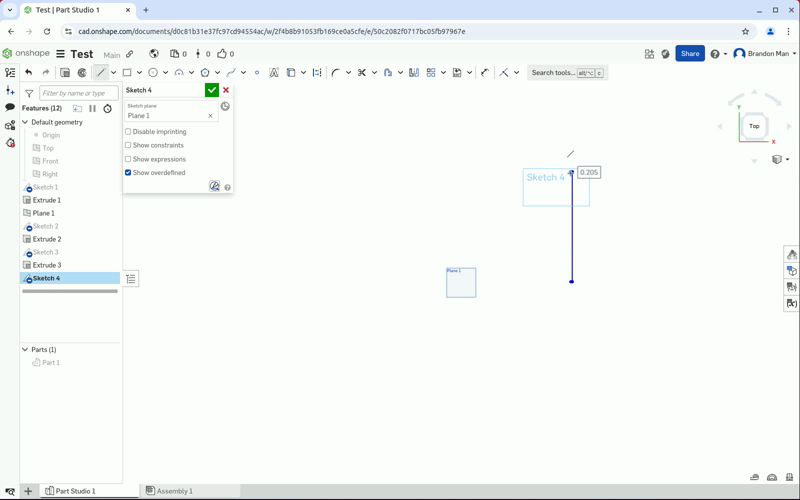
key_up(shift)
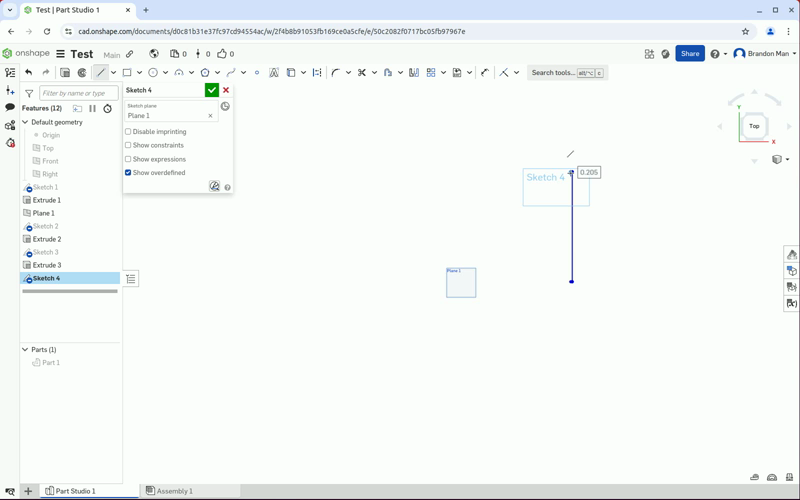
key_down(shift)
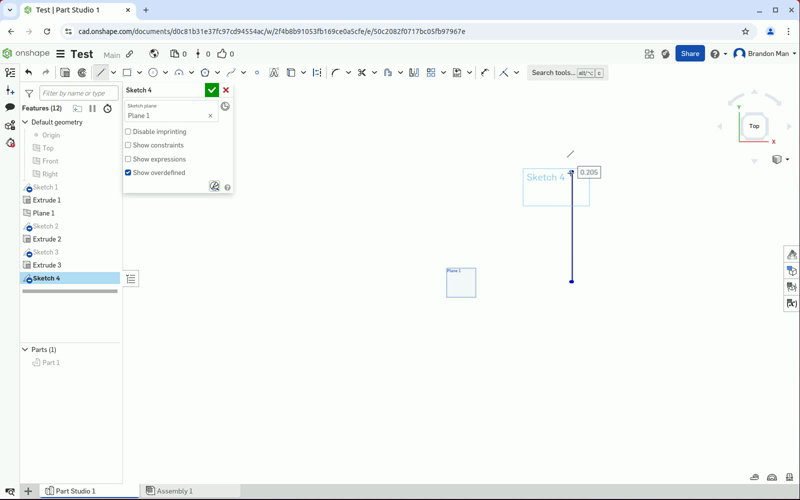
mouse_move(570, 281)
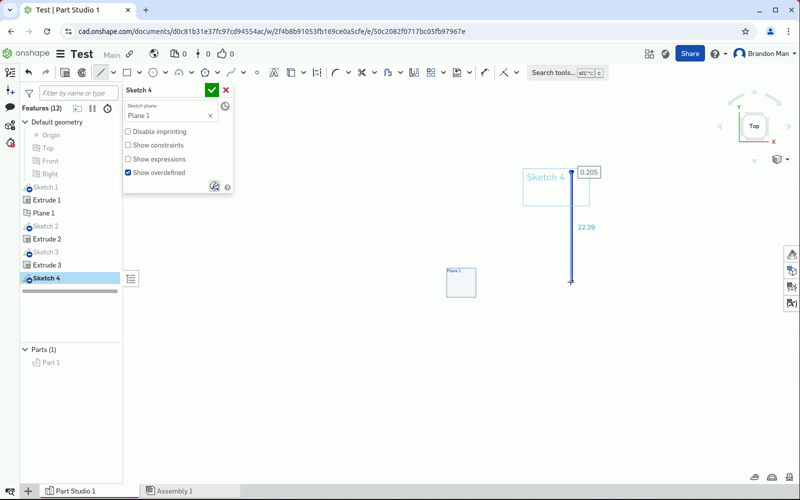
scroll(6)
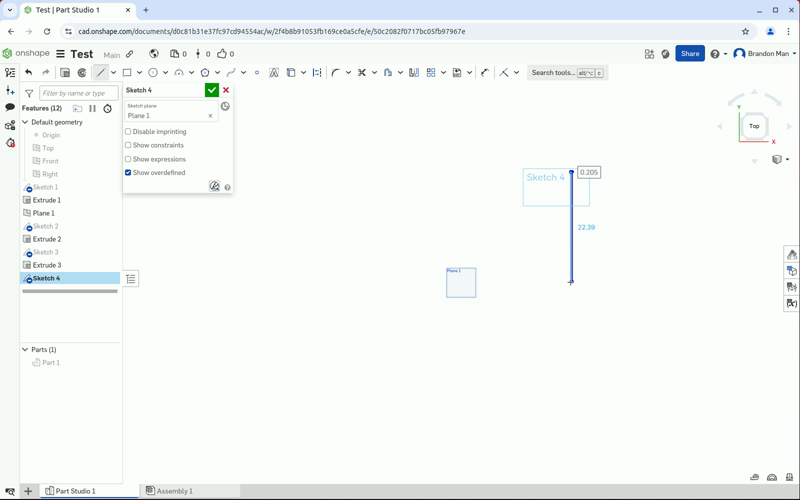
scroll(6)
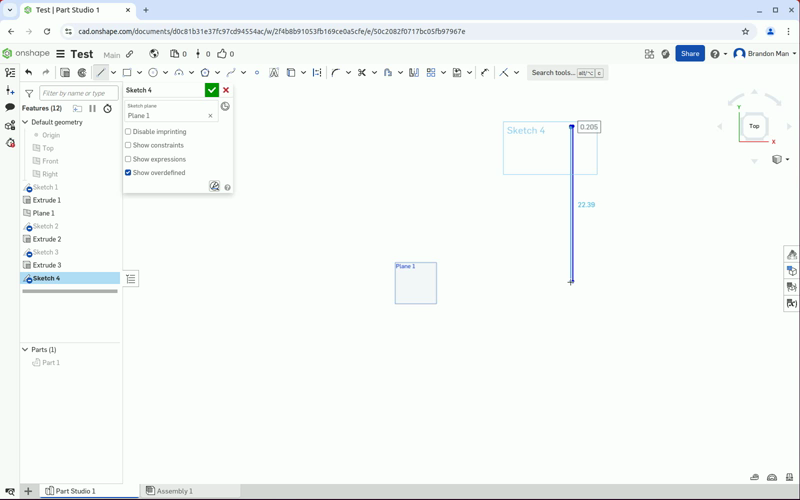
scroll(6)
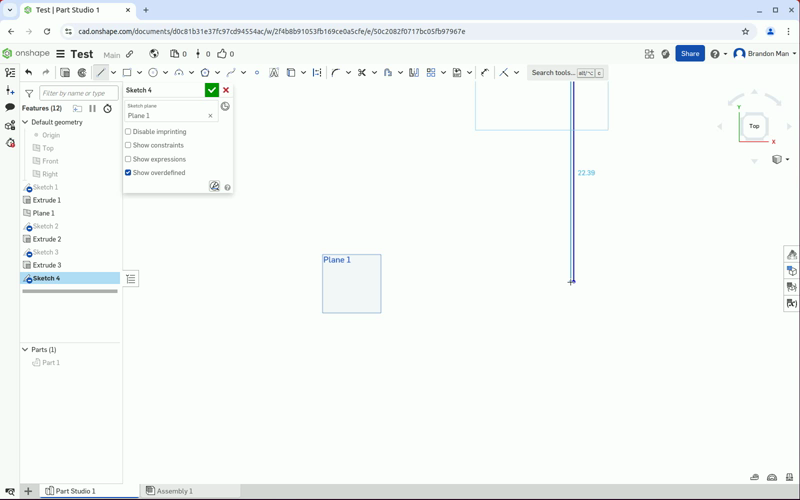
scroll(6)
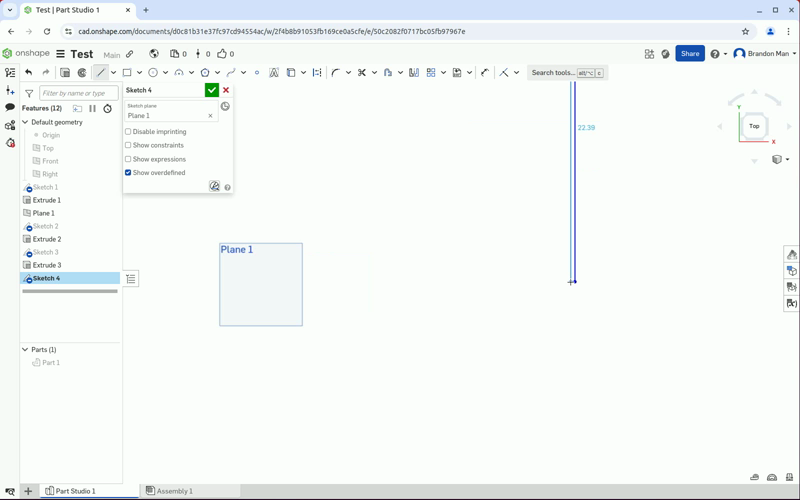
scroll(6)
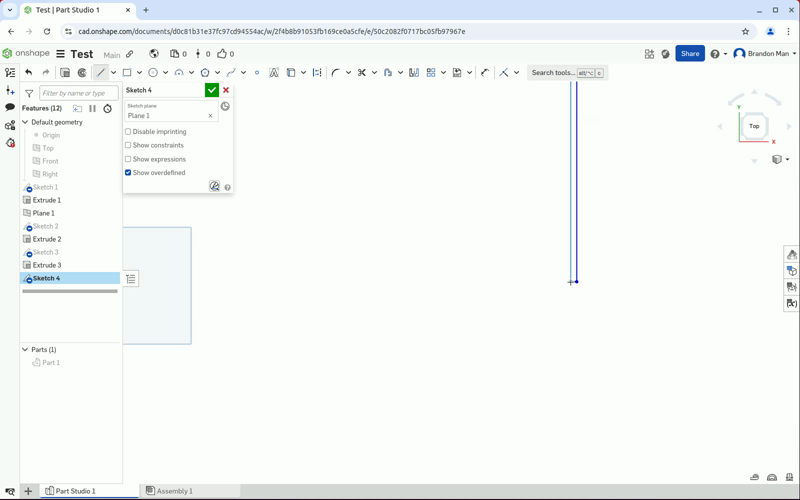
scroll(6)
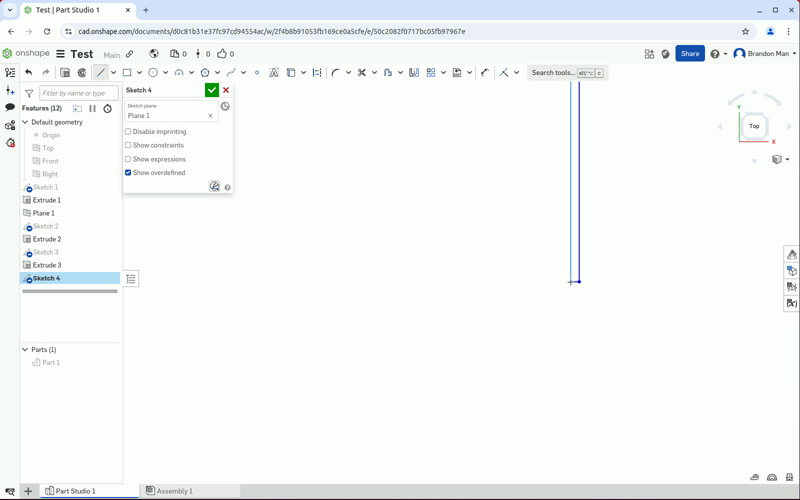
scroll(6)
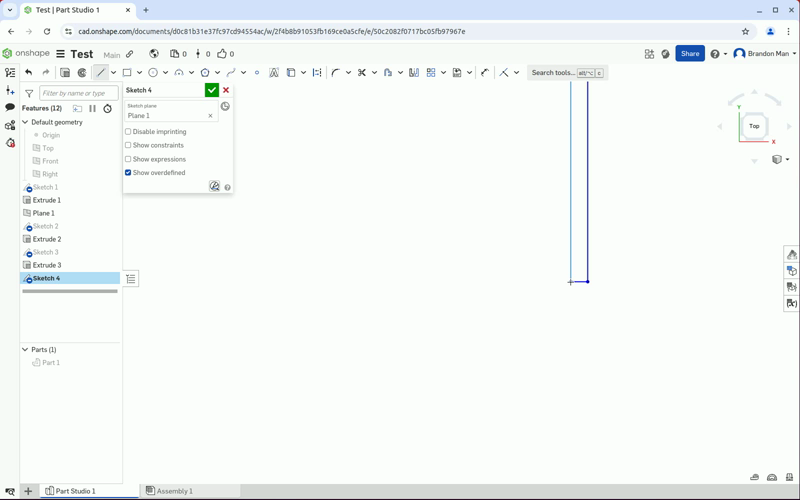
key_up(shift)
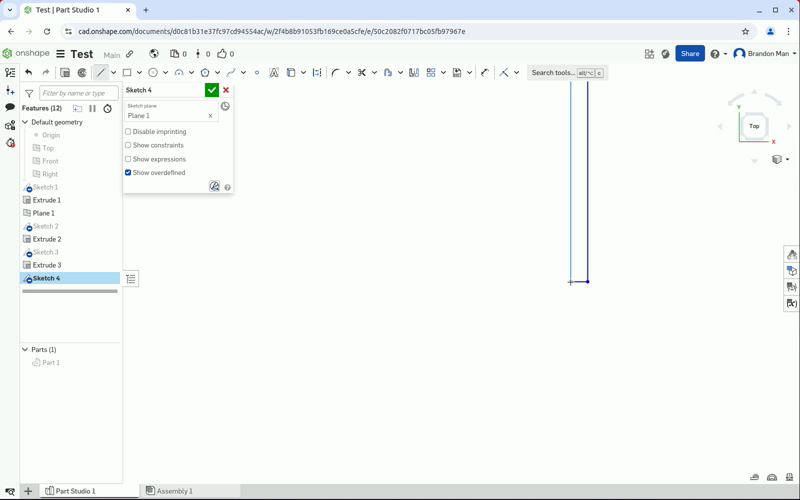
click(570, 281)
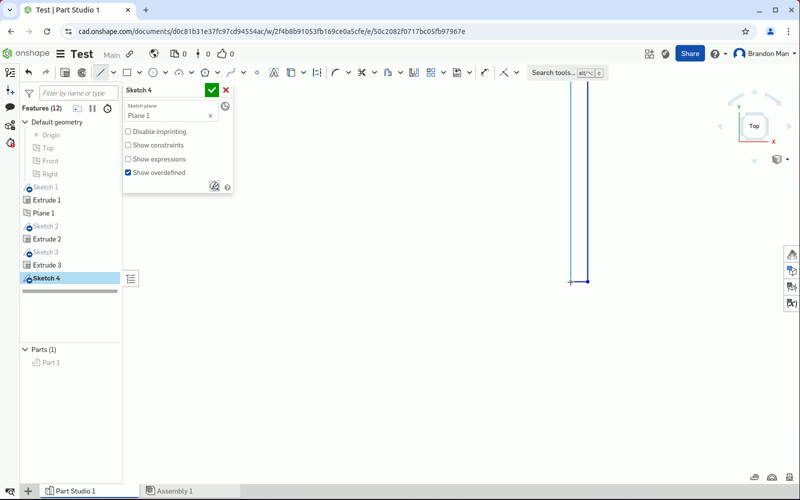
scroll(-6)
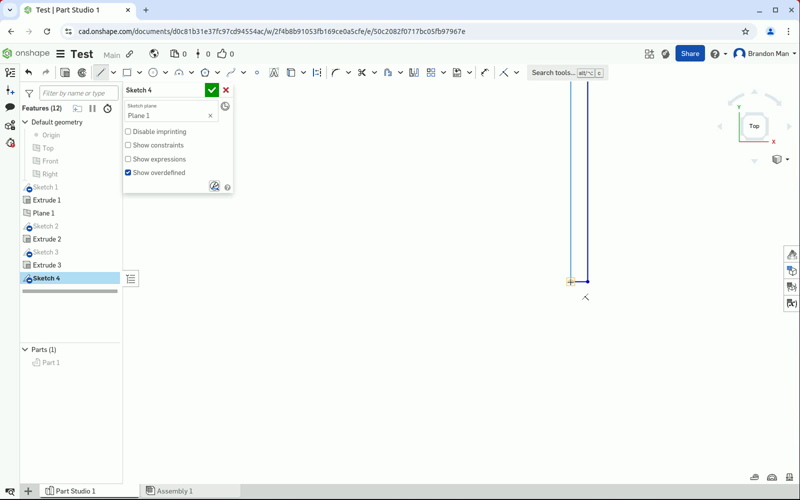
scroll(-6)
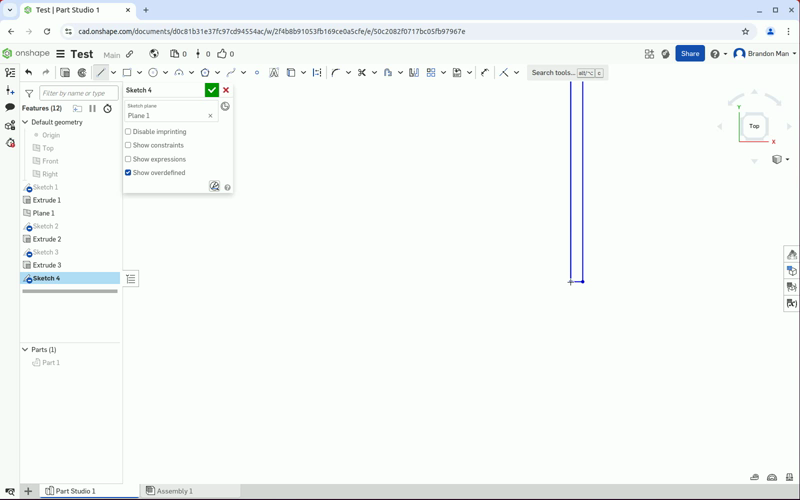
scroll(-6)
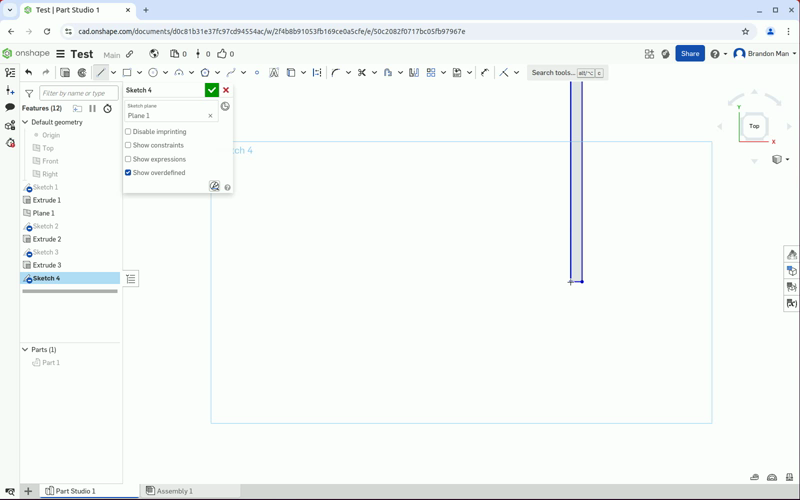
scroll(-6)
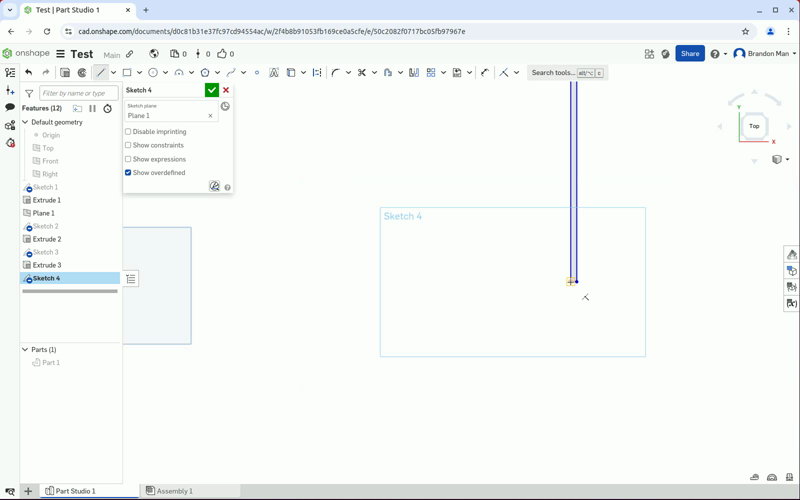
scroll(-6)
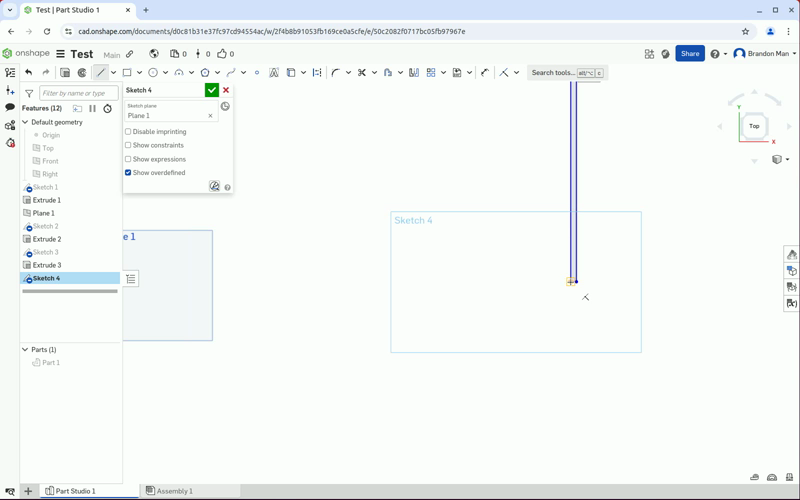
scroll(-6)
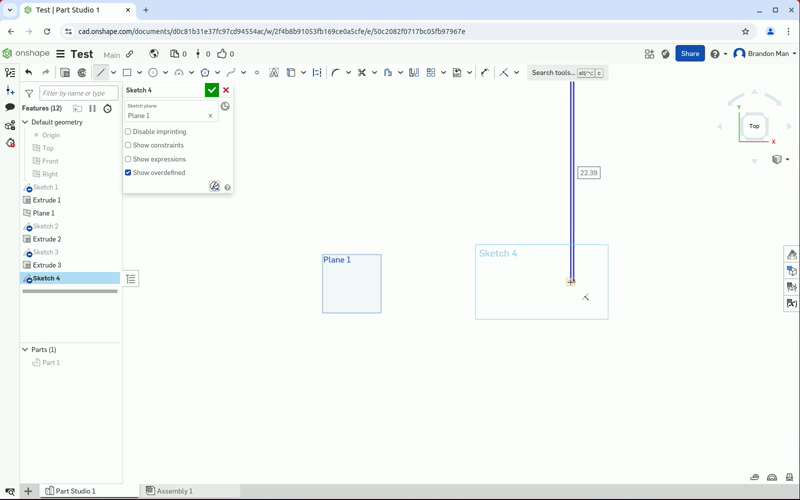
scroll(-6)
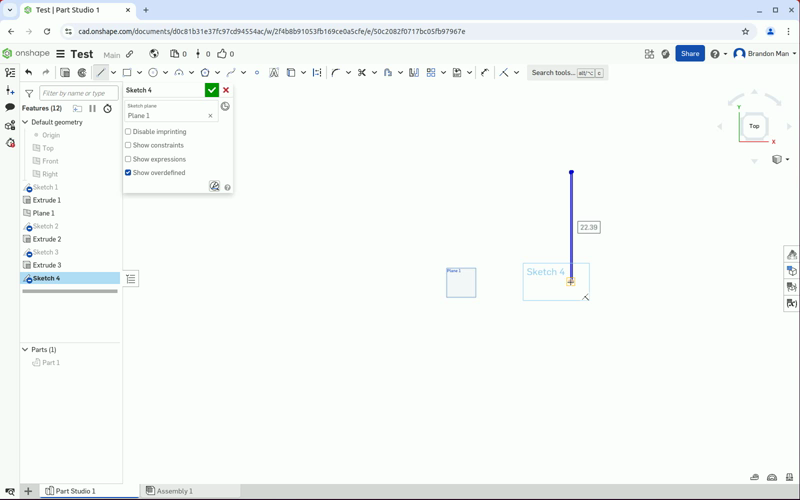
key(esc)
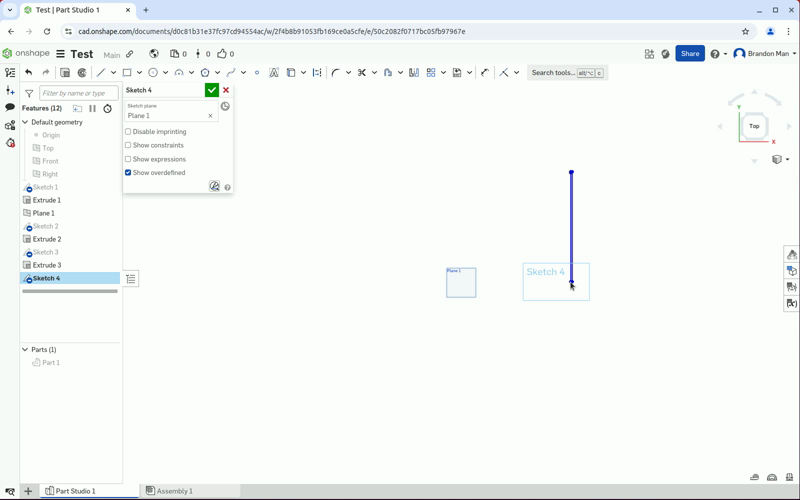
mouse_move(571, 210)
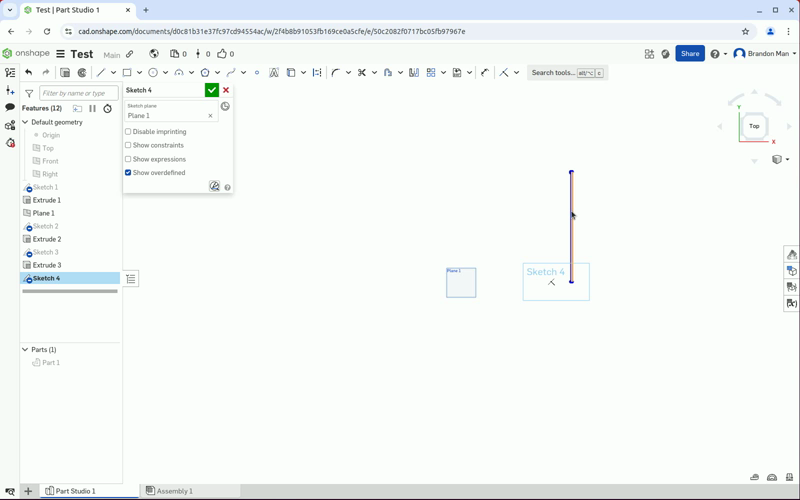
scroll(6)
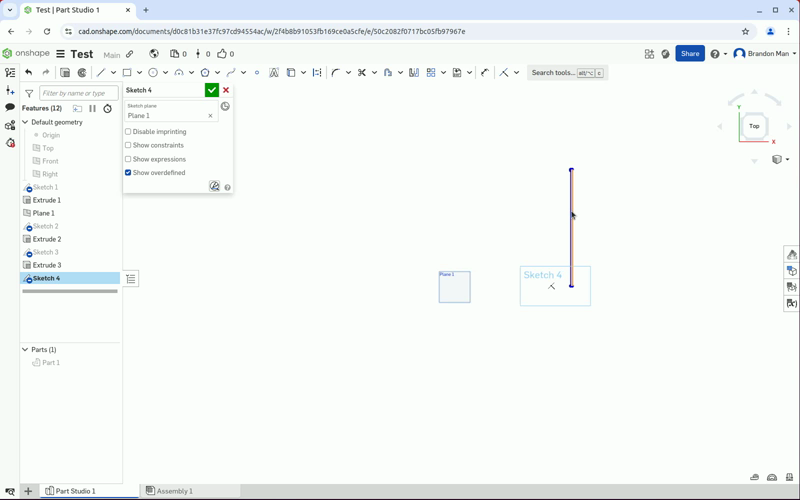
scroll(6)
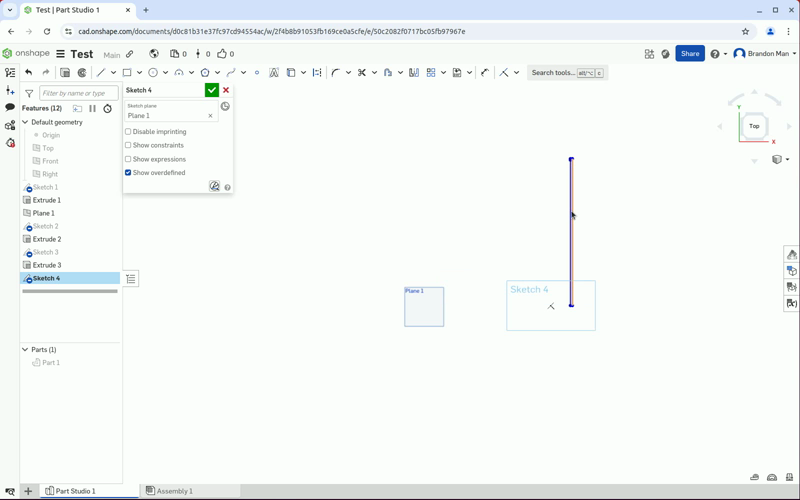
scroll(6)
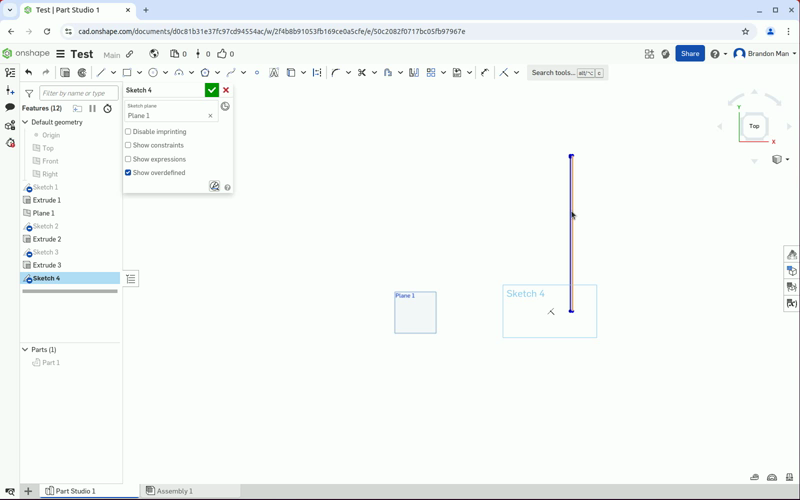
scroll(6)
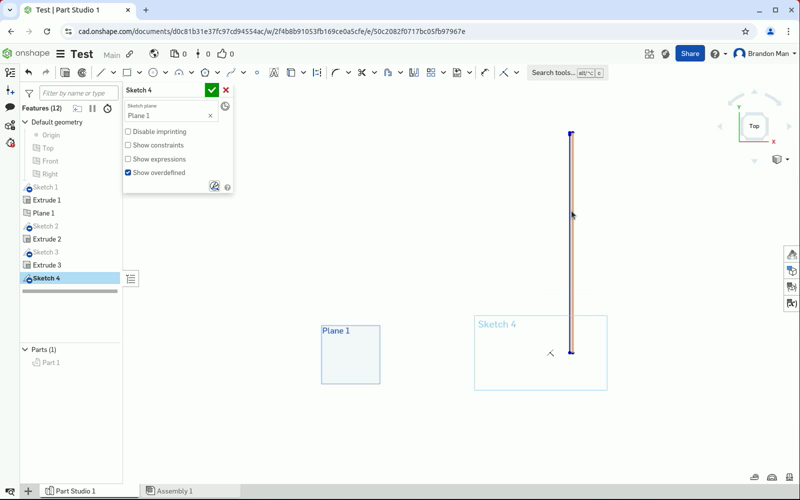
scroll(6)
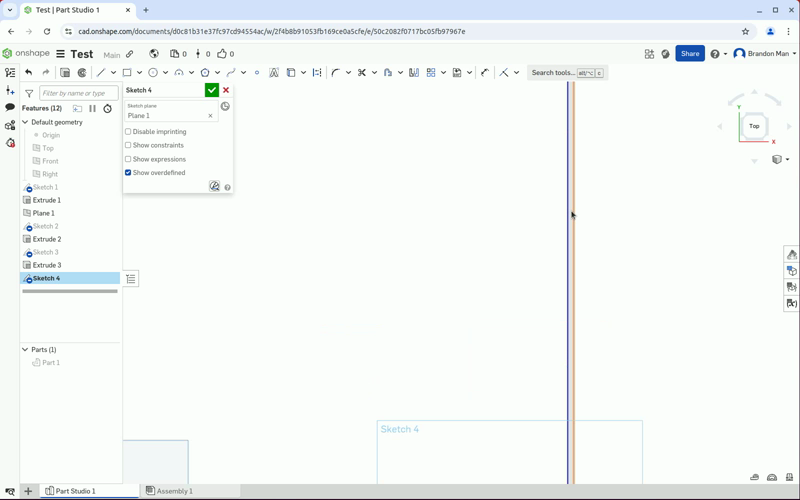
scroll(6)
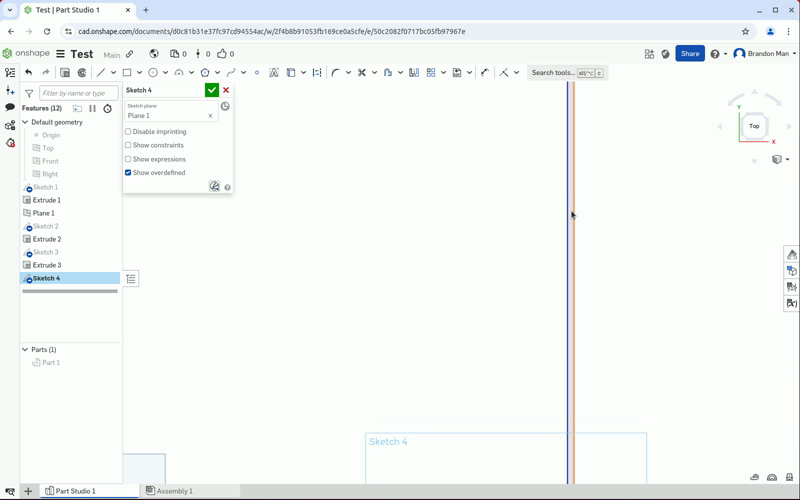
scroll(6)
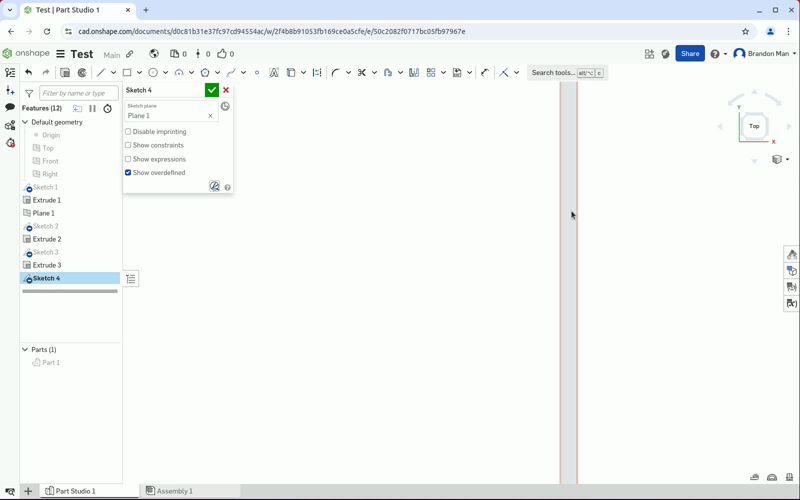
click(571, 210)
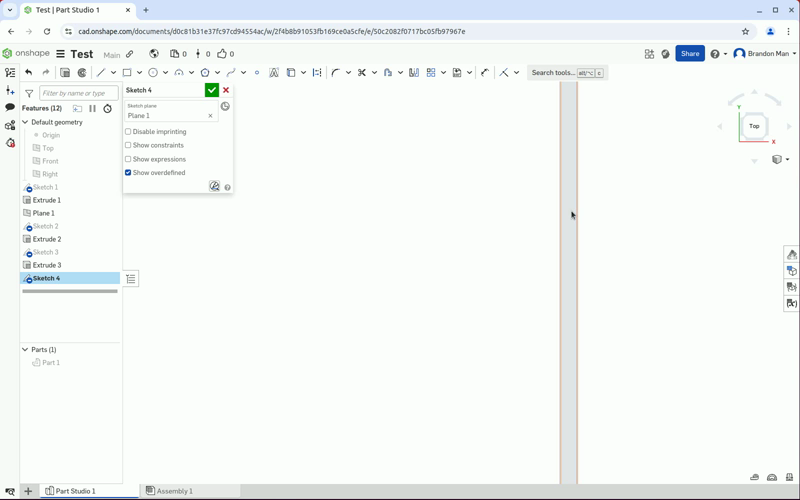
scroll(-6)
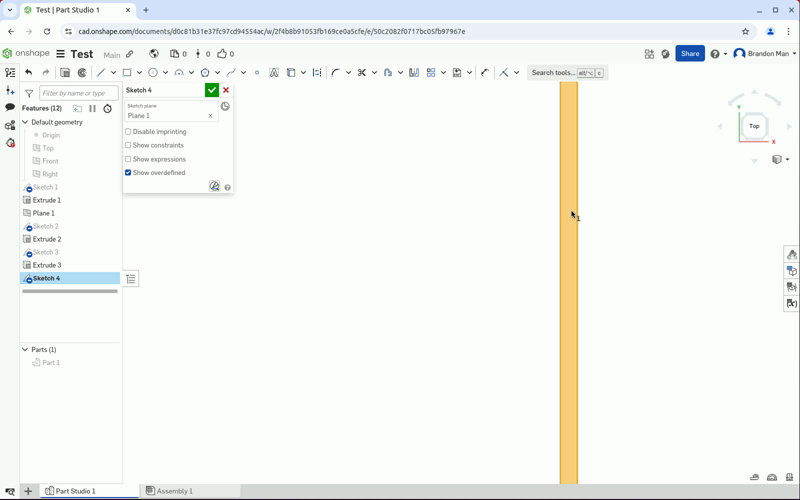
scroll(-6)
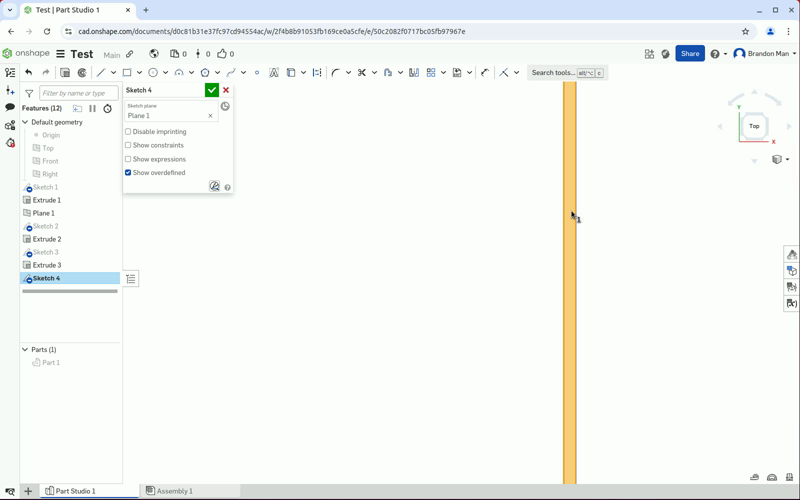
scroll(-6)
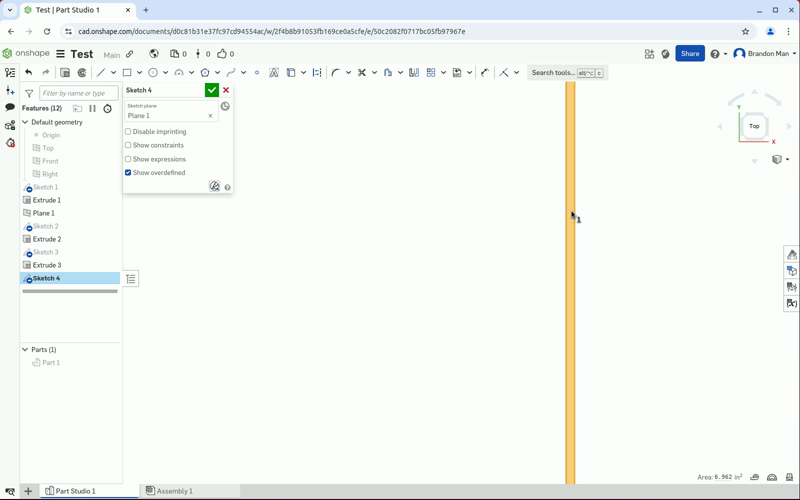
scroll(-6)
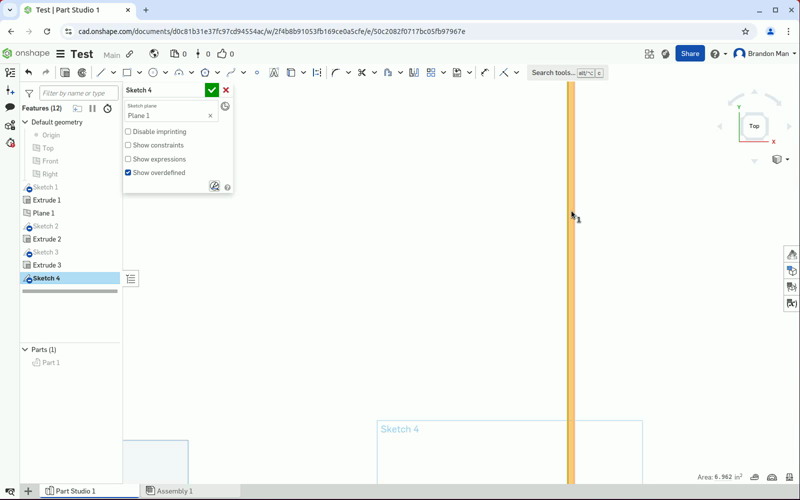
scroll(-6)
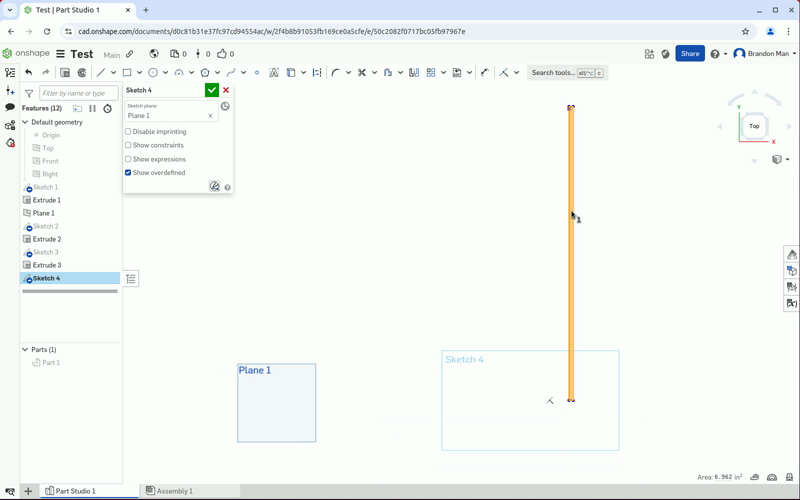
scroll(-6)
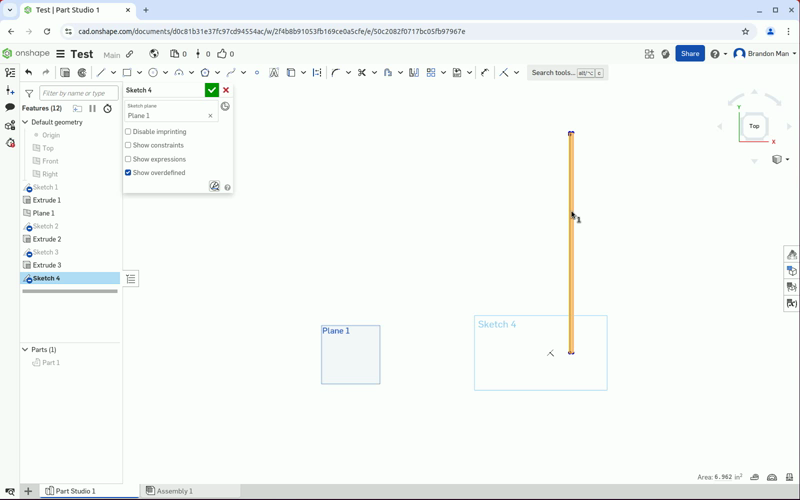
scroll(-6)
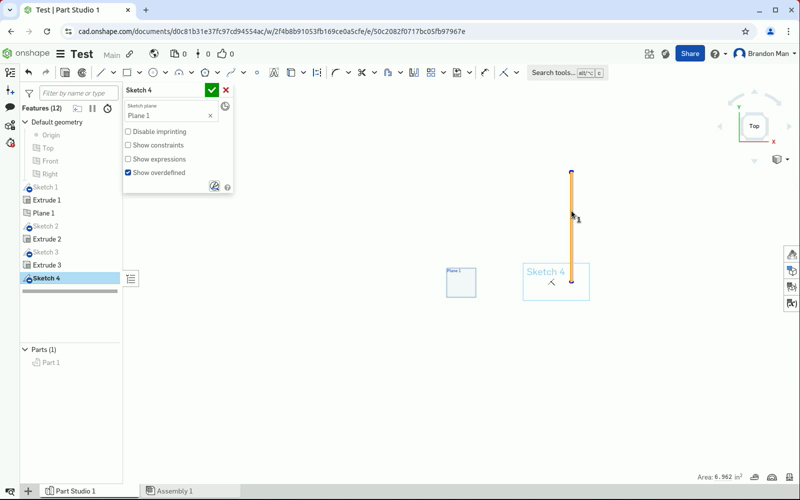
mouse_move(73, 352)
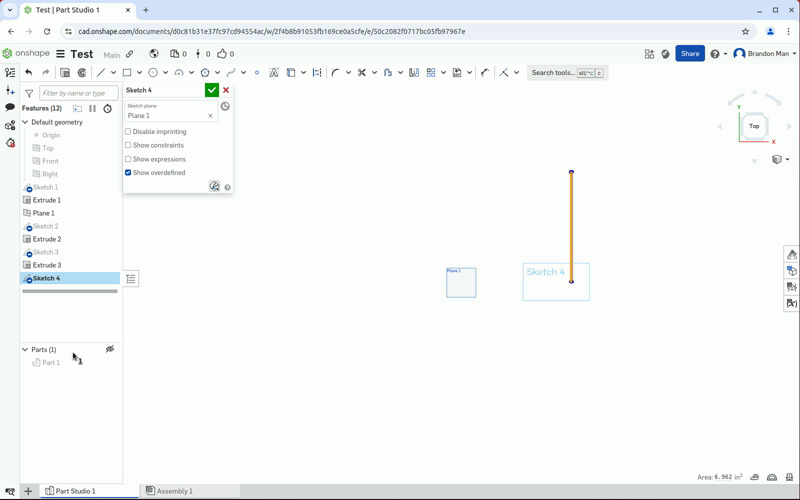
key(shift+y)
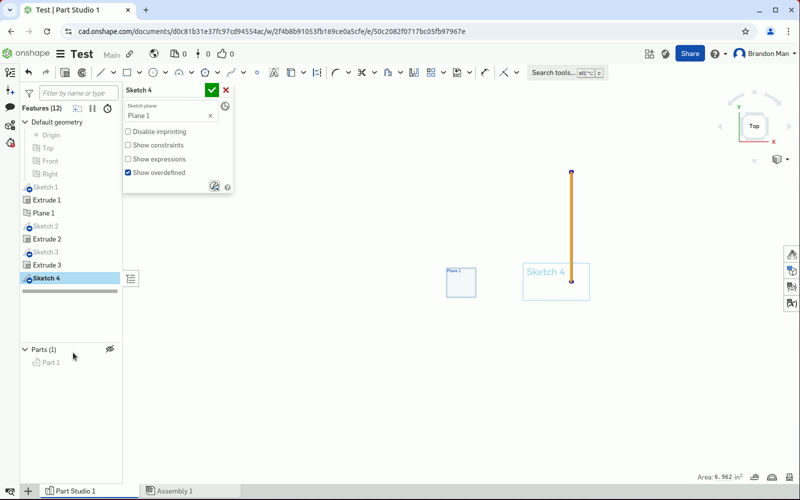
key(shift+e)
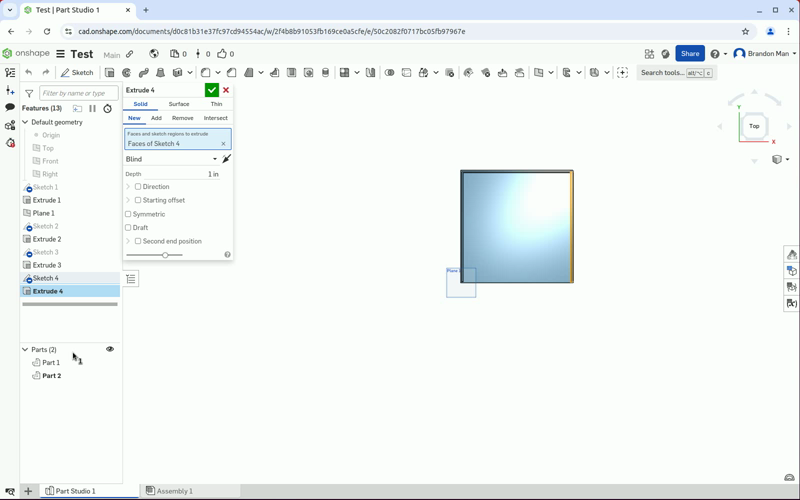
mouse_move(143, 106)
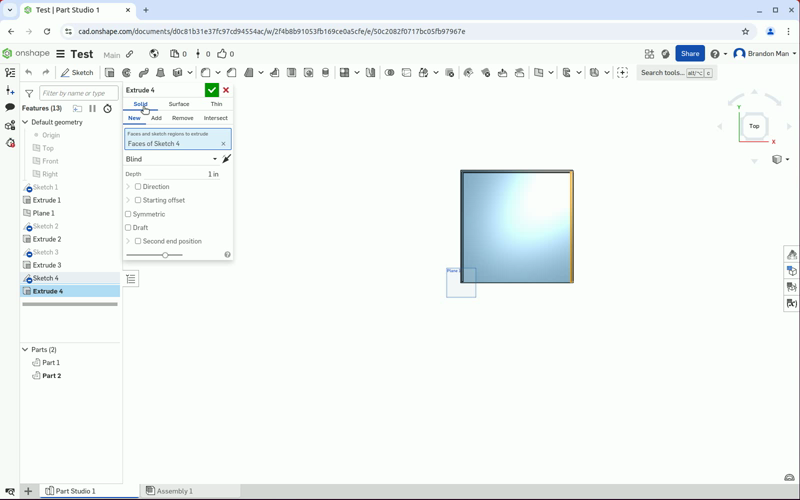
click(143, 106)
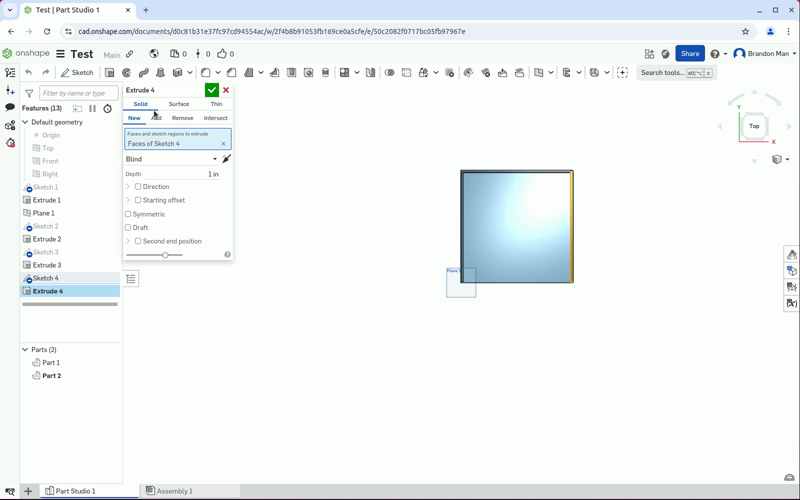
mouse_move(186, 120)
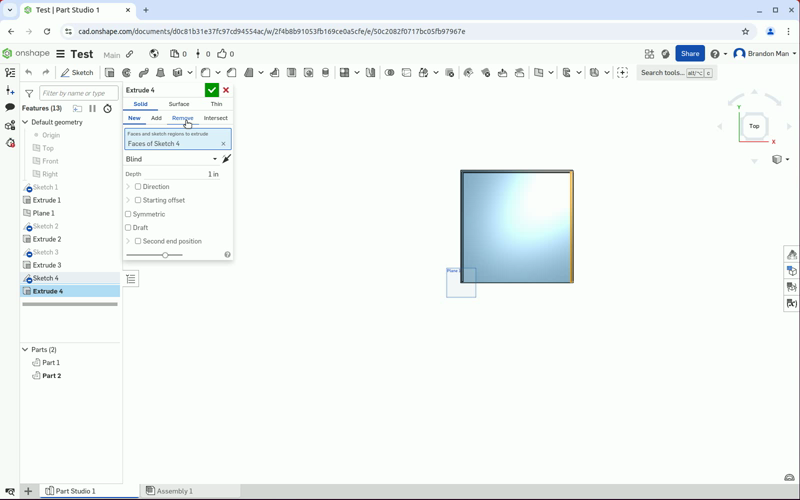
click(186, 120)
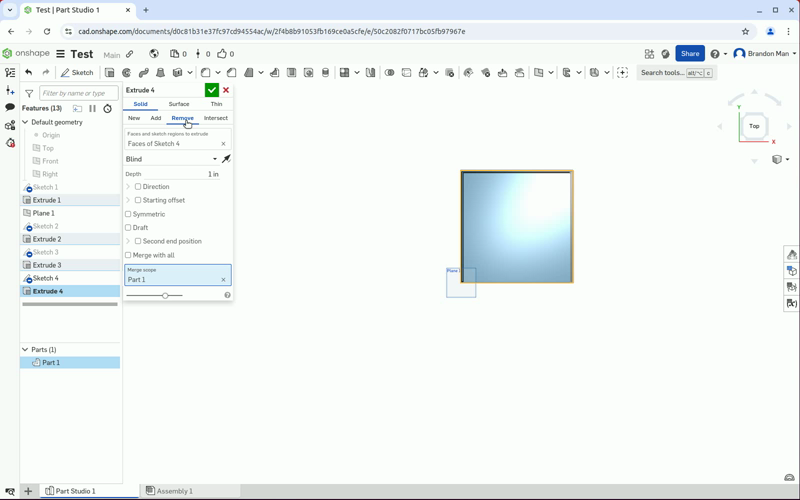
key(tab, 4)
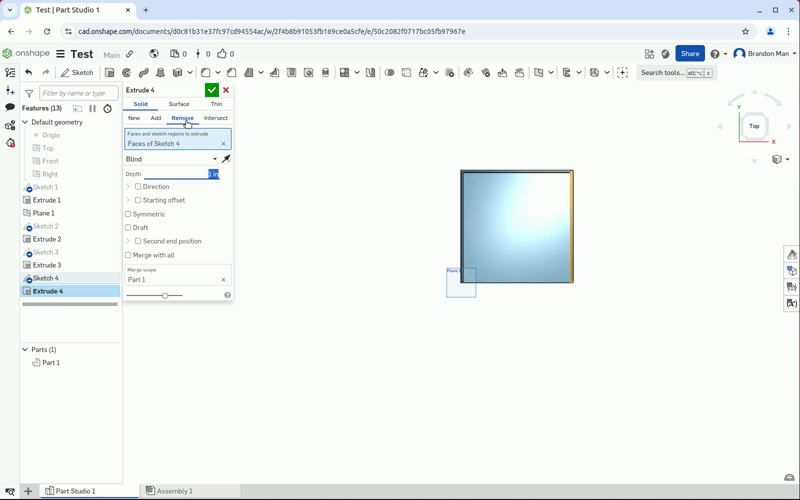
text(0.241)
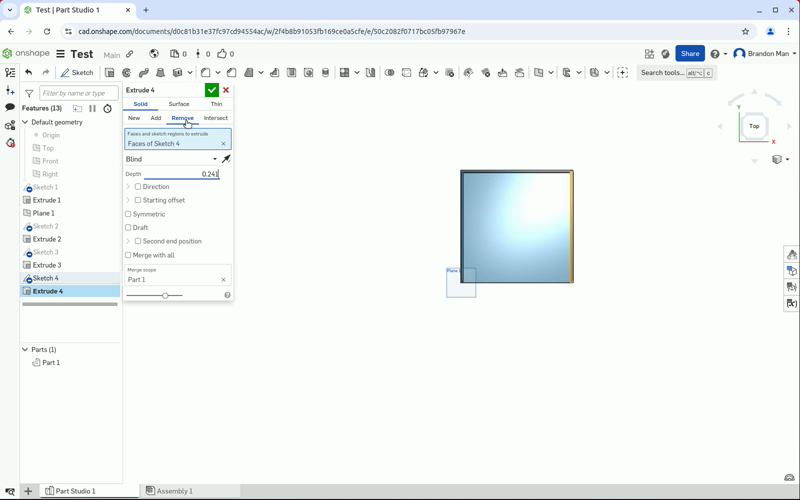
key(tab, 6)
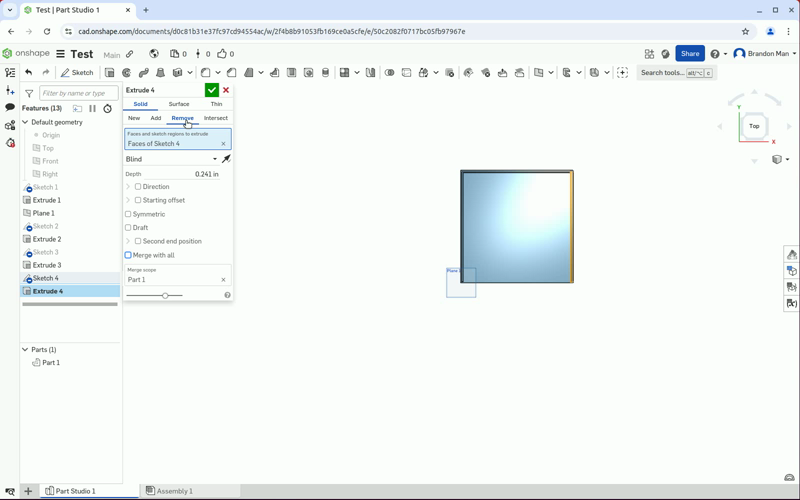
key(space)
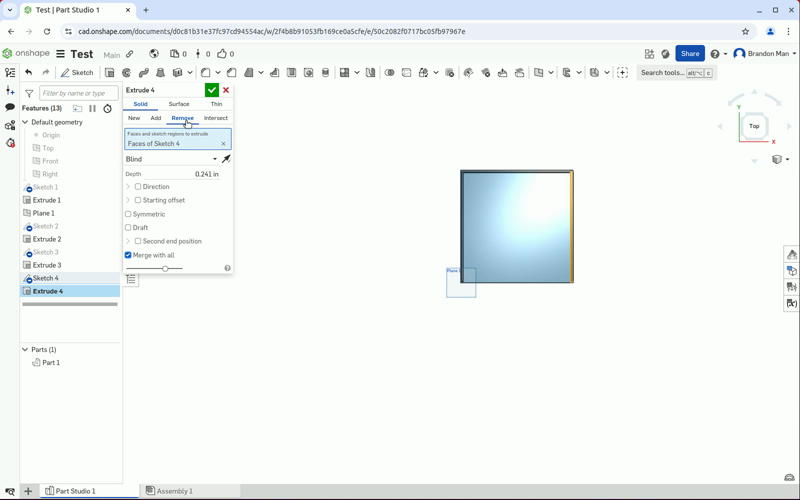
key(enter)
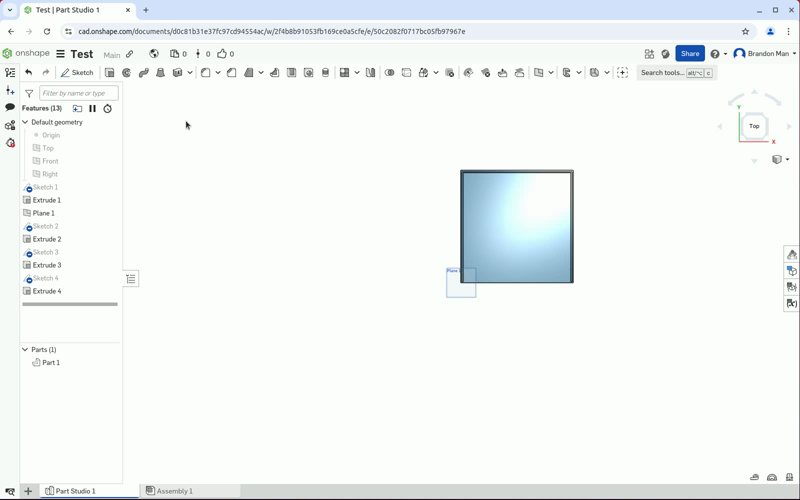
key(shift+h)
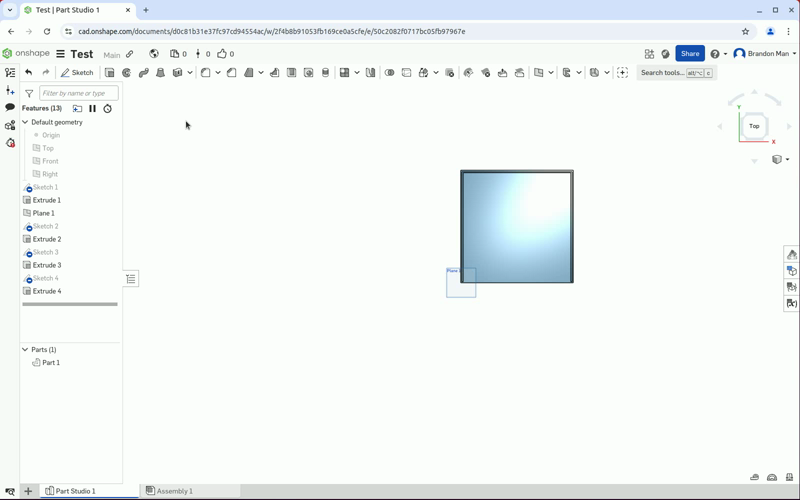
key(shift+h)
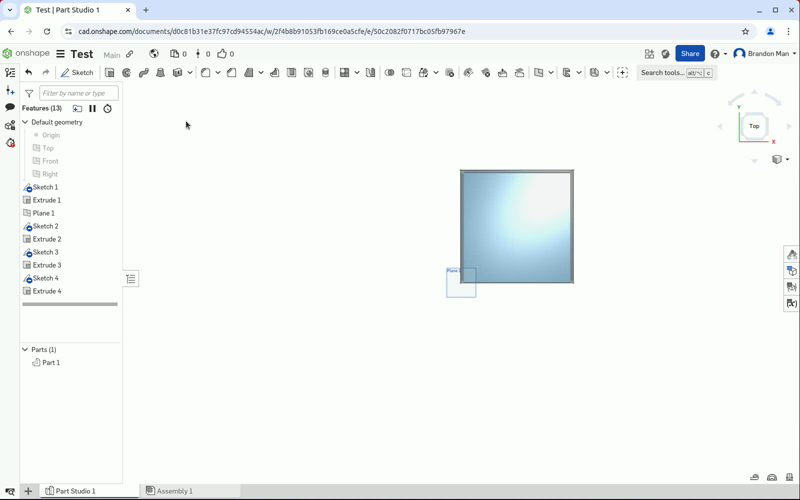
key(shift+7)
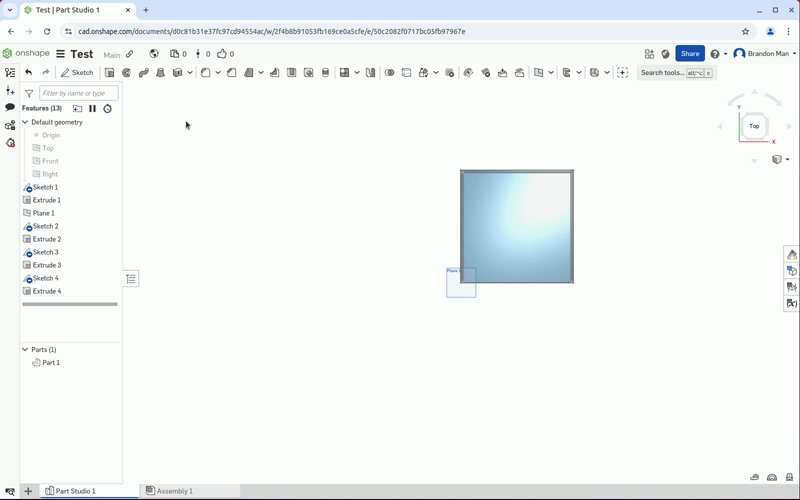
key(up, 3)
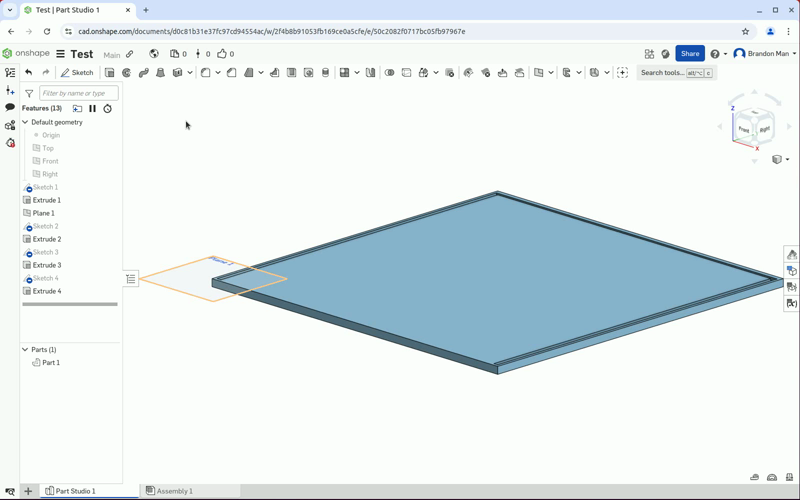
key(left, 3)
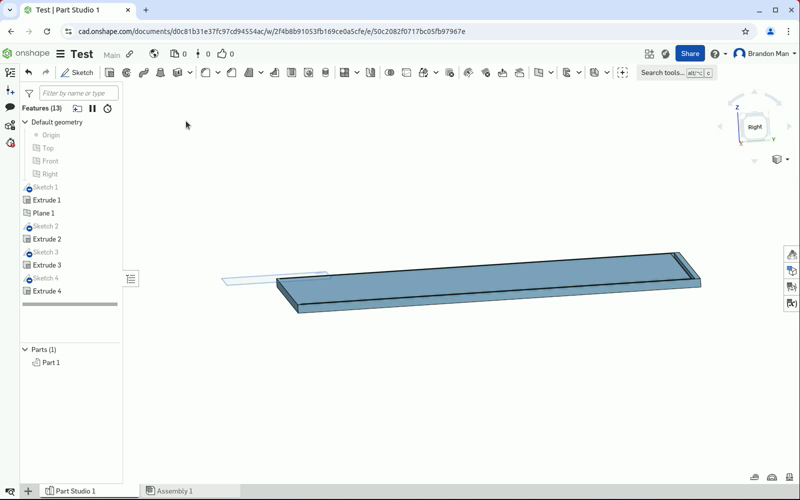
key(right, 3)
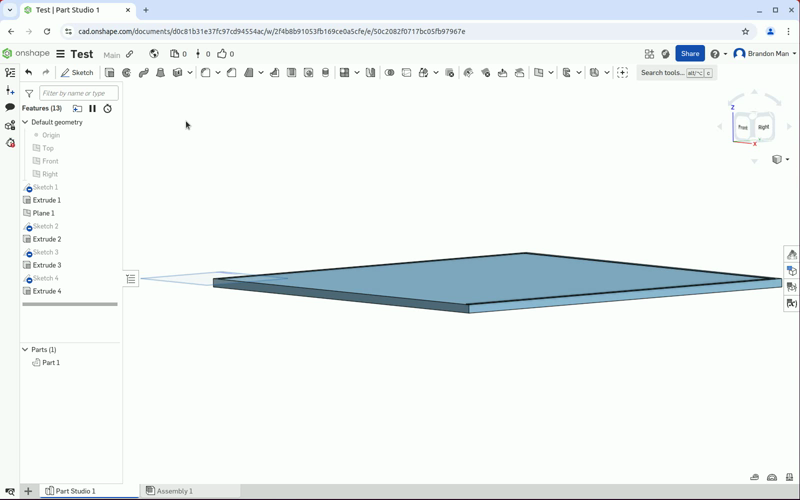
key(down, 3)
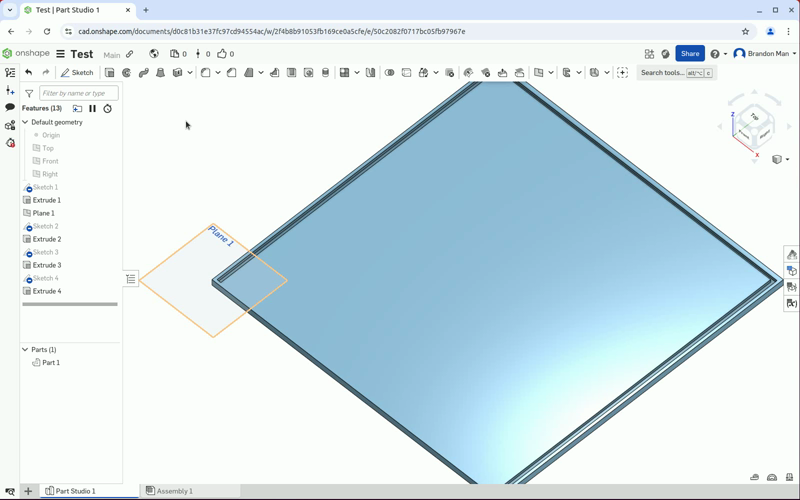
mouse_move(73, 189)
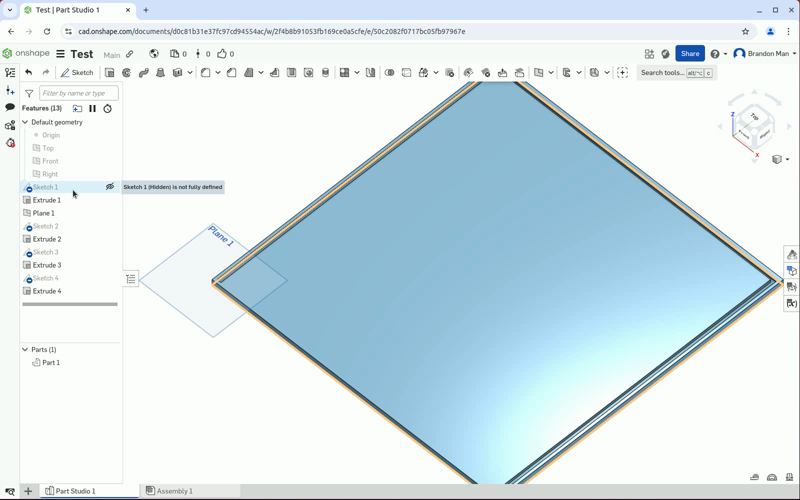
click(73, 189)